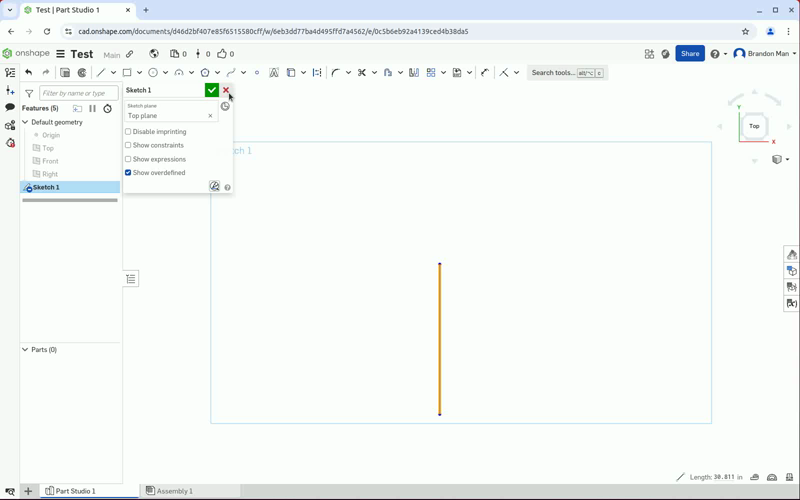
key(shift+h)
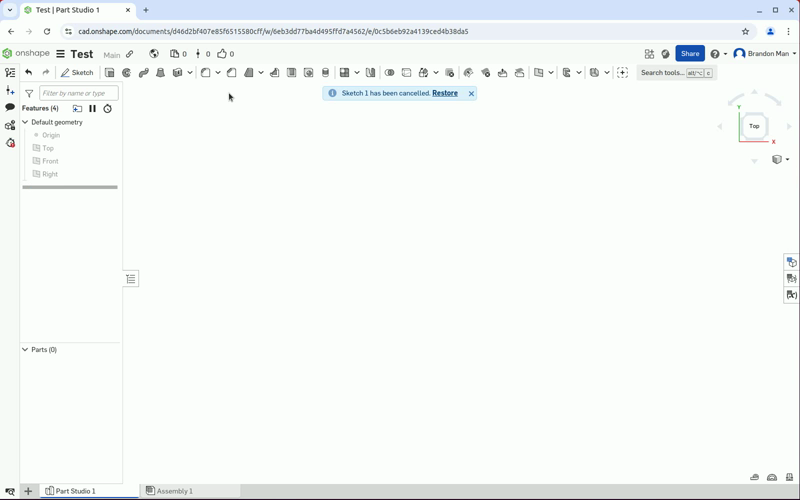
mouse_move(73, 352)
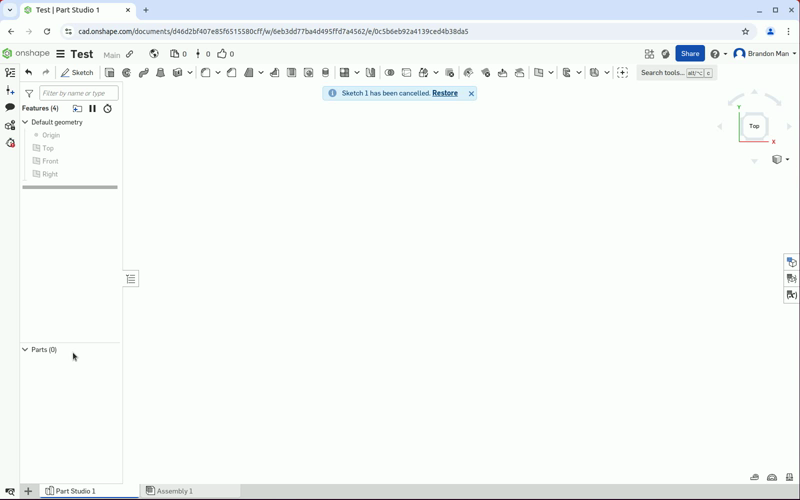
key(y)
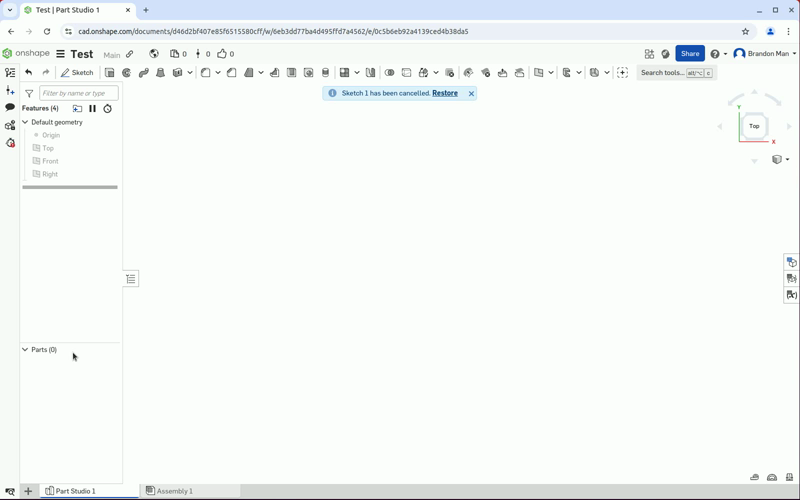
key(shift+p)
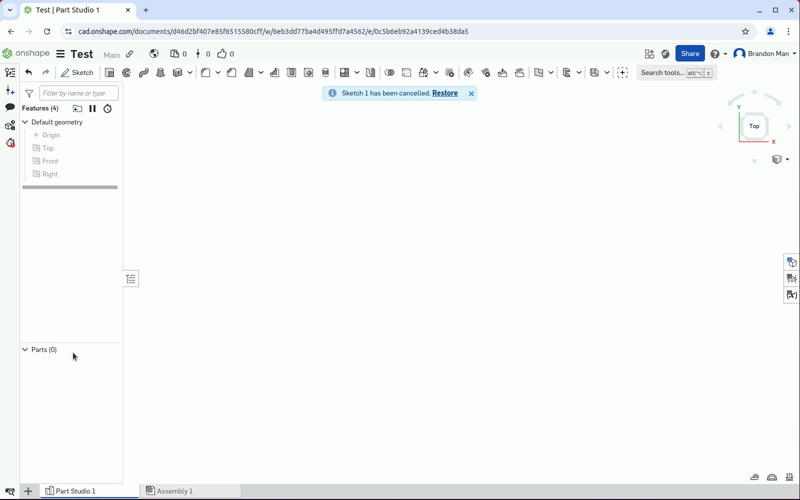
key(space)
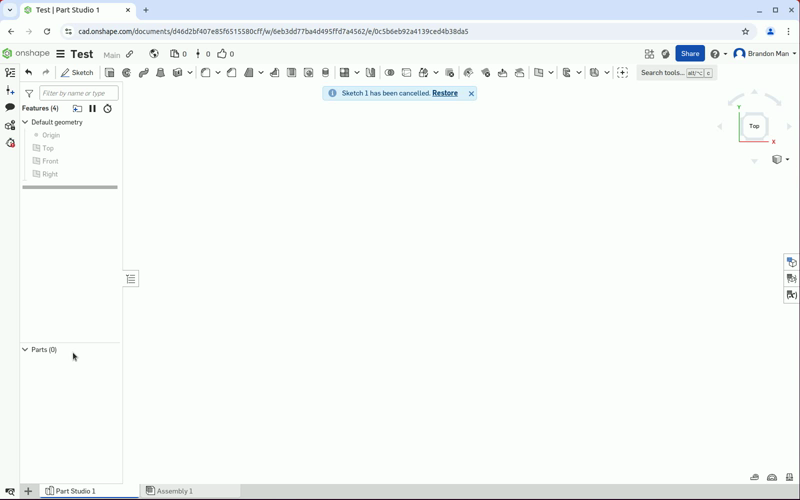
key_down(shift)
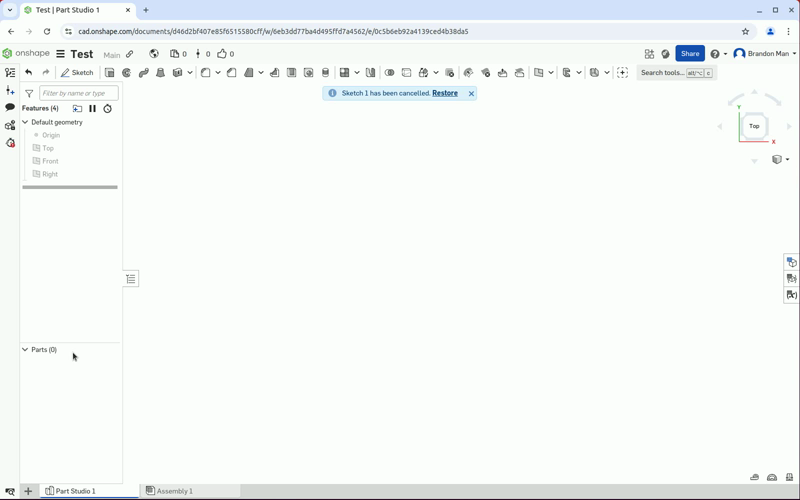
key(up)
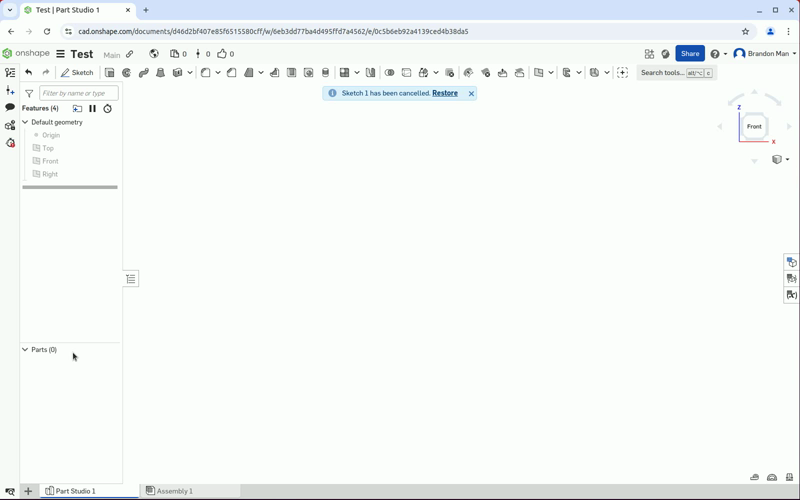
key_up(shift)
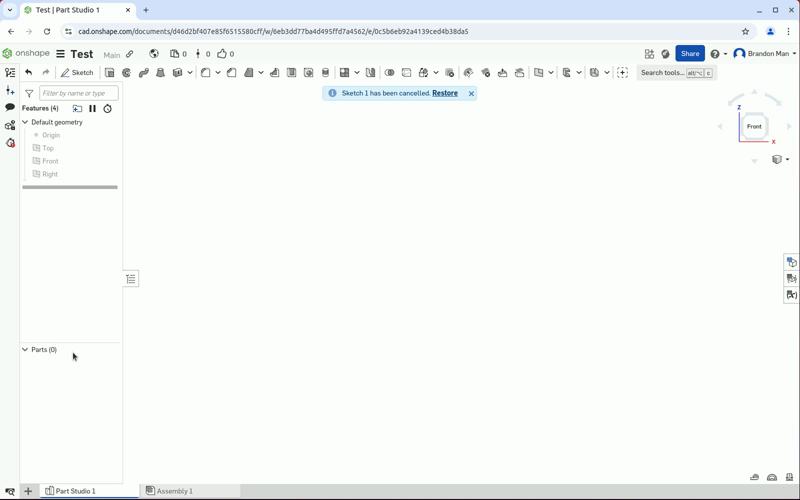
mouse_move(73, 352)
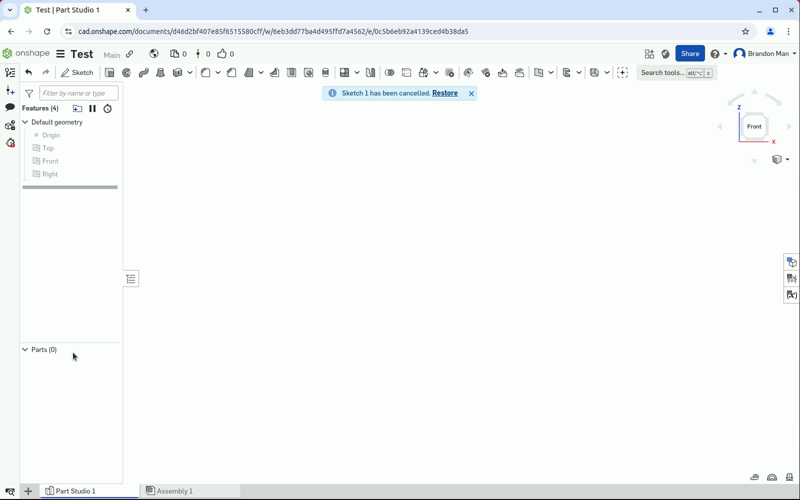
key(shift+y)
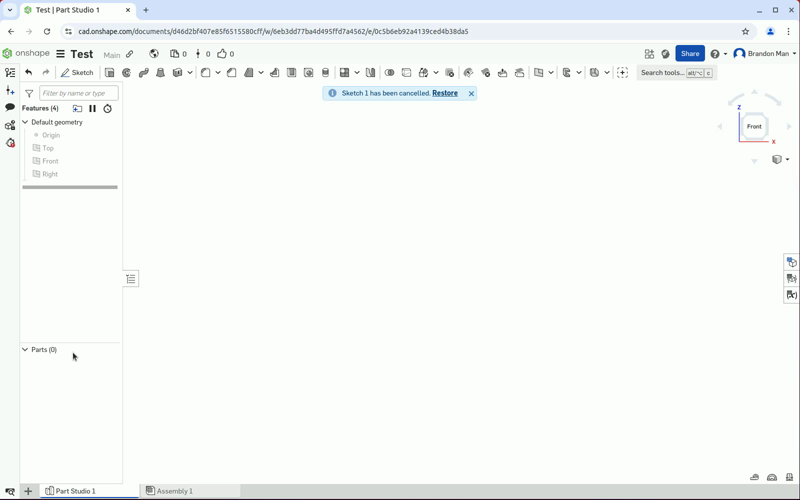
key(shift+s)
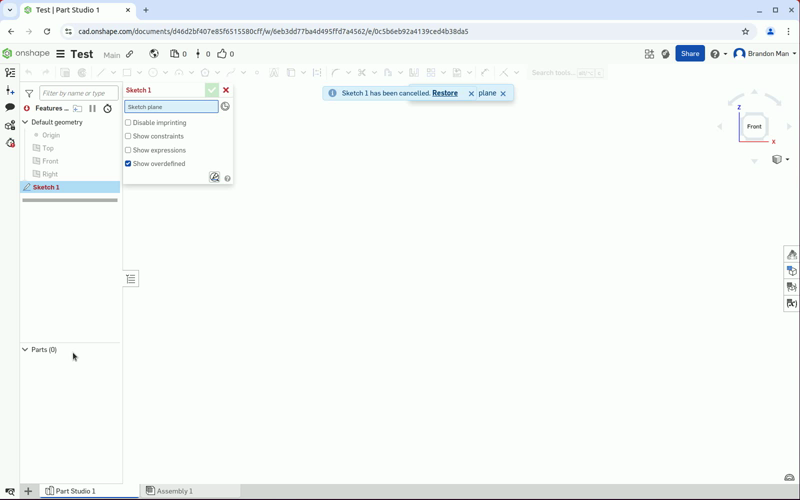
mouse_move(73, 163)
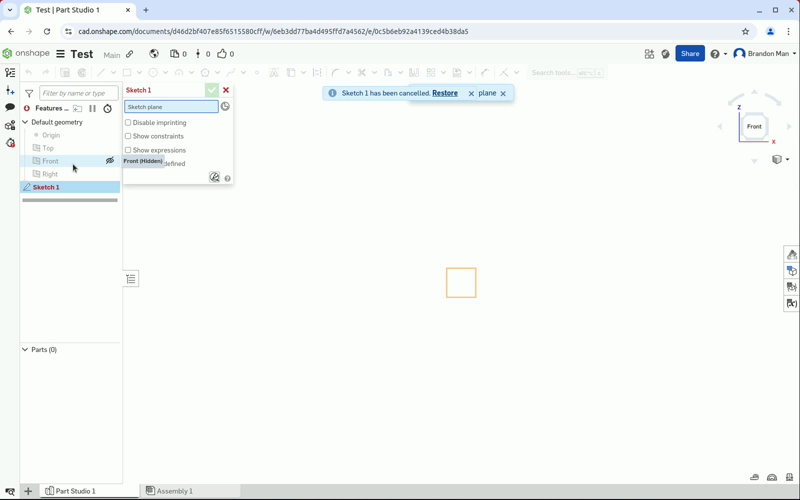
click(73, 163)
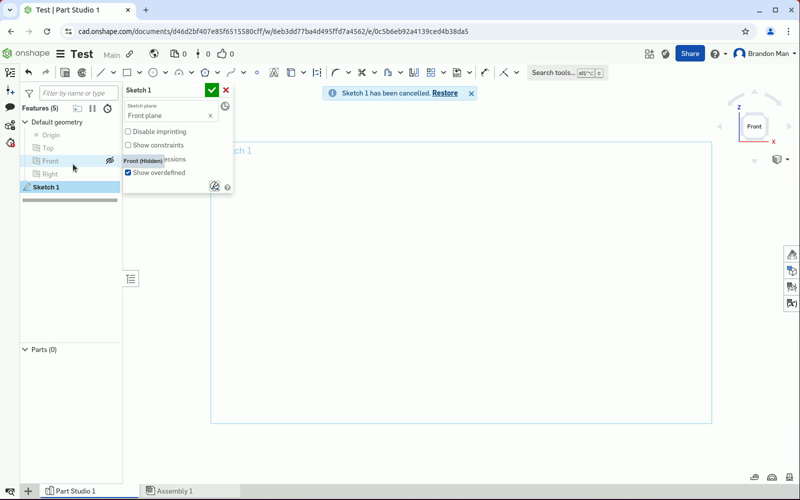
mouse_move(73, 352)
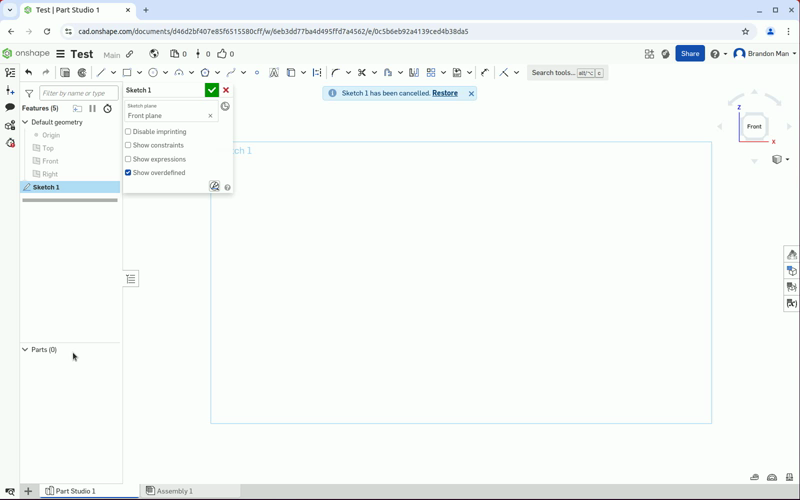
key(y)
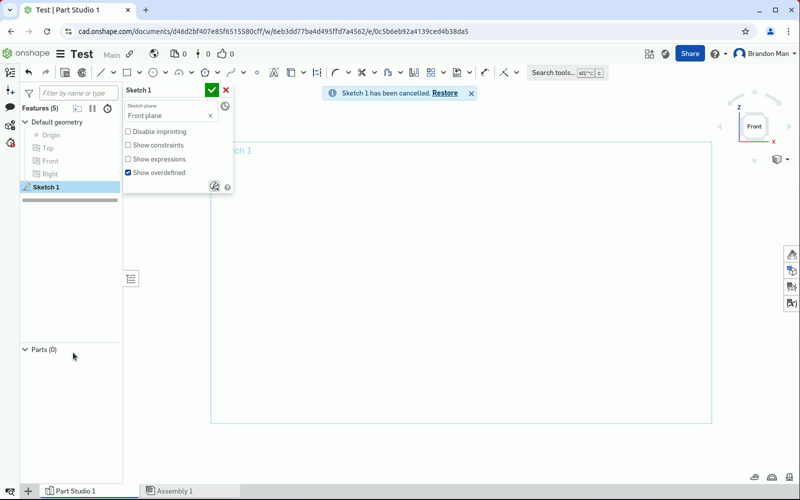
key(c)
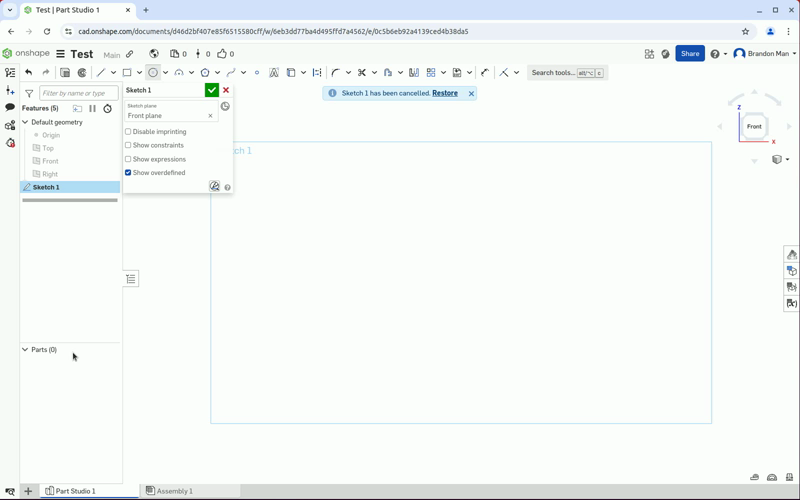
key_down(shift)
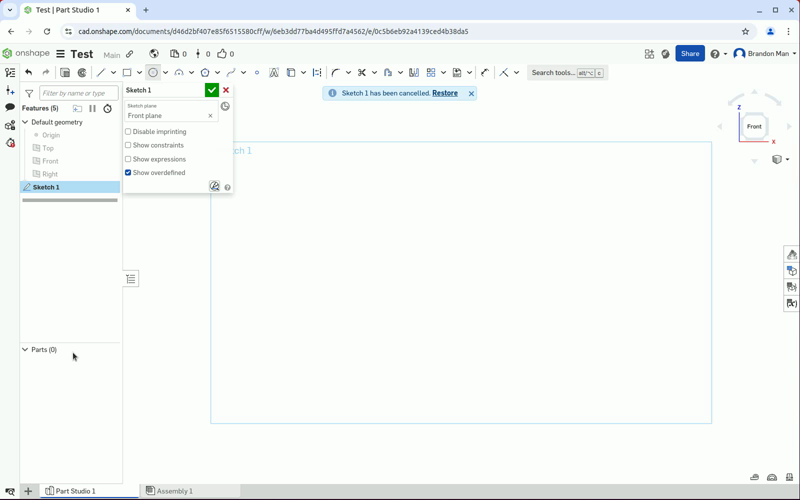
mouse_move(460, 282)
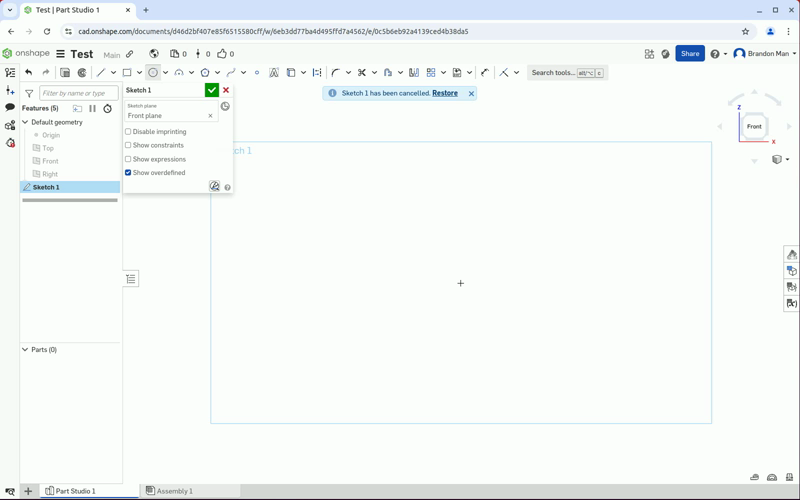
click(460, 282)
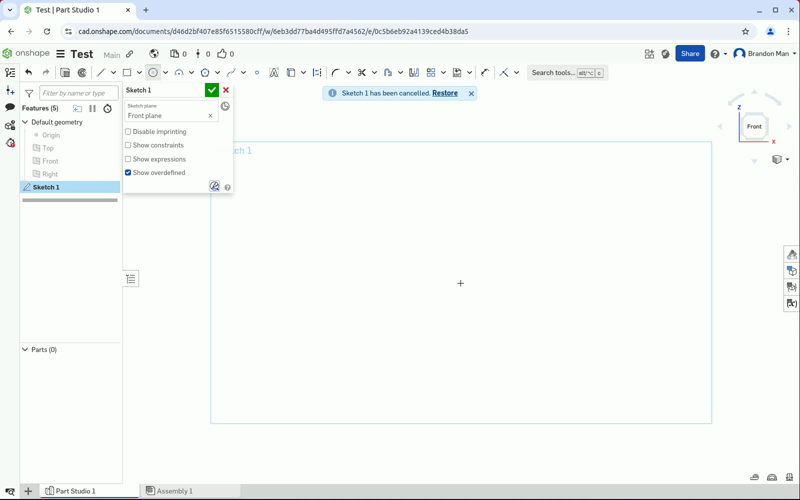
key_up(shift)
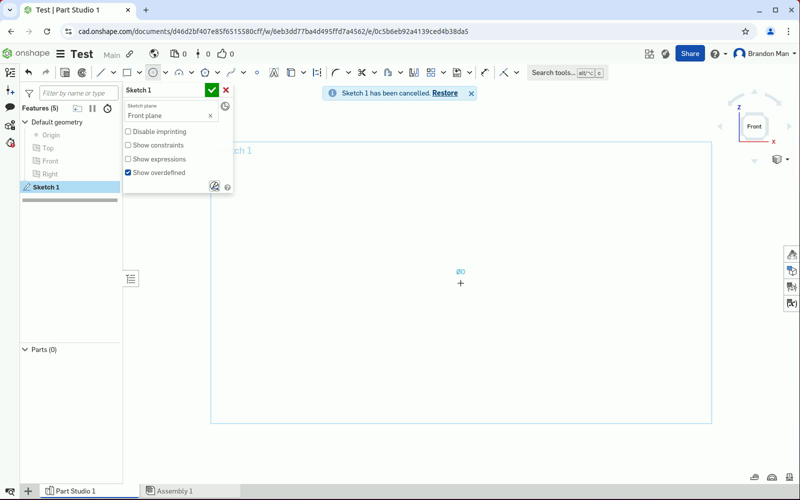
mouse_move(474, 282)
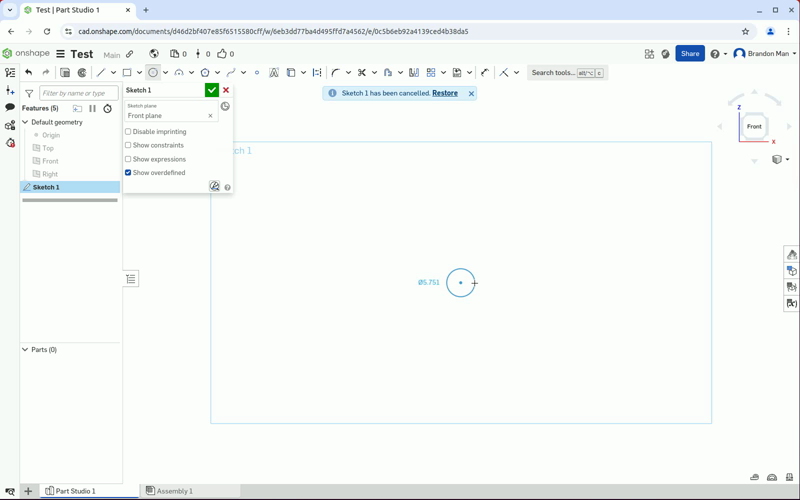
click(474, 282)
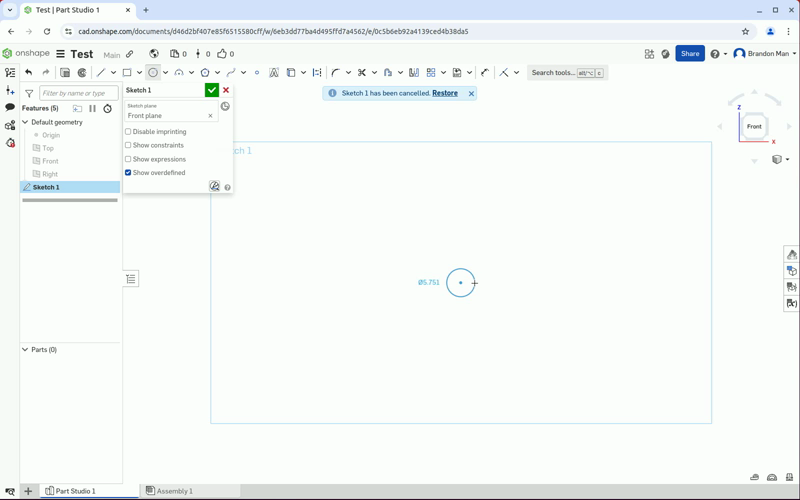
key(esc)
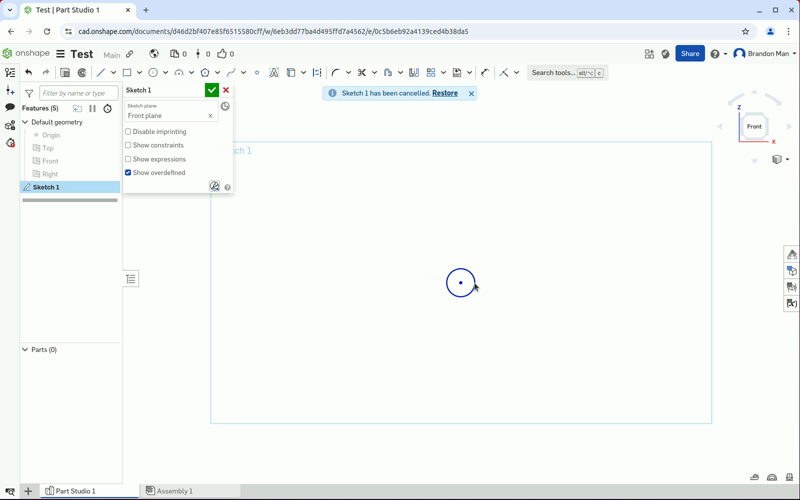
mouse_move(461, 279)
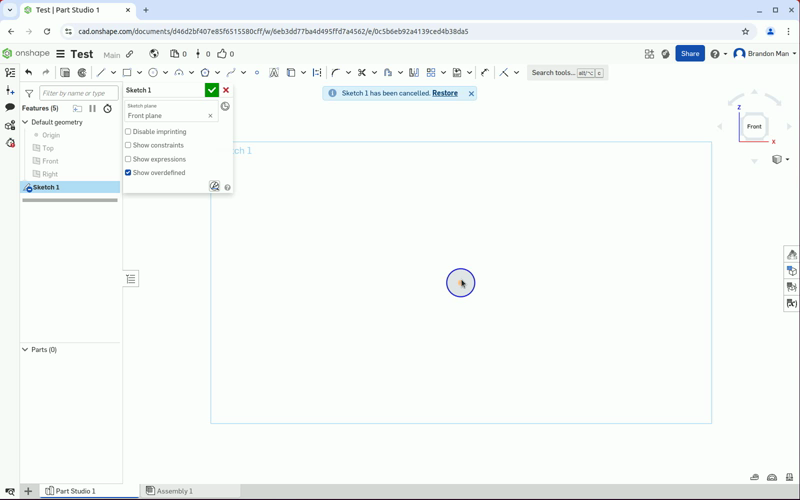
scroll(6)
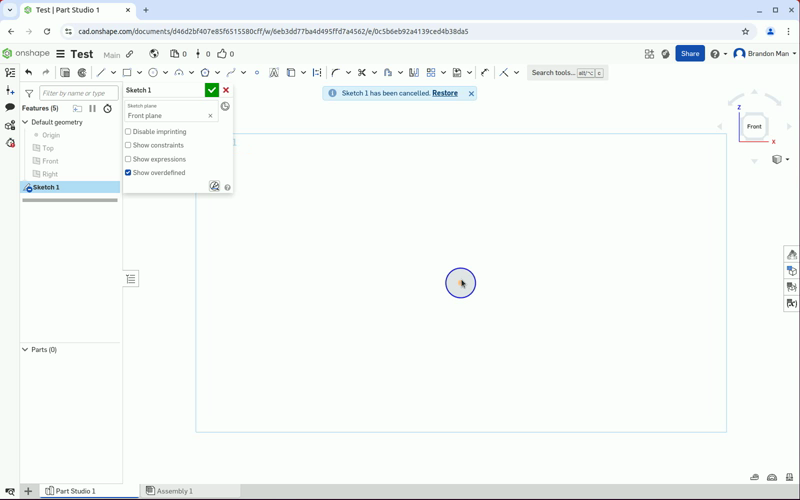
scroll(6)
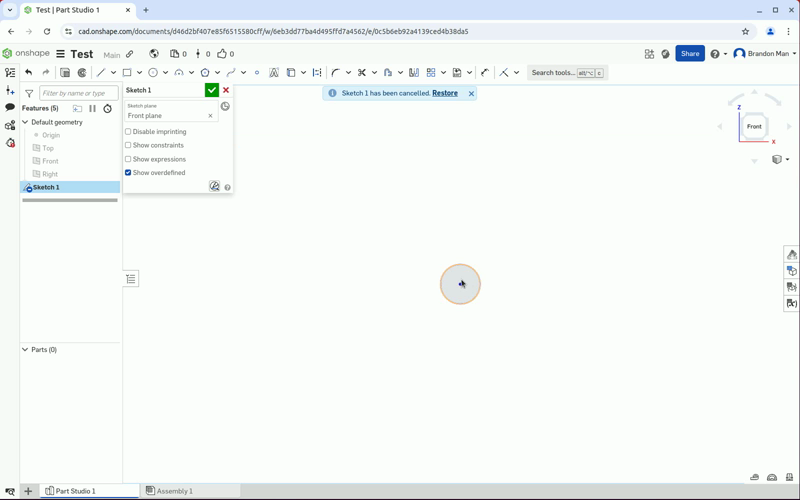
scroll(6)
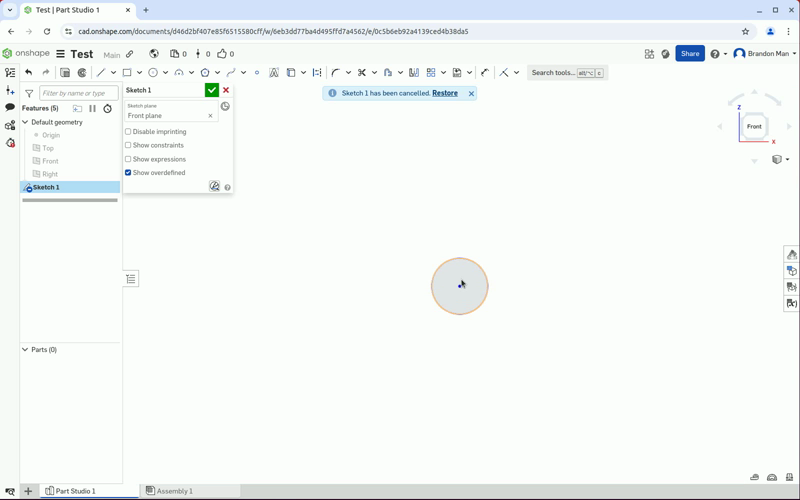
scroll(6)
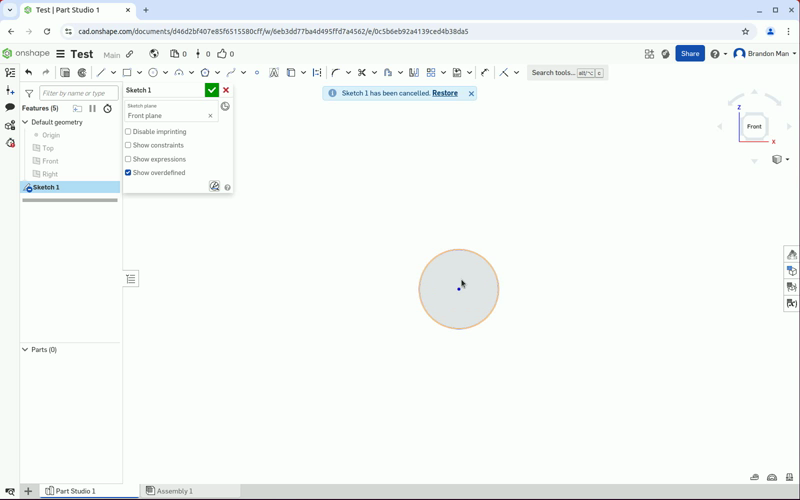
scroll(6)
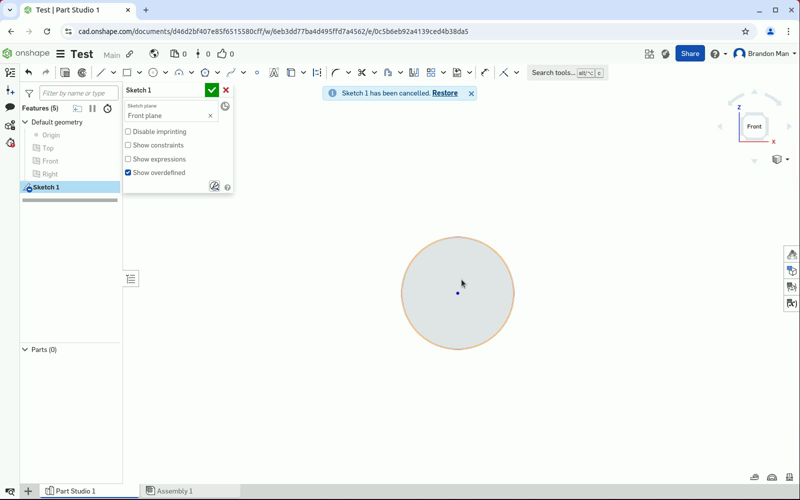
scroll(6)
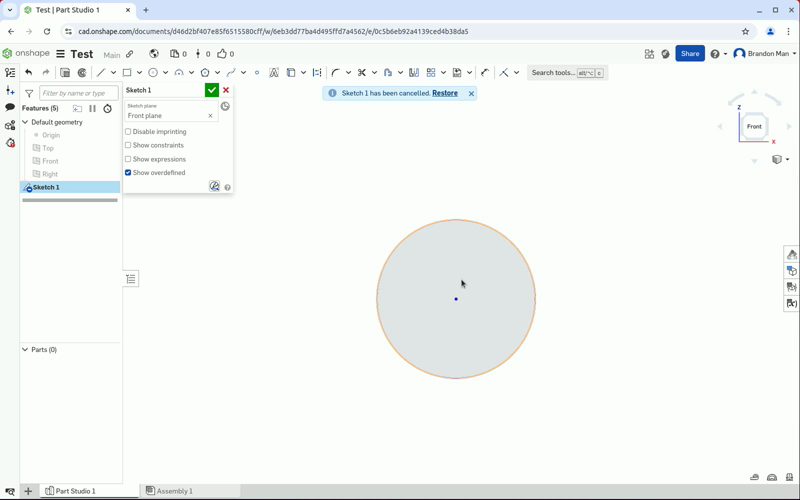
scroll(6)
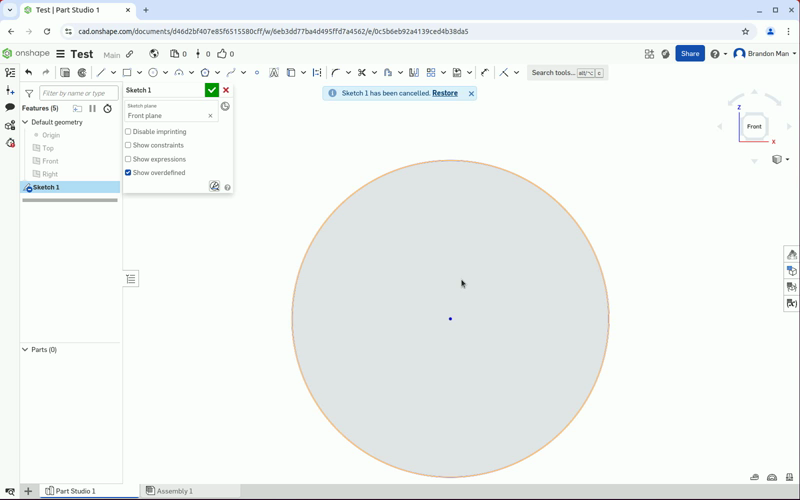
click(461, 279)
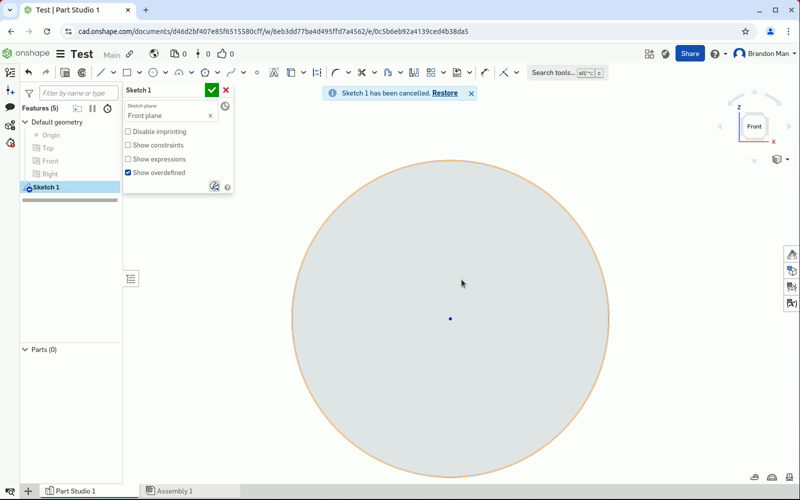
scroll(-6)
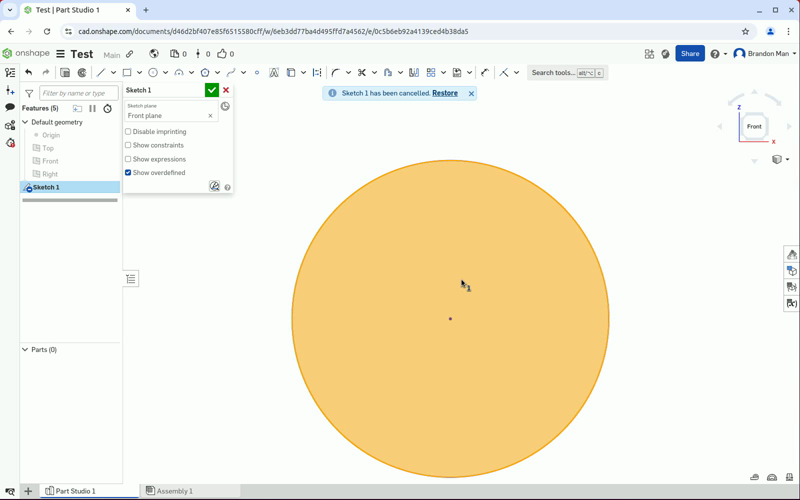
scroll(-6)
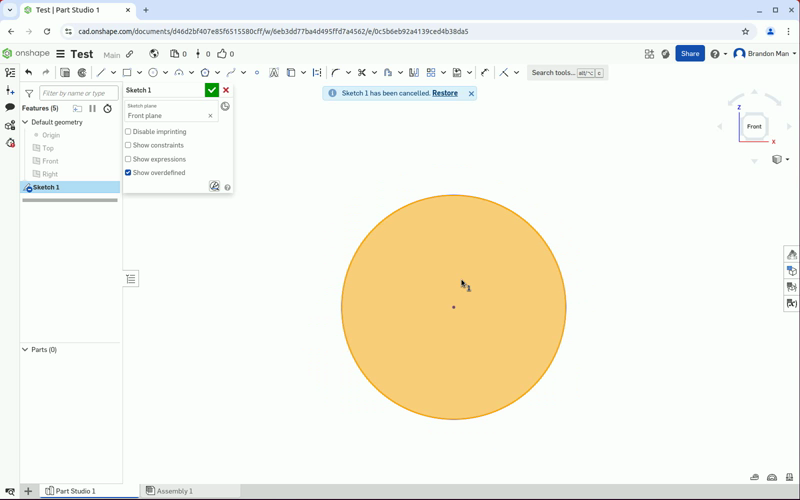
scroll(-6)
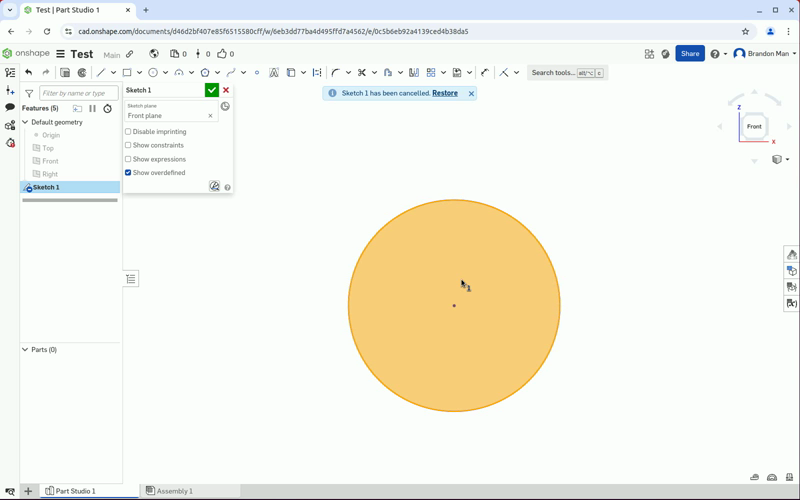
scroll(-6)
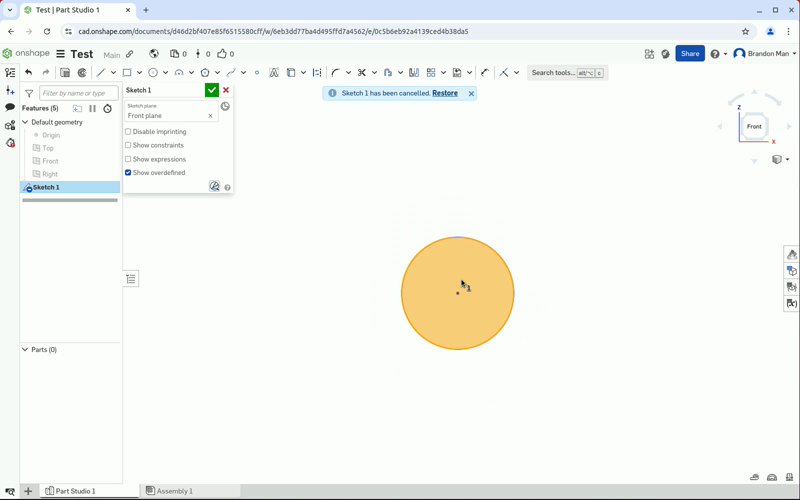
scroll(-6)
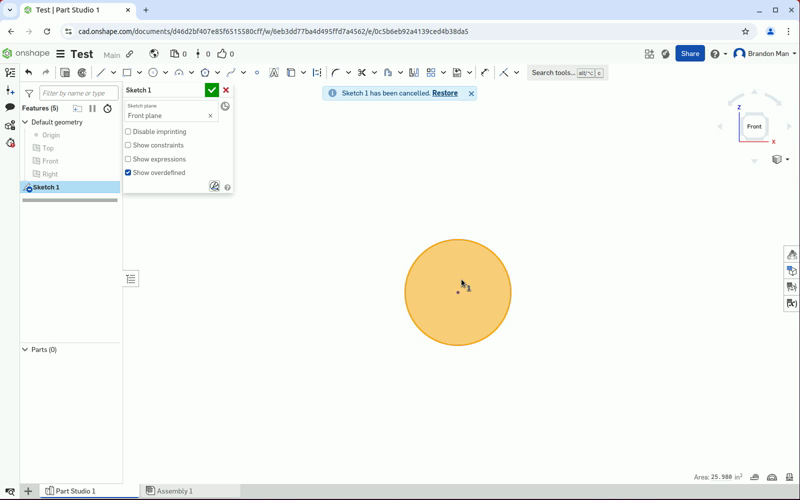
scroll(-6)
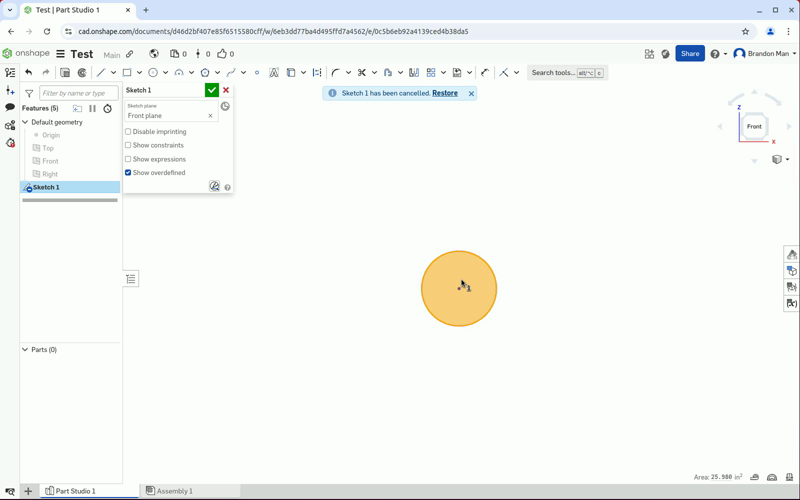
scroll(-6)
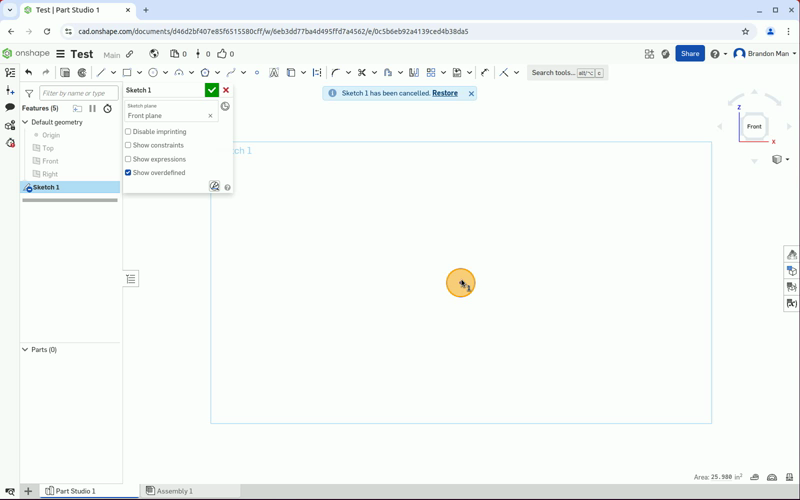
mouse_move(73, 352)
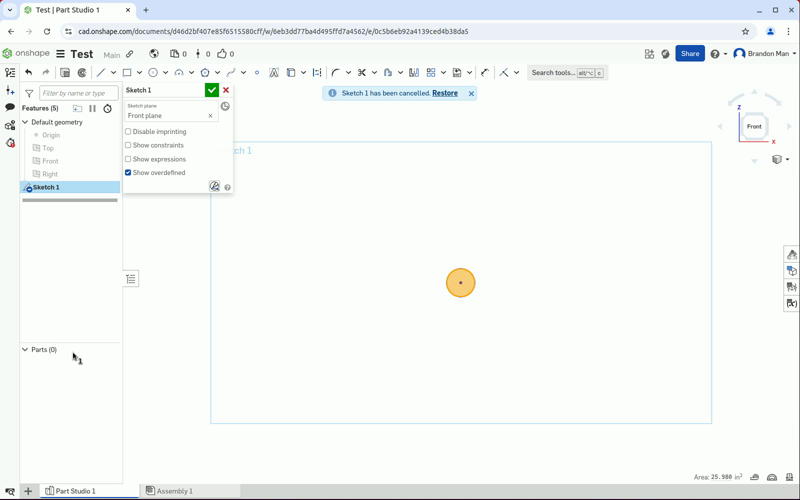
key(shift+y)
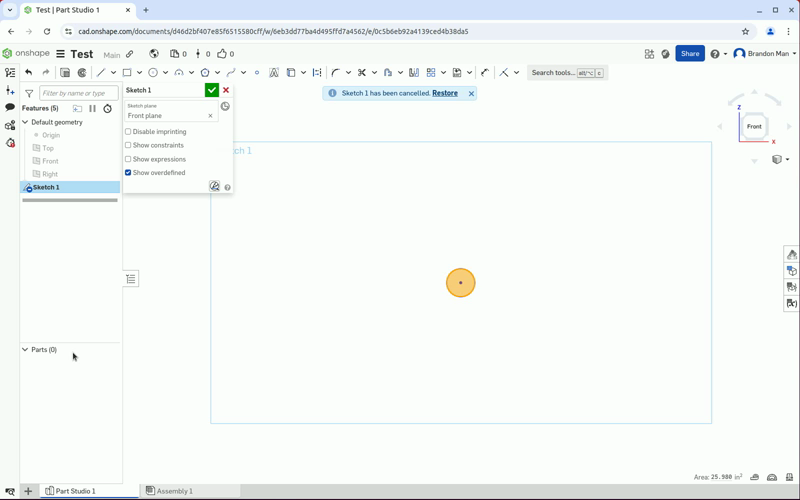
key(shift+e)
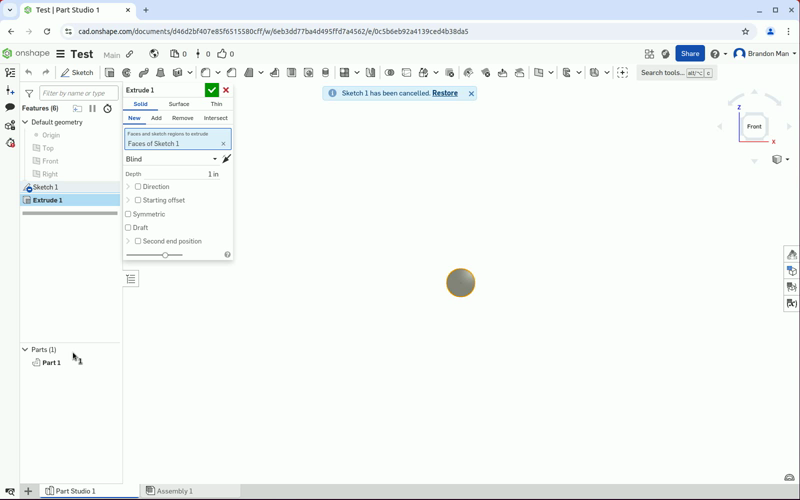
mouse_move(143, 106)
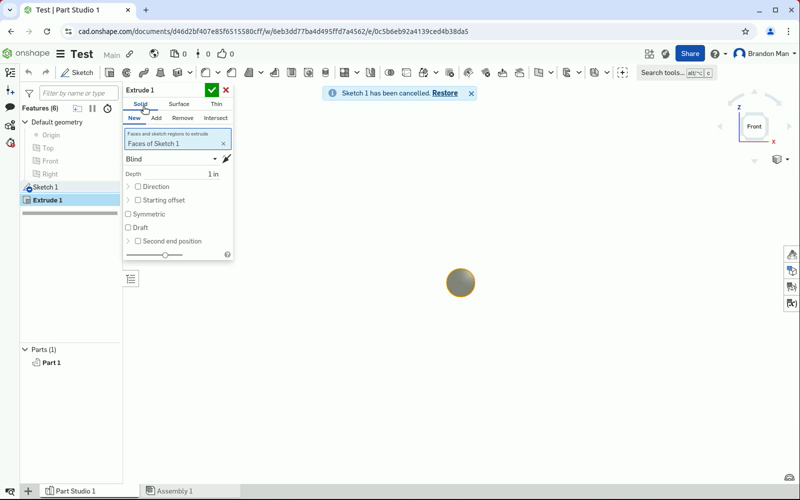
click(143, 106)
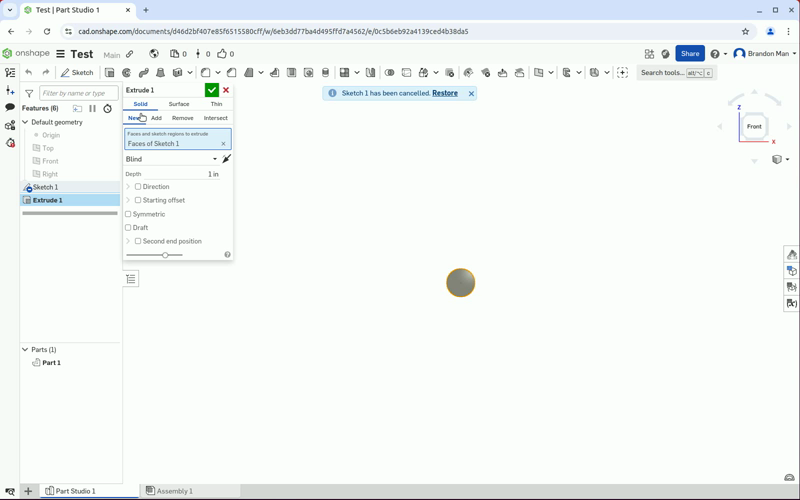
mouse_move(137, 120)
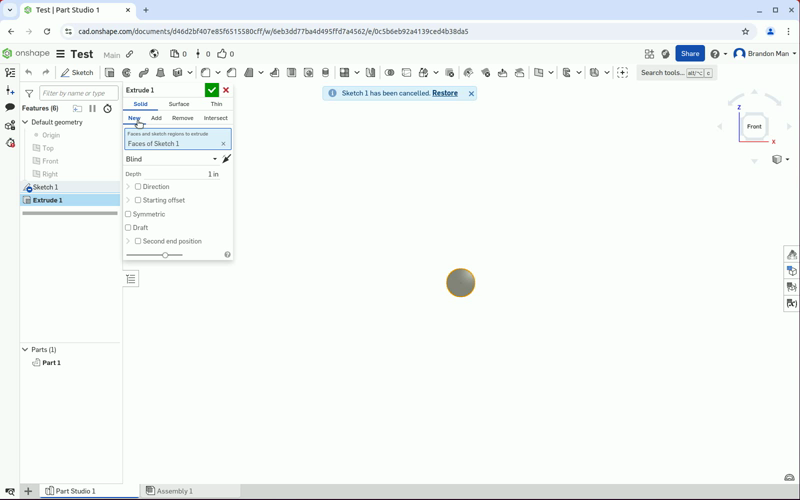
click(137, 120)
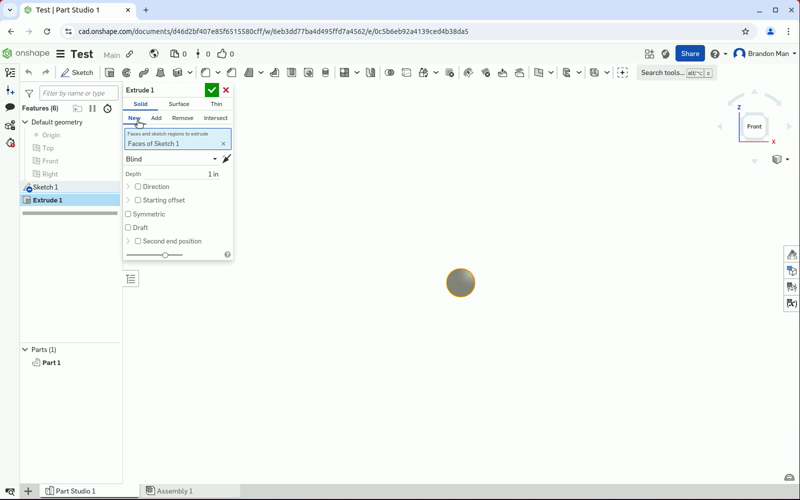
key(tab, 4)
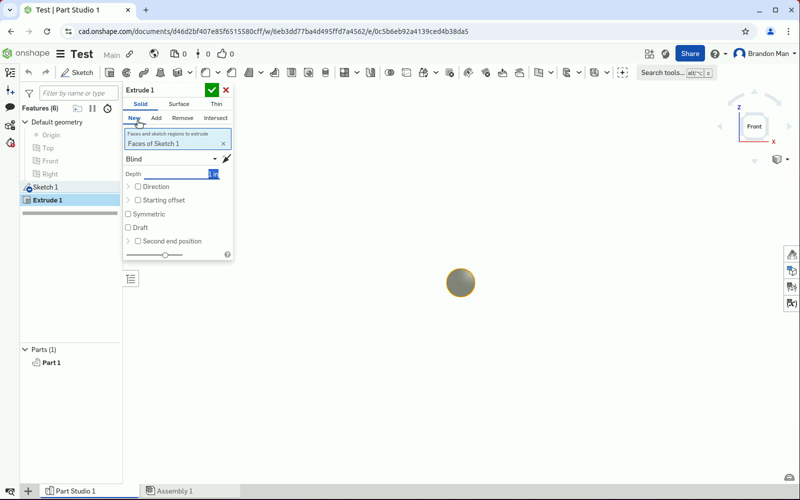
text(22.627)
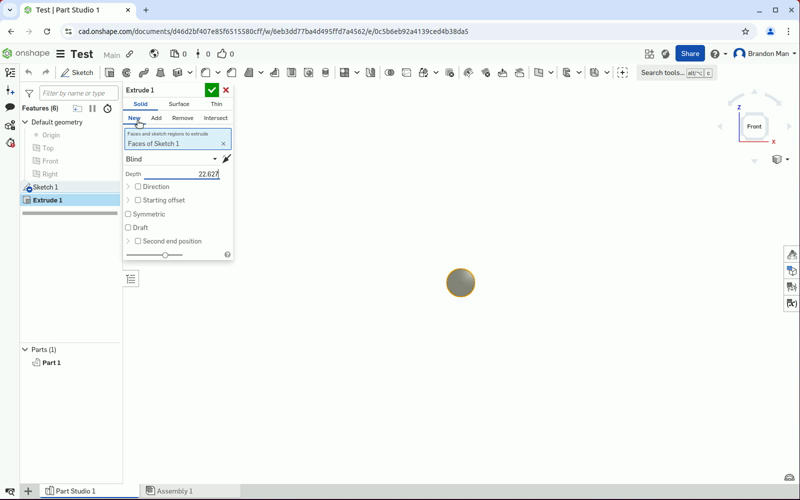
key(enter)
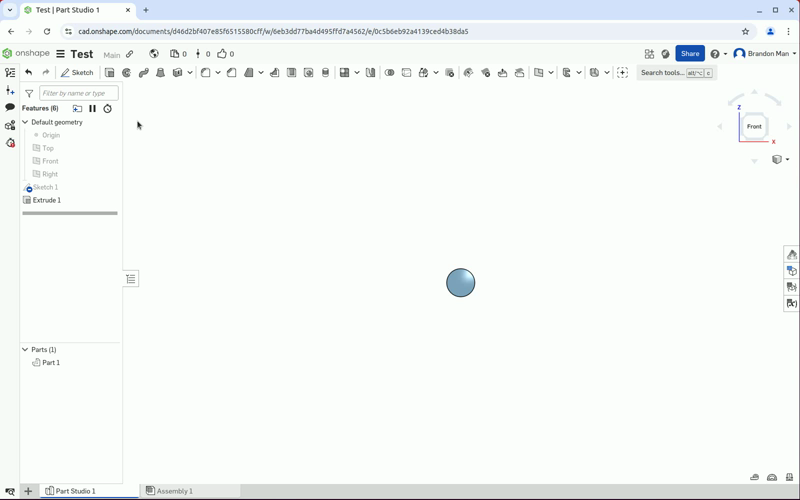
key(shift+h)
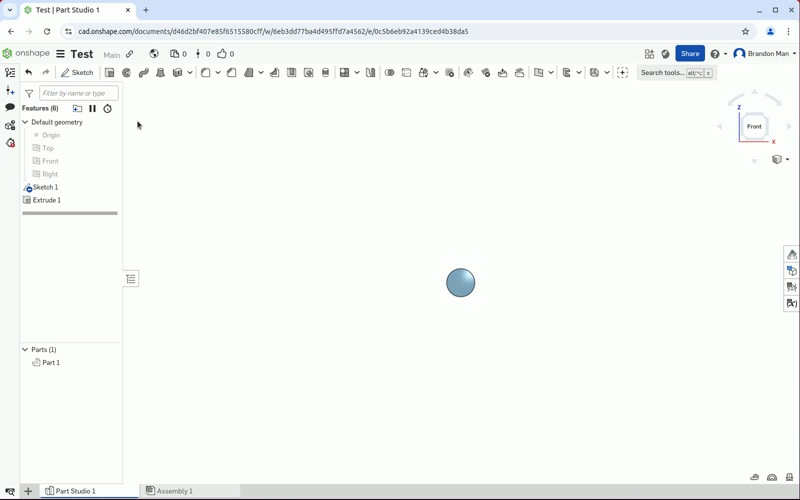
key(shift+h)
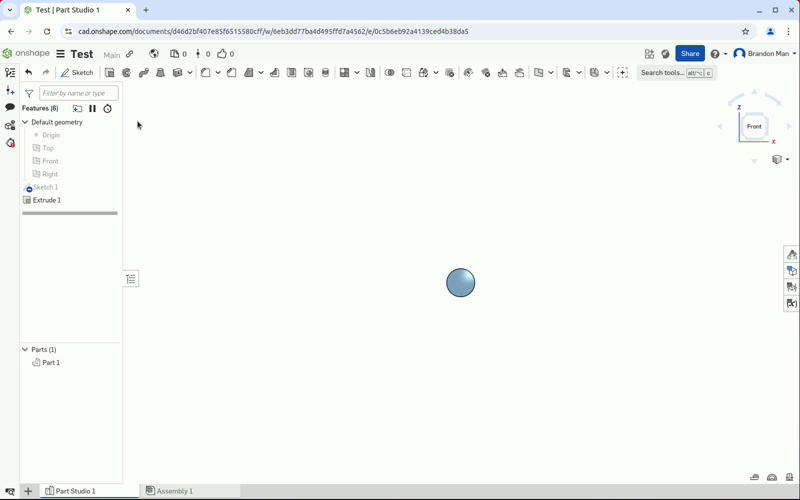
mouse_move(73, 189)
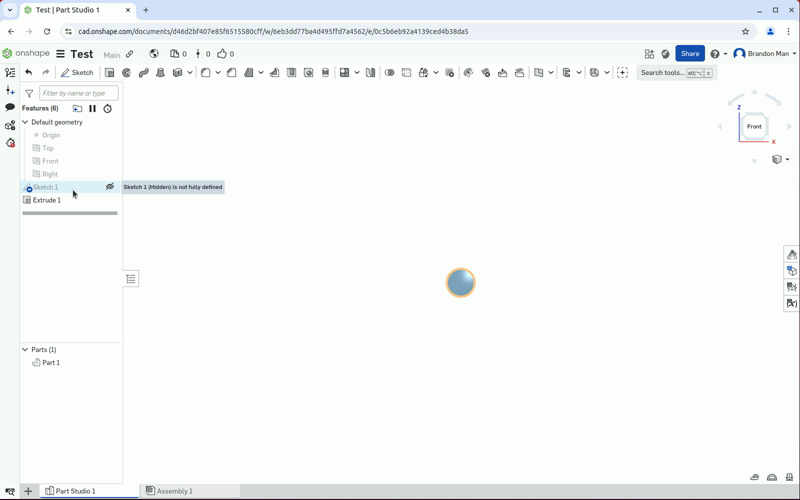
click(73, 189)
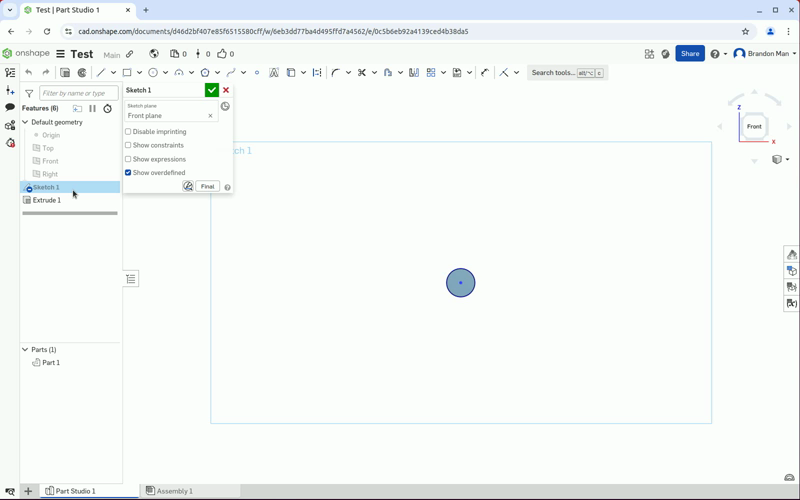
mouse_move(229, 92)
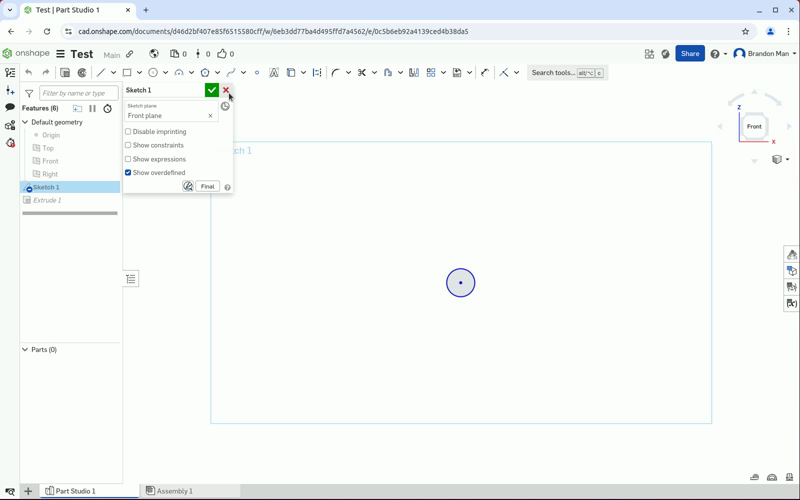
click(229, 92)
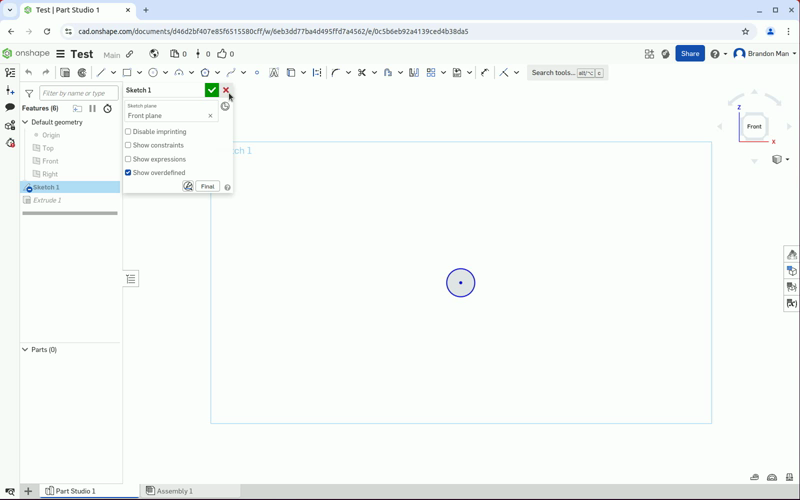
key(shift+s)
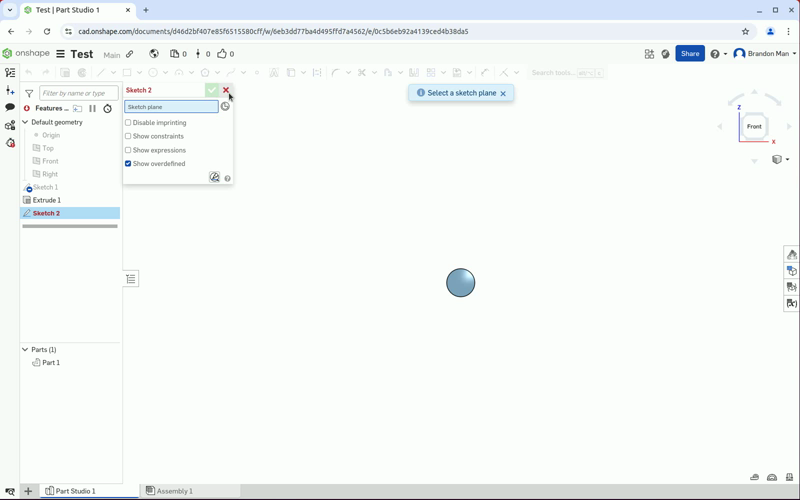
mouse_move(73, 163)
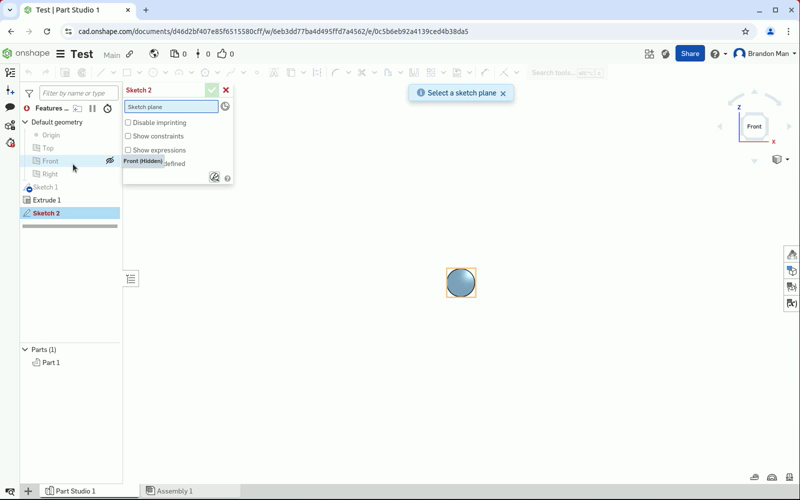
click(73, 163)
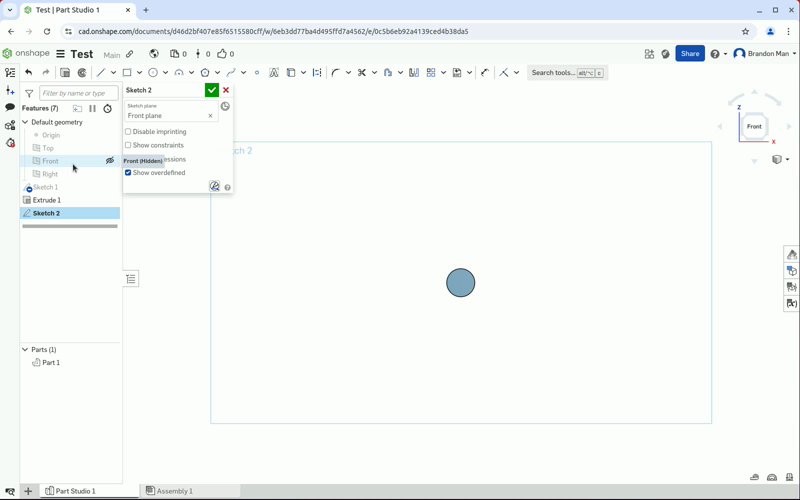
mouse_move(73, 352)
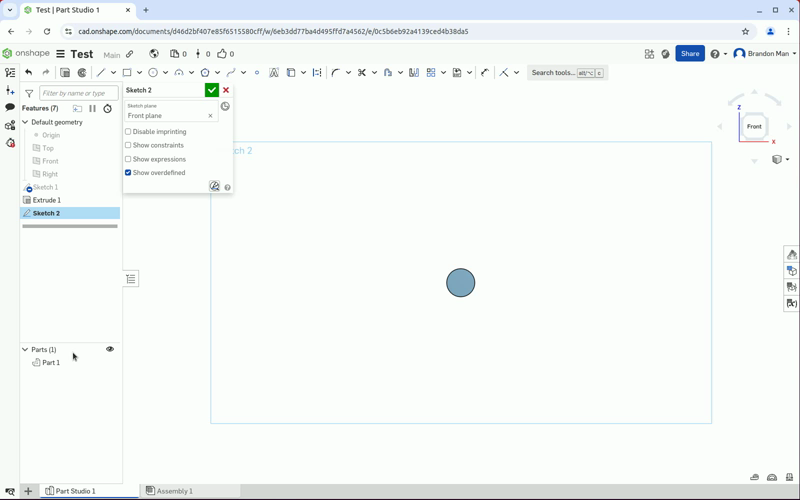
key(y)
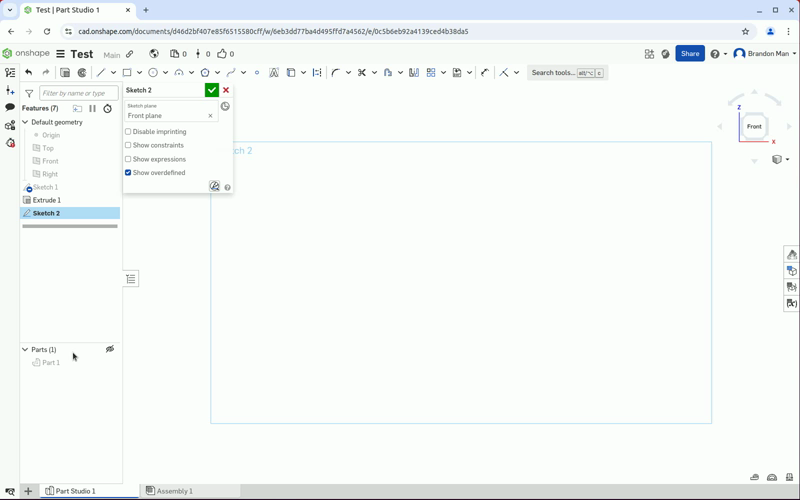
key(l)
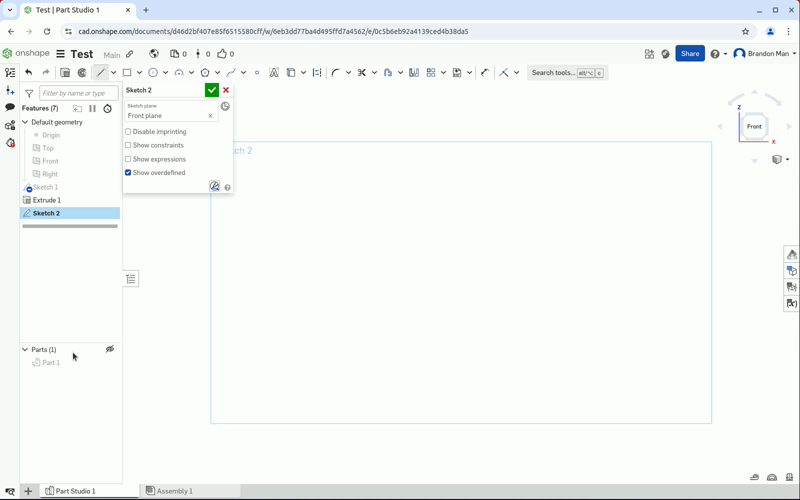
key_down(shift)
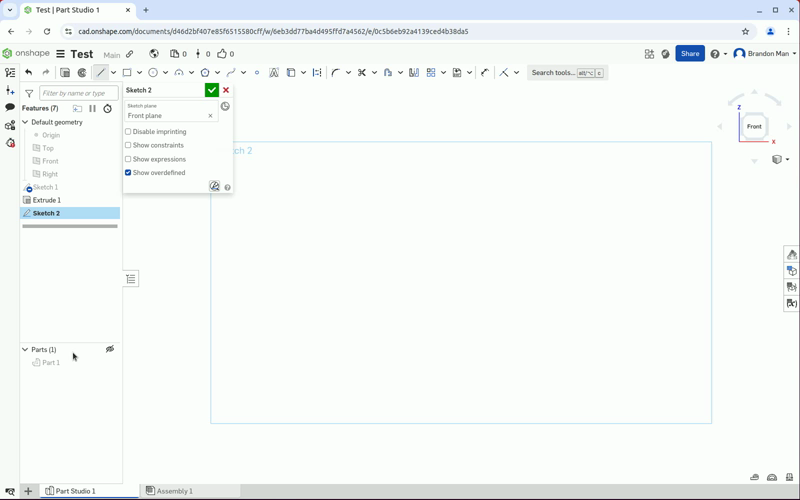
mouse_move(423, 336)
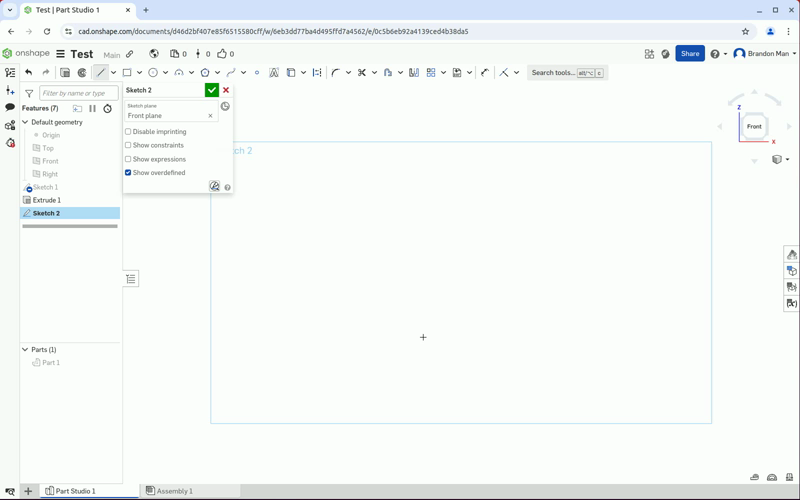
click(423, 336)
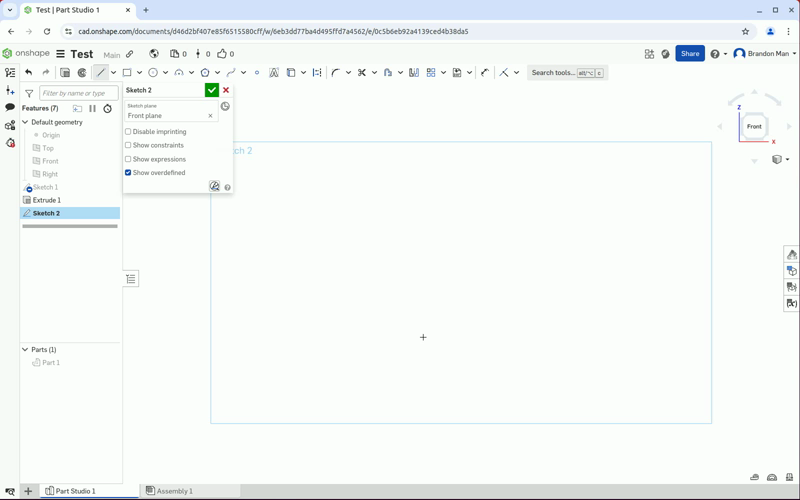
key_up(shift)
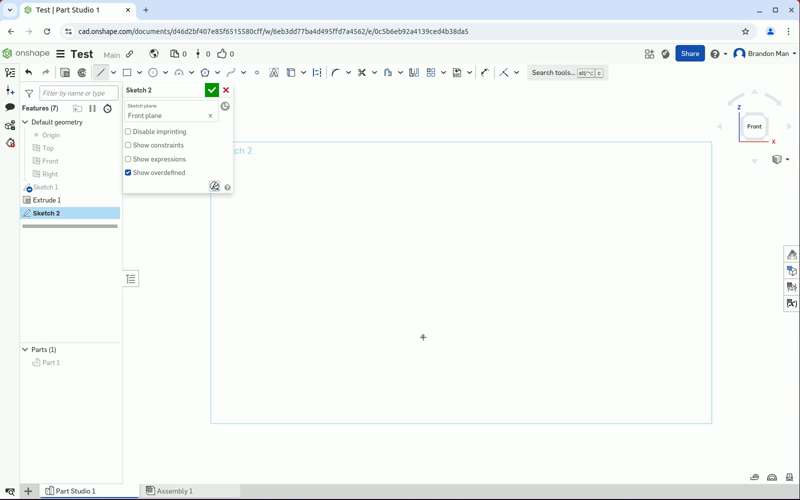
key_down(shift)
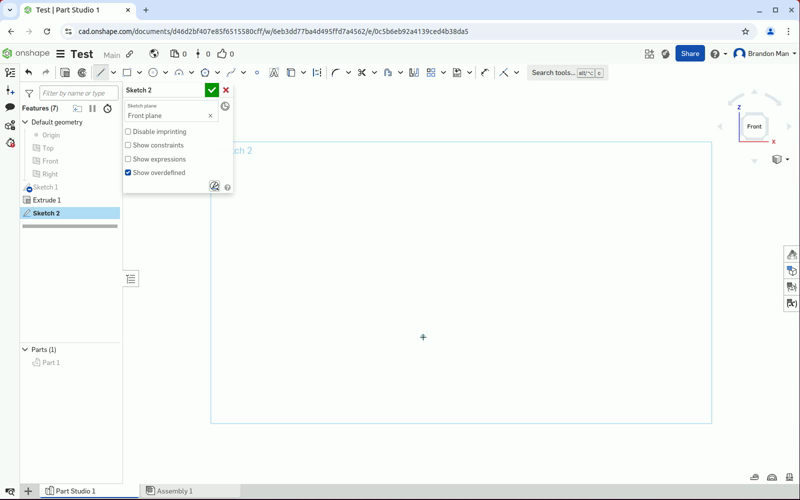
mouse_move(492, 336)
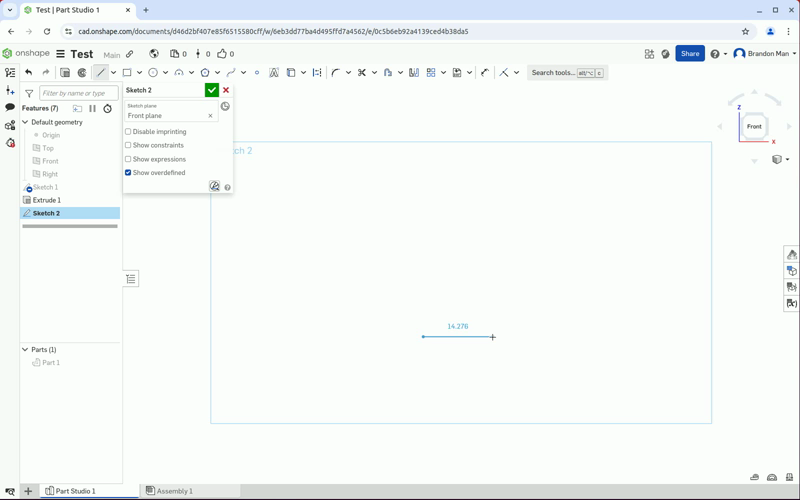
click(492, 336)
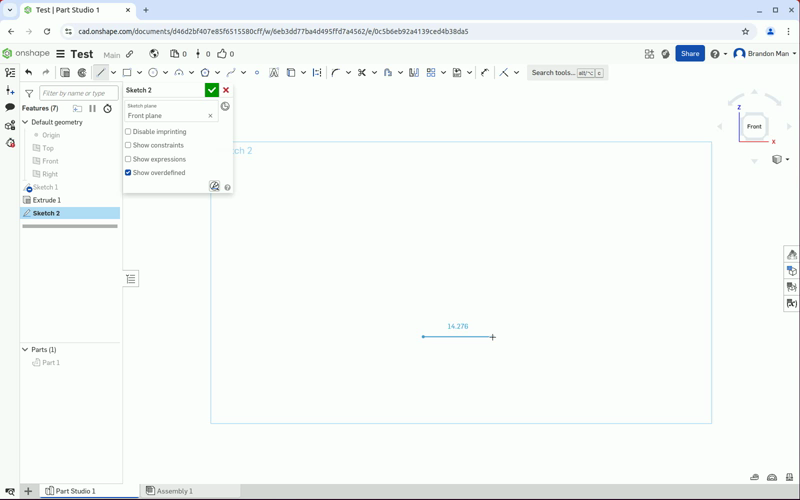
key_up(shift)
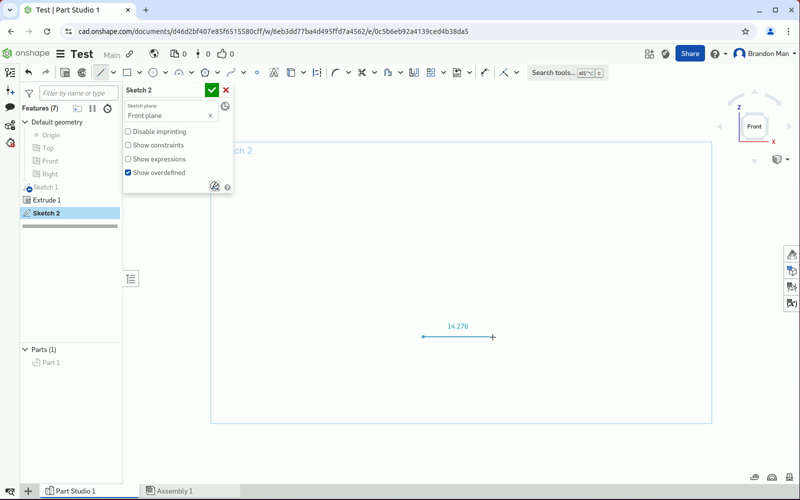
key_down(shift)
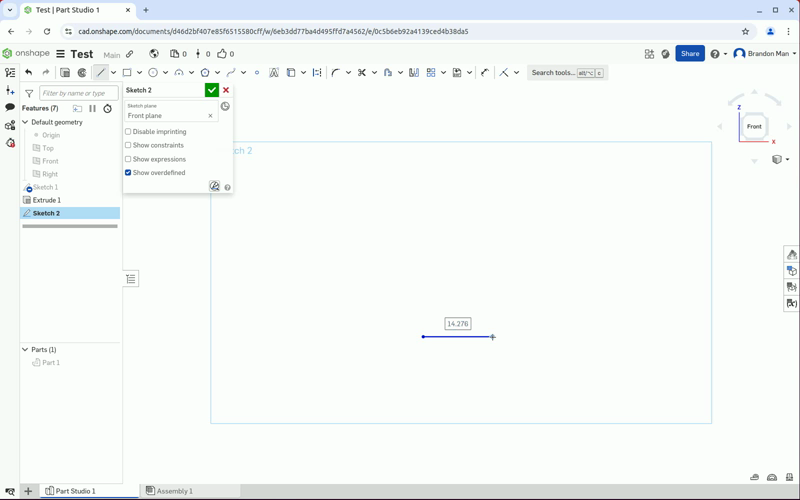
mouse_move(522, 336)
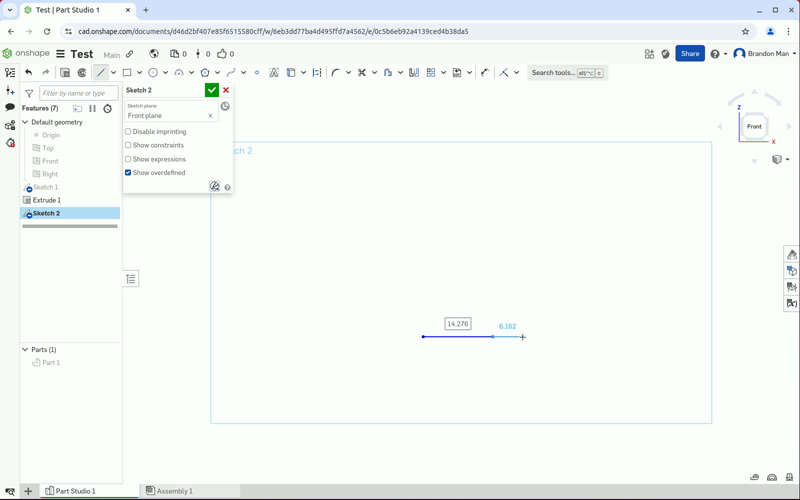
mouse_move(492, 322)
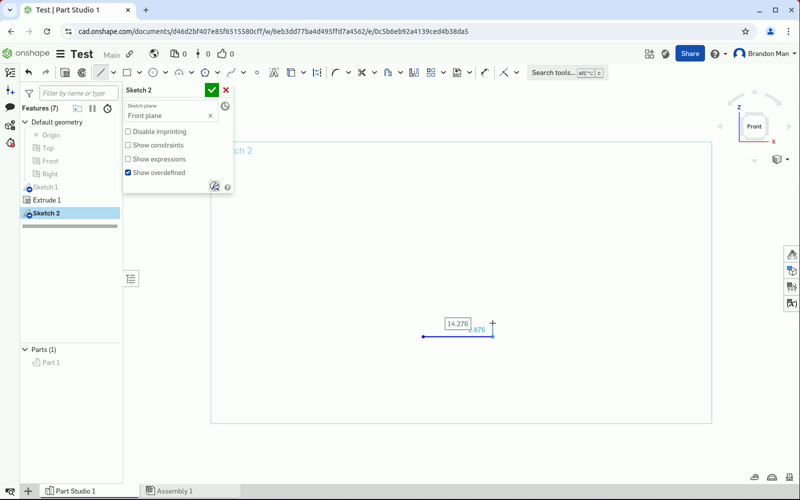
click(492, 322)
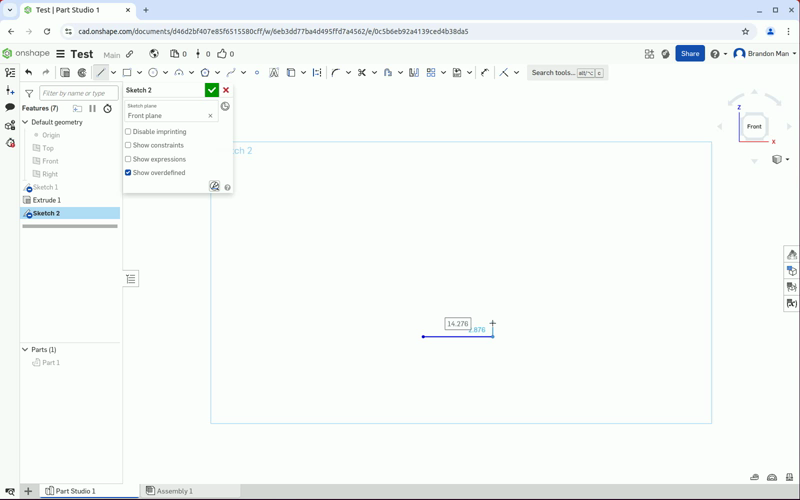
key_up(shift)
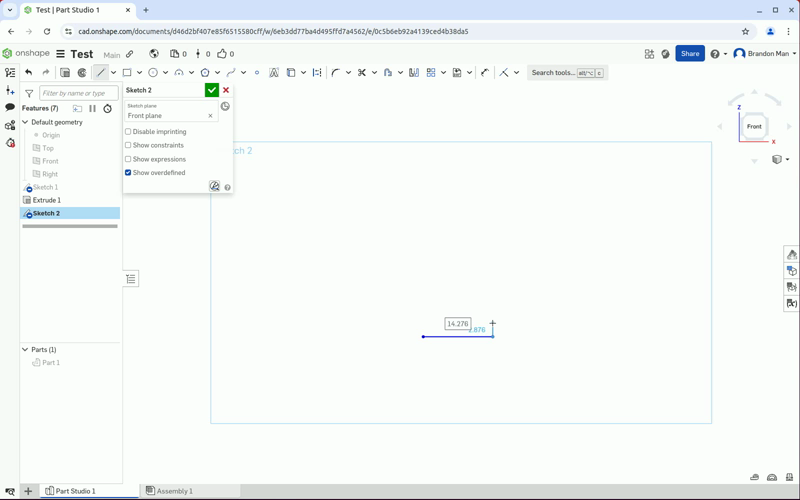
key_down(shift)
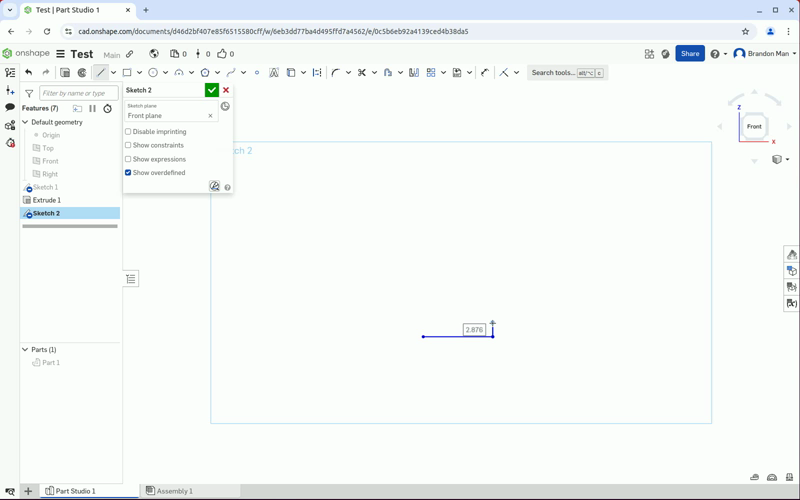
mouse_move(423, 322)
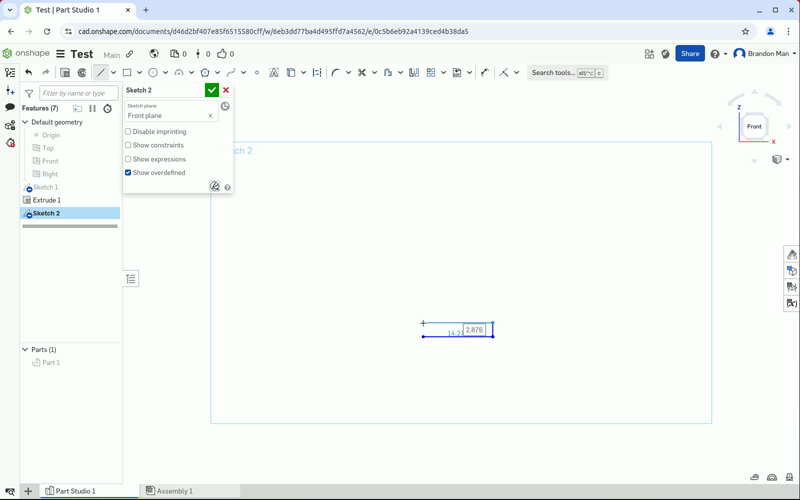
click(423, 322)
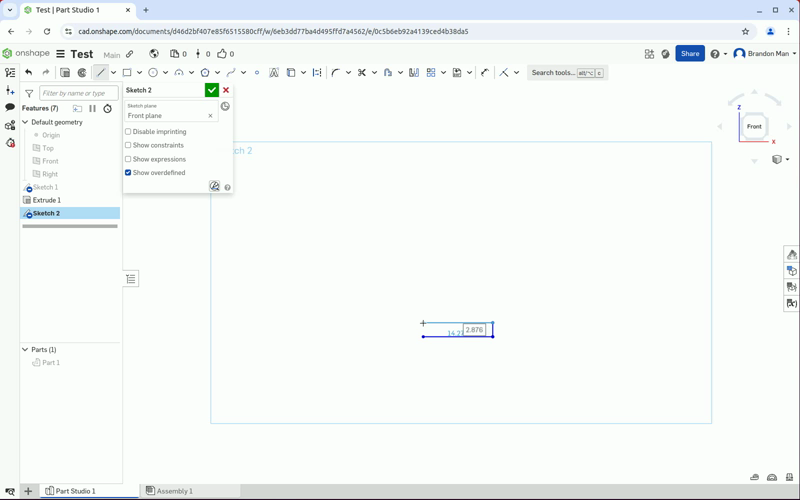
key_up(shift)
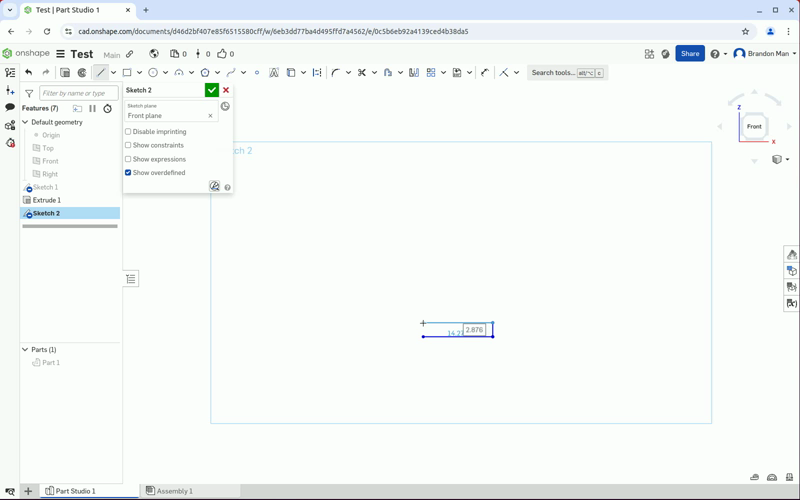
mouse_move(453, 322)
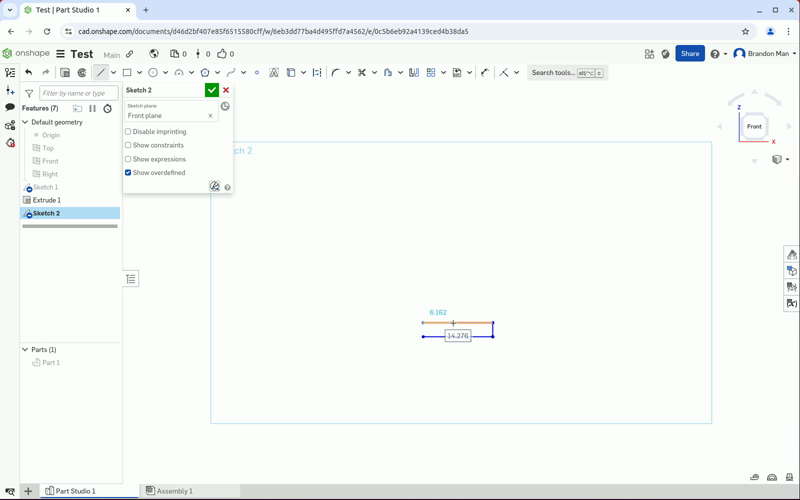
key_down(shift)
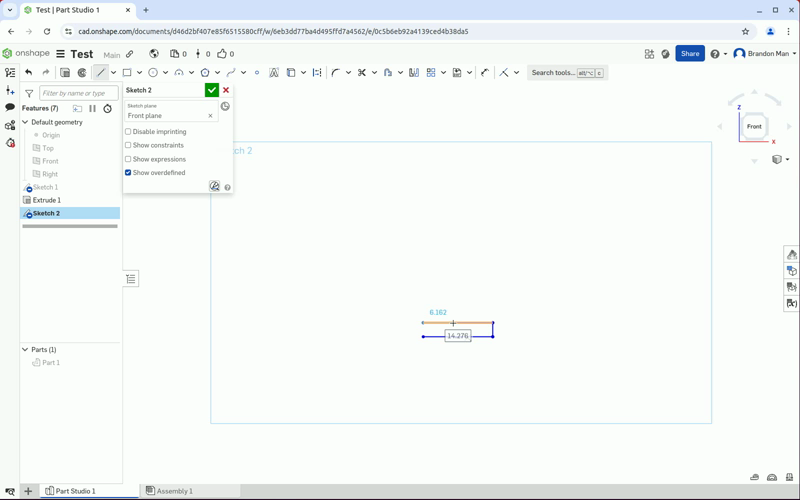
mouse_move(423, 336)
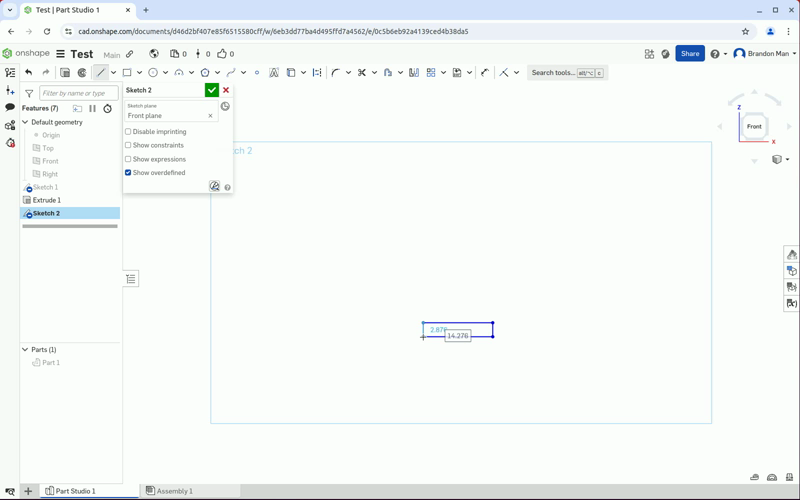
key_up(shift)
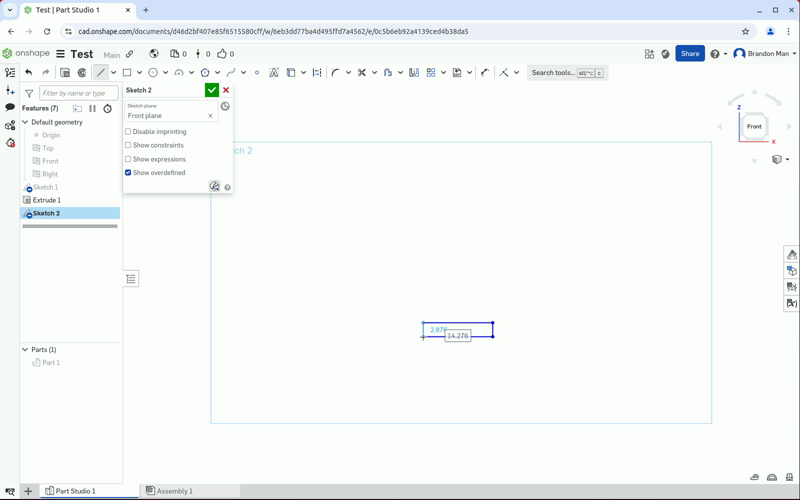
click(423, 336)
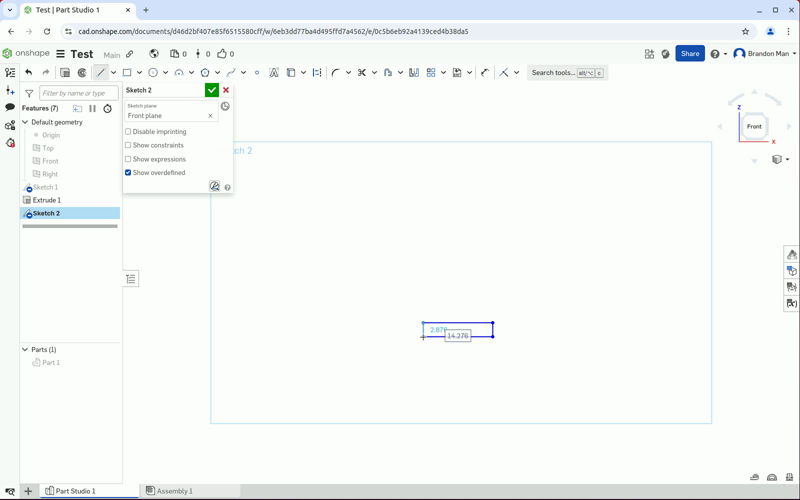
key(esc)
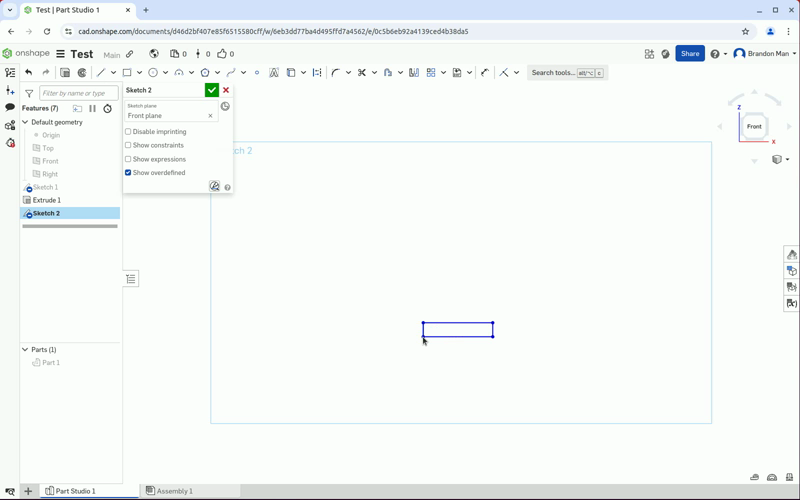
mouse_move(451, 324)
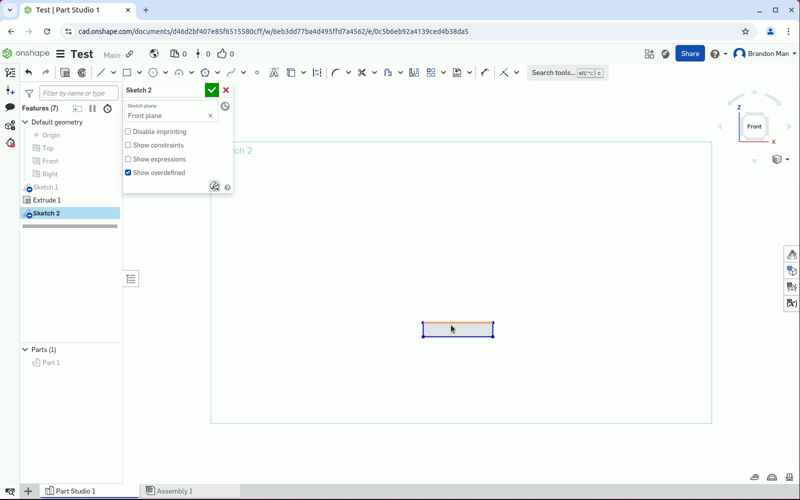
scroll(6)
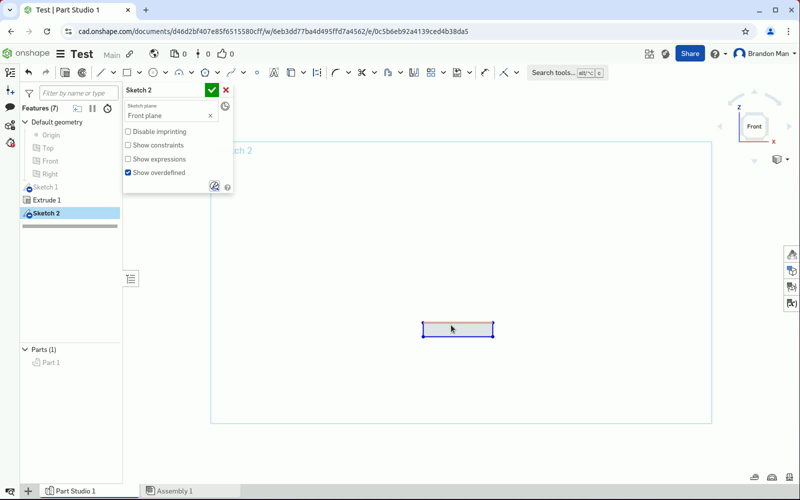
scroll(6)
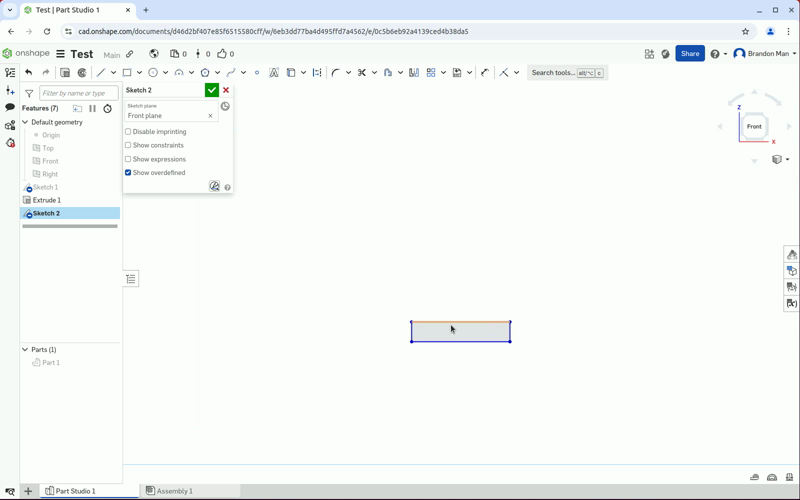
scroll(6)
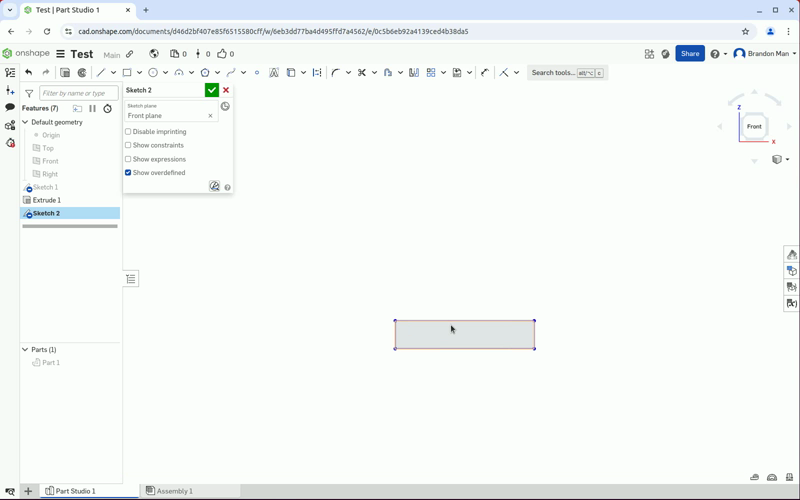
scroll(6)
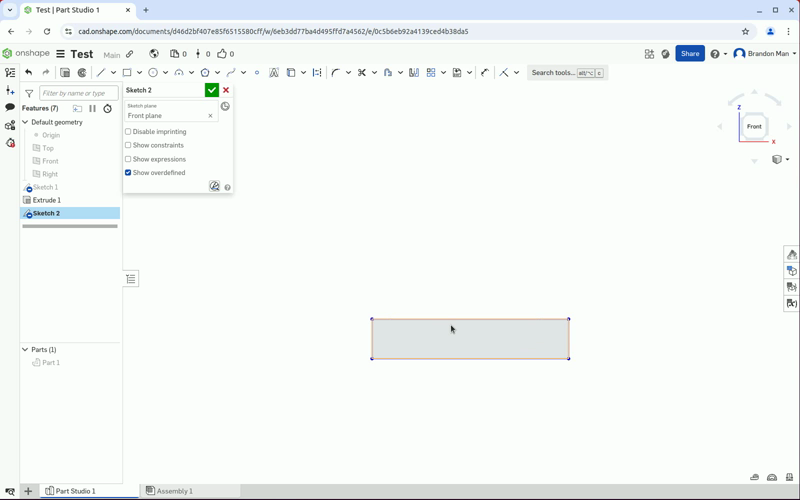
scroll(6)
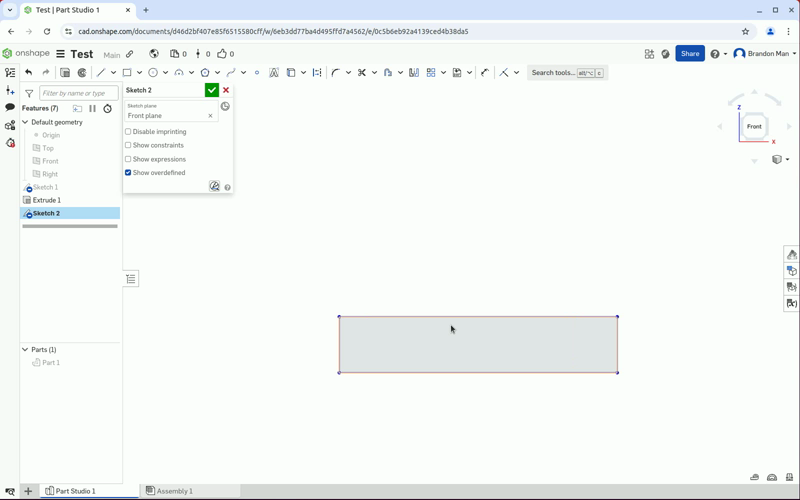
scroll(6)
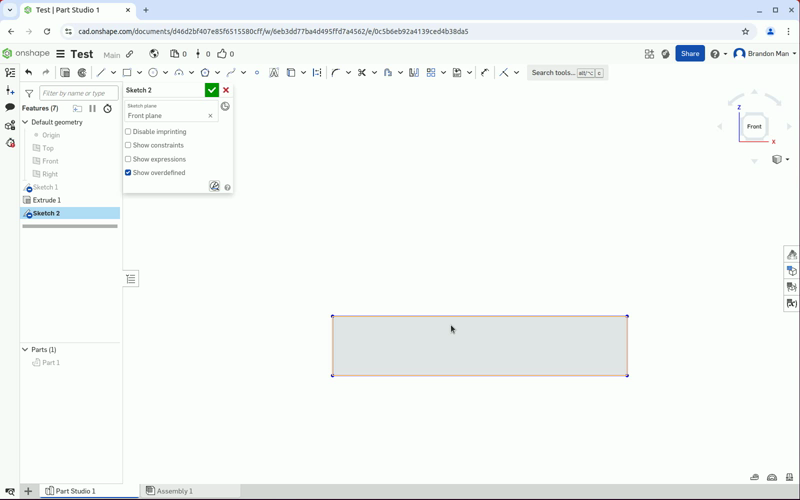
scroll(6)
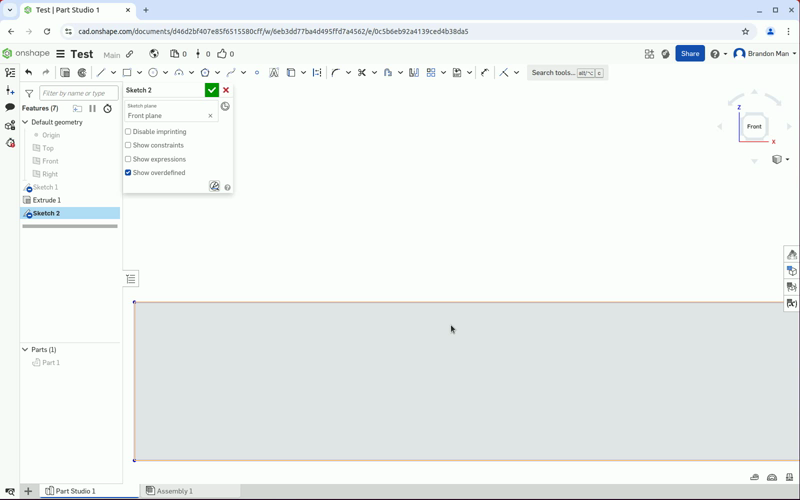
click(451, 324)
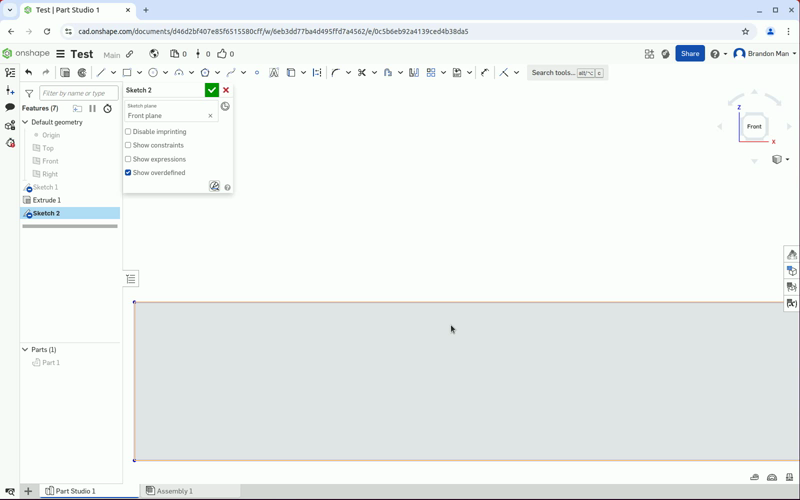
scroll(-6)
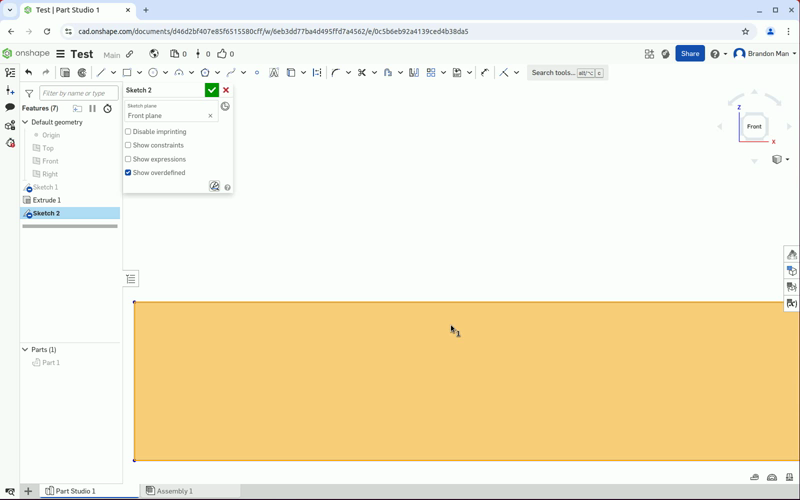
scroll(-6)
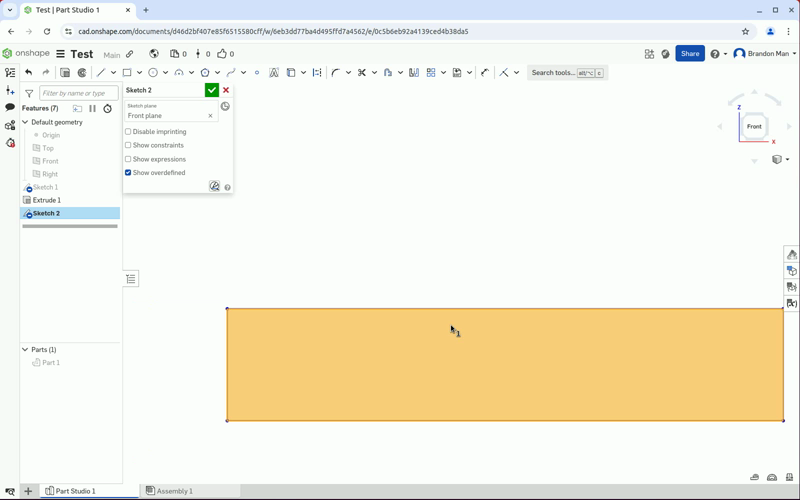
scroll(-6)
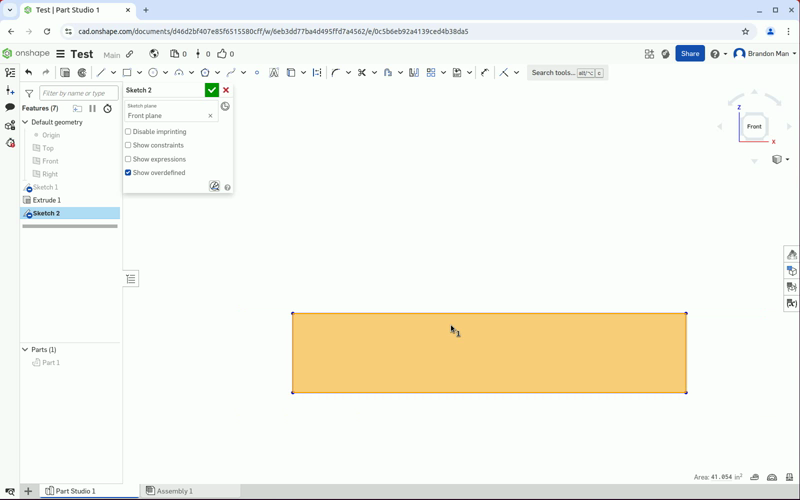
scroll(-6)
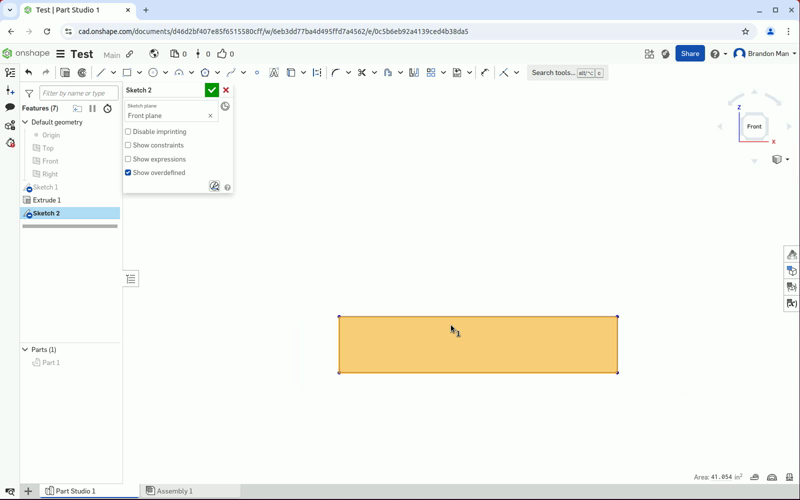
scroll(-6)
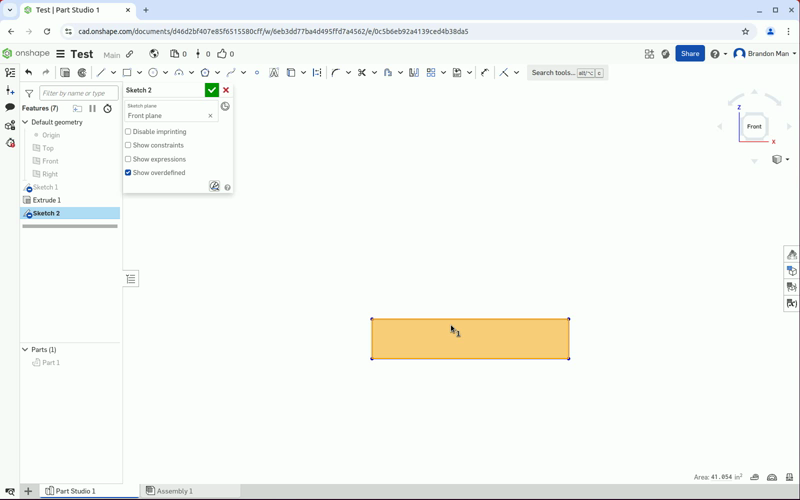
scroll(-6)
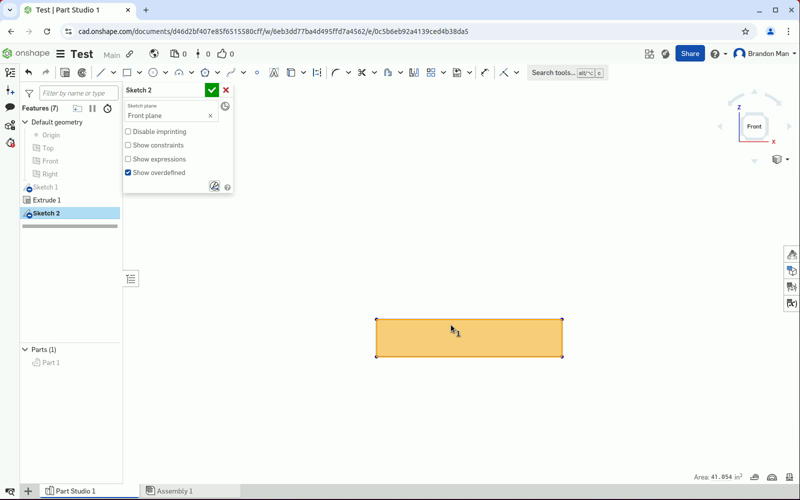
scroll(-6)
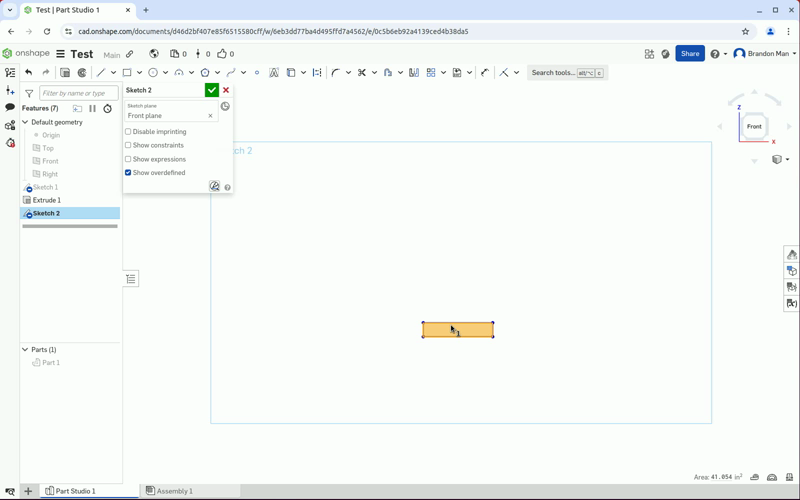
mouse_move(73, 352)
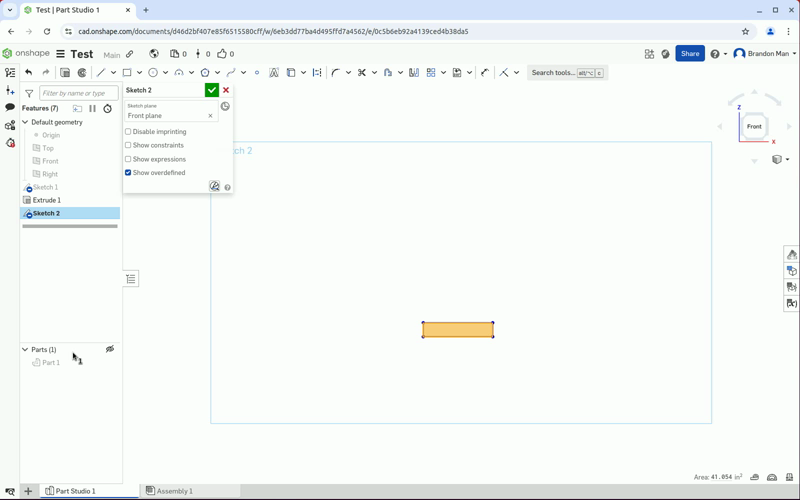
key(shift+y)
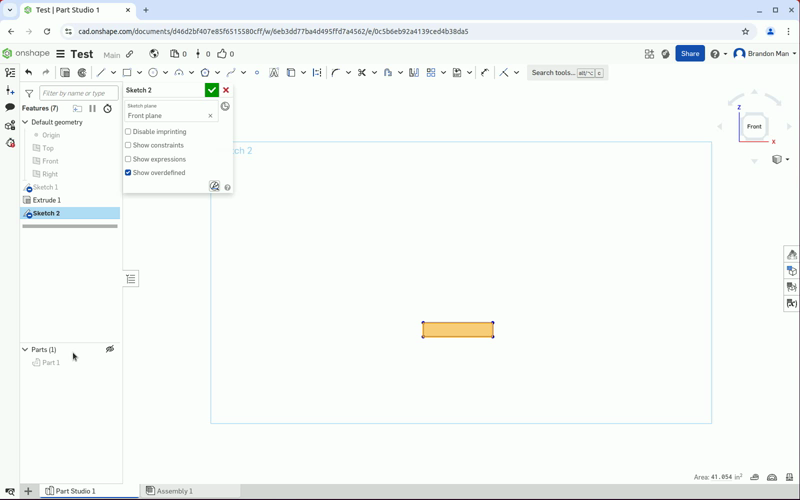
key(shift+e)
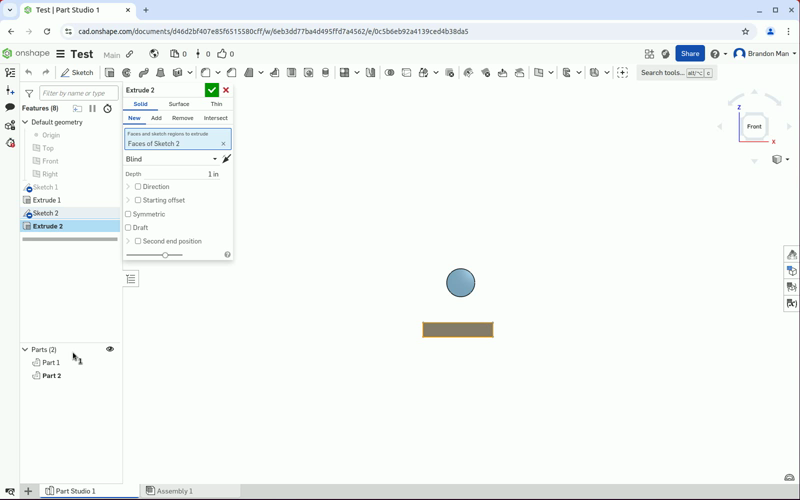
mouse_move(143, 106)
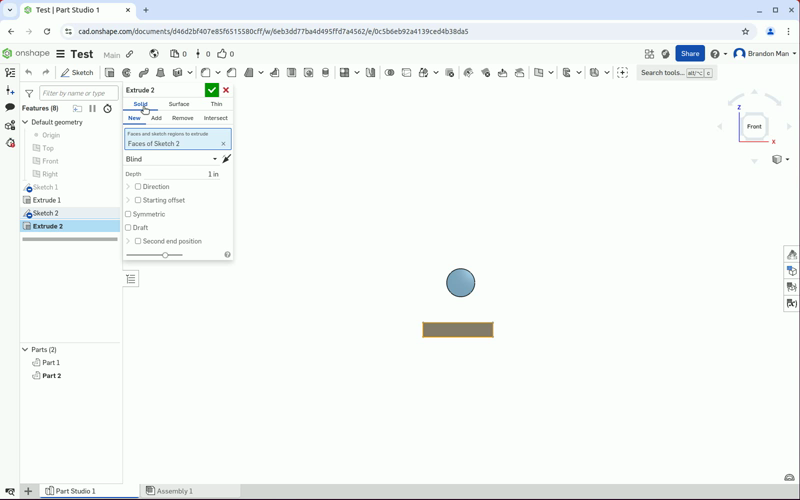
click(143, 106)
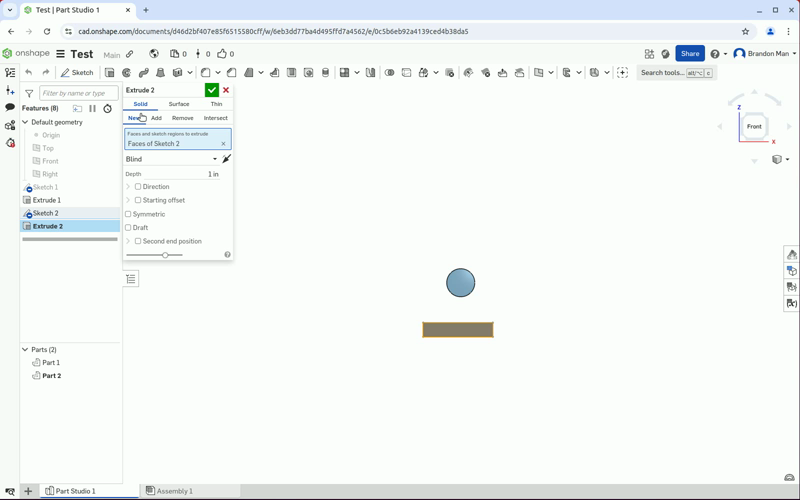
mouse_move(137, 120)
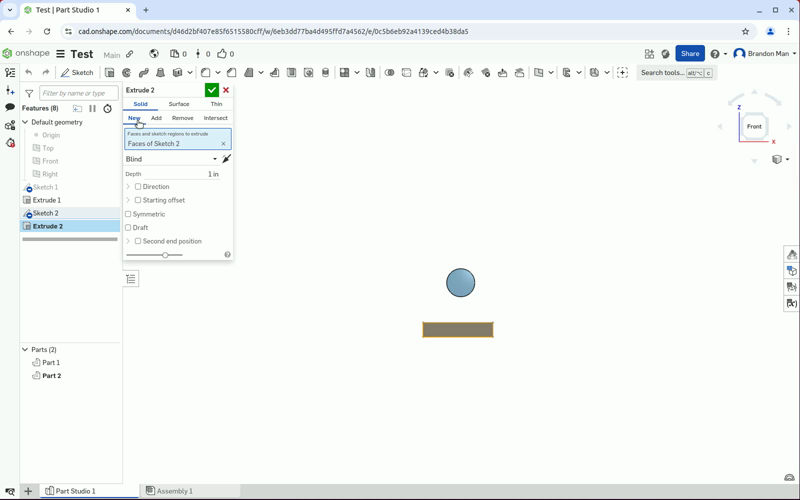
click(137, 120)
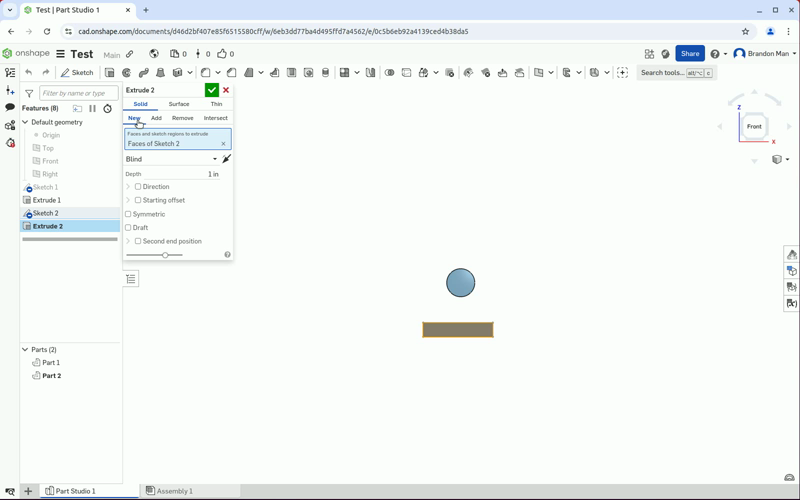
key(tab, 4)
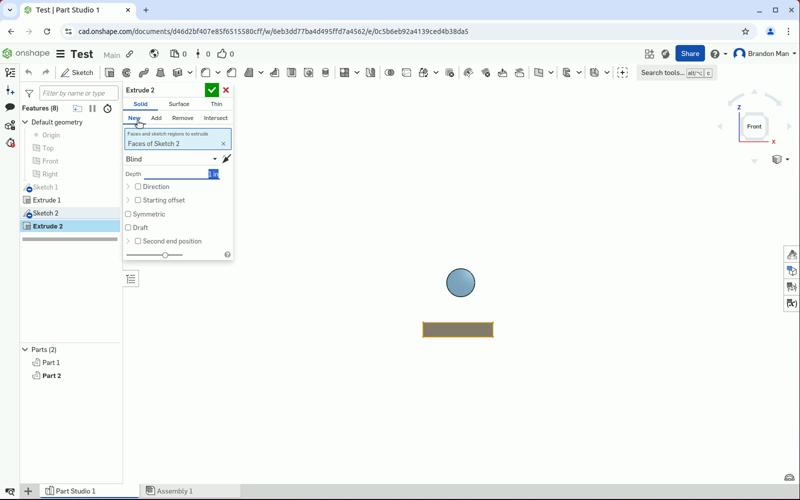
text(2.889)
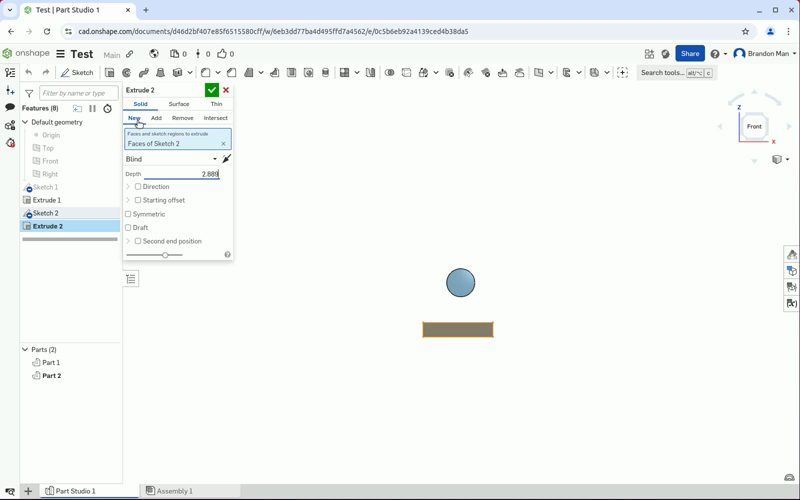
key(enter)
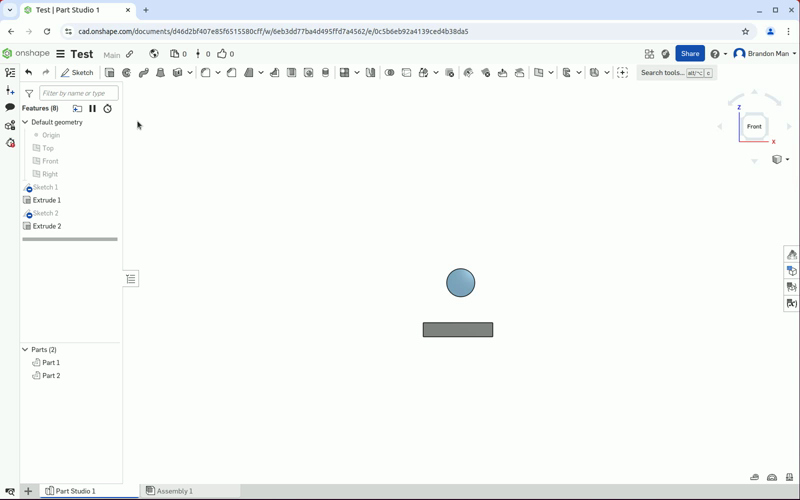
key(shift+h)
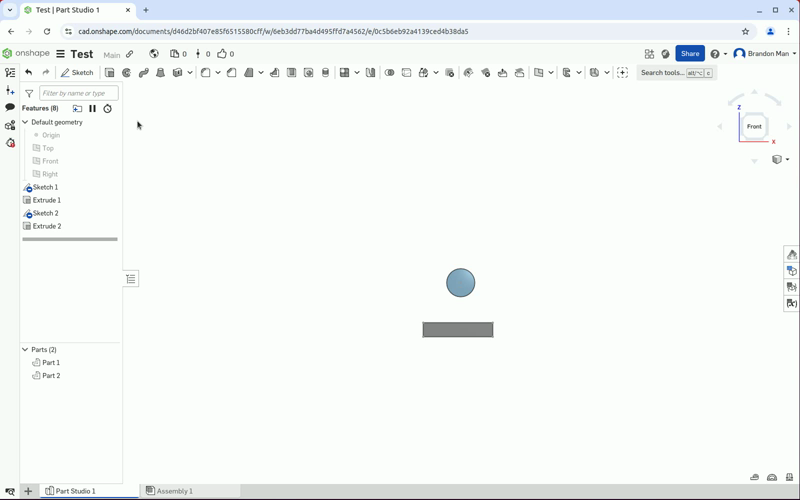
key(shift+h)
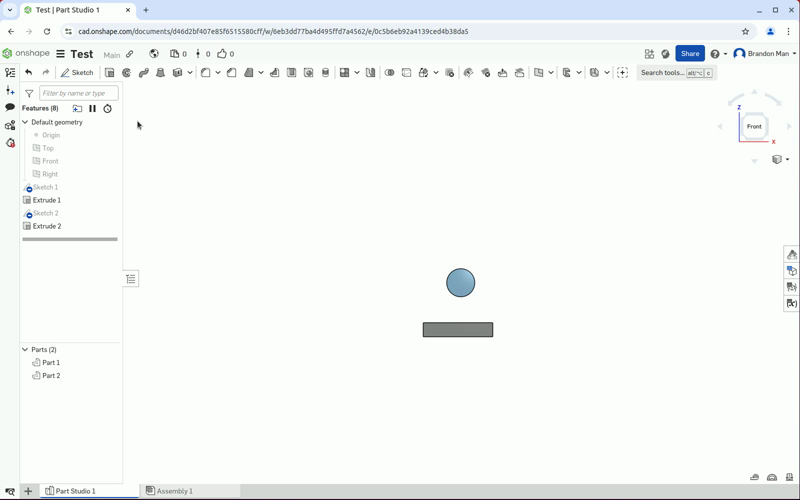
mouse_move(73, 189)
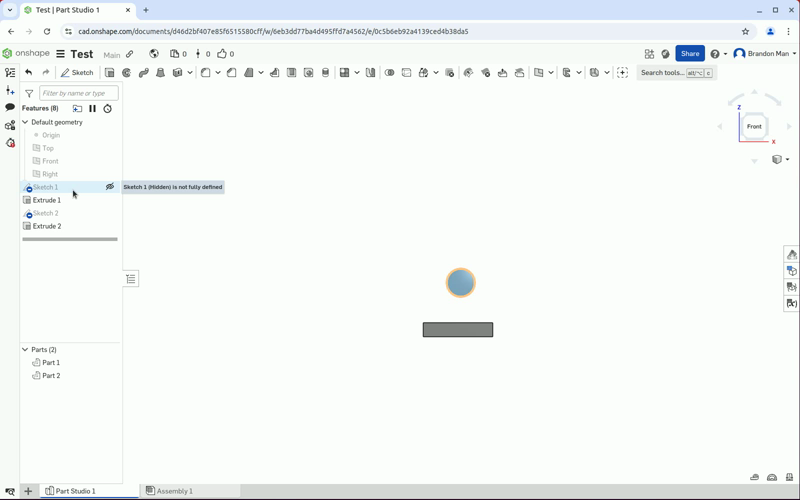
click(73, 189)
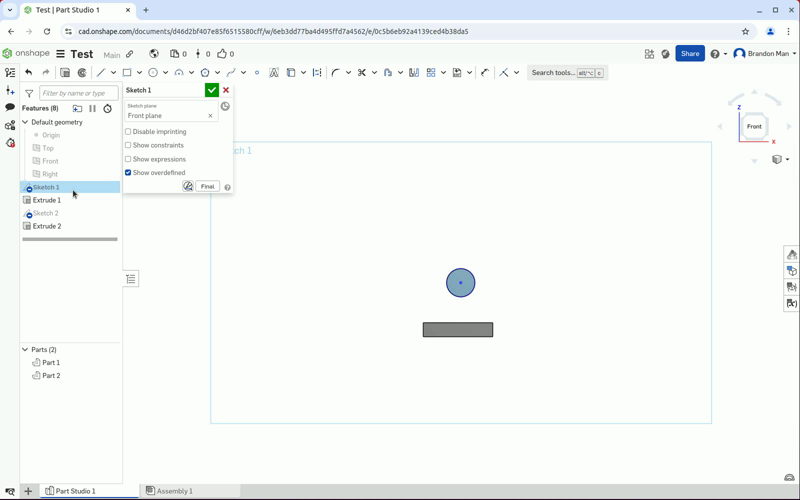
mouse_move(229, 92)
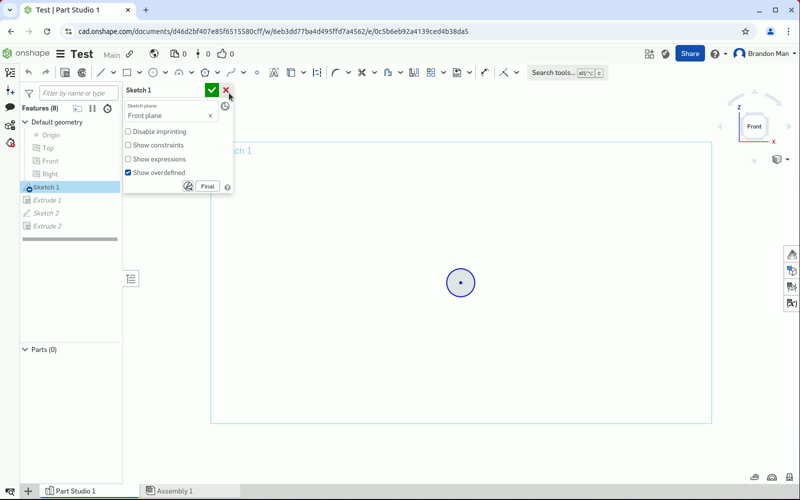
click(229, 92)
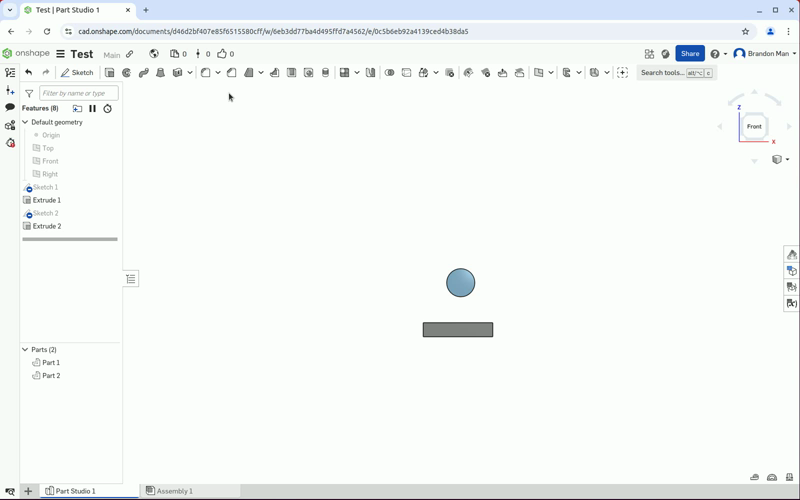
mouse_move(541, 75)
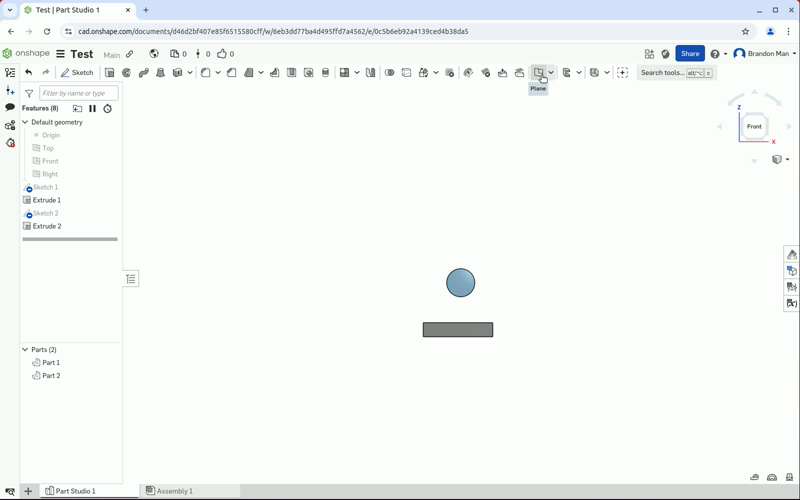
click(541, 75)
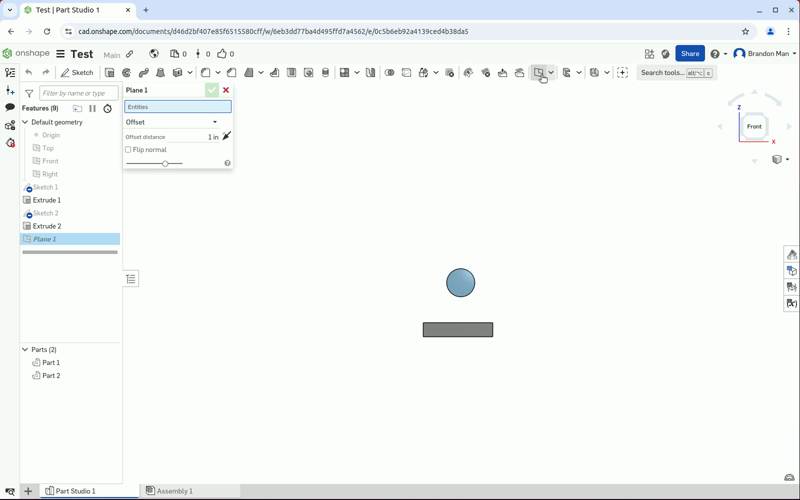
mouse_move(73, 163)
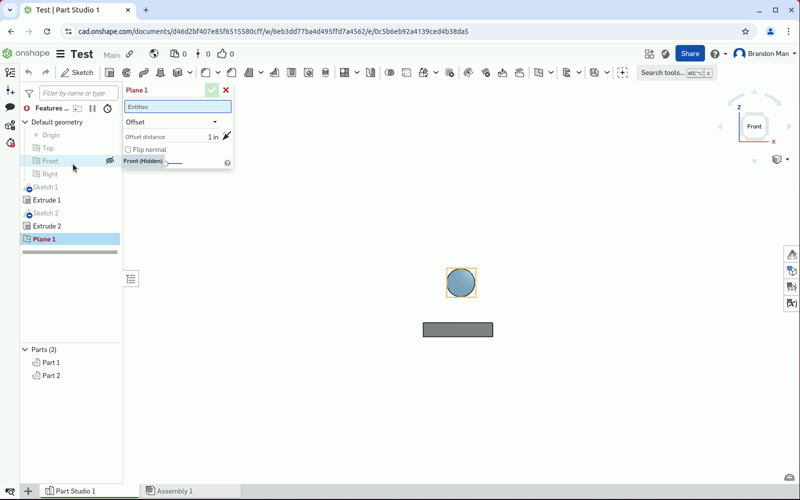
click(73, 163)
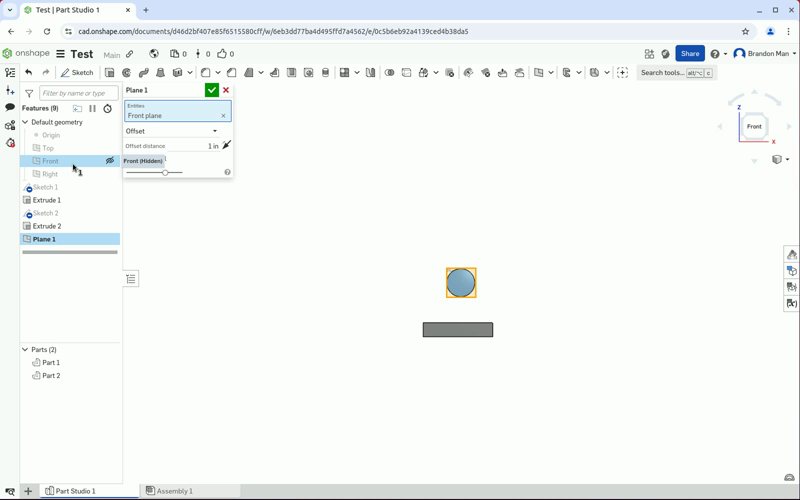
key(tab, 2)
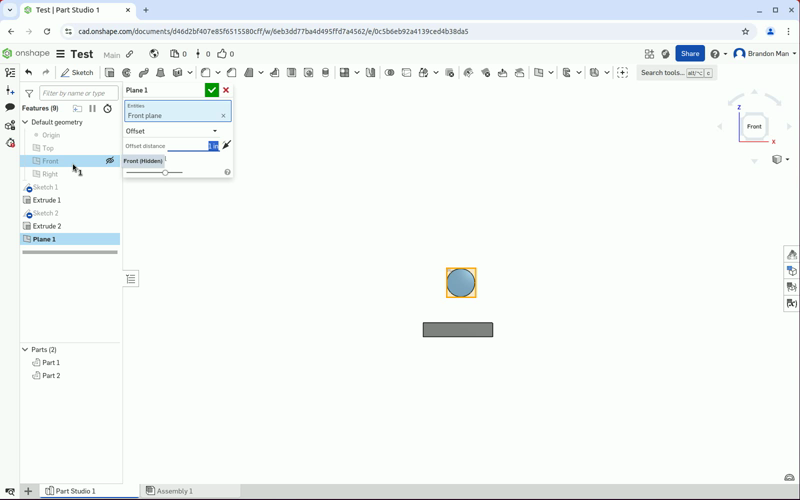
text(22.615)
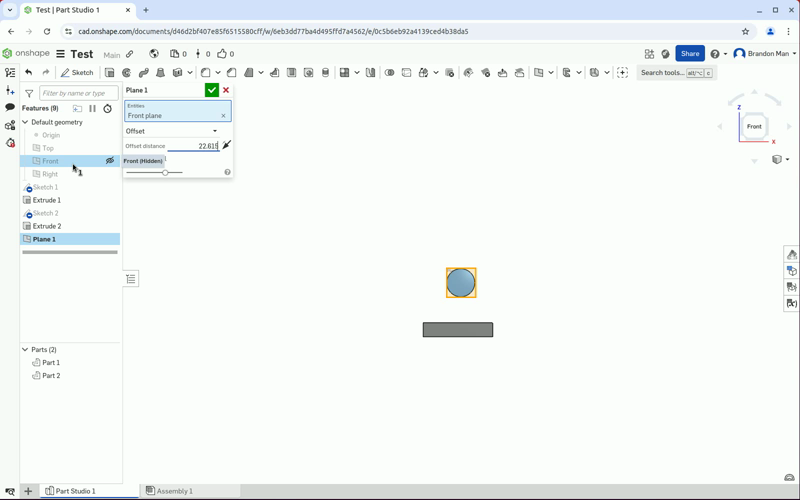
key(enter, 2)
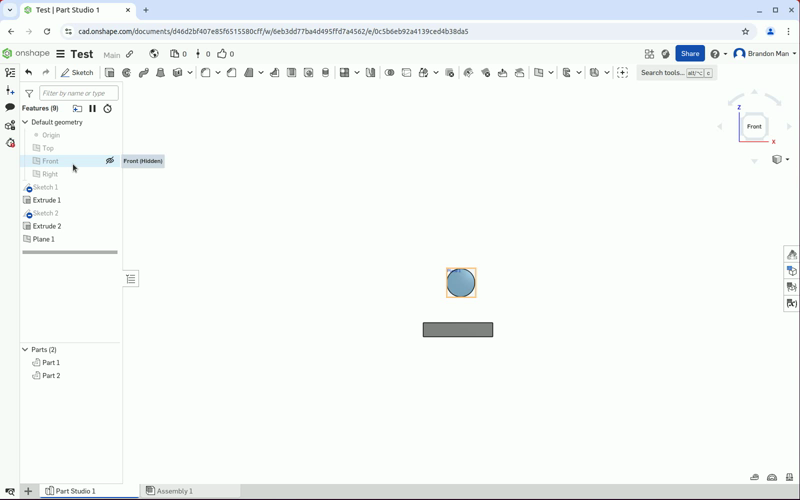
key(shift+s)
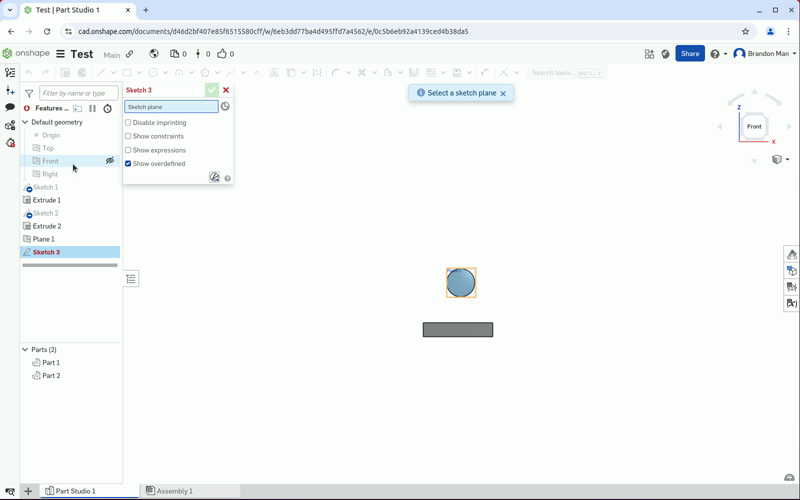
mouse_move(73, 241)
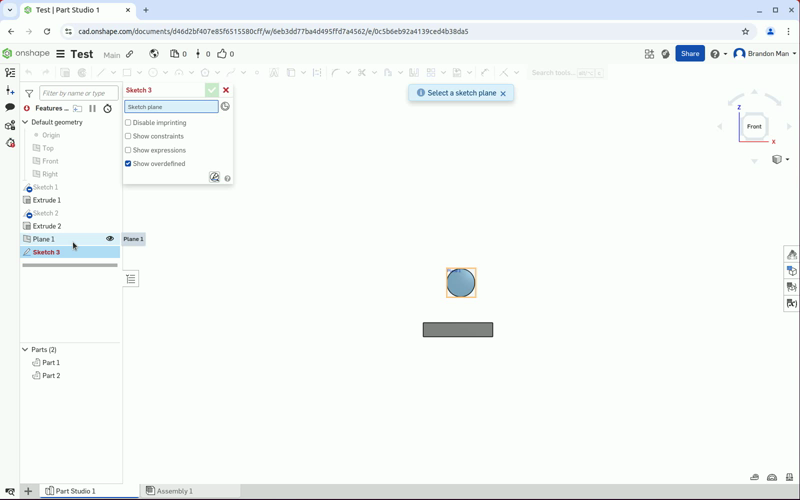
click(73, 241)
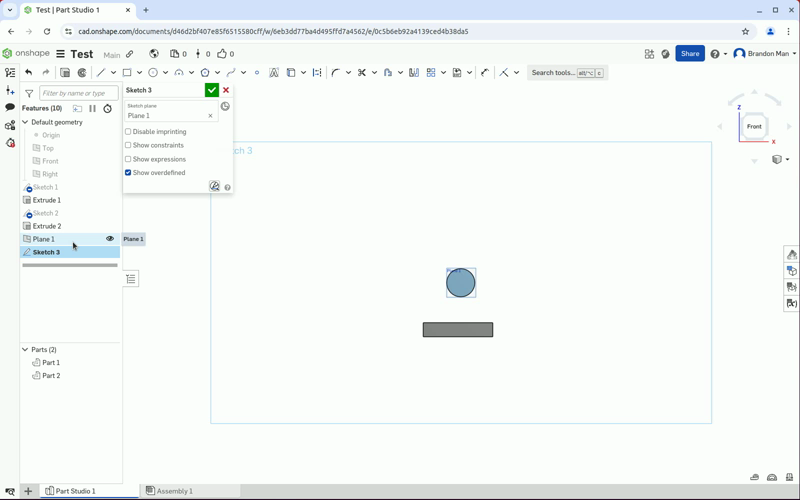
mouse_move(73, 352)
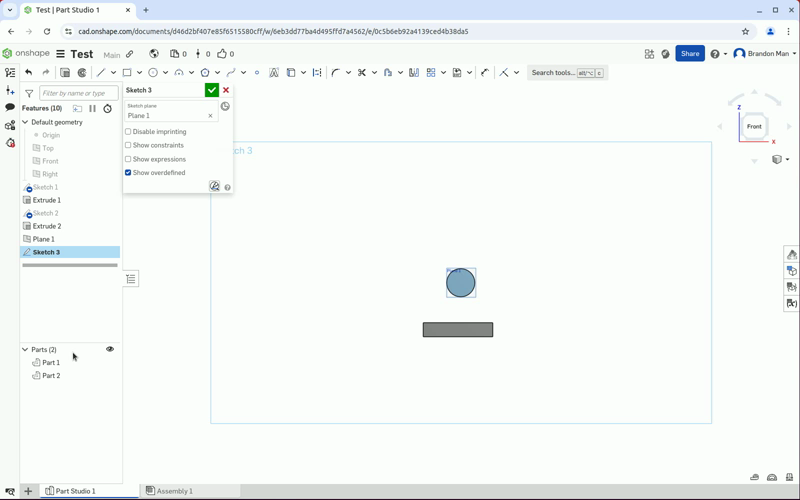
key(y)
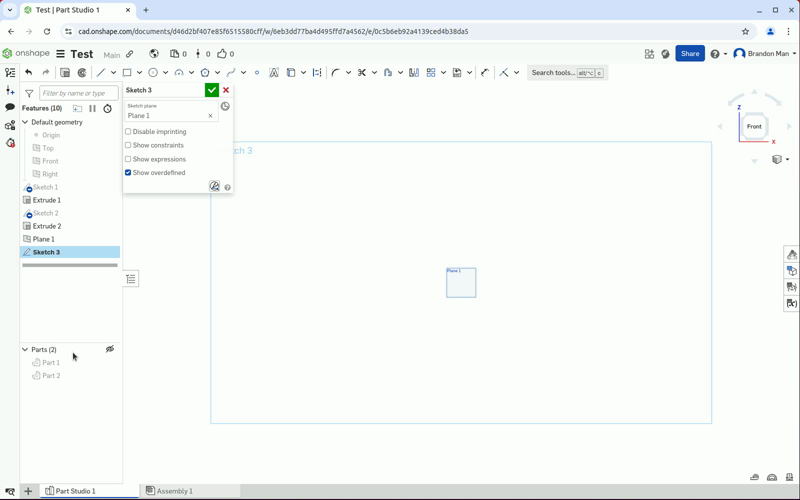
key(a)
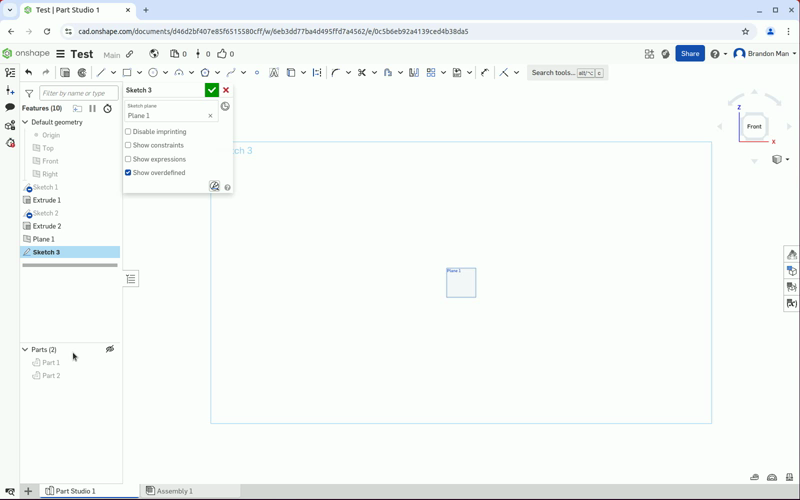
key_down(shift)
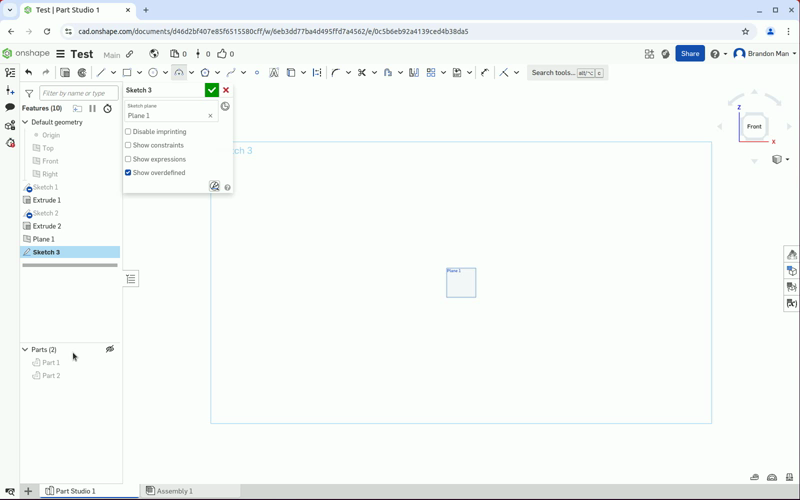
mouse_move(473, 276)
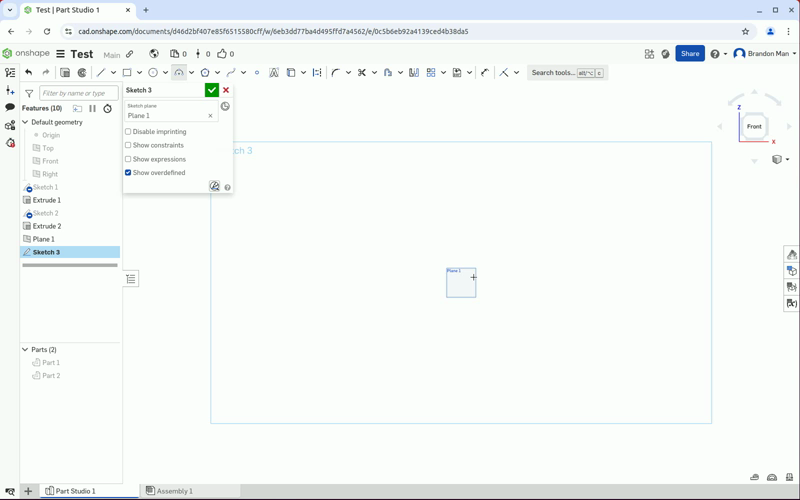
click(473, 276)
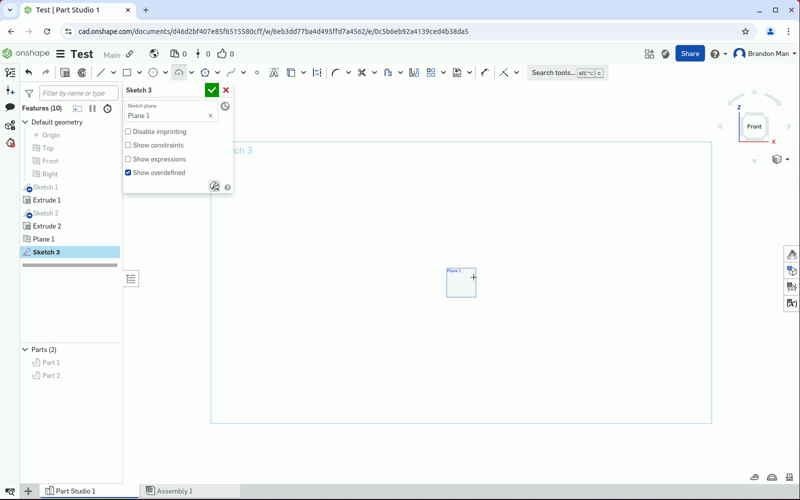
key_up(shift)
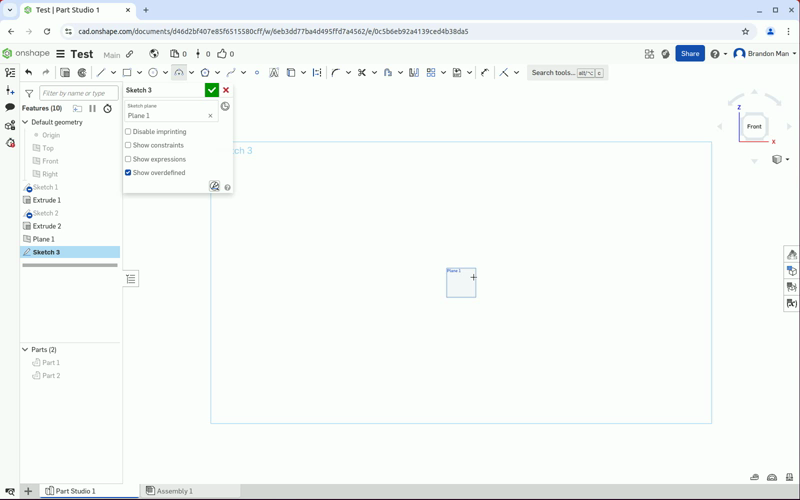
key_down(shift)
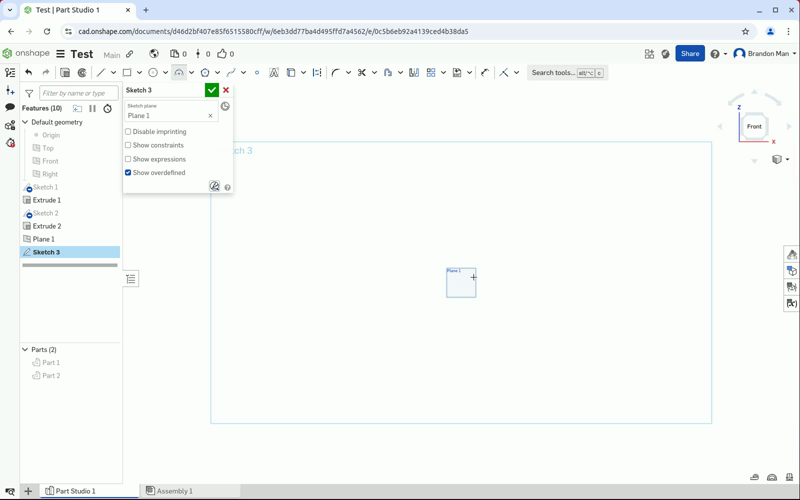
mouse_move(474, 282)
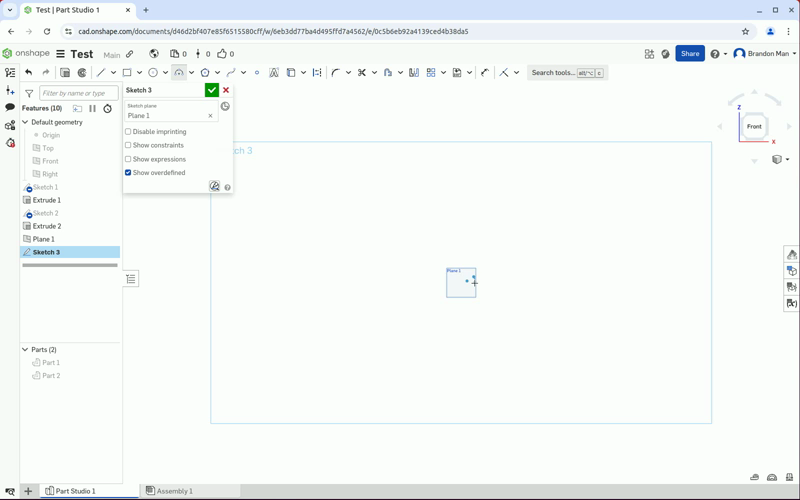
scroll(6)
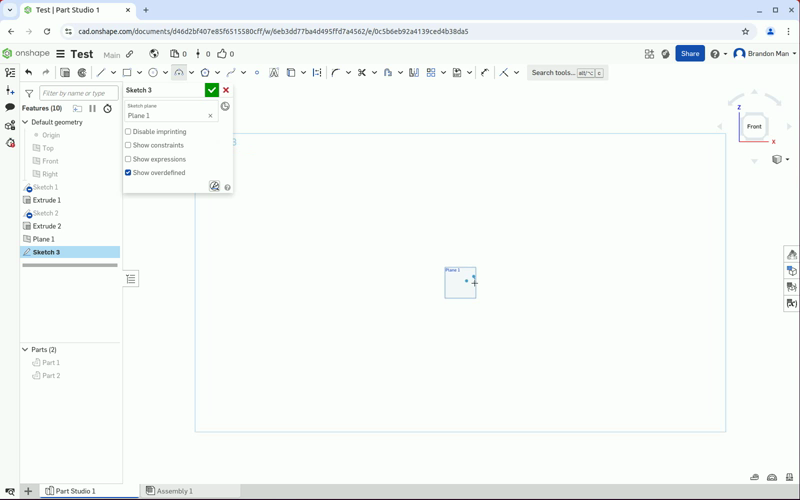
scroll(6)
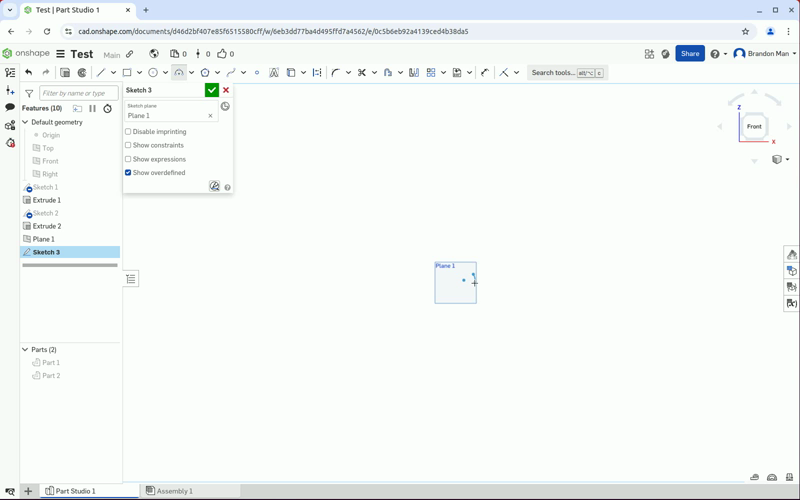
scroll(6)
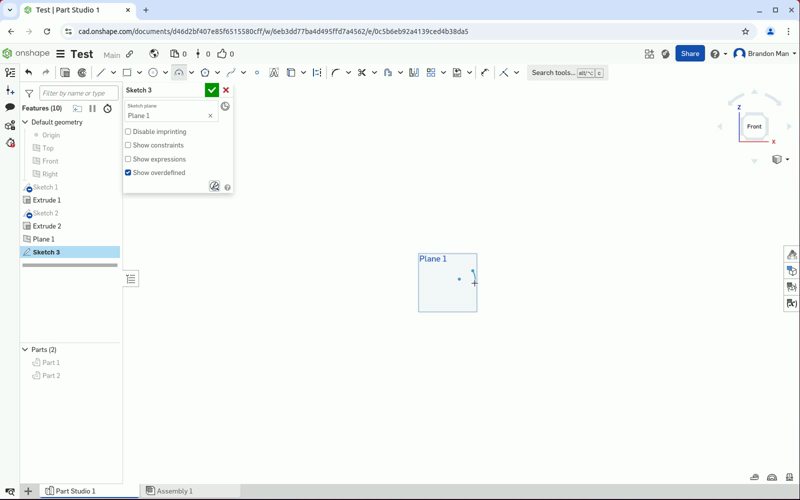
scroll(6)
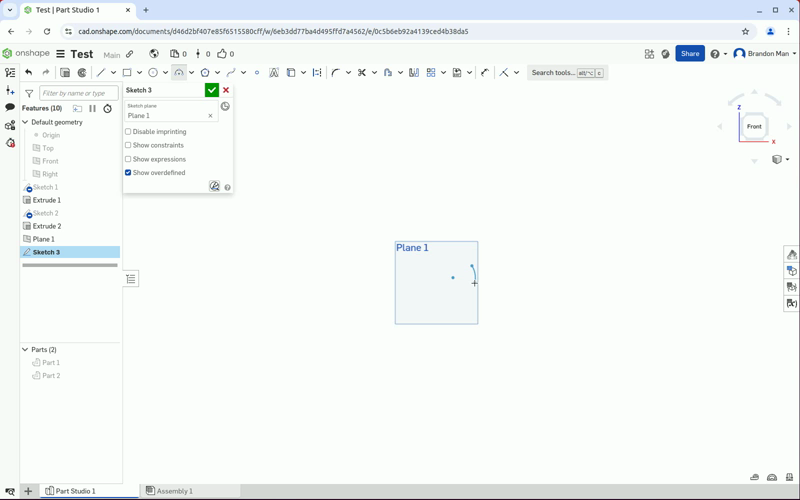
scroll(6)
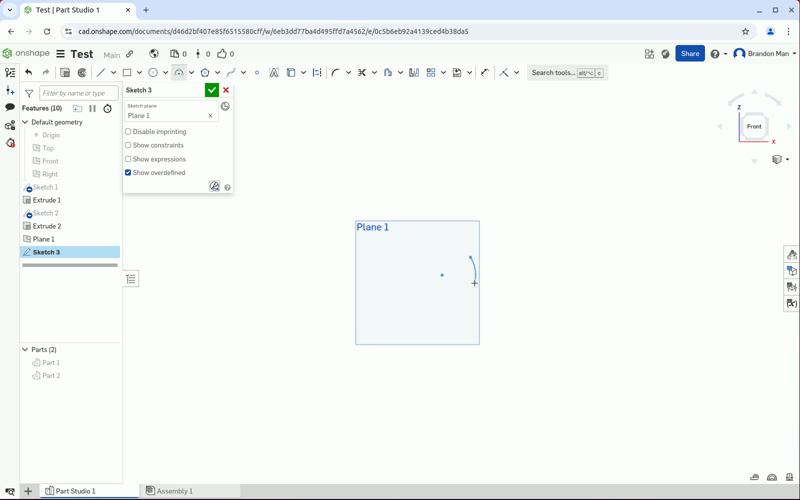
scroll(6)
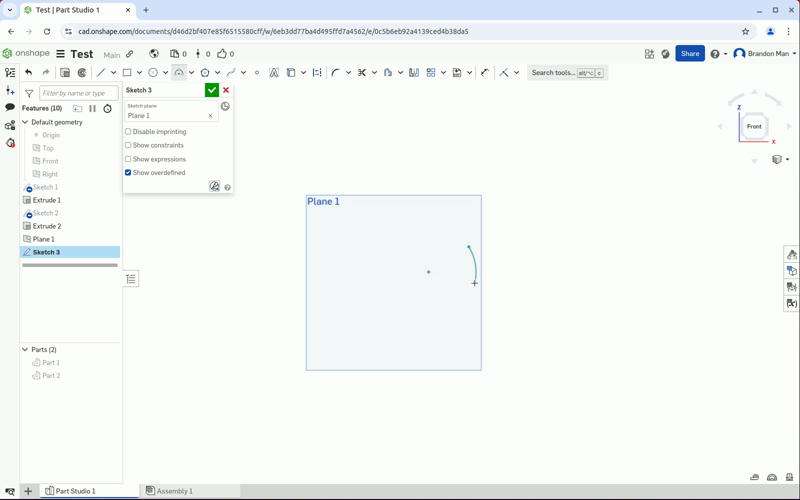
scroll(6)
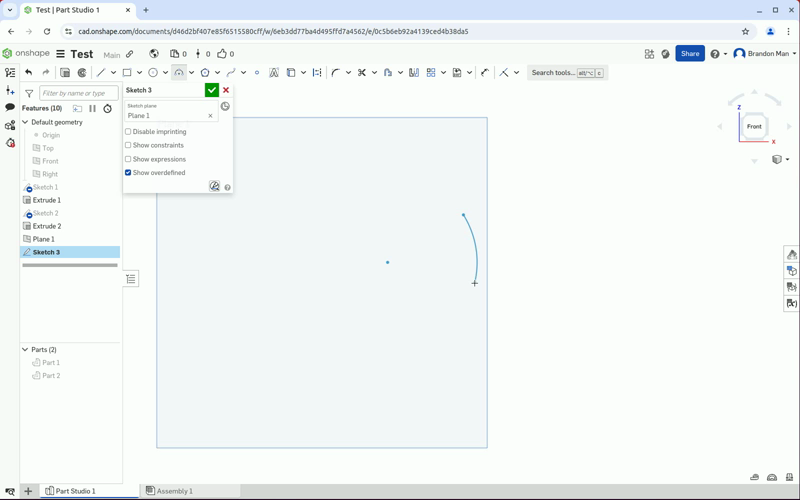
click(474, 282)
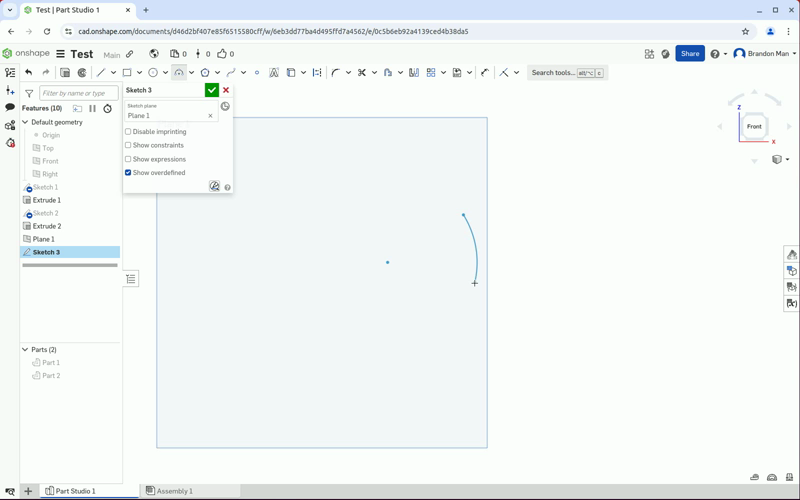
scroll(-6)
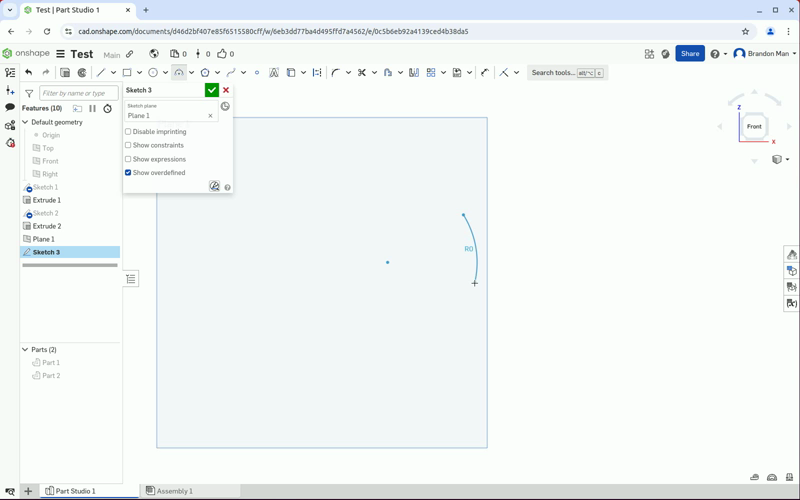
scroll(-6)
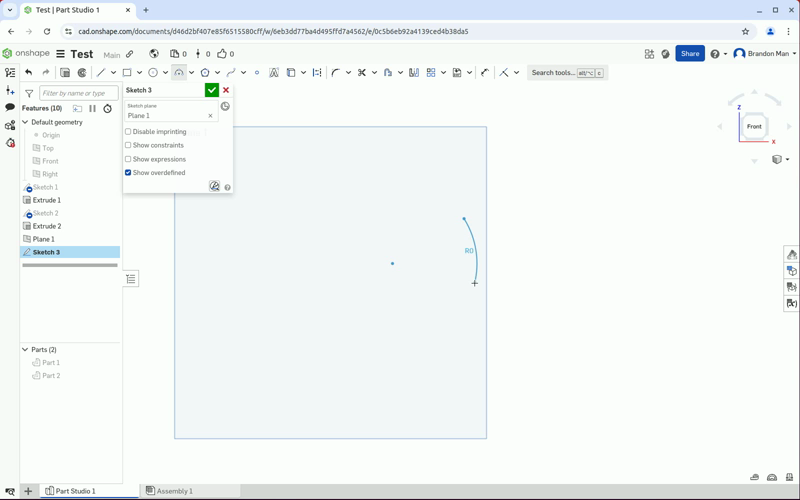
scroll(-6)
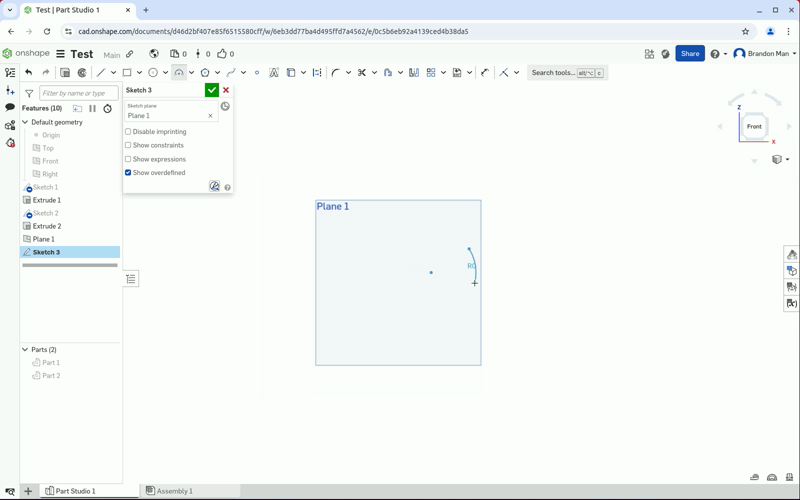
scroll(-6)
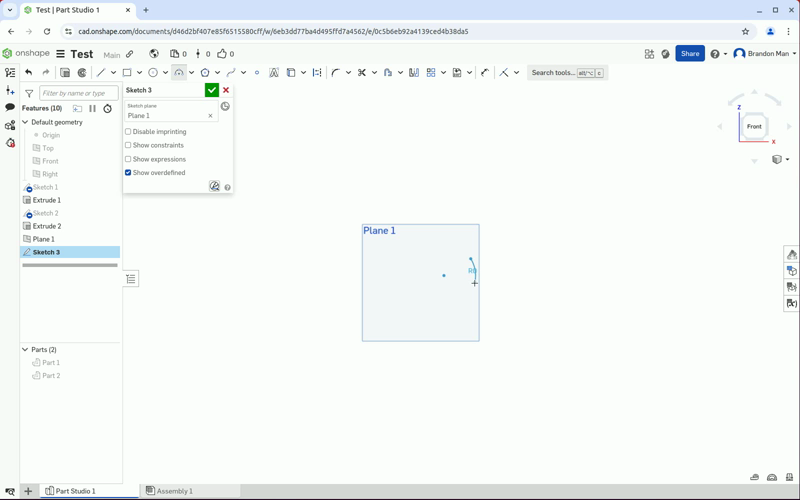
scroll(-6)
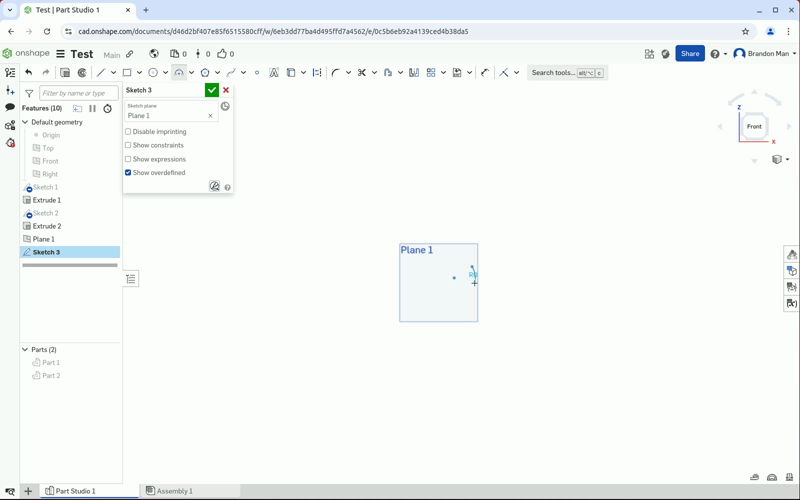
scroll(-6)
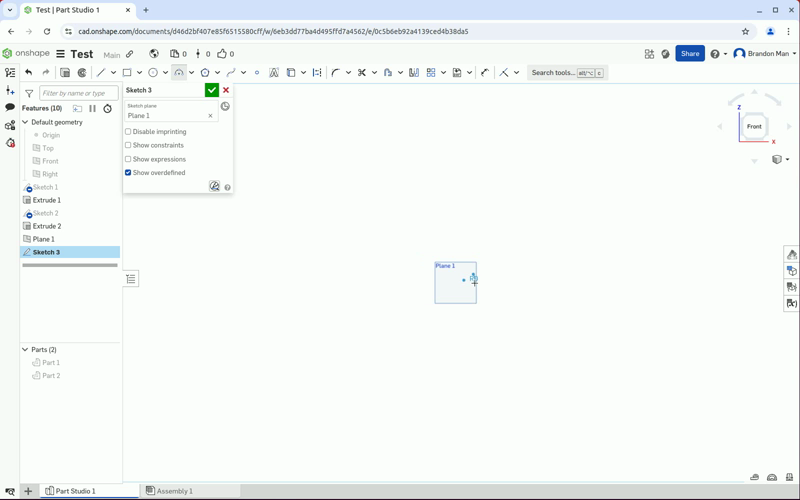
scroll(-6)
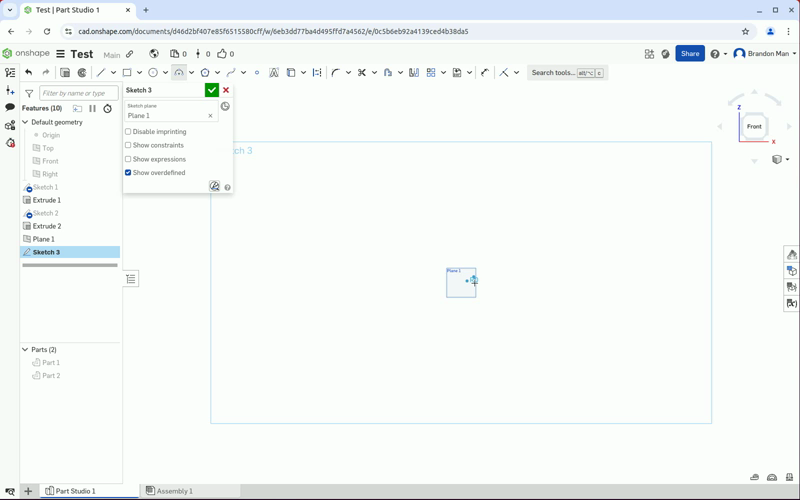
mouse_move(475, 279)
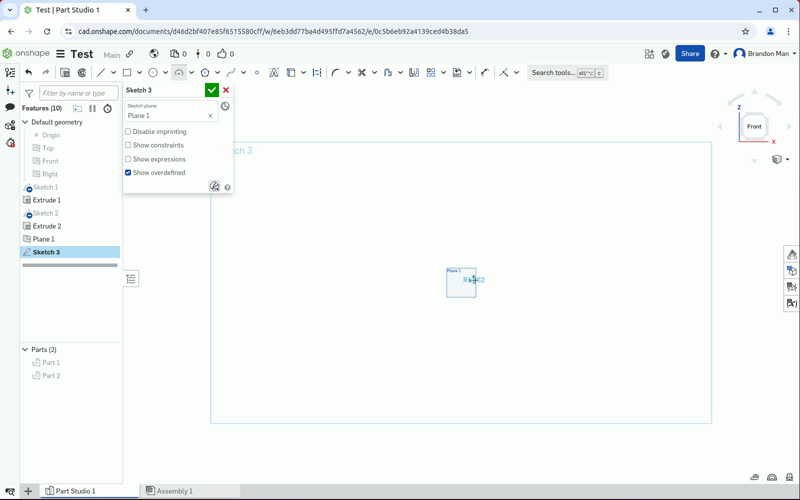
scroll(6)
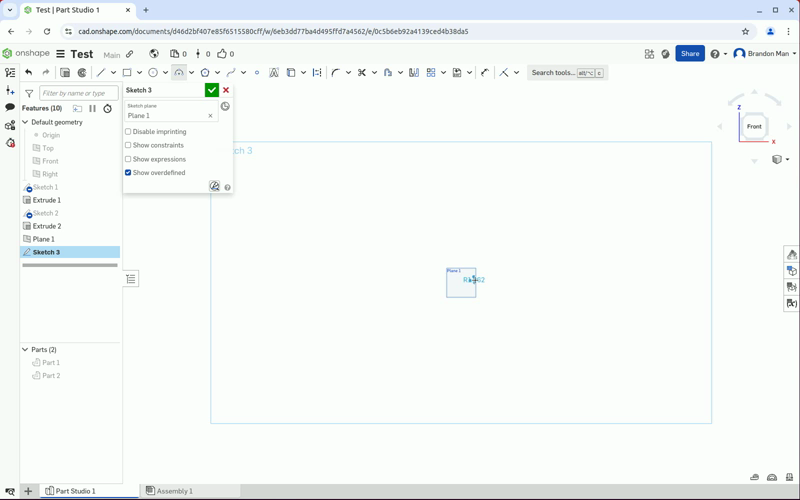
scroll(6)
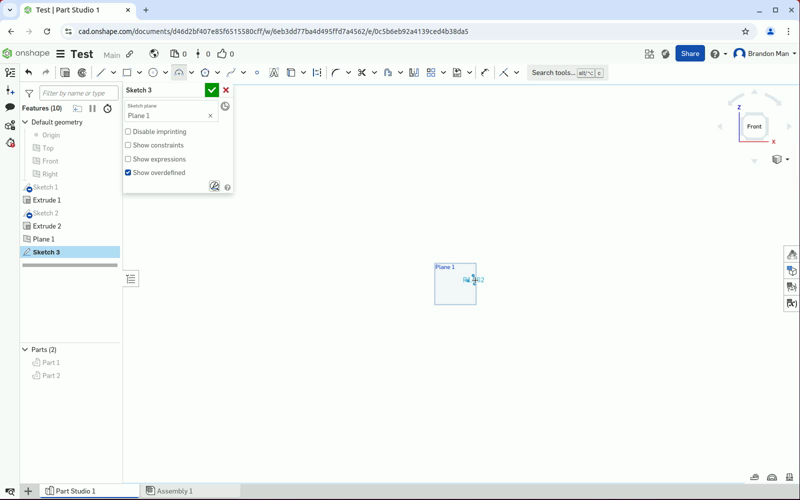
scroll(6)
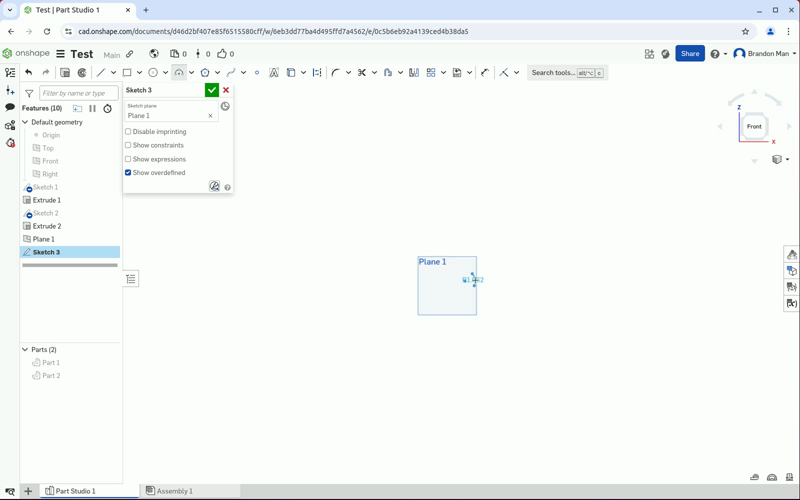
scroll(6)
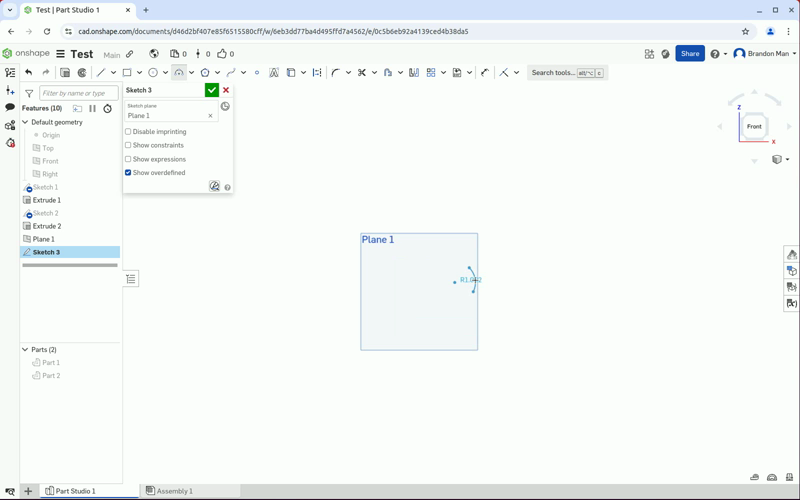
scroll(6)
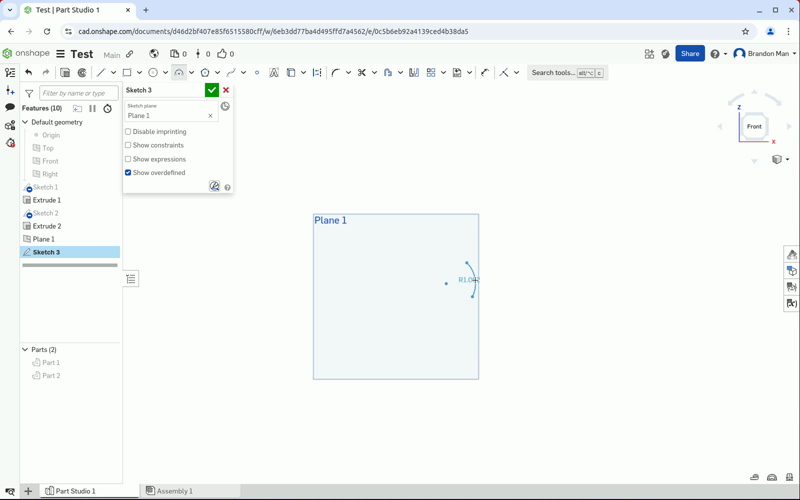
scroll(6)
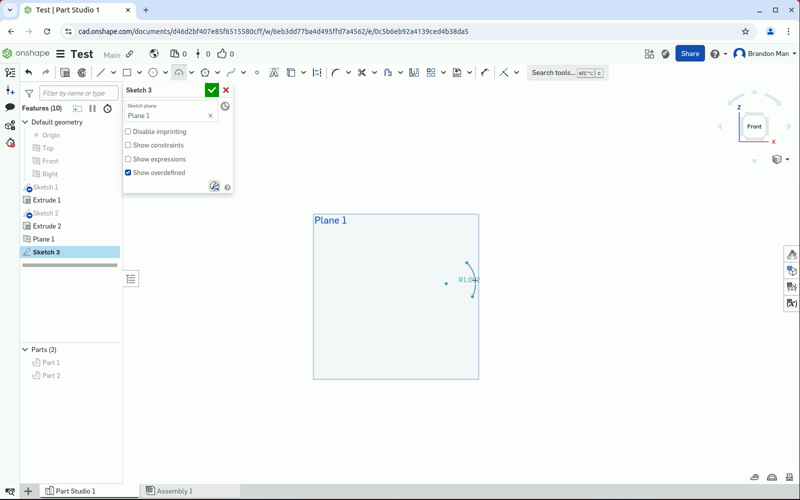
scroll(6)
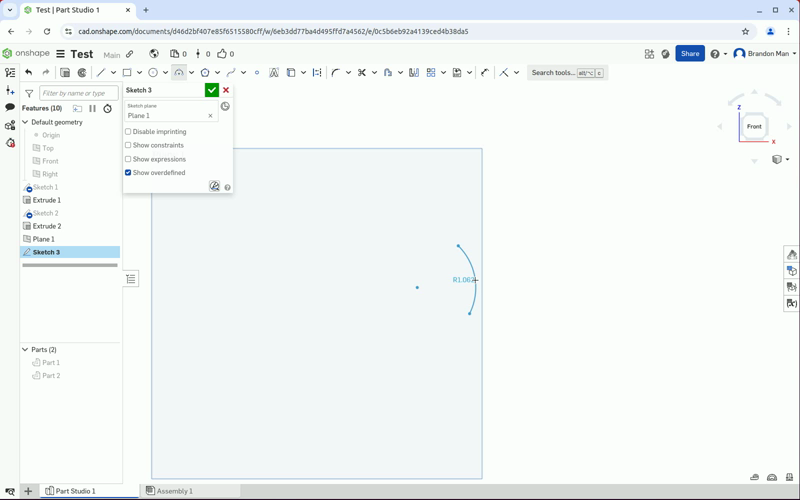
click(475, 279)
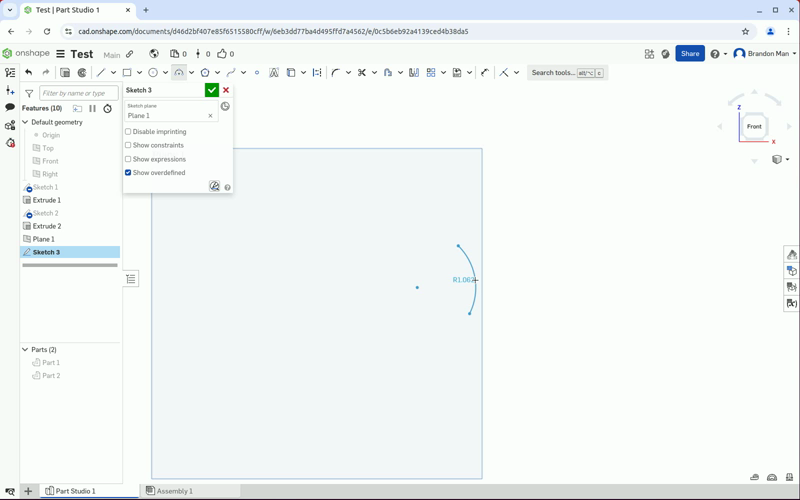
scroll(-6)
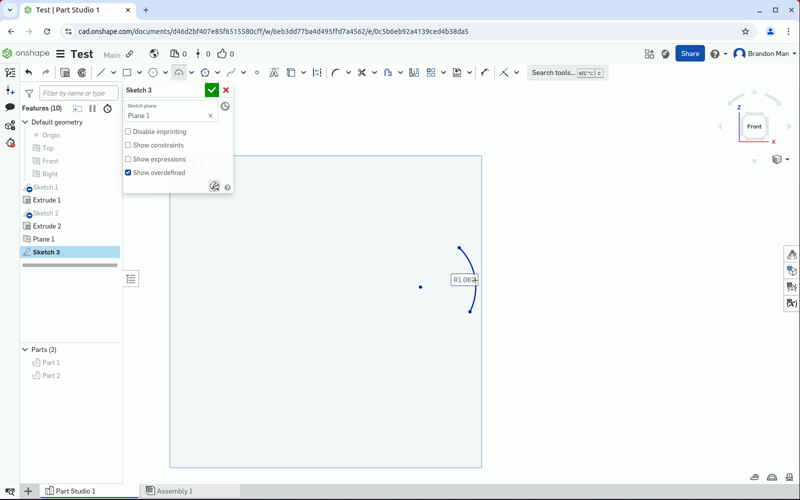
scroll(-6)
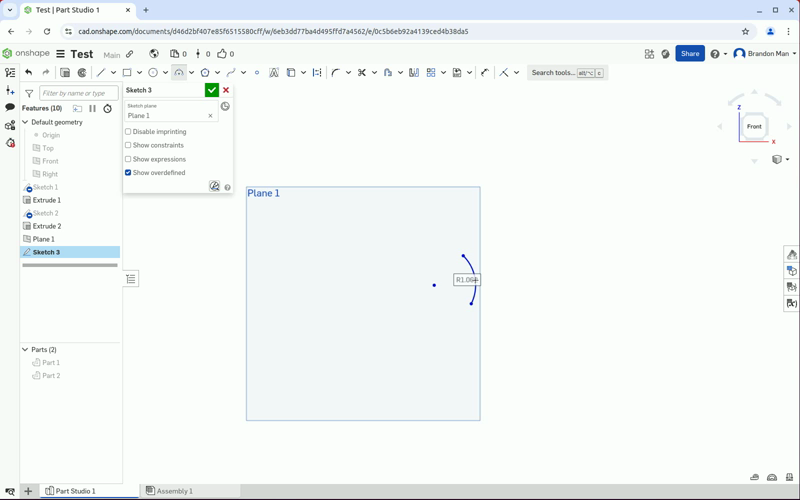
scroll(-6)
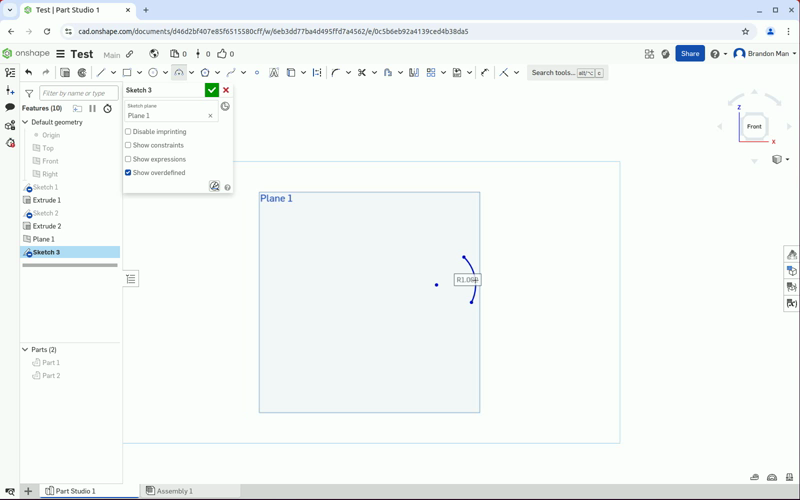
scroll(-6)
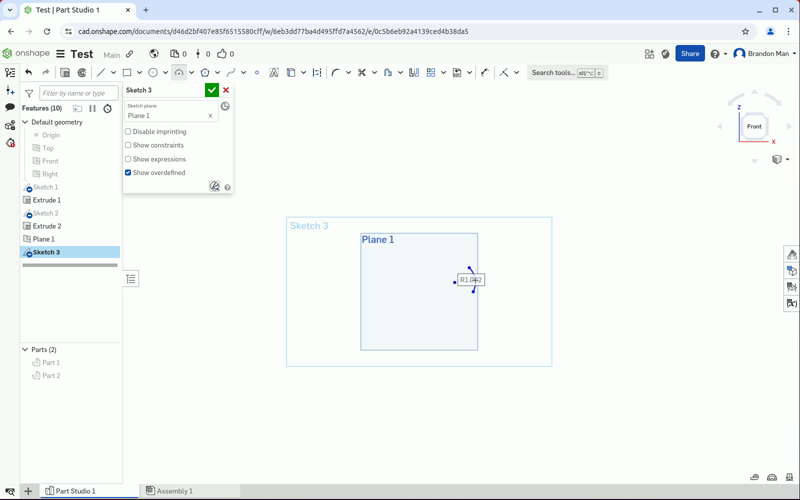
scroll(-6)
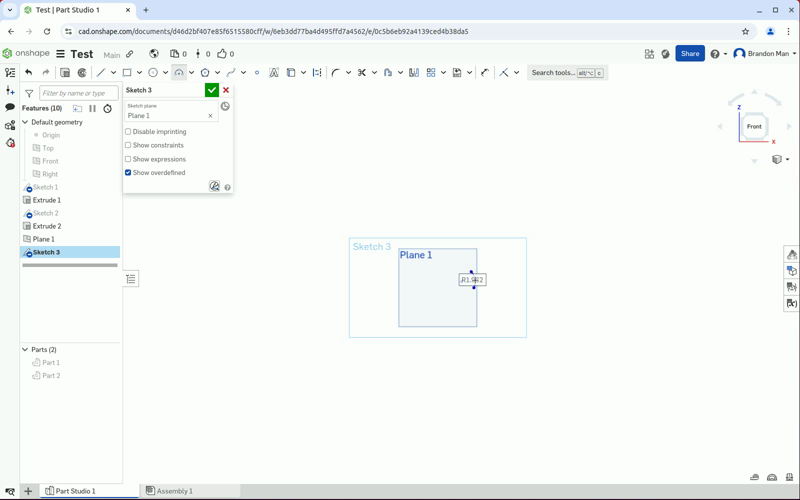
scroll(-6)
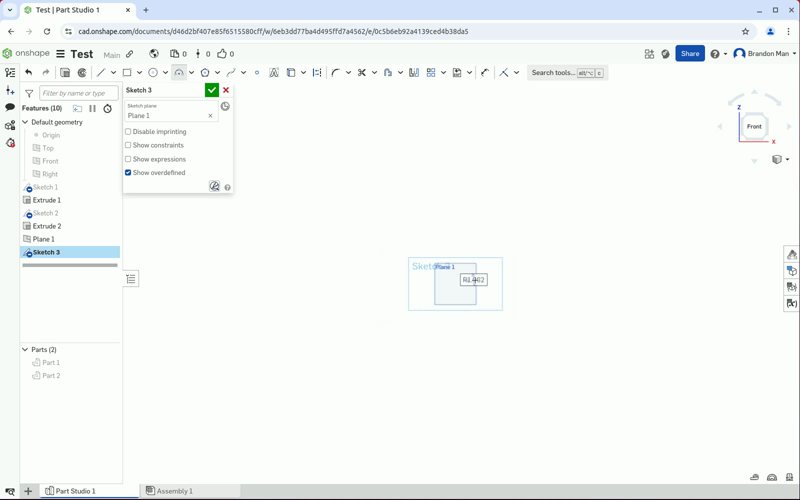
scroll(-6)
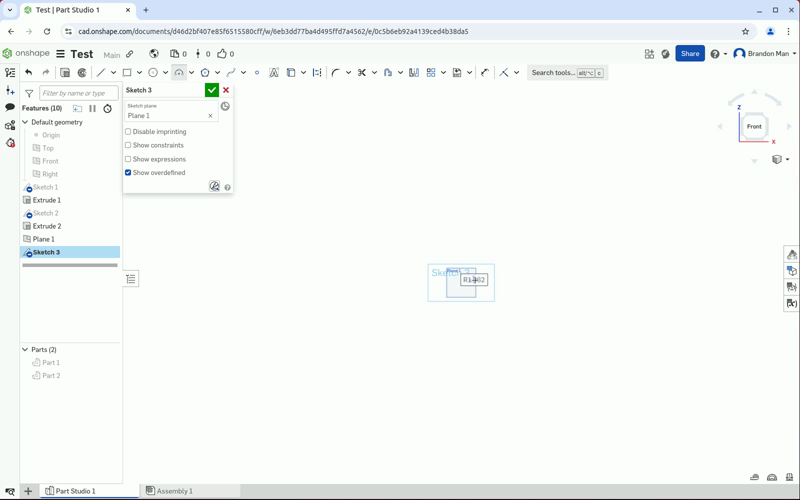
key_up(shift)
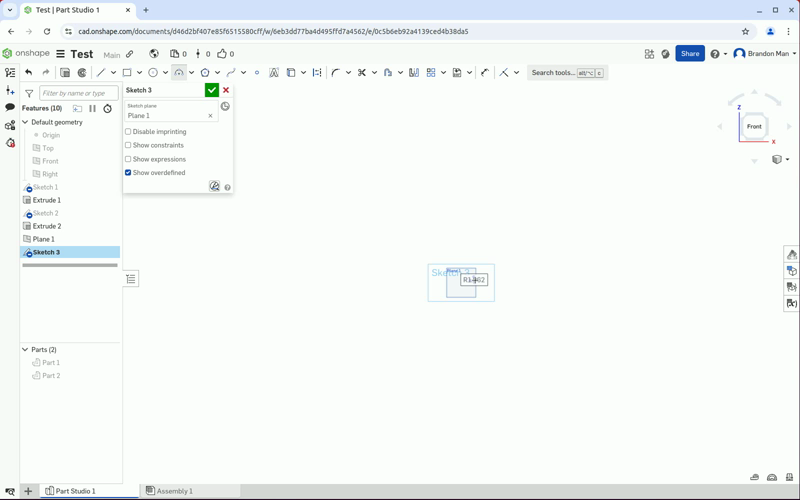
key(esc)
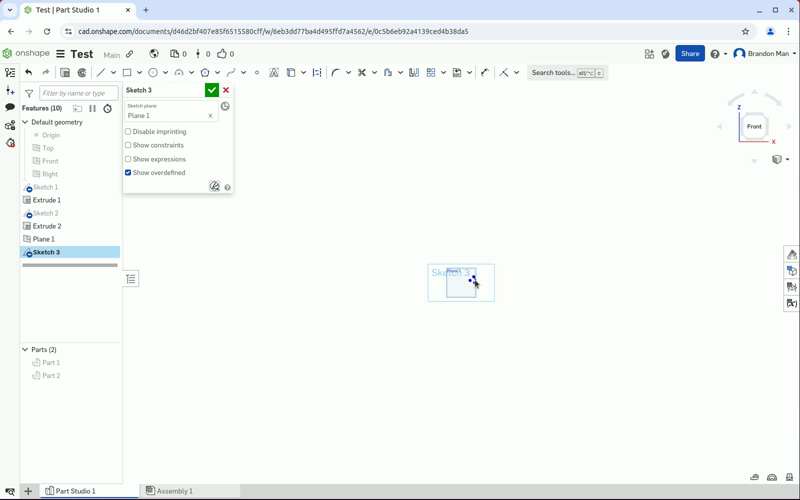
key(l)
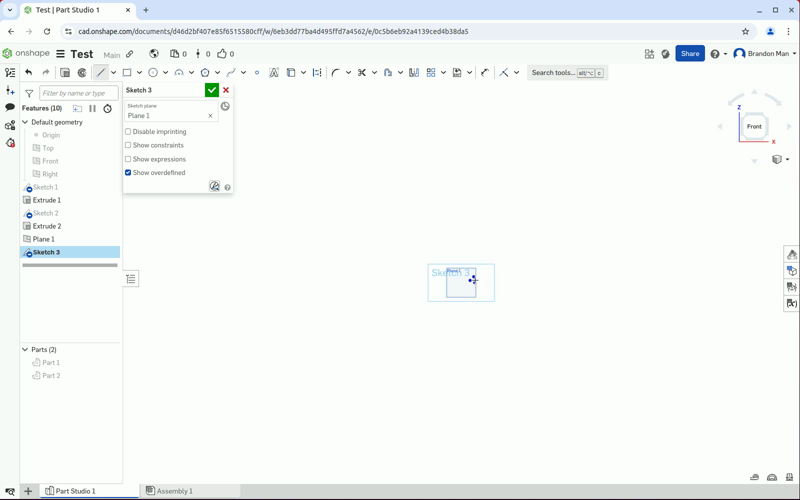
mouse_move(474, 282)
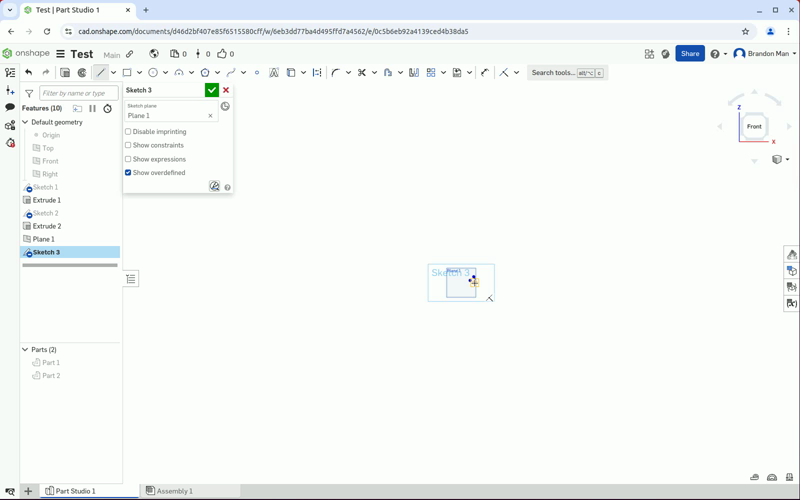
scroll(6)
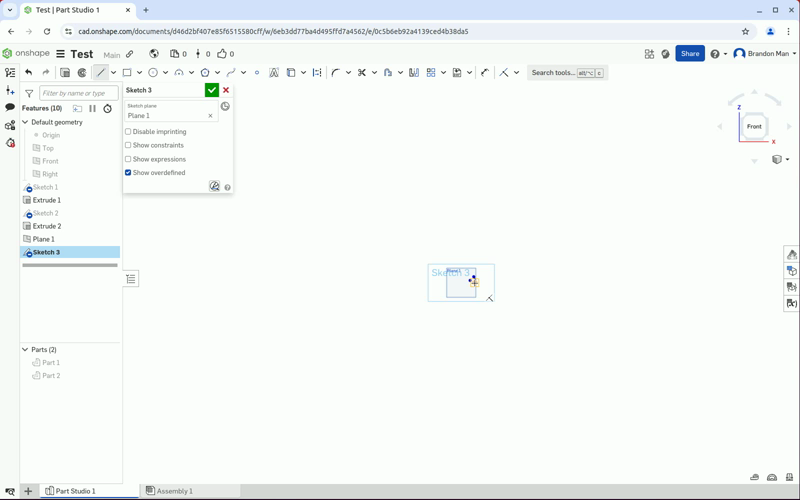
scroll(6)
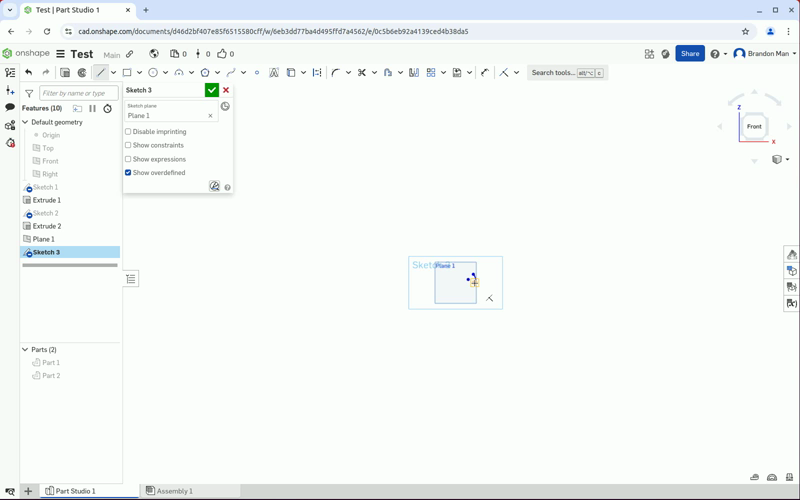
scroll(6)
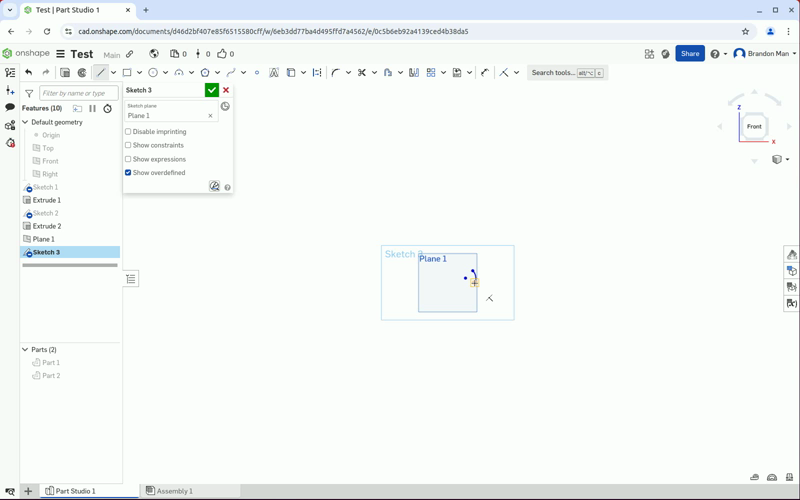
scroll(6)
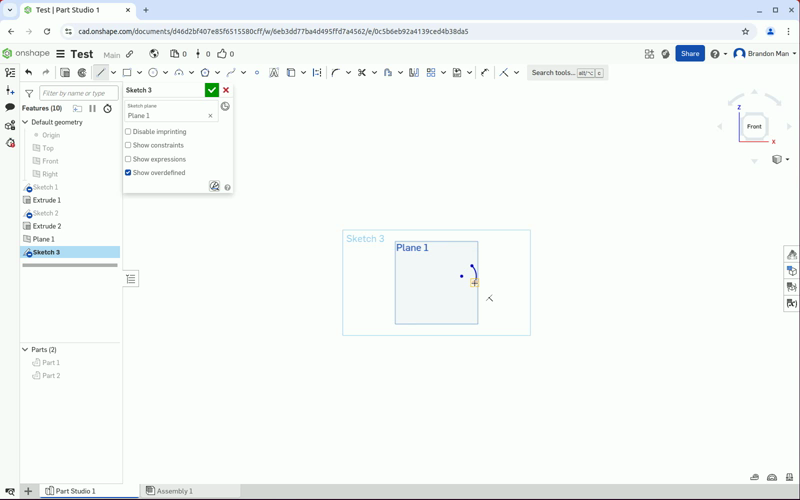
scroll(6)
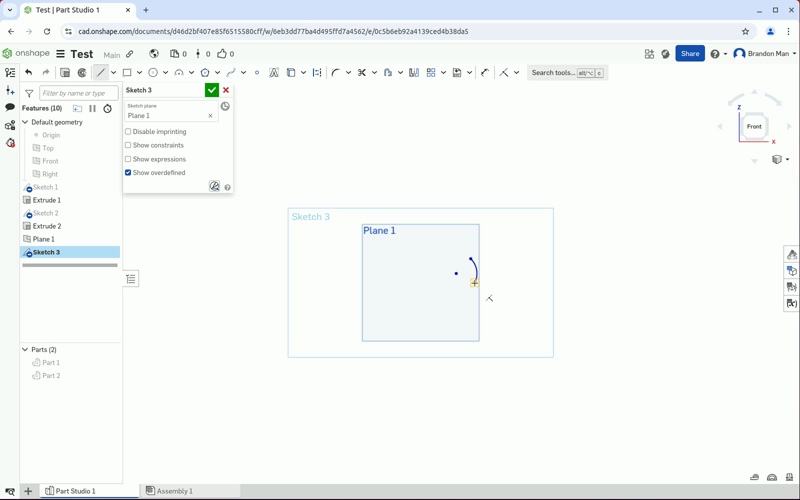
scroll(6)
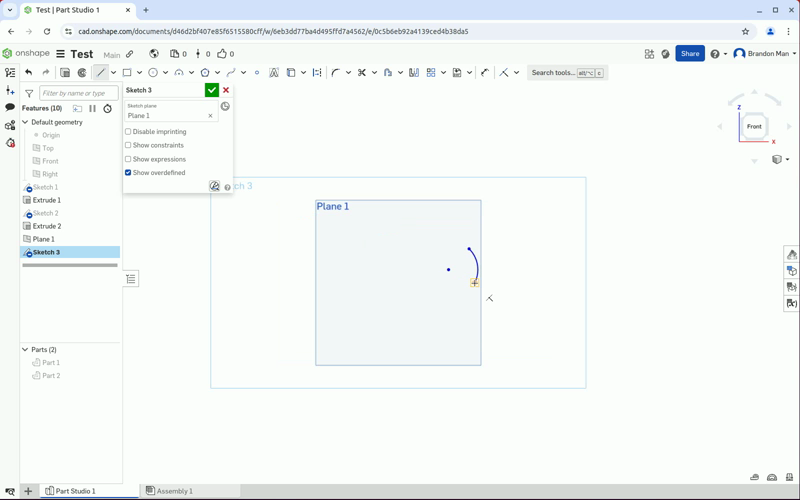
scroll(6)
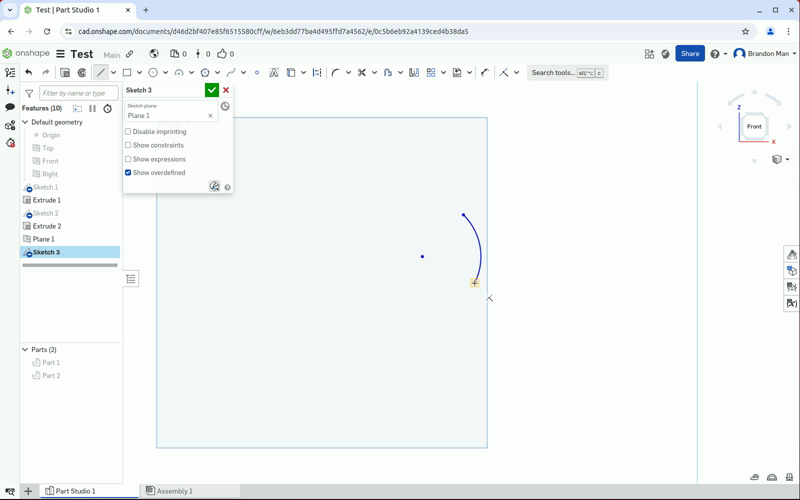
click(474, 282)
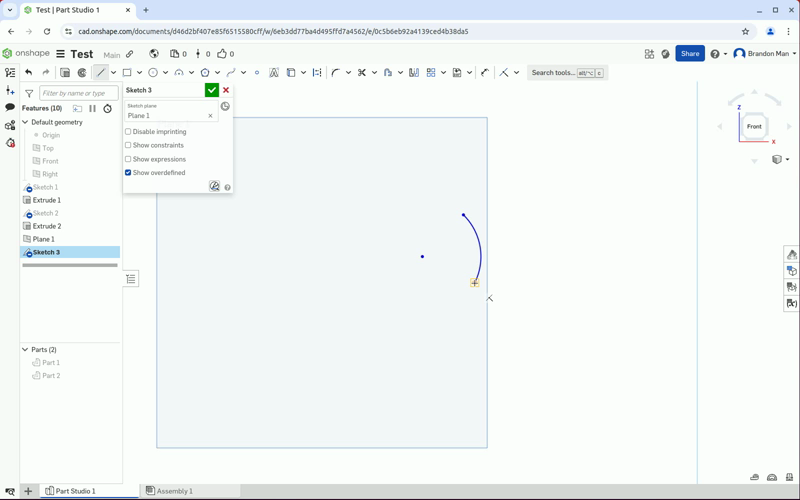
scroll(-6)
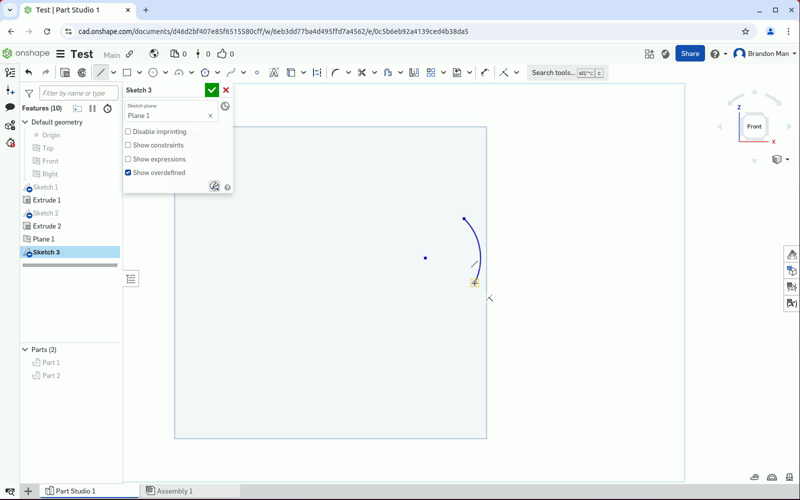
scroll(-6)
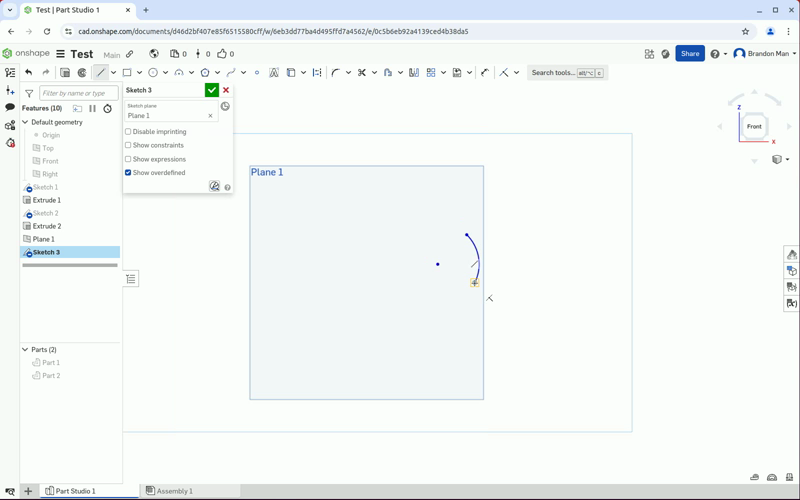
scroll(-6)
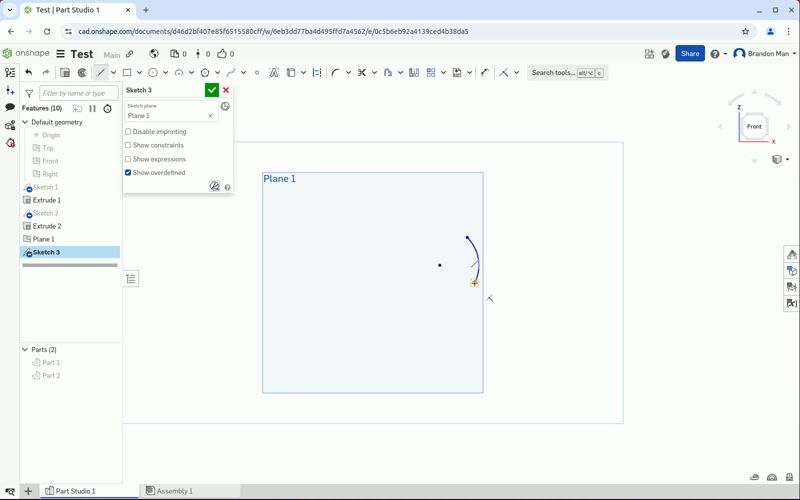
scroll(-6)
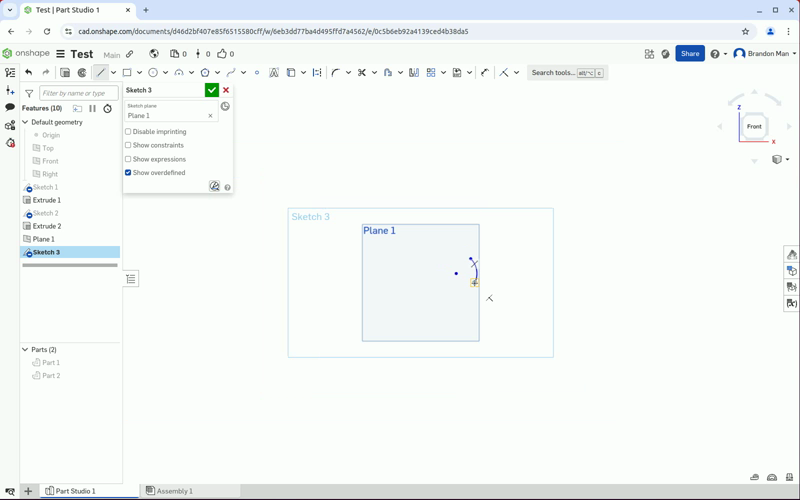
scroll(-6)
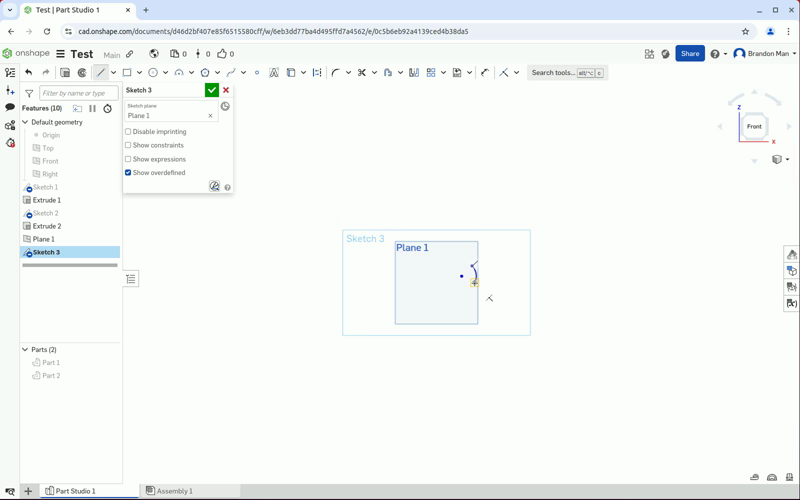
scroll(-6)
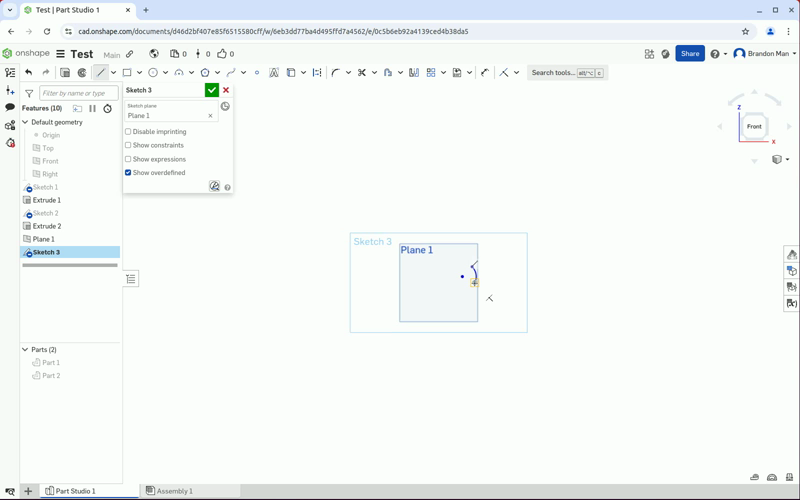
scroll(-6)
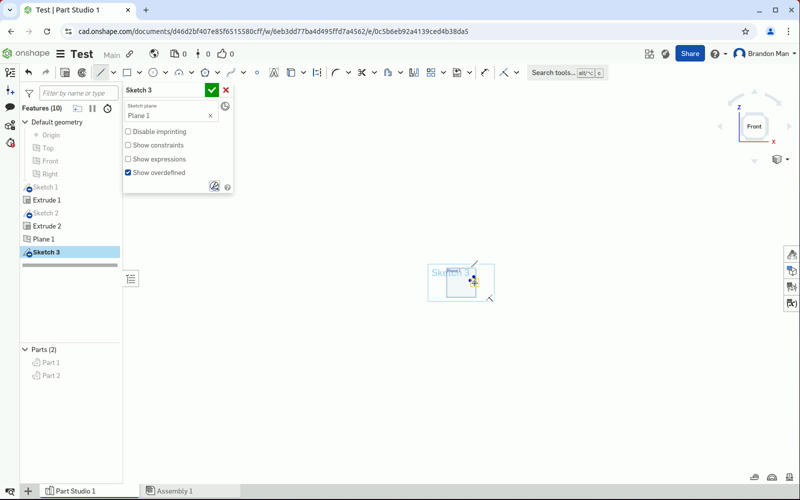
key_down(shift)
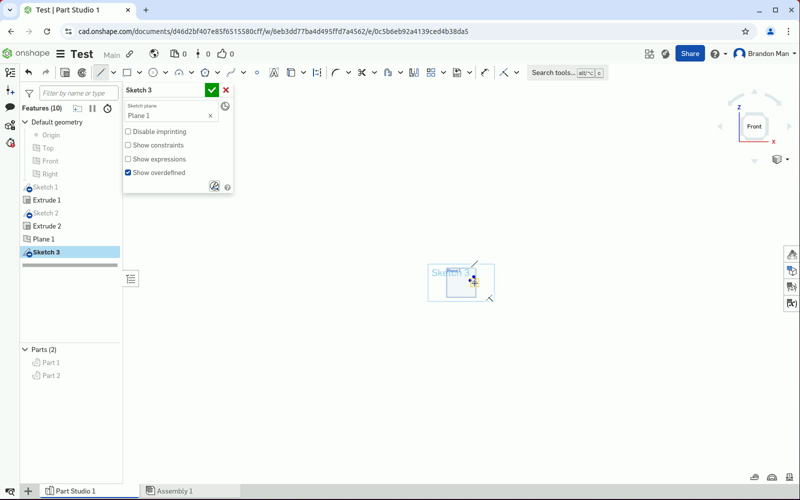
mouse_move(504, 282)
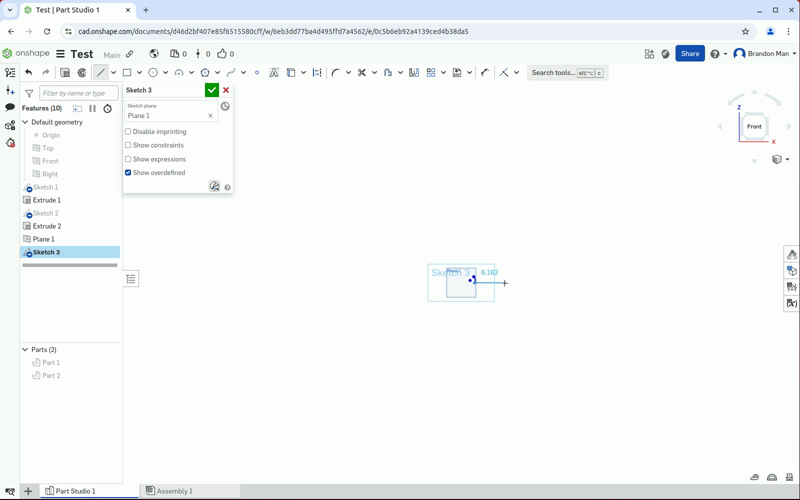
mouse_move(489, 282)
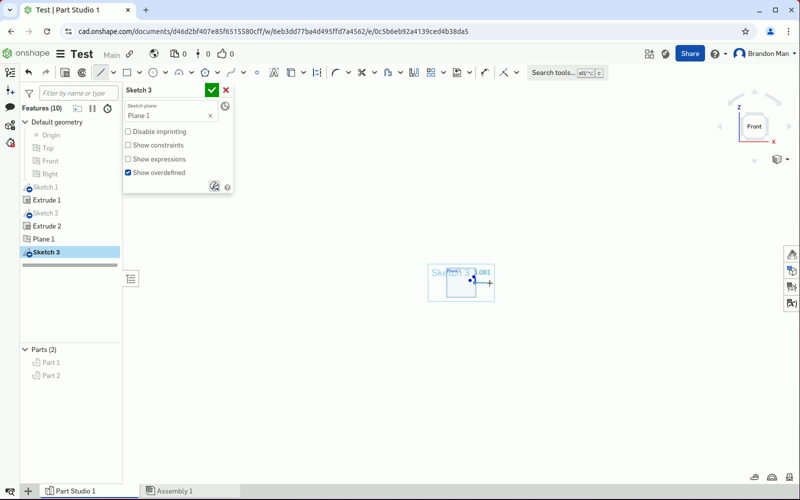
click(489, 282)
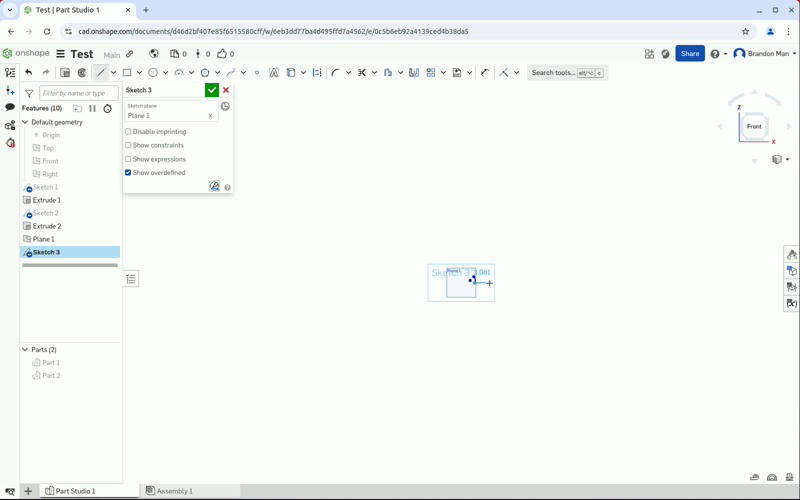
key_up(shift)
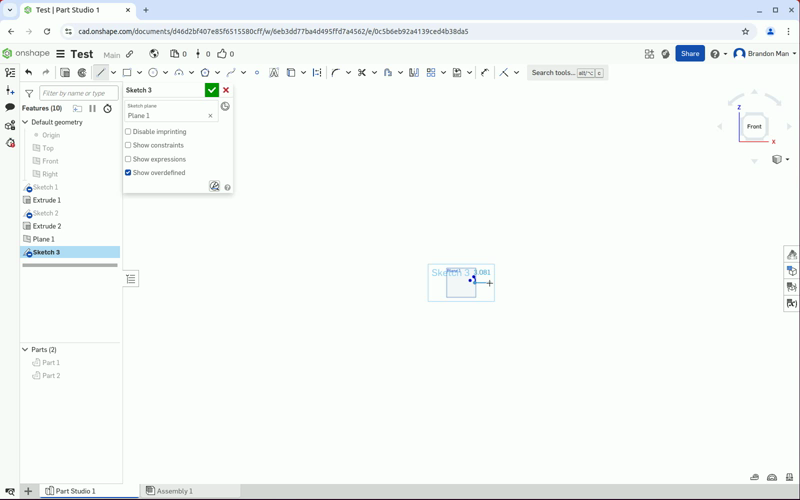
key_down(shift)
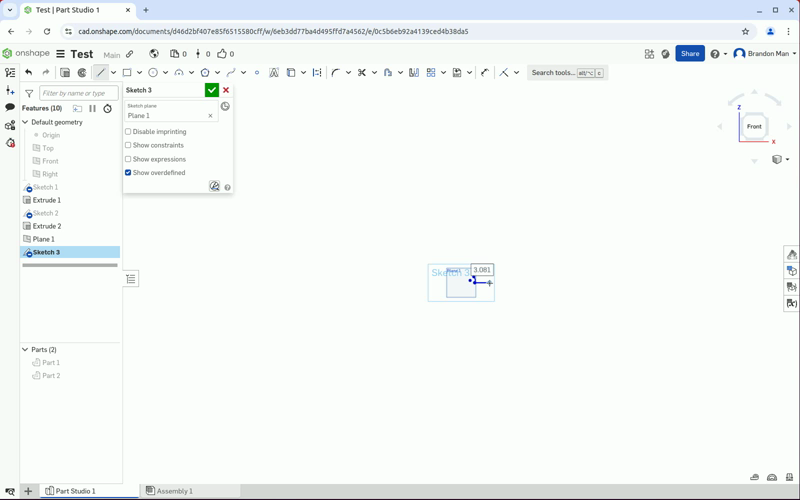
mouse_move(519, 282)
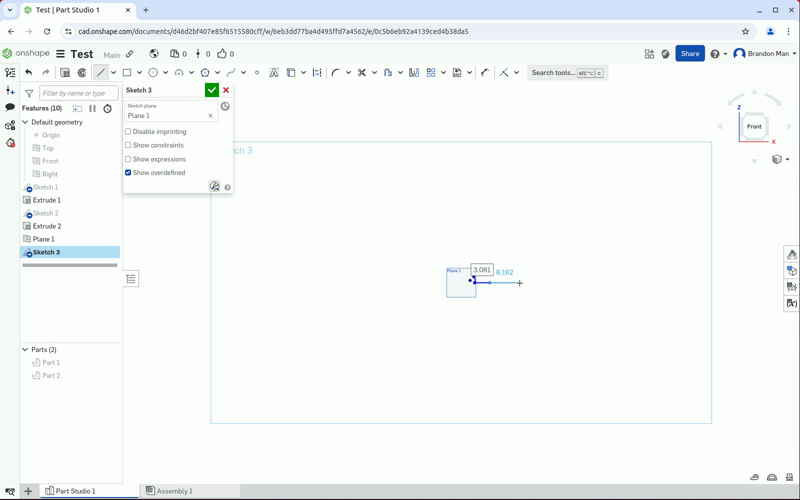
mouse_move(489, 276)
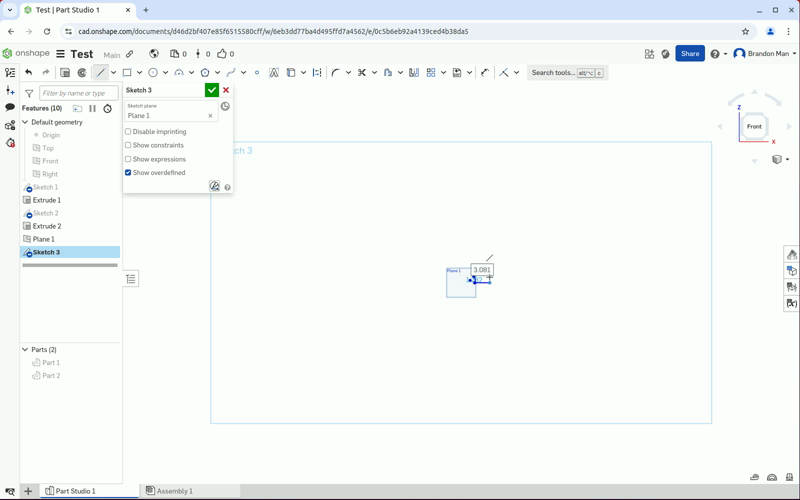
scroll(6)
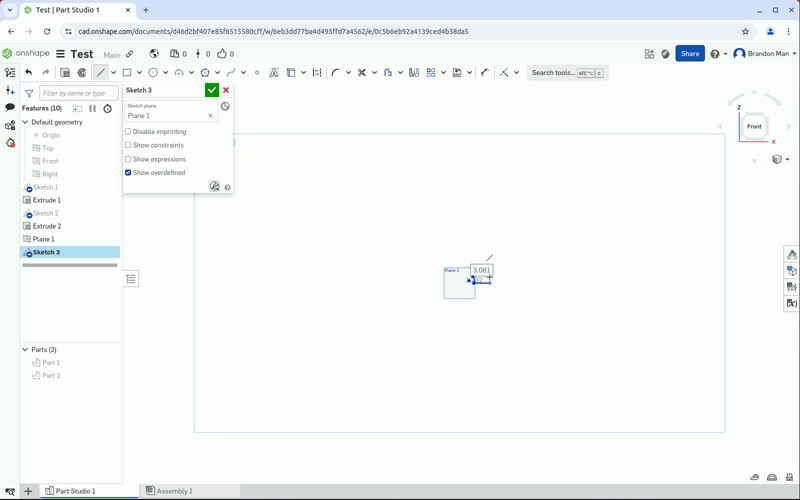
scroll(6)
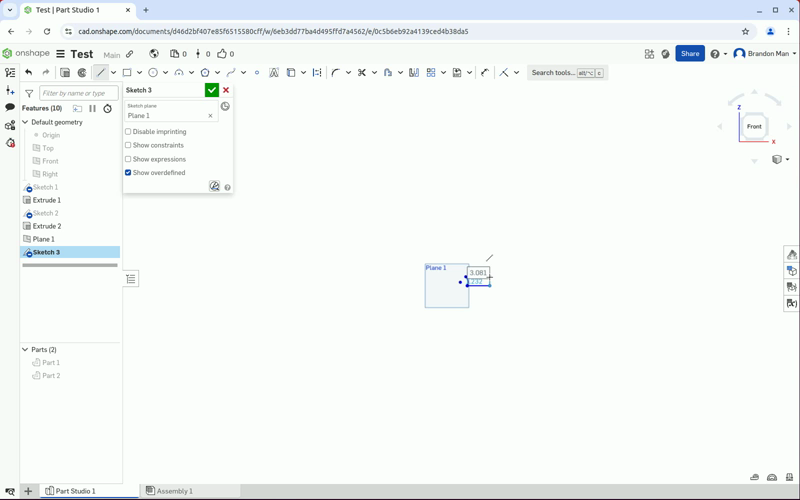
scroll(6)
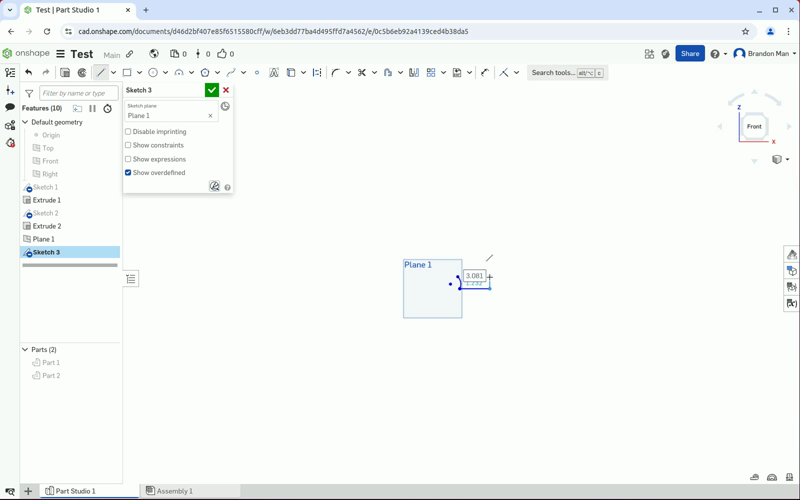
scroll(6)
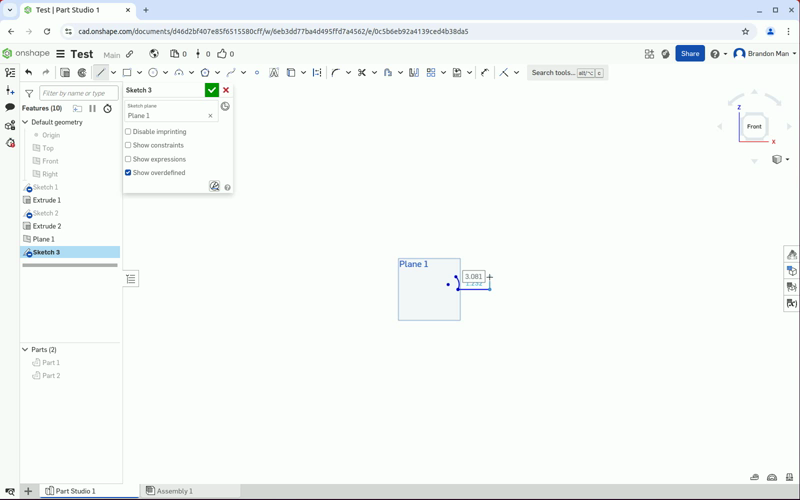
scroll(6)
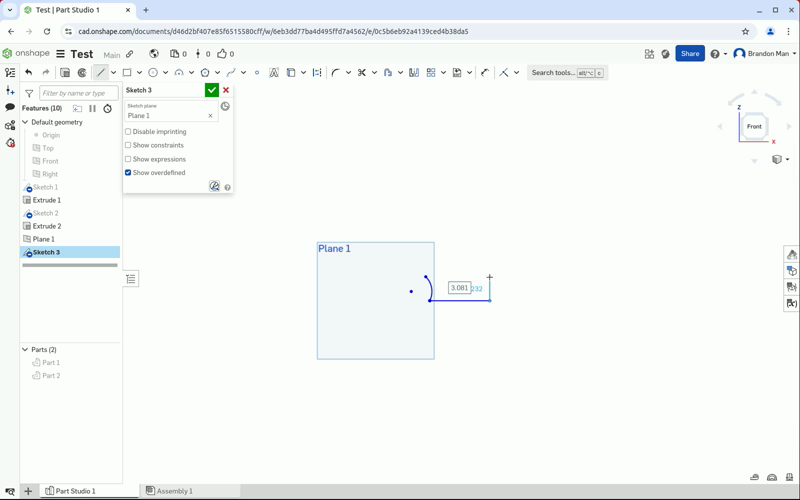
scroll(6)
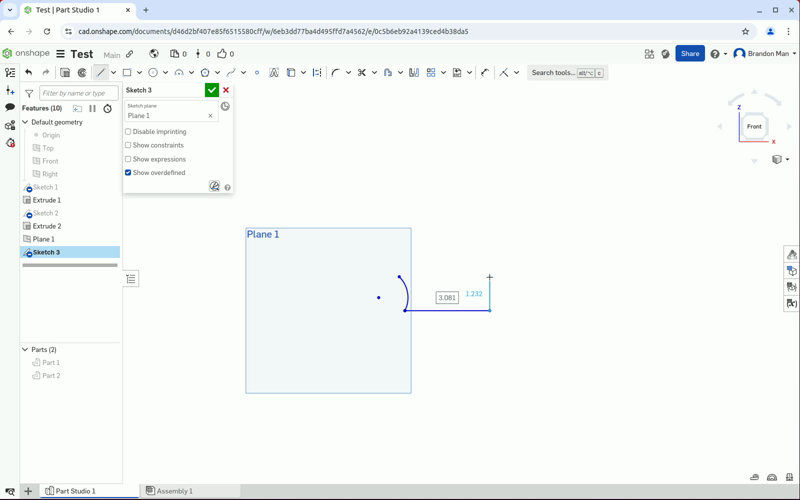
scroll(6)
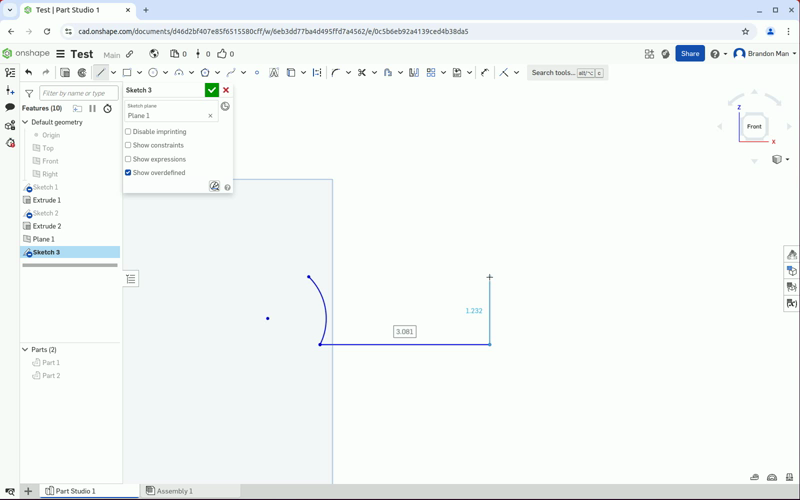
click(489, 276)
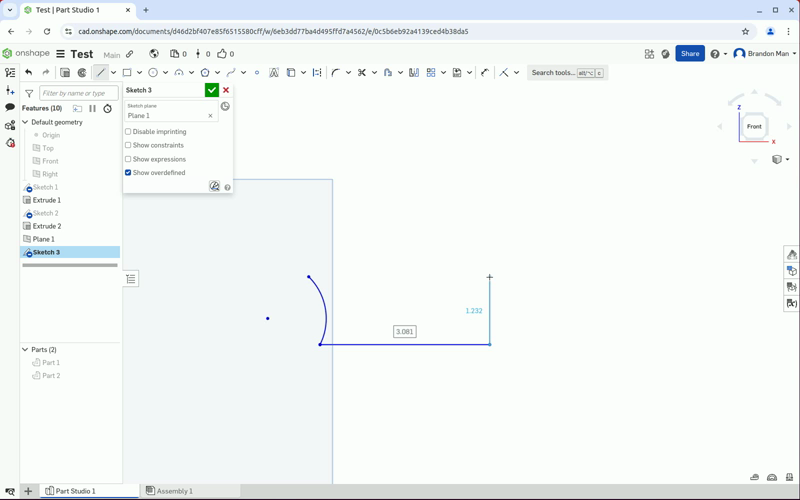
scroll(-6)
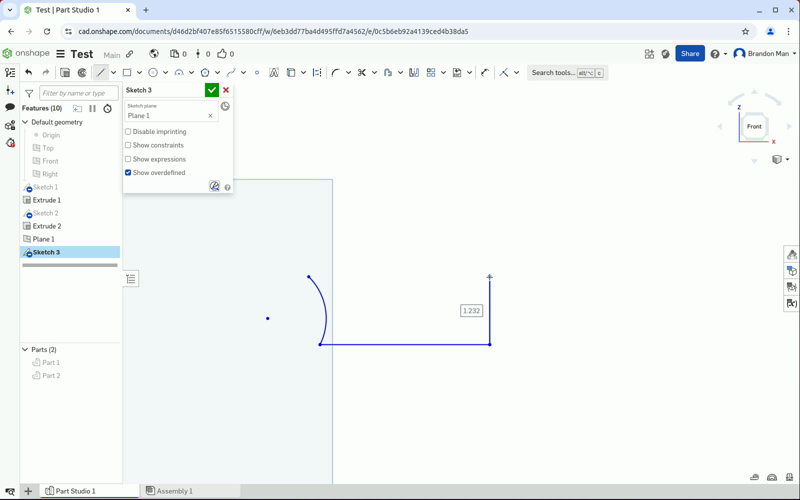
scroll(-6)
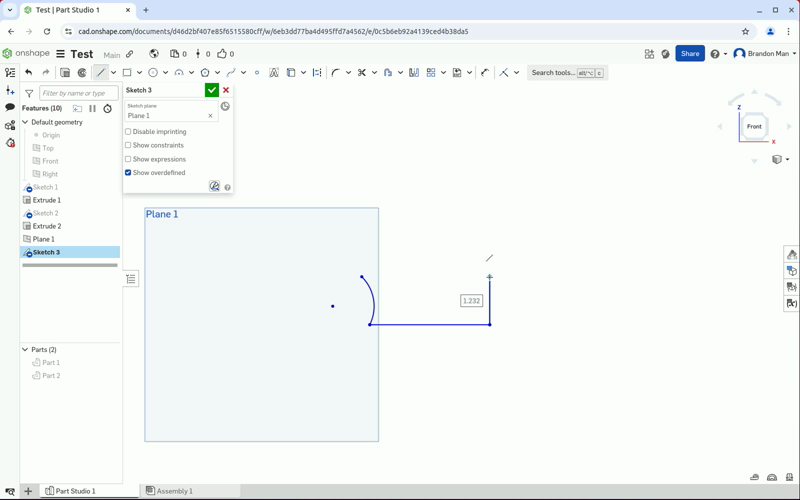
scroll(-6)
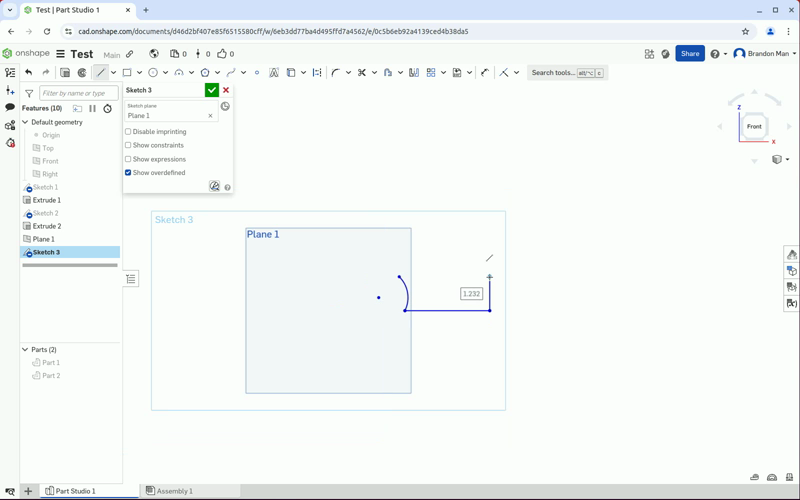
scroll(-6)
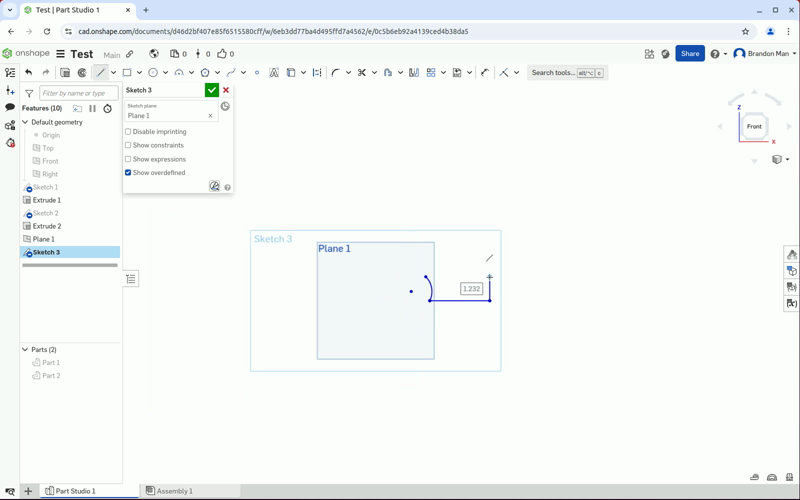
scroll(-6)
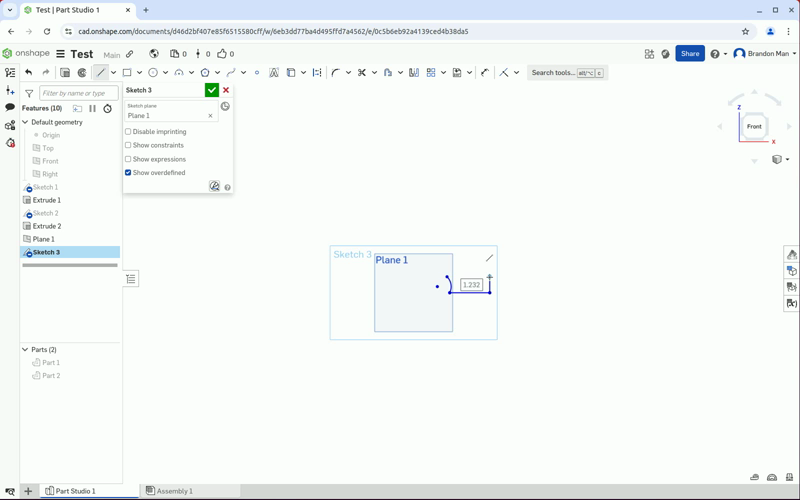
scroll(-6)
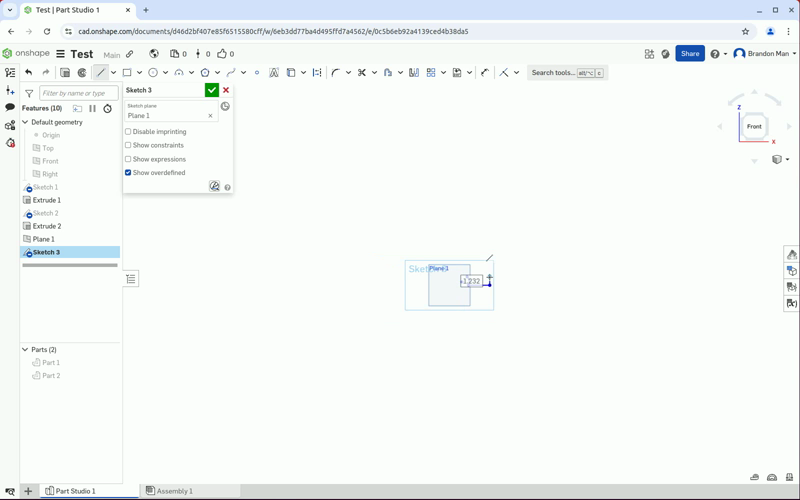
scroll(-6)
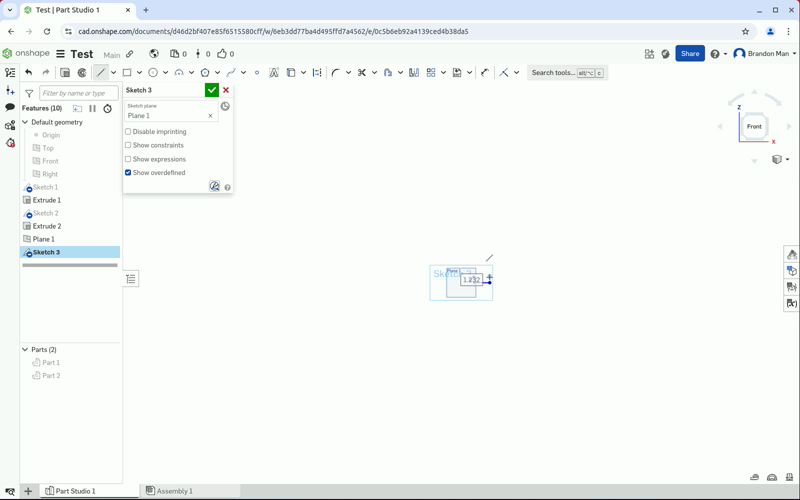
key_up(shift)
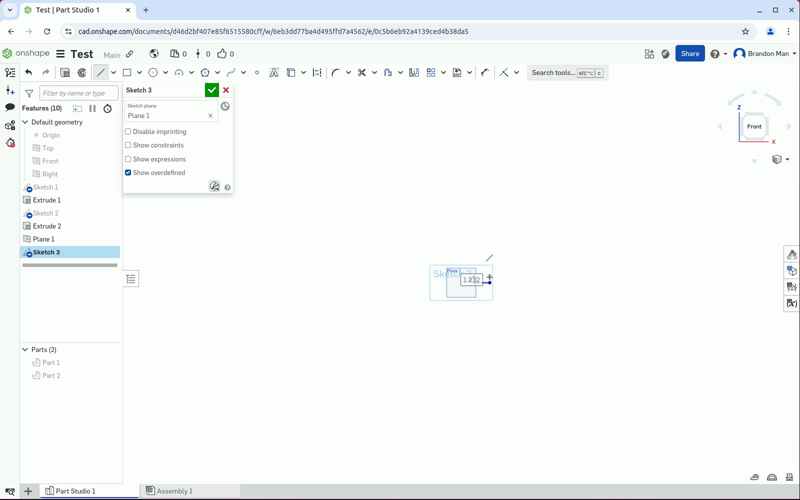
mouse_move(519, 276)
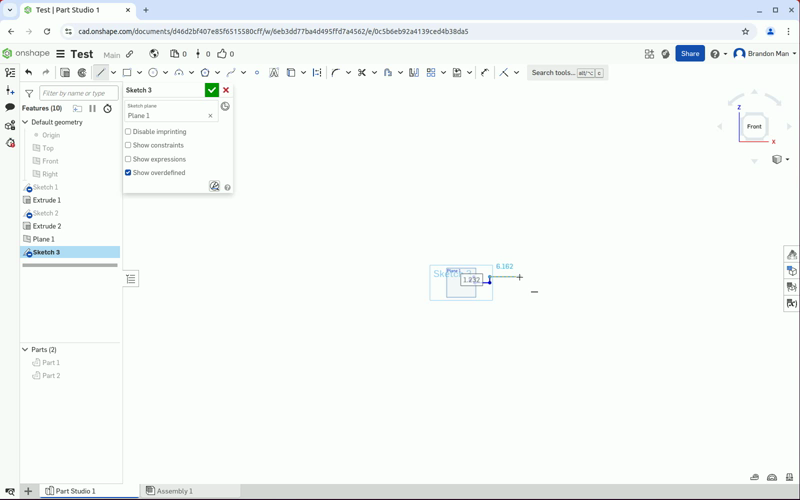
key_down(shift)
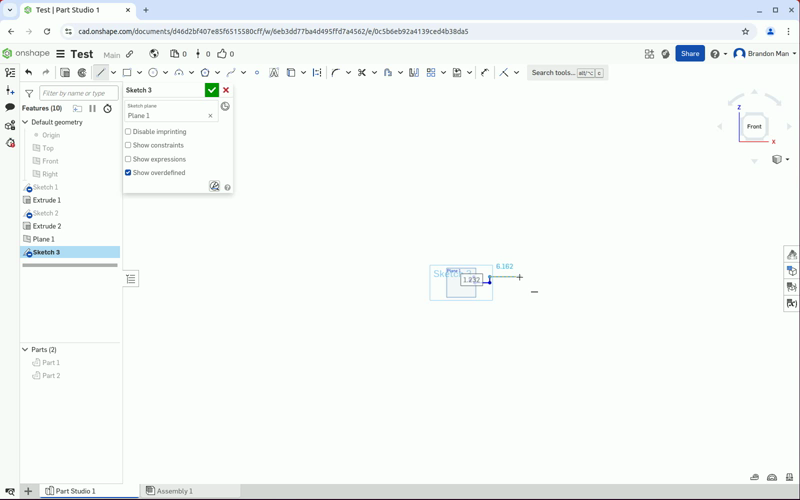
mouse_move(473, 276)
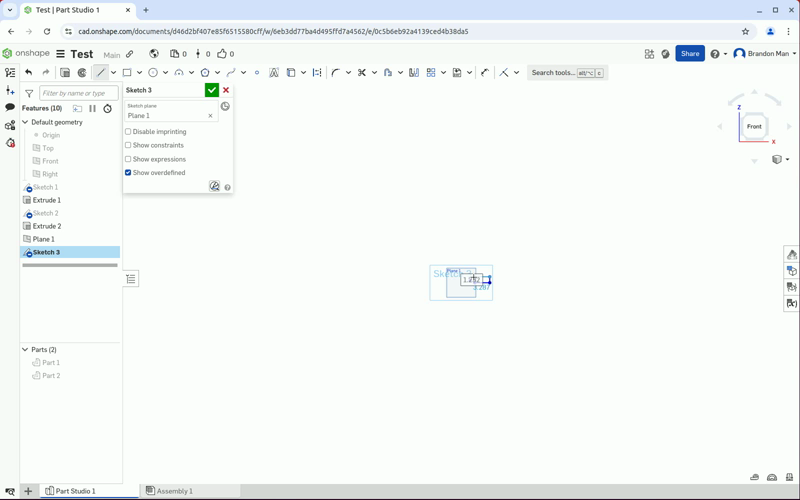
scroll(6)
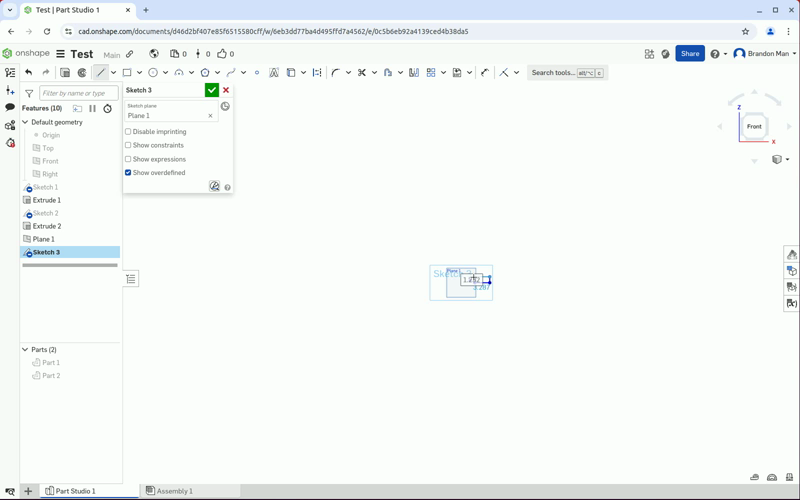
scroll(6)
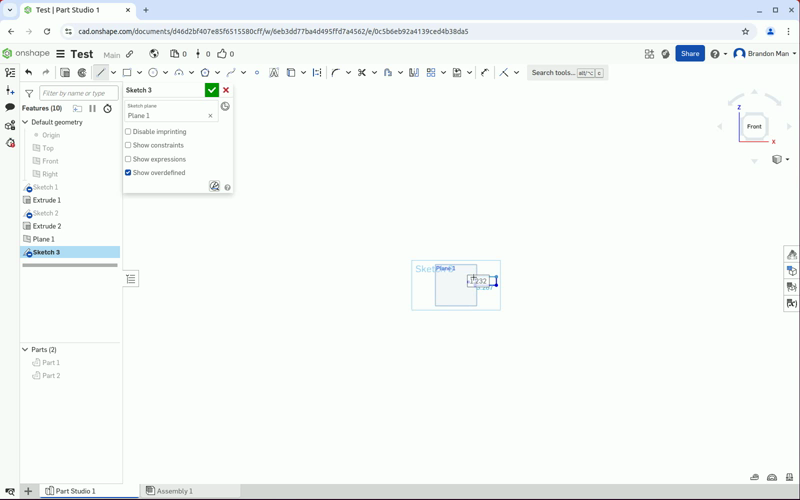
scroll(6)
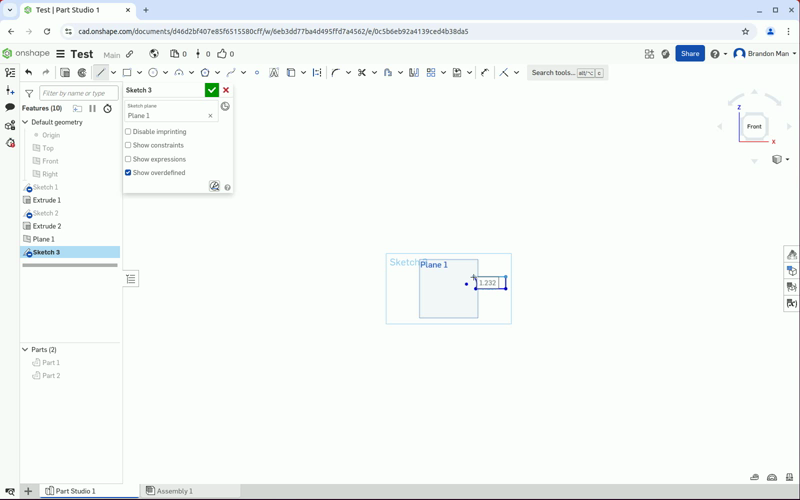
scroll(6)
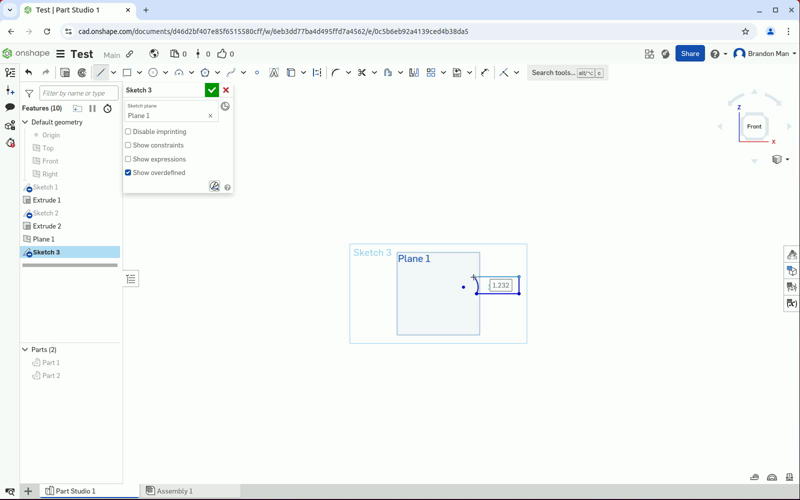
scroll(6)
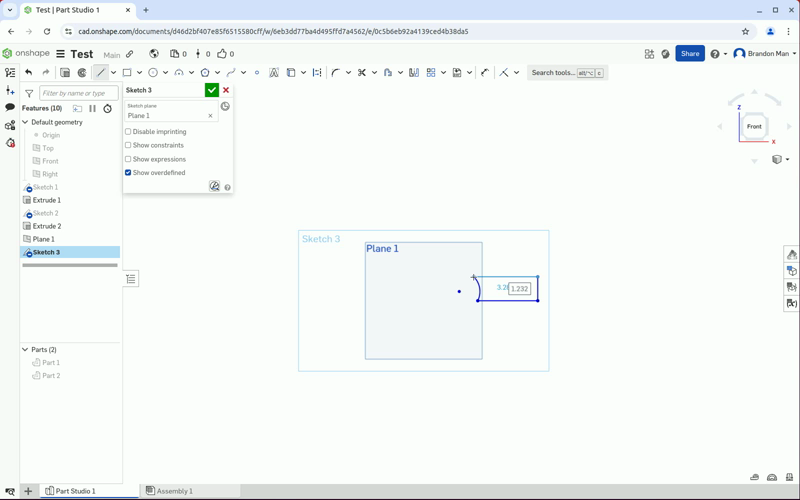
scroll(6)
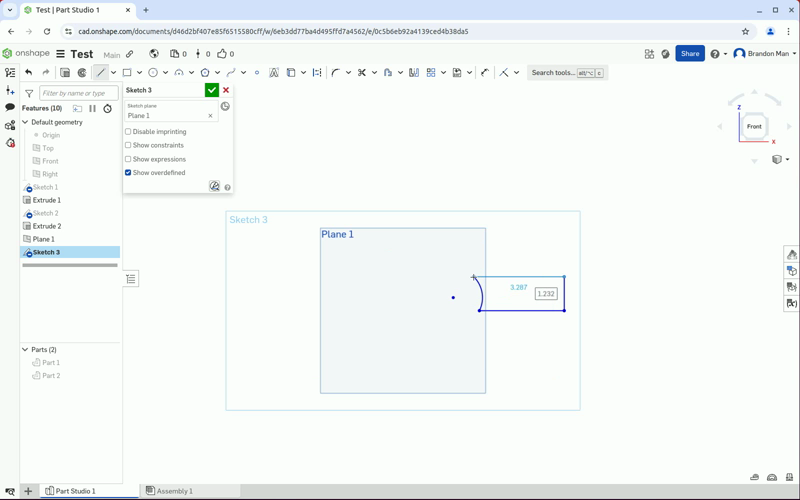
scroll(6)
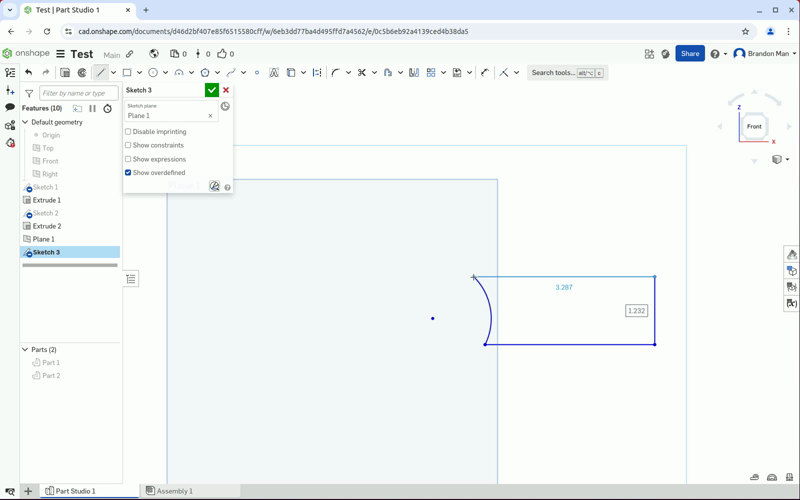
key_up(shift)
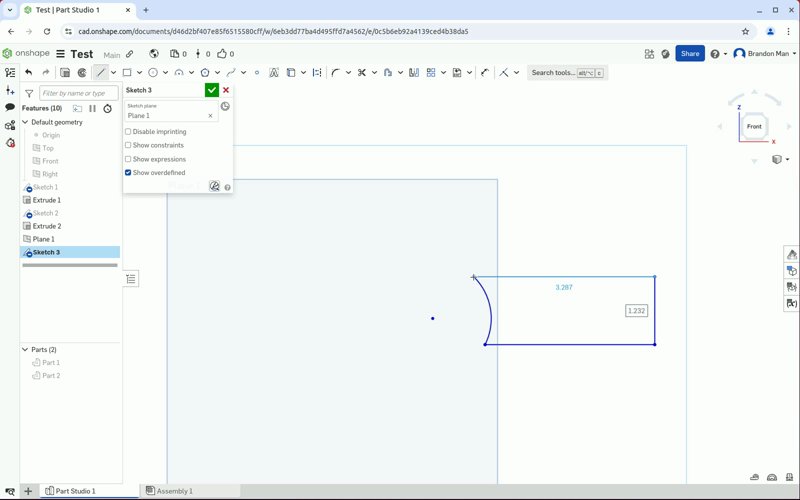
click(473, 276)
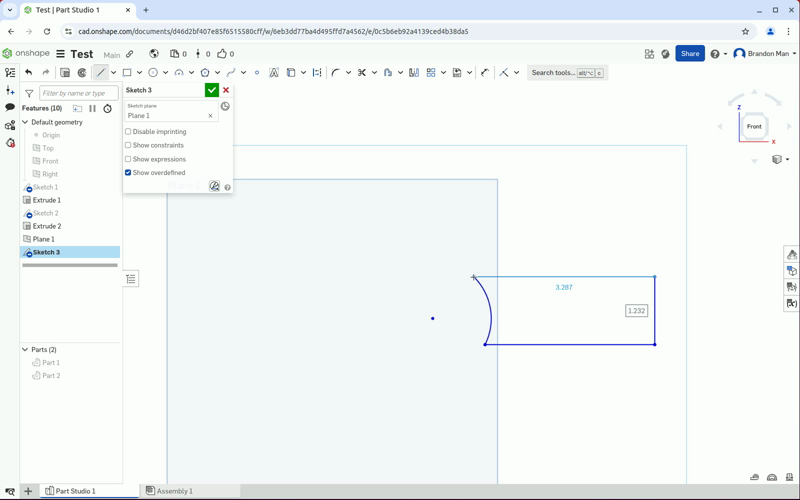
scroll(-6)
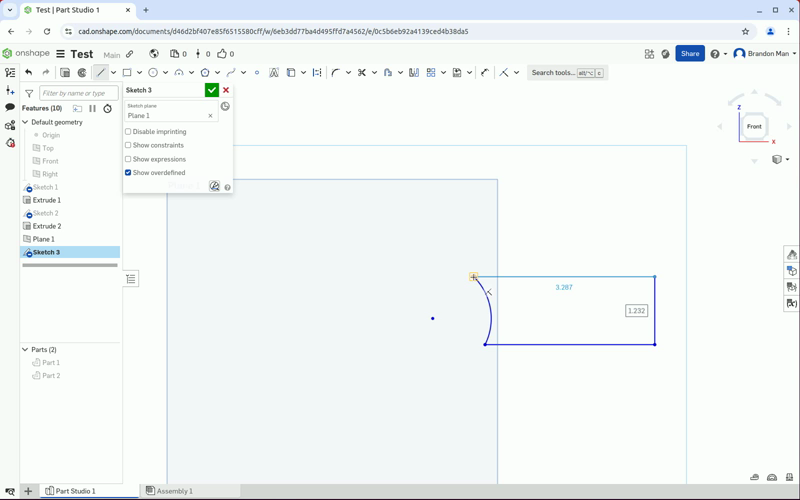
scroll(-6)
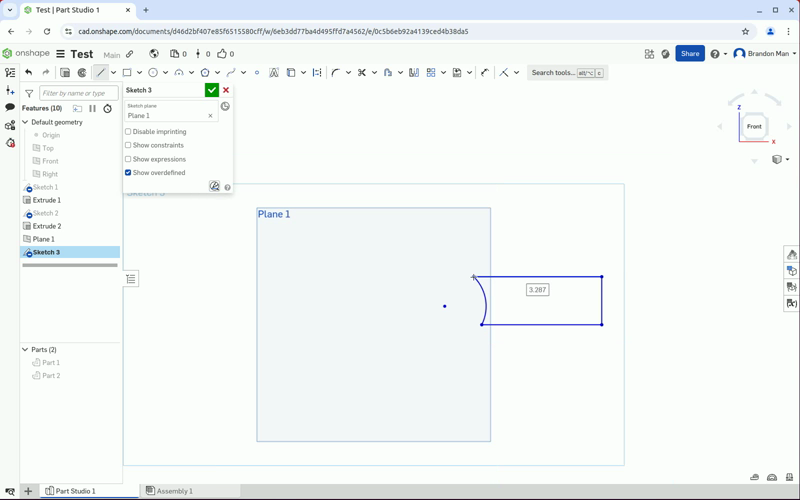
scroll(-6)
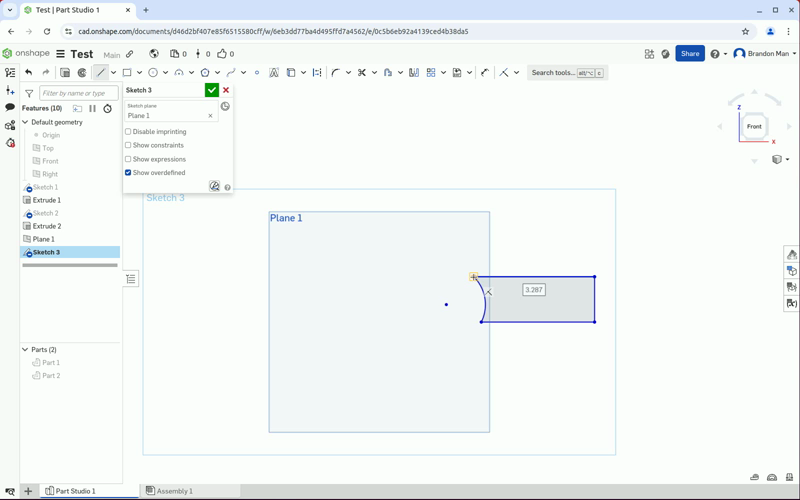
scroll(-6)
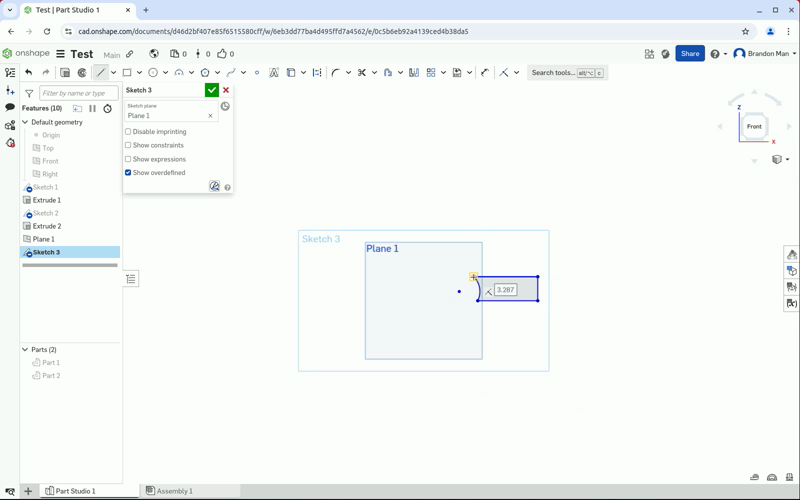
scroll(-6)
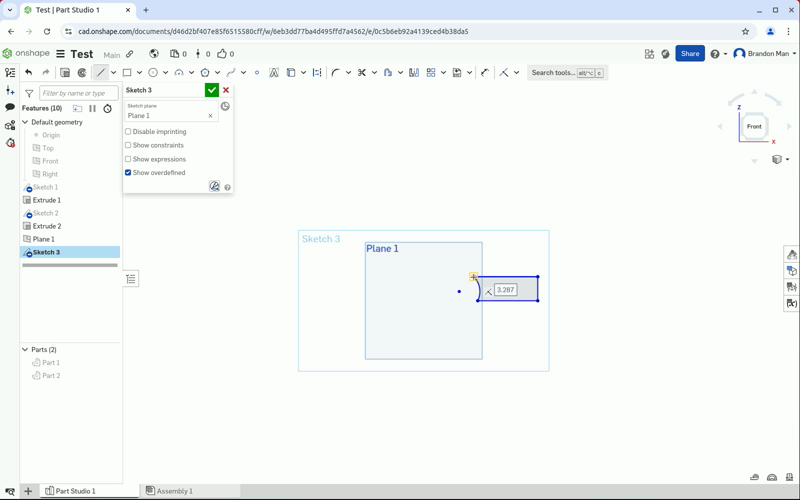
scroll(-6)
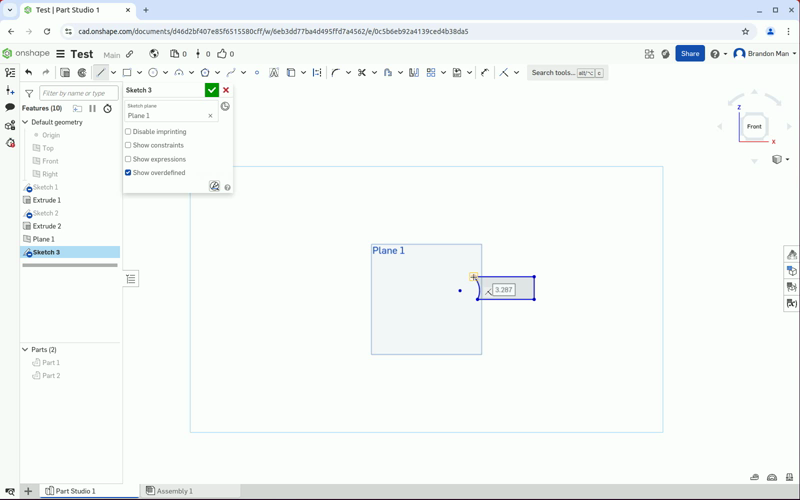
scroll(-6)
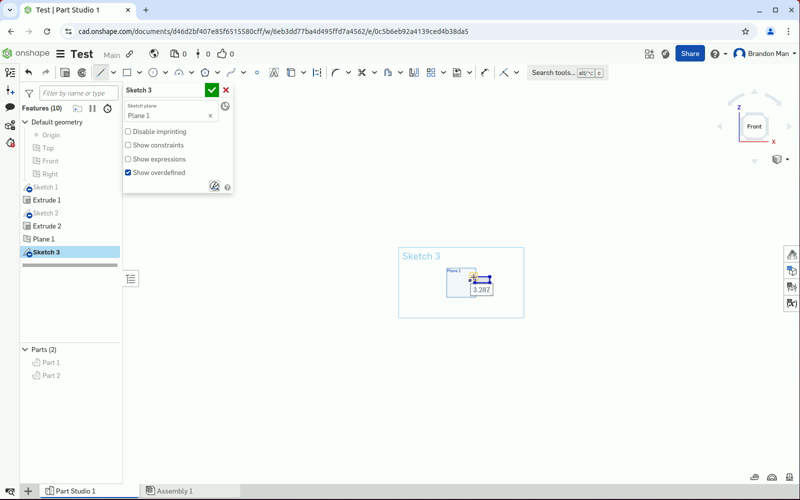
key(esc)
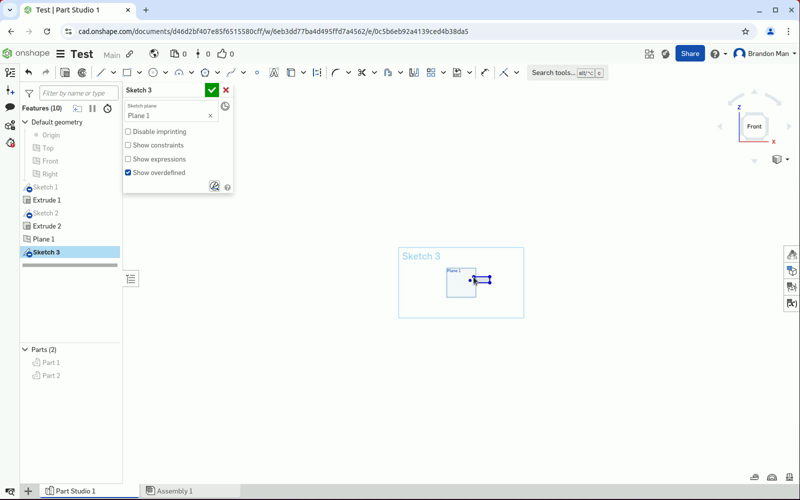
mouse_move(479, 276)
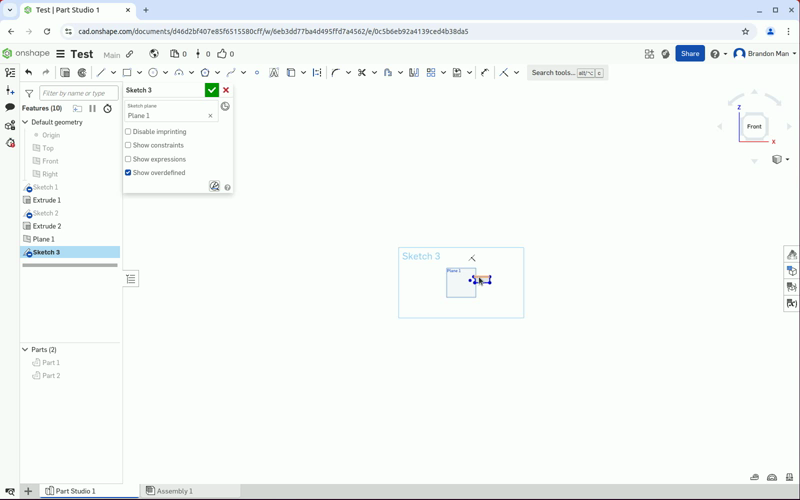
scroll(6)
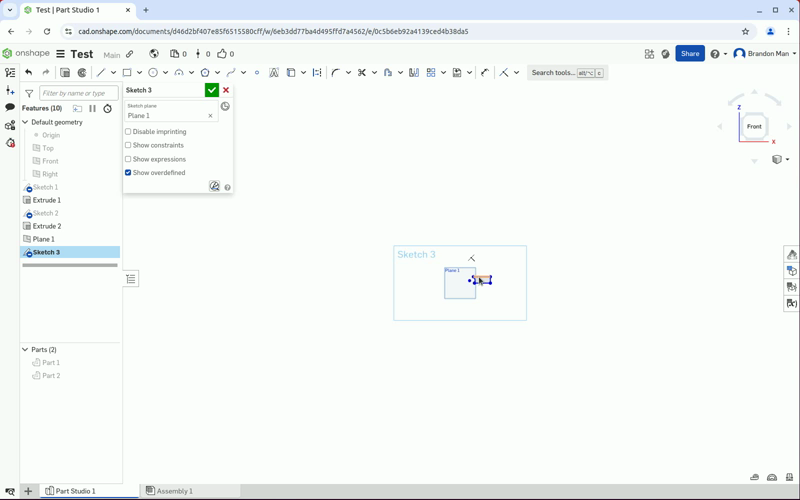
scroll(6)
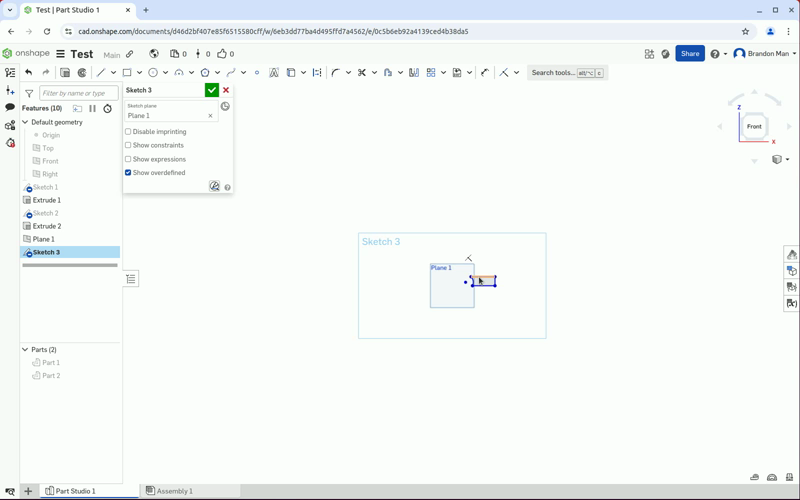
scroll(6)
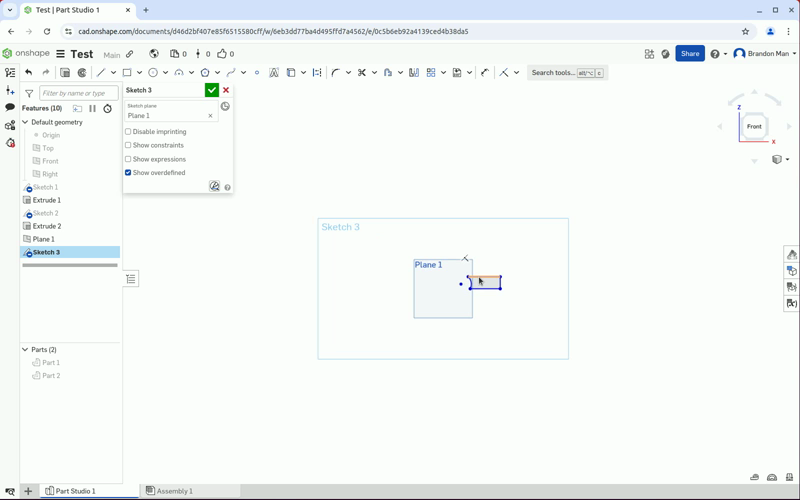
scroll(6)
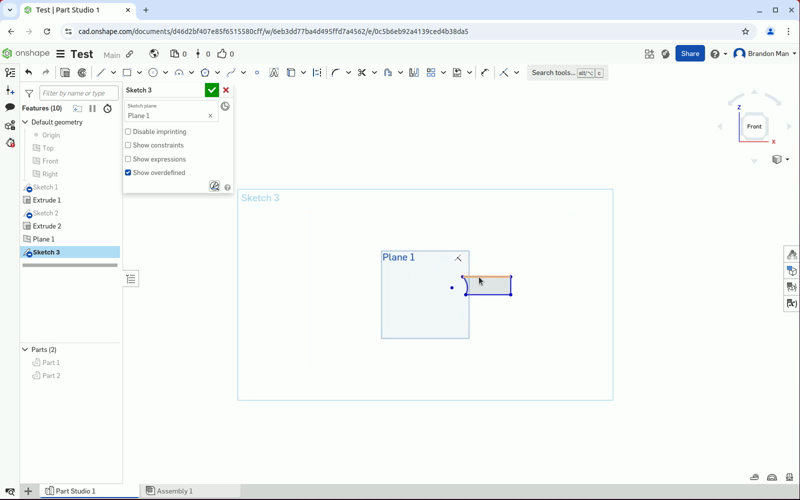
scroll(6)
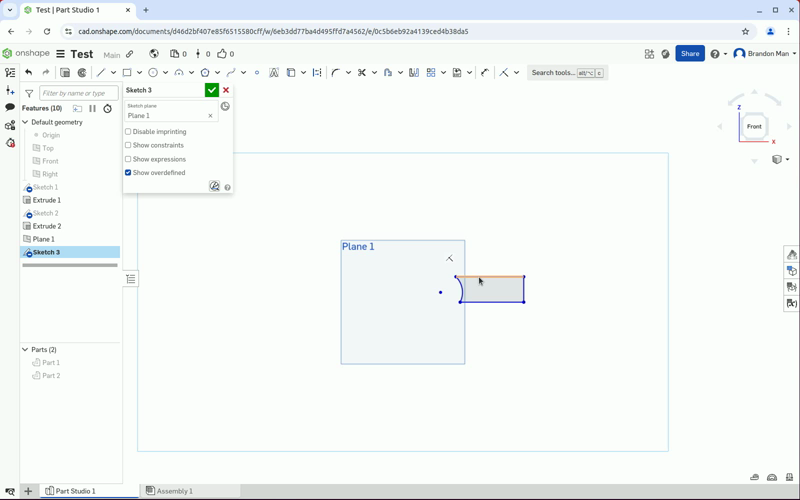
scroll(6)
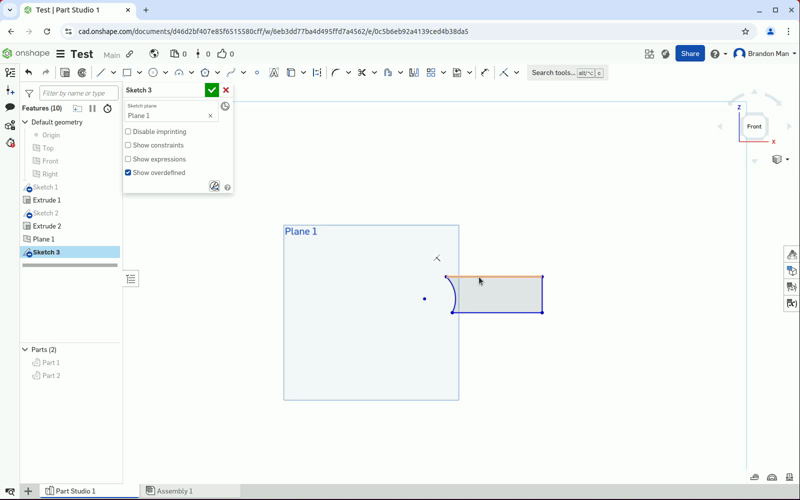
scroll(6)
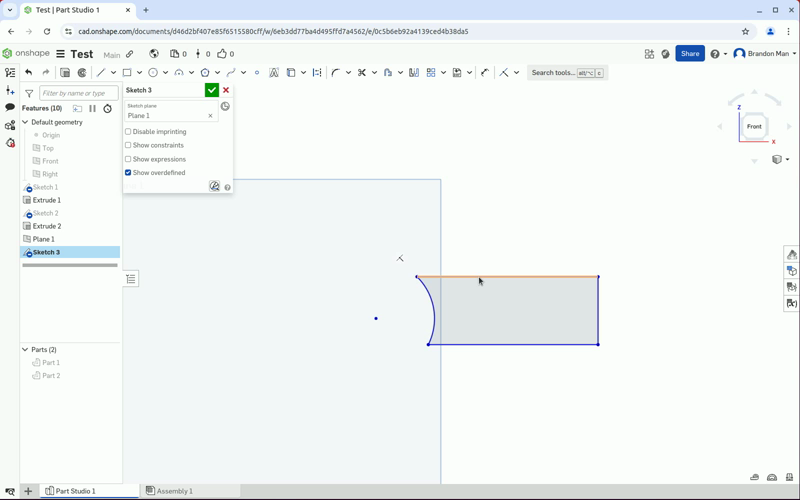
click(479, 276)
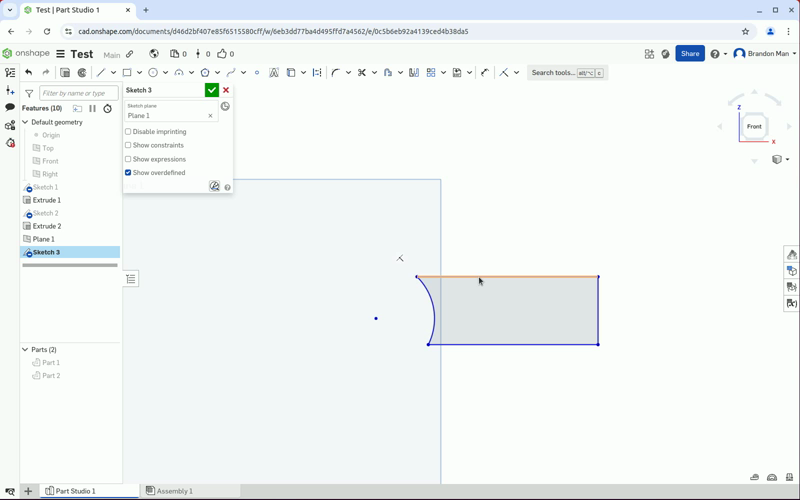
scroll(-6)
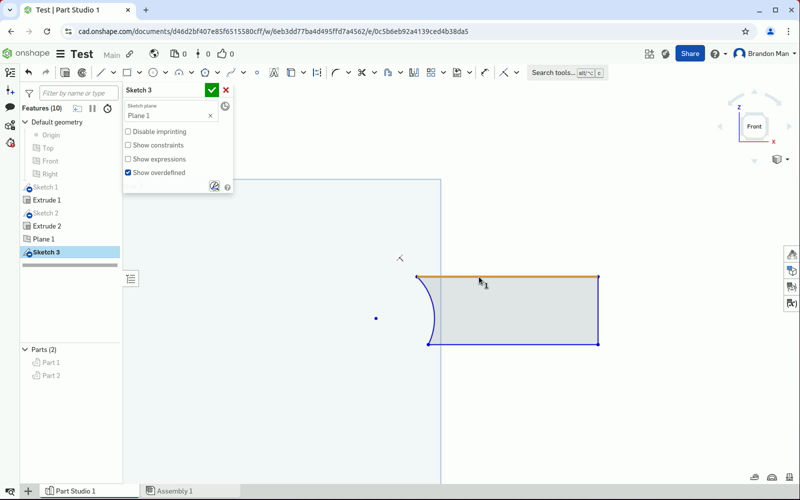
scroll(-6)
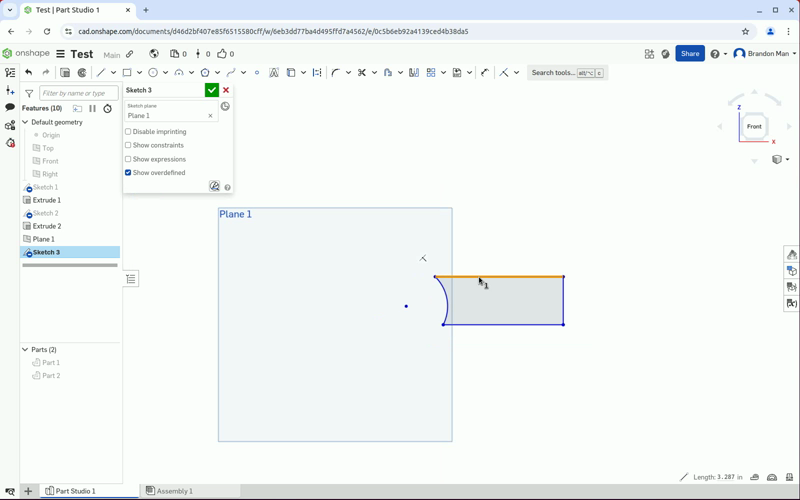
scroll(-6)
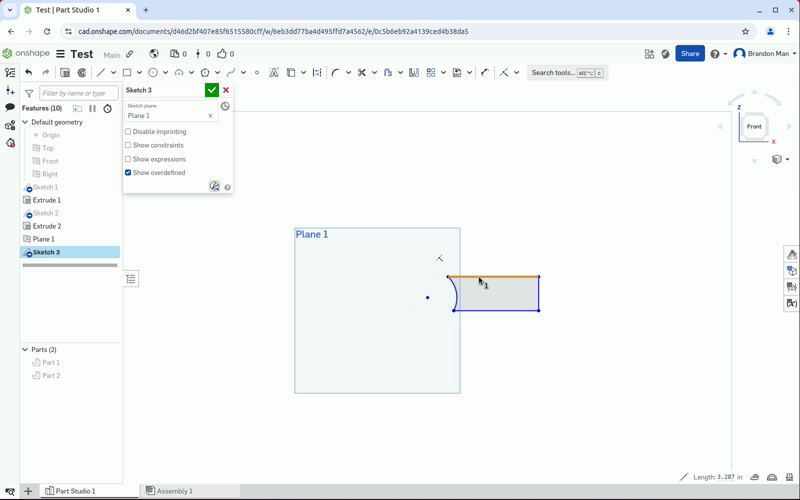
scroll(-6)
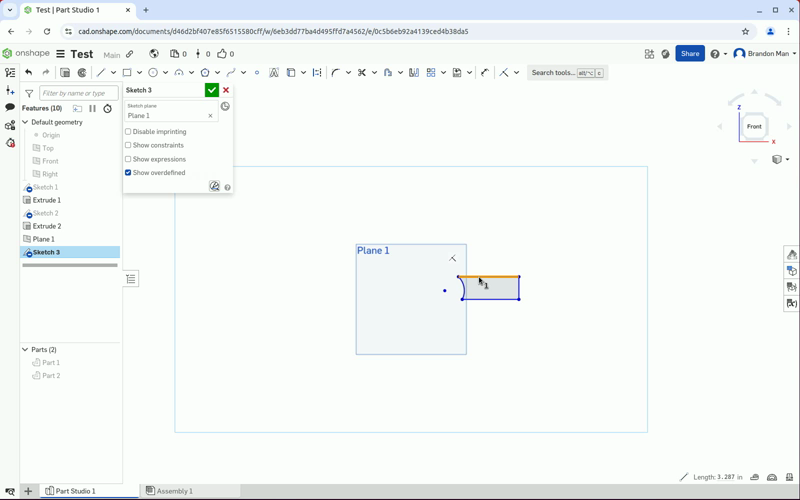
scroll(-6)
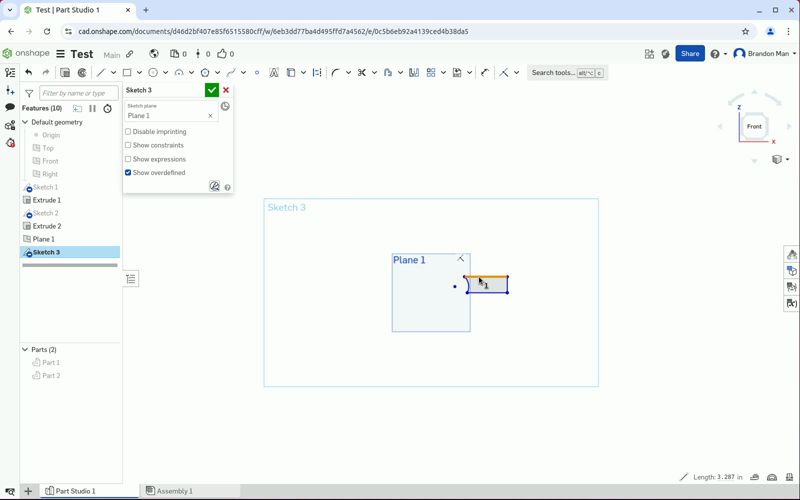
scroll(-6)
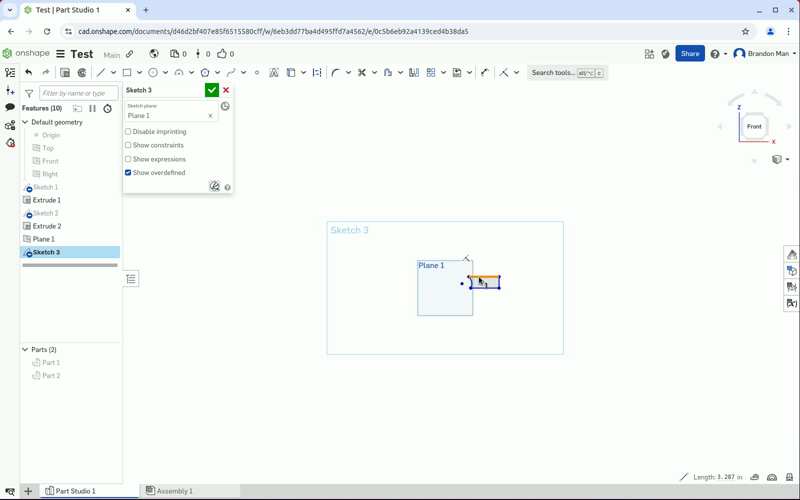
scroll(-6)
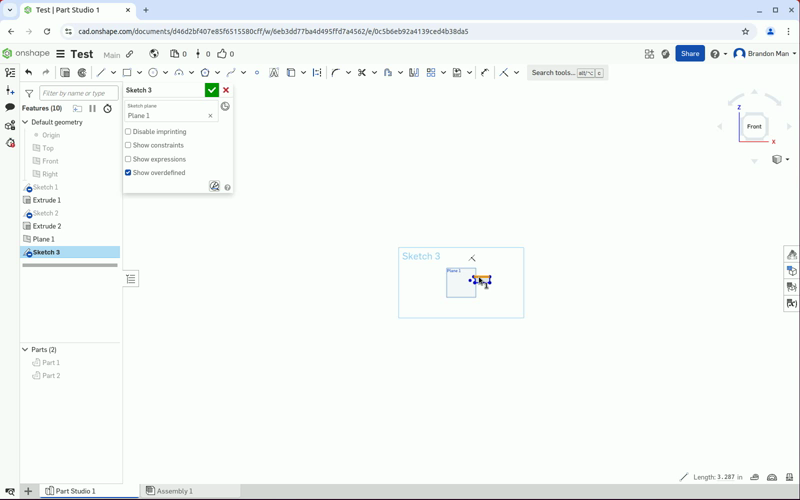
mouse_move(73, 352)
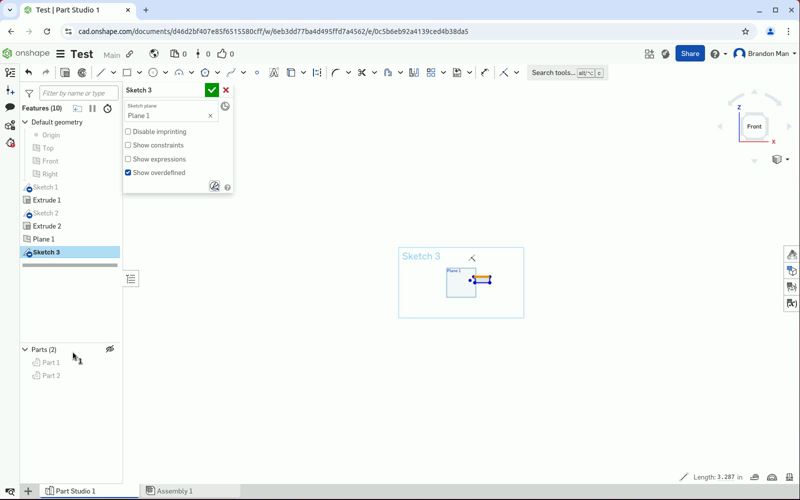
key(shift+y)
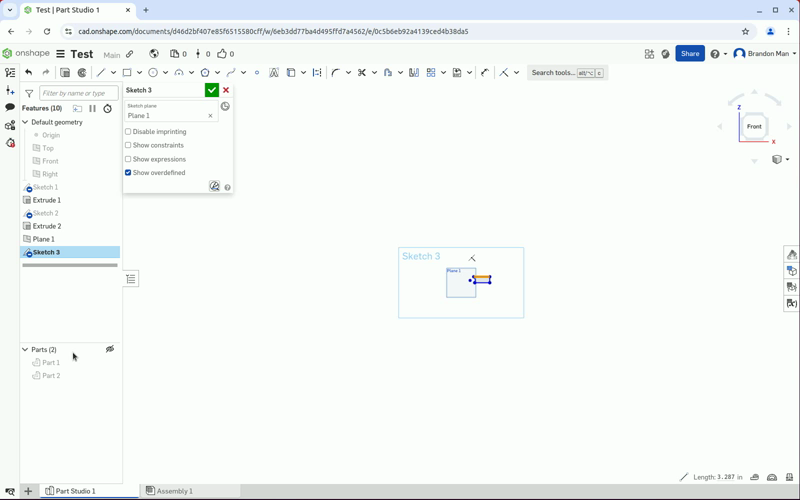
key(shift+e)
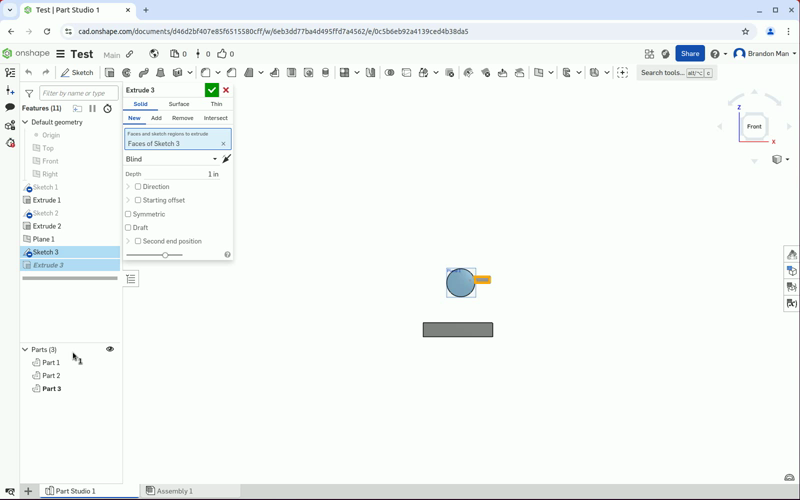
mouse_move(143, 106)
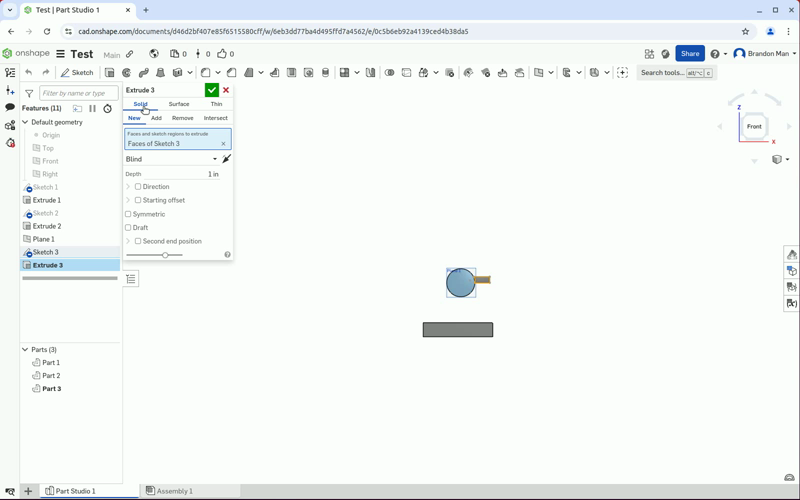
click(143, 106)
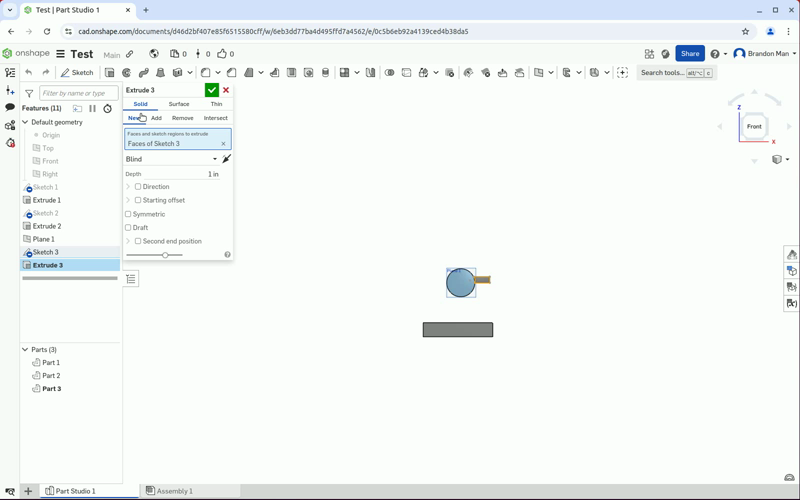
mouse_move(137, 120)
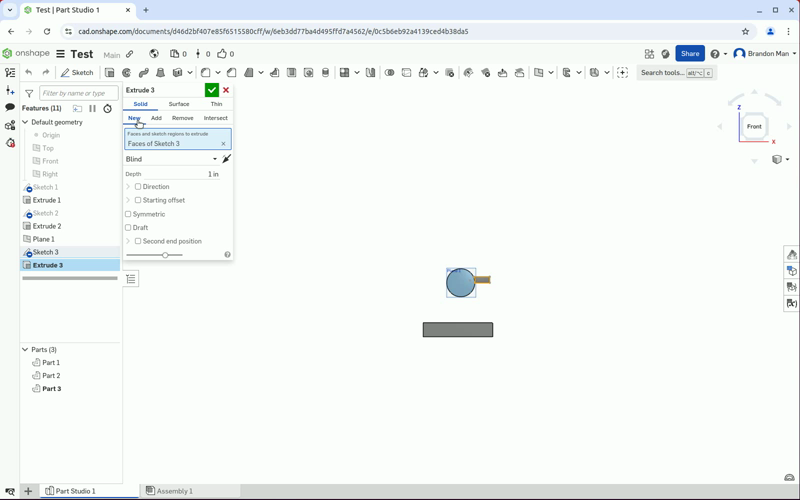
click(137, 120)
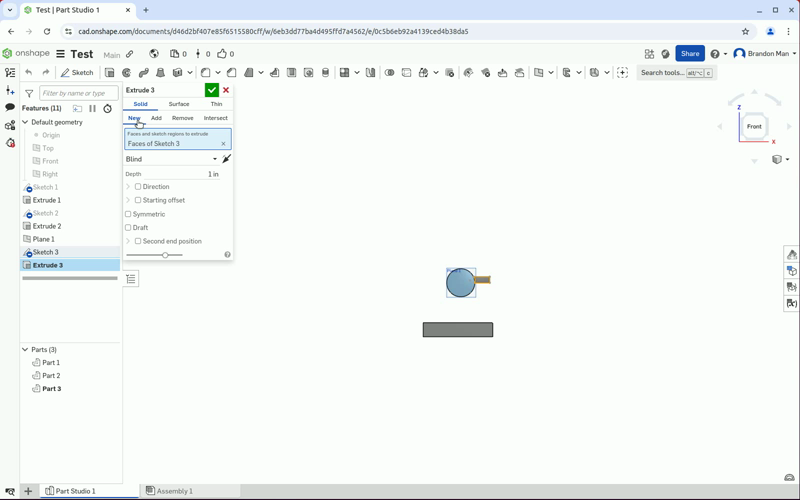
key(tab, 4)
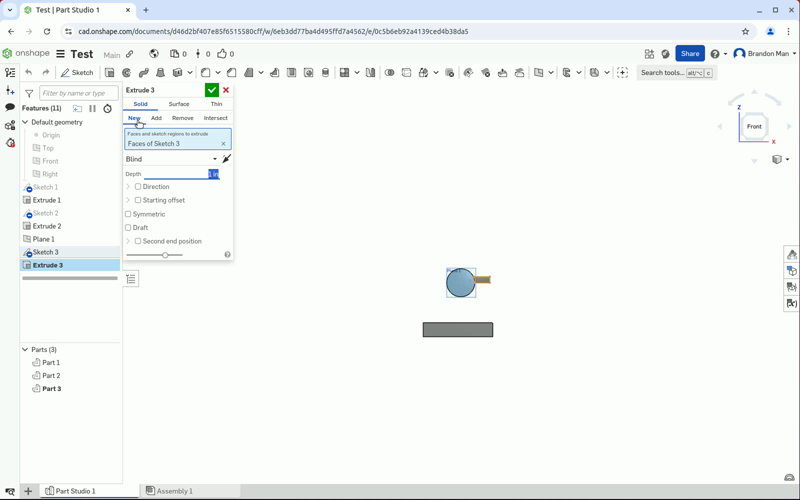
text(0.481)
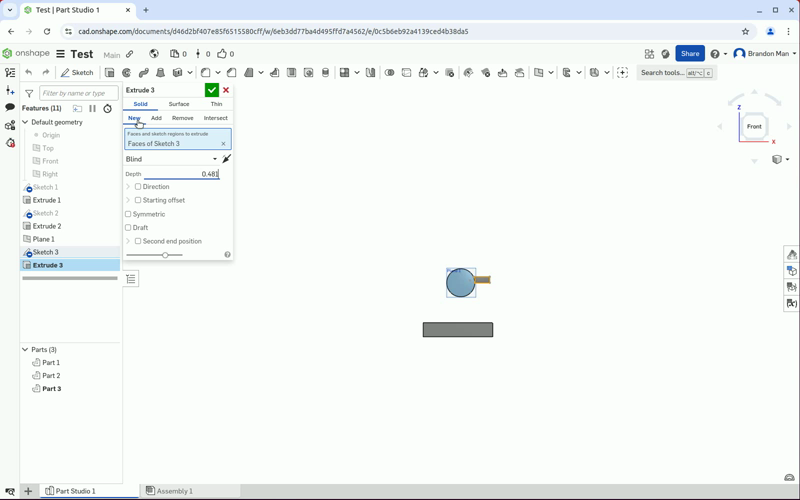
key(enter)
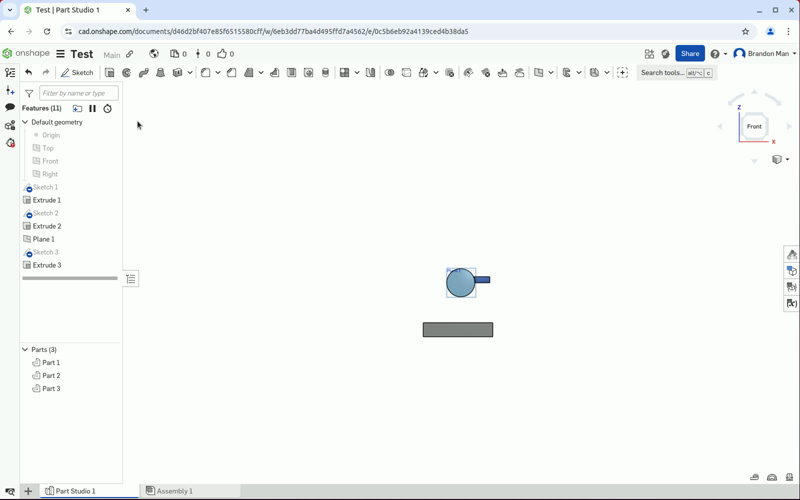
key(shift+h)
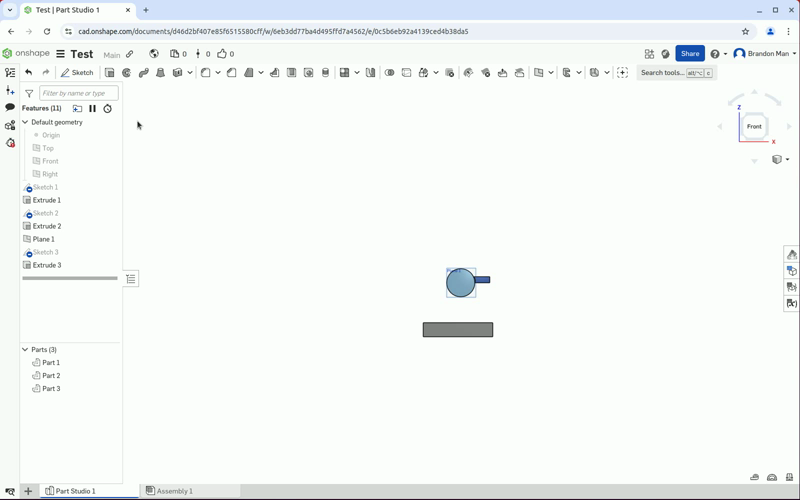
key(shift+h)
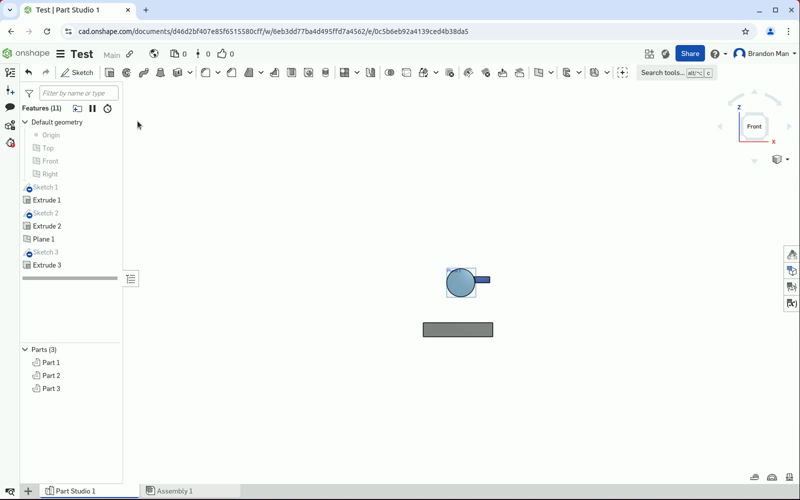
mouse_move(73, 189)
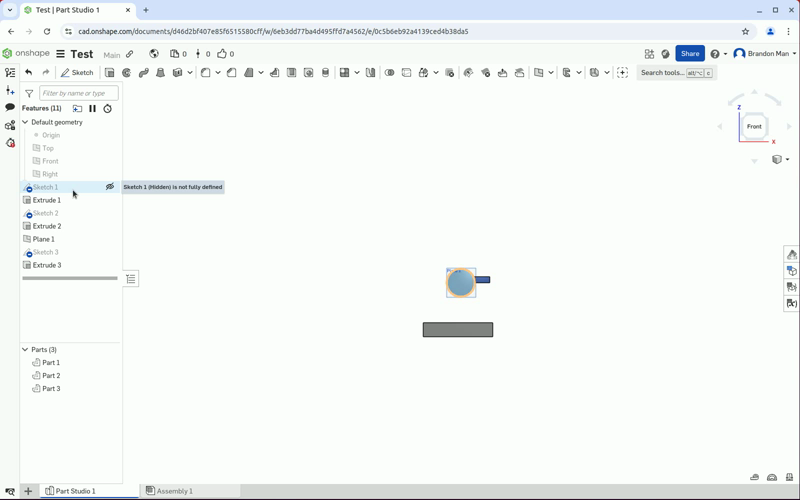
click(73, 189)
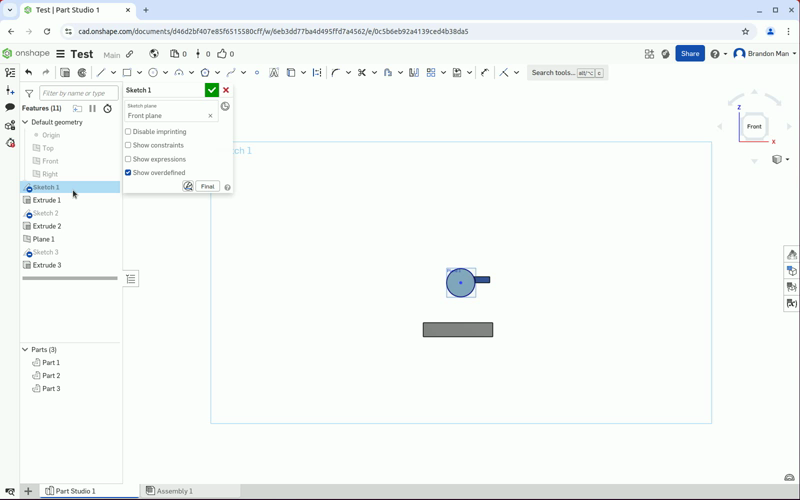
mouse_move(229, 92)
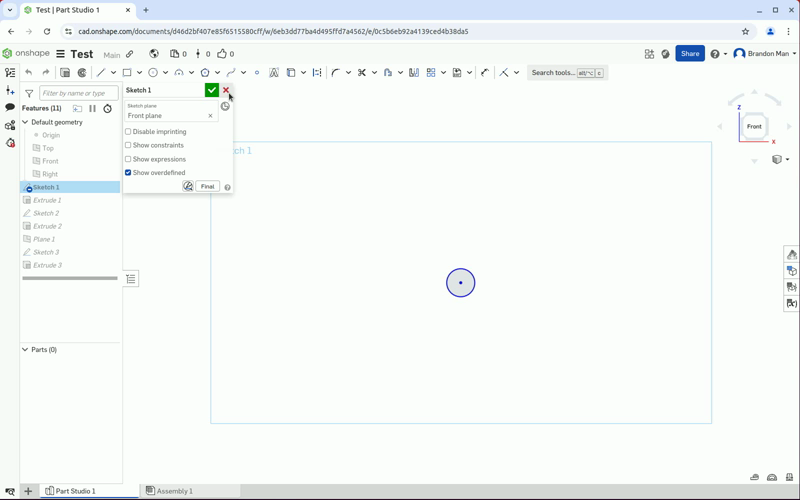
click(229, 92)
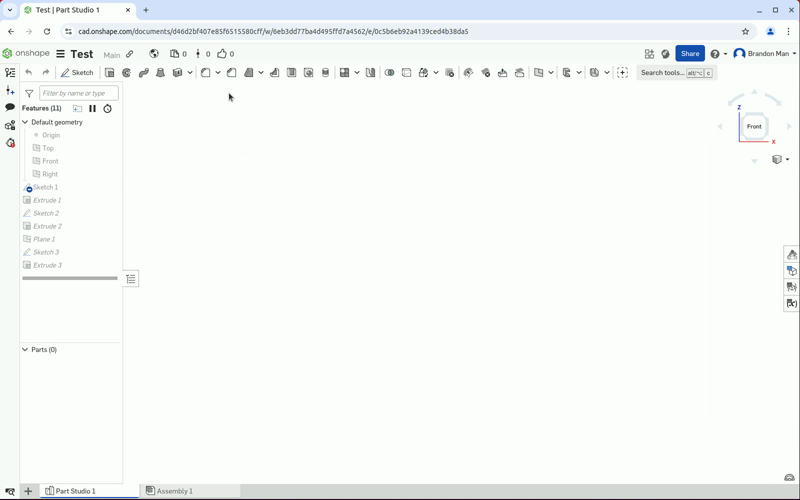
key(shift+s)
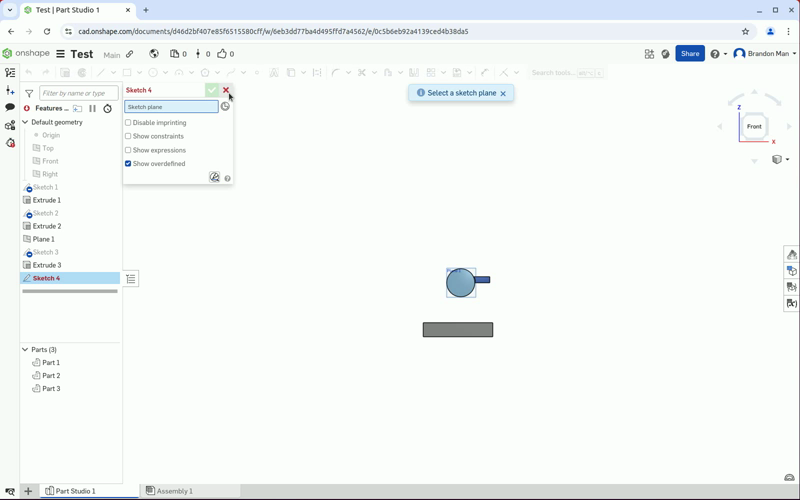
mouse_move(73, 241)
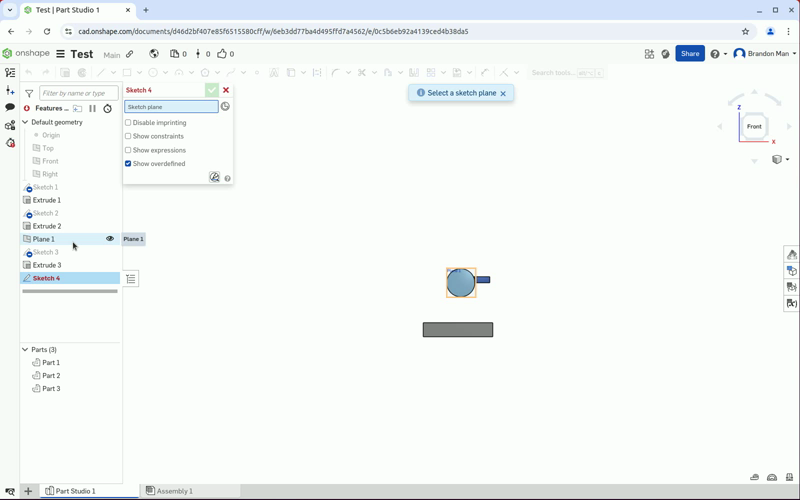
click(73, 241)
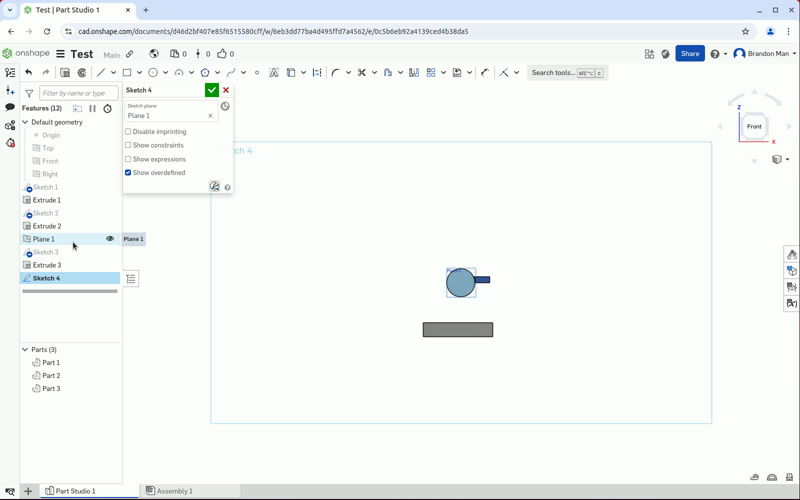
mouse_move(73, 352)
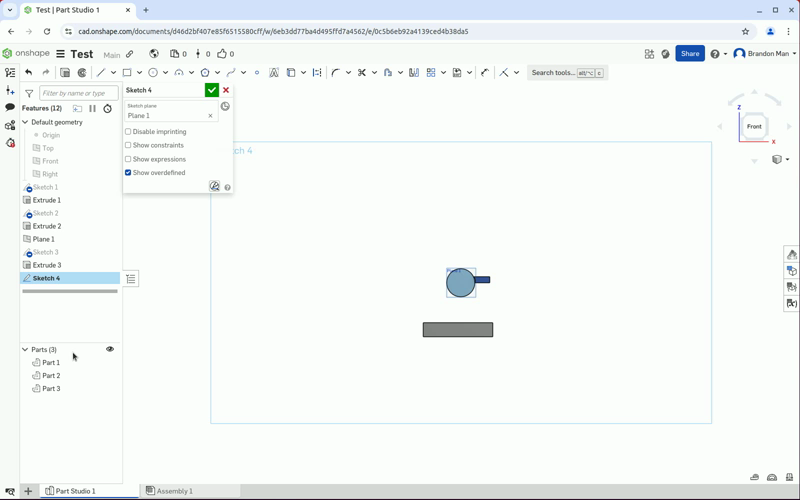
key(y)
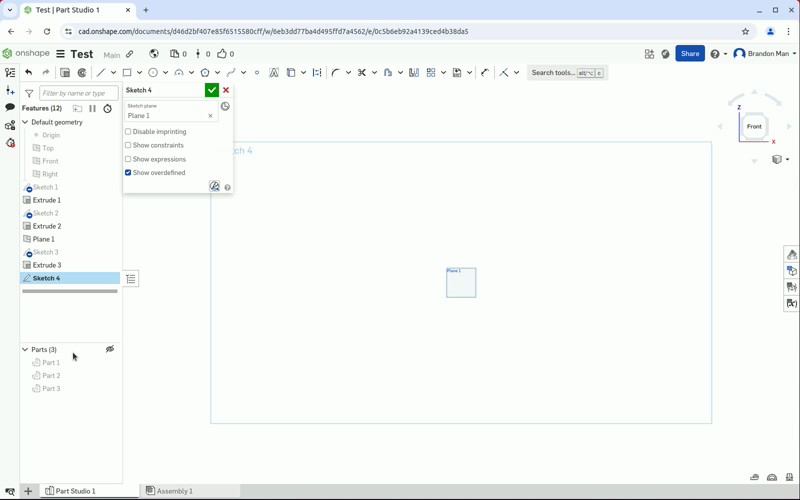
key(l)
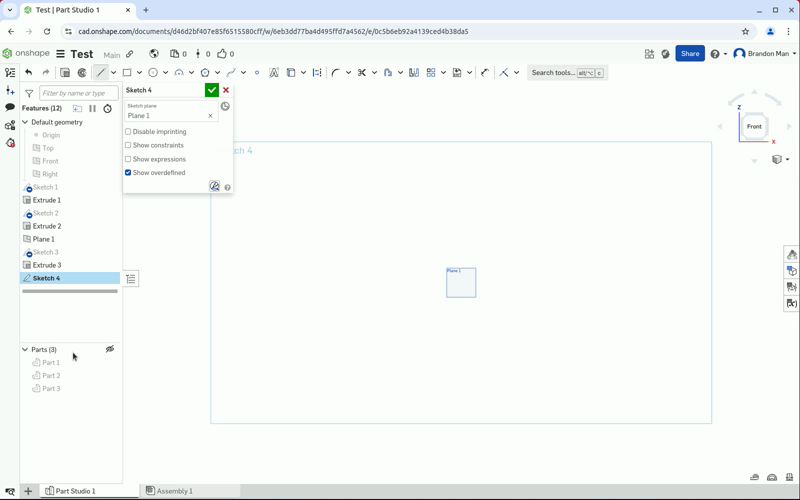
key_down(shift)
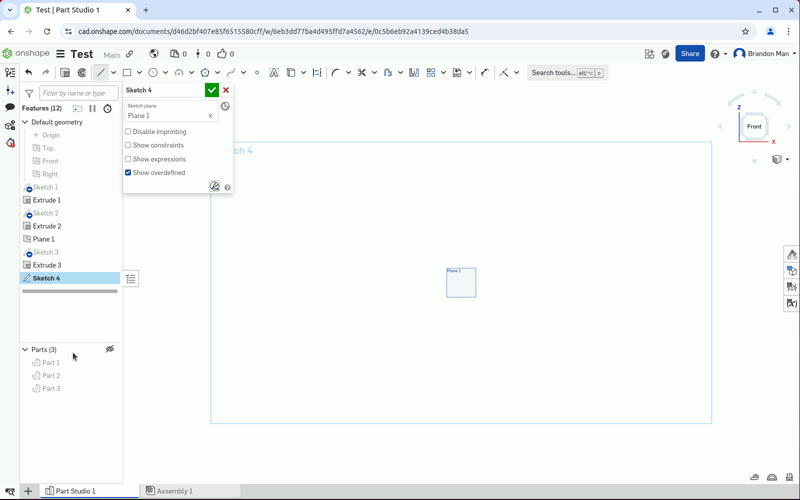
mouse_move(460, 282)
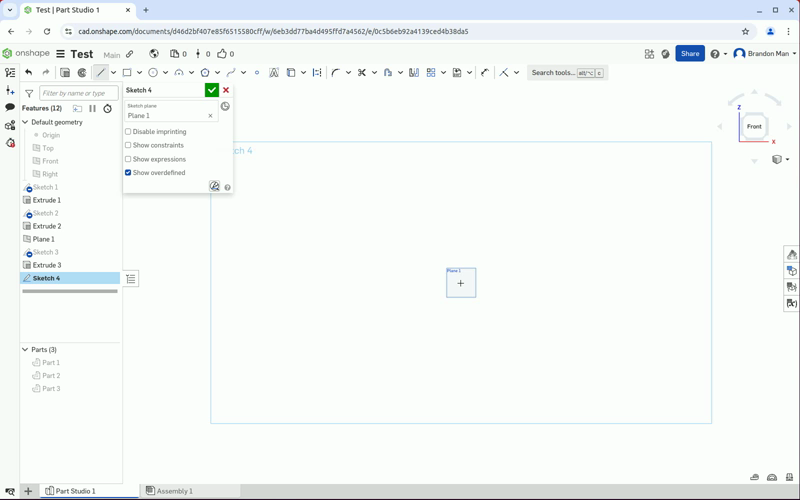
click(460, 282)
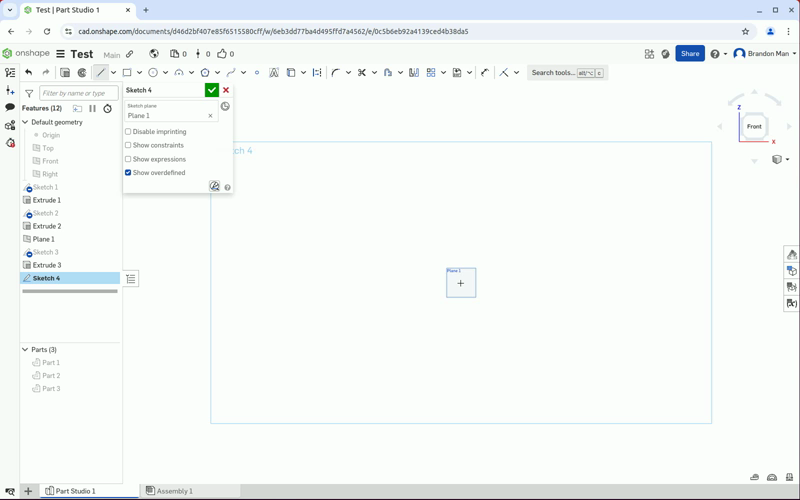
key_up(shift)
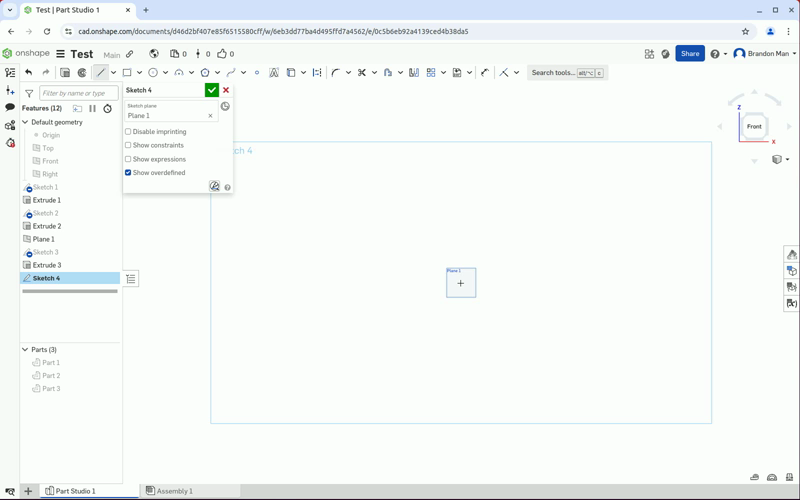
key_down(shift)
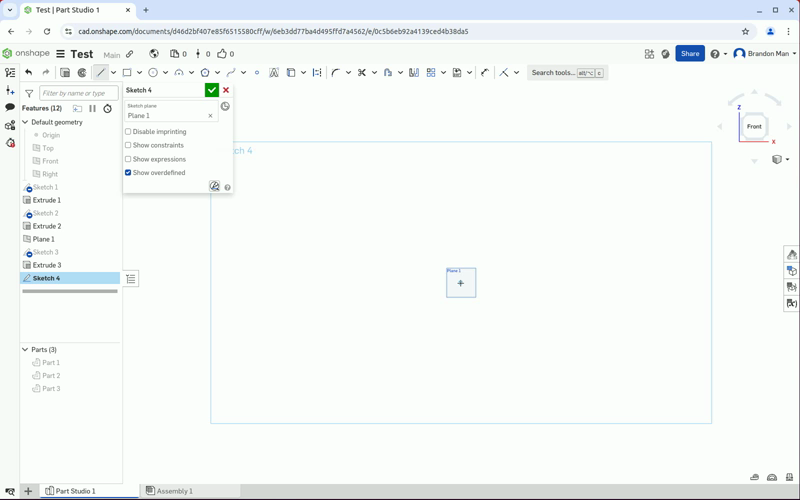
mouse_move(490, 282)
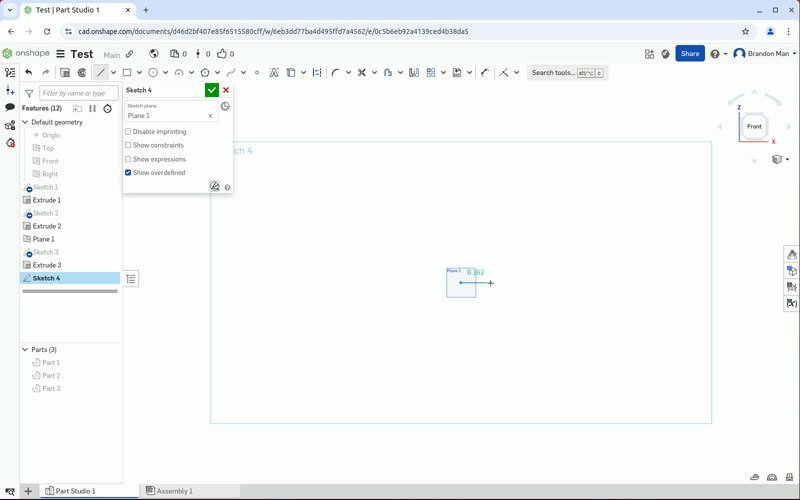
mouse_move(475, 282)
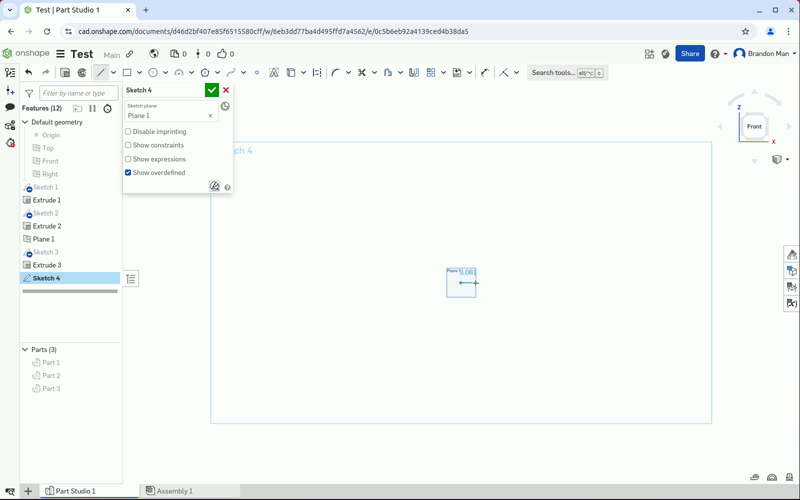
click(475, 282)
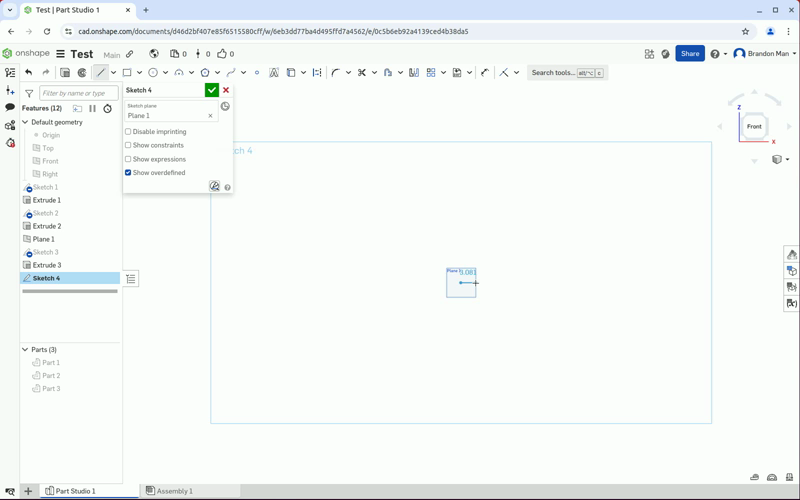
key_up(shift)
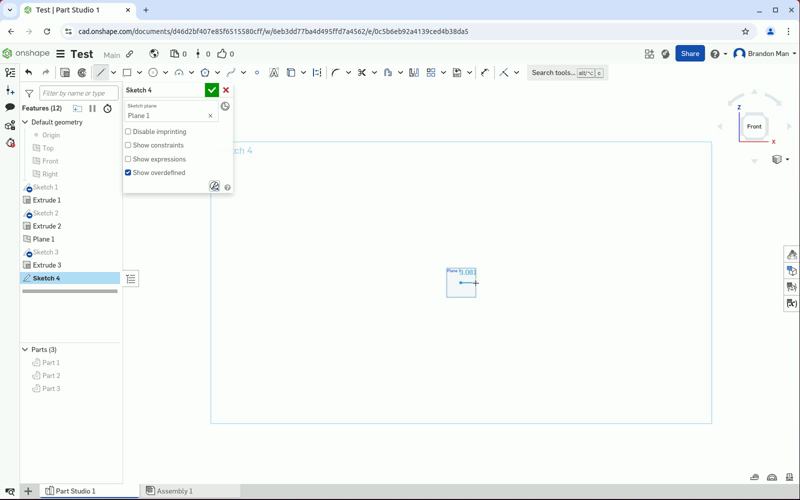
key(esc)
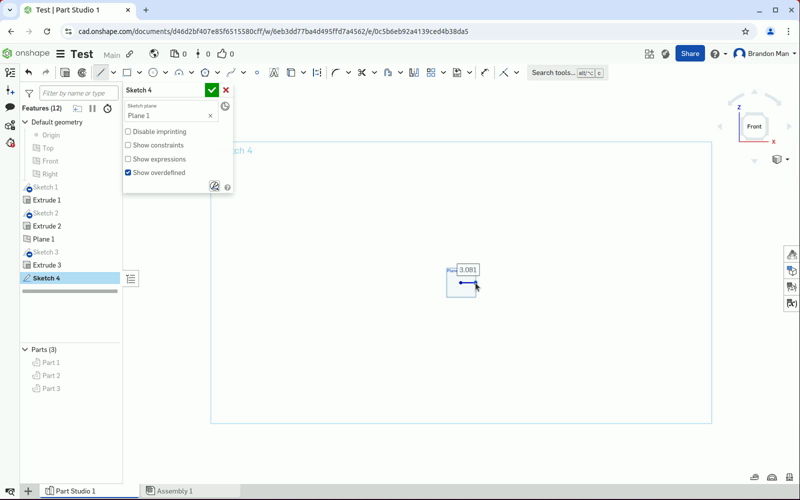
key(a)
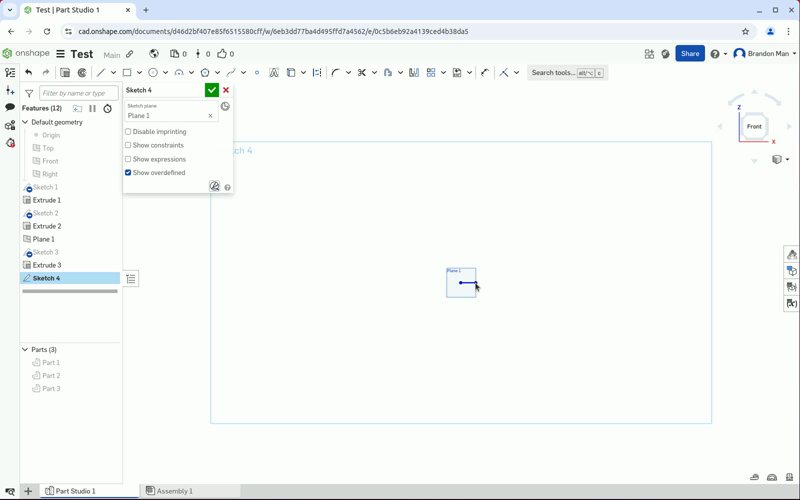
mouse_move(475, 282)
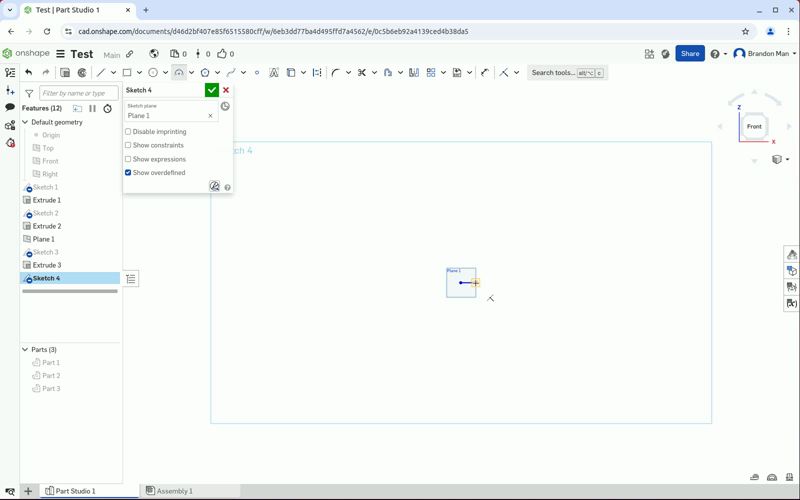
click(475, 282)
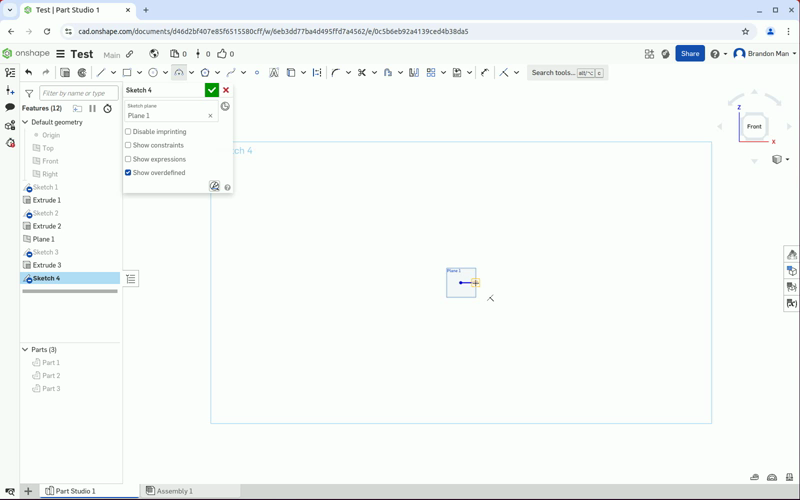
key_down(shift)
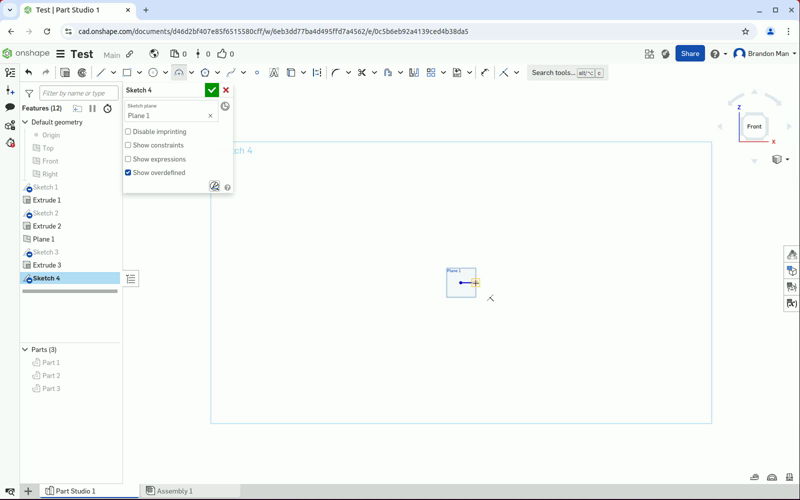
mouse_move(474, 276)
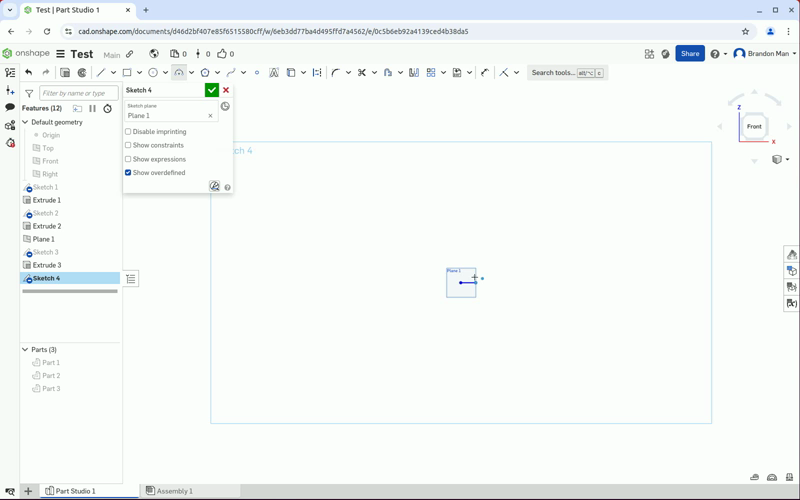
scroll(6)
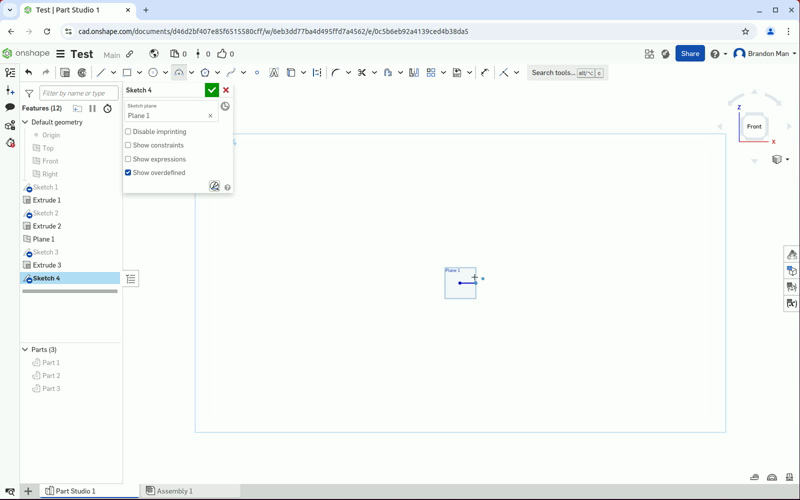
scroll(6)
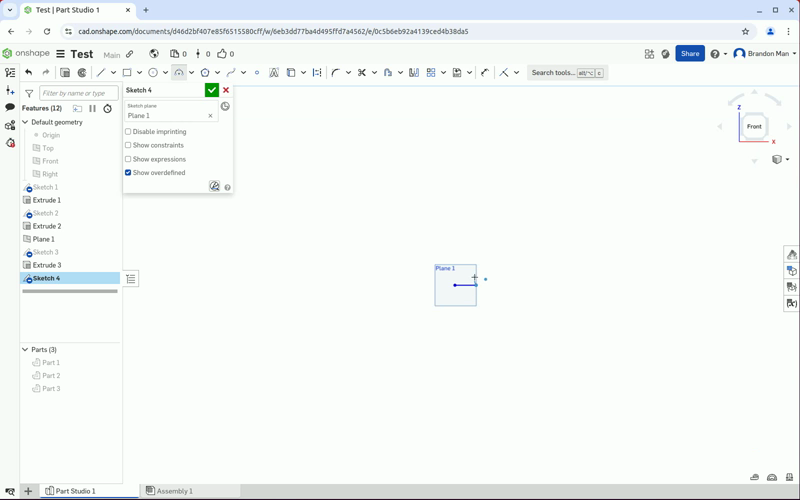
scroll(6)
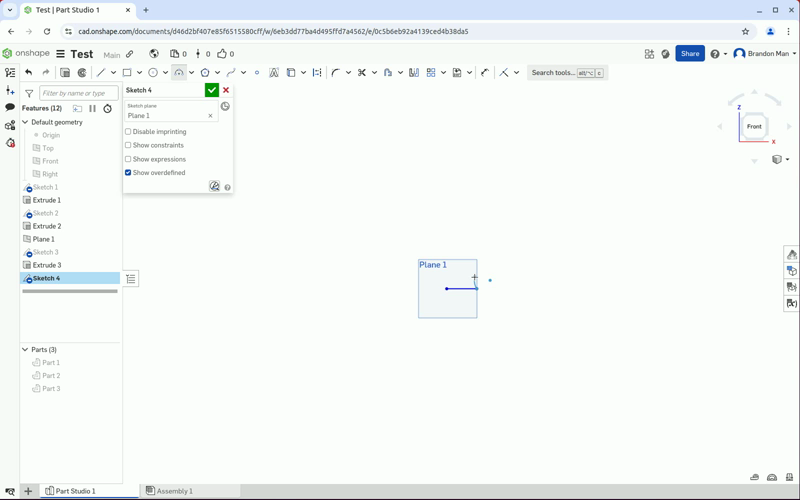
scroll(6)
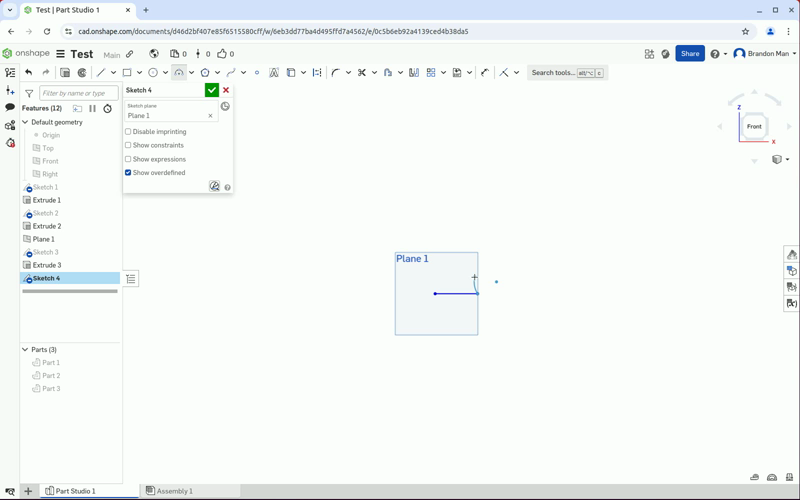
scroll(6)
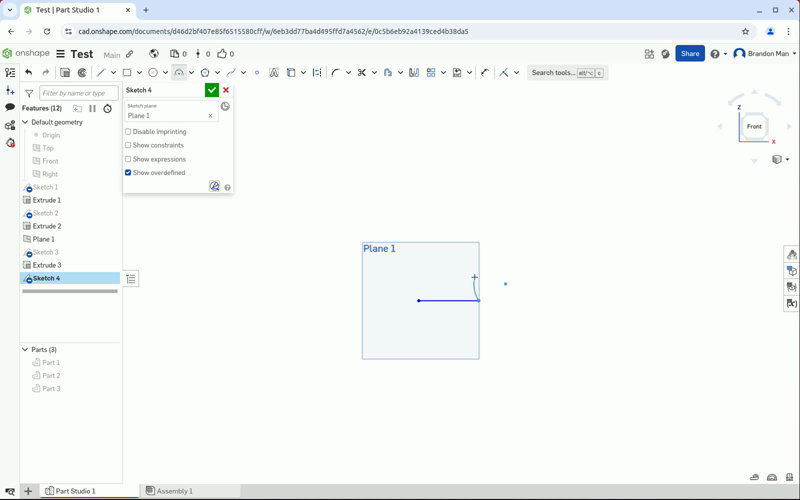
scroll(6)
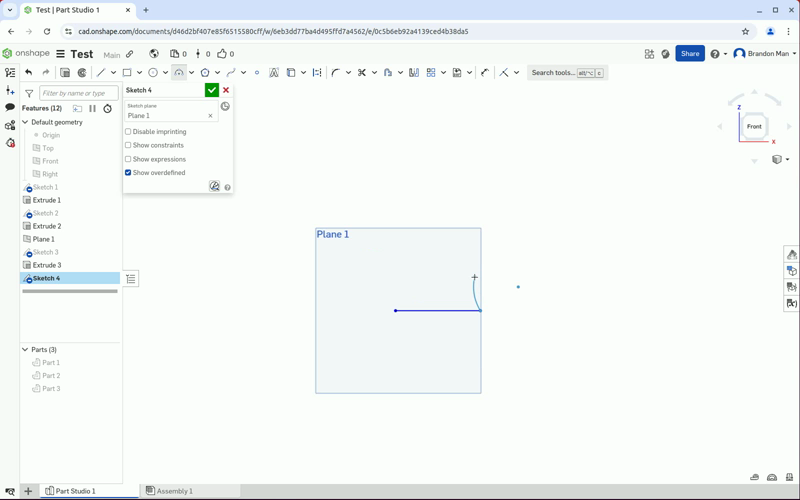
scroll(6)
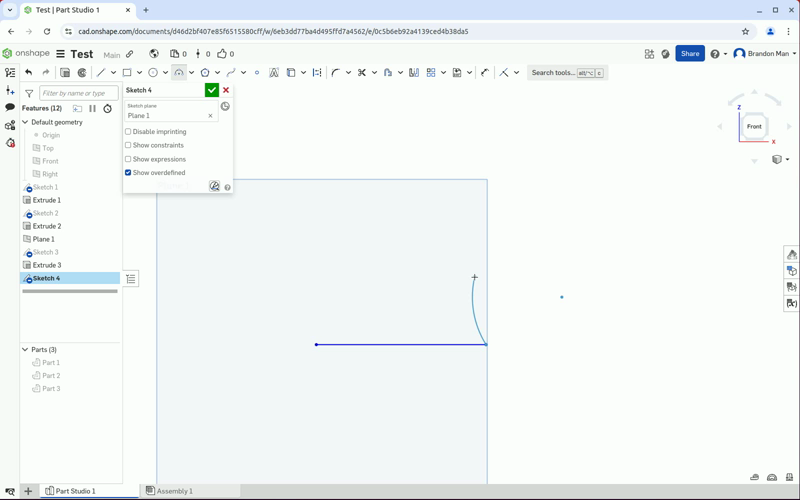
click(474, 276)
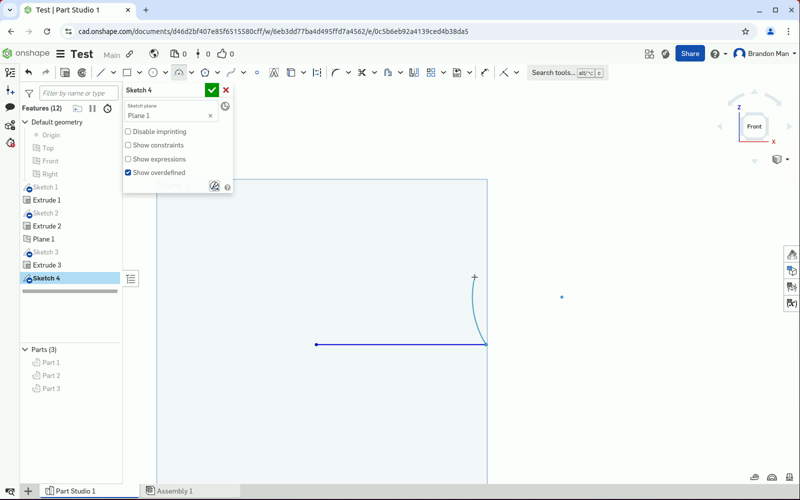
scroll(-6)
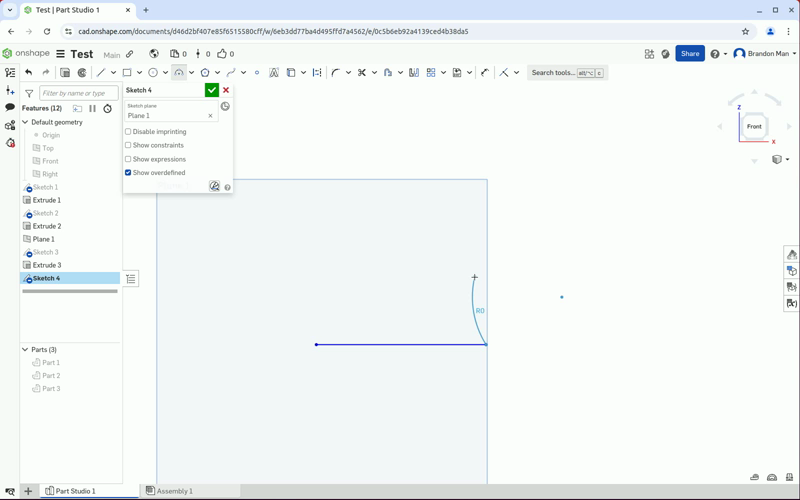
scroll(-6)
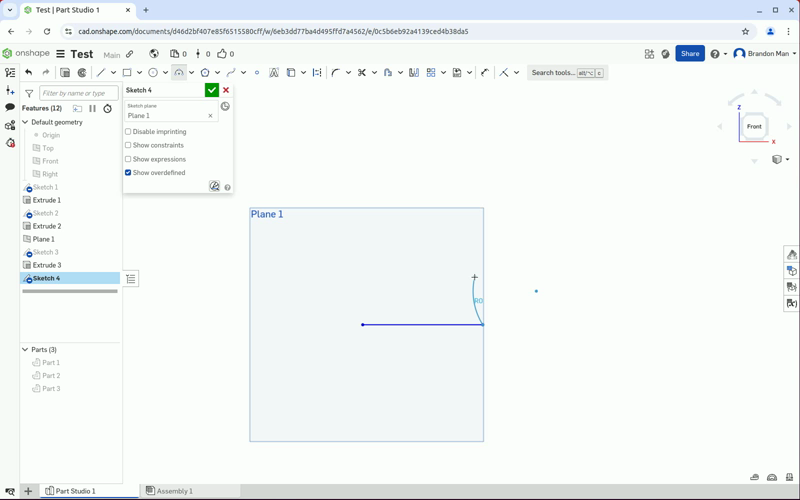
scroll(-6)
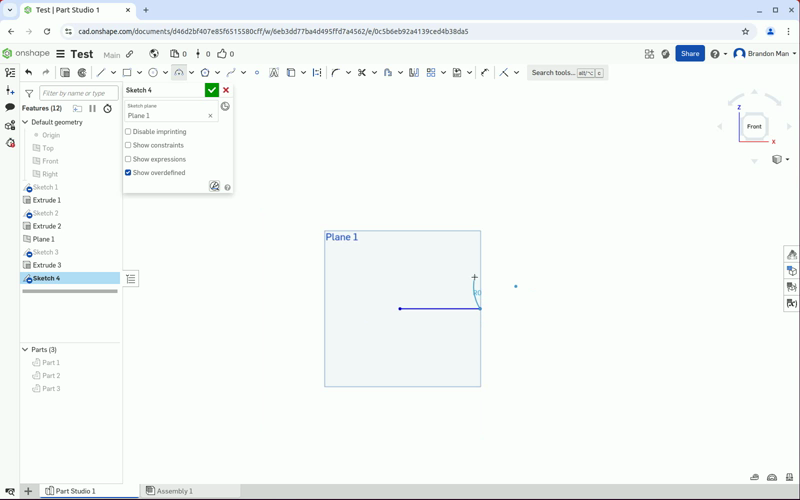
scroll(-6)
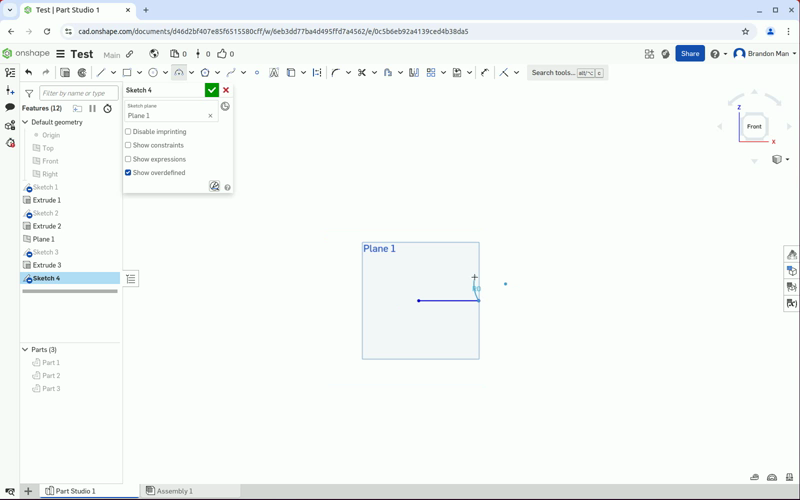
scroll(-6)
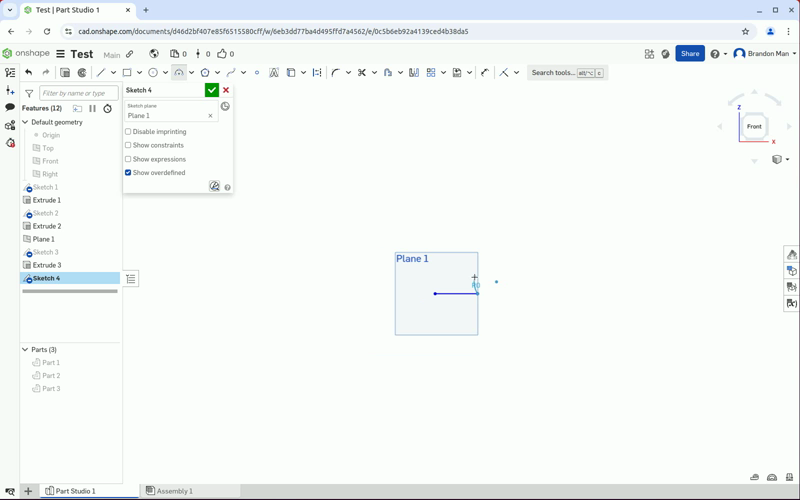
scroll(-6)
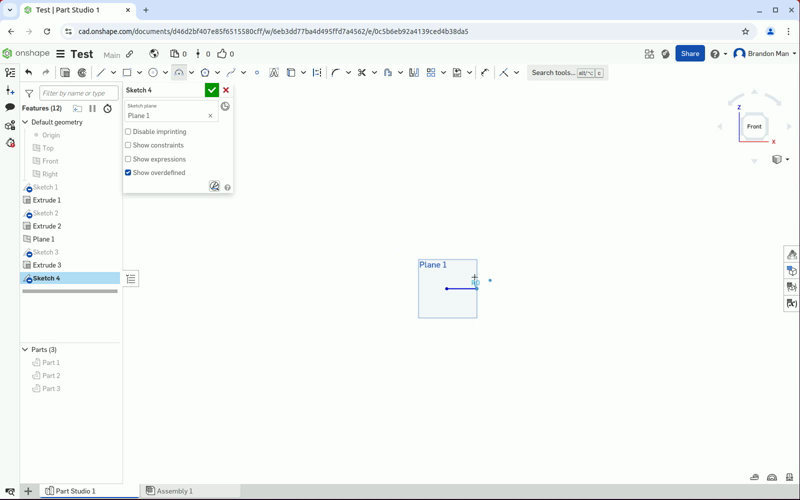
scroll(-6)
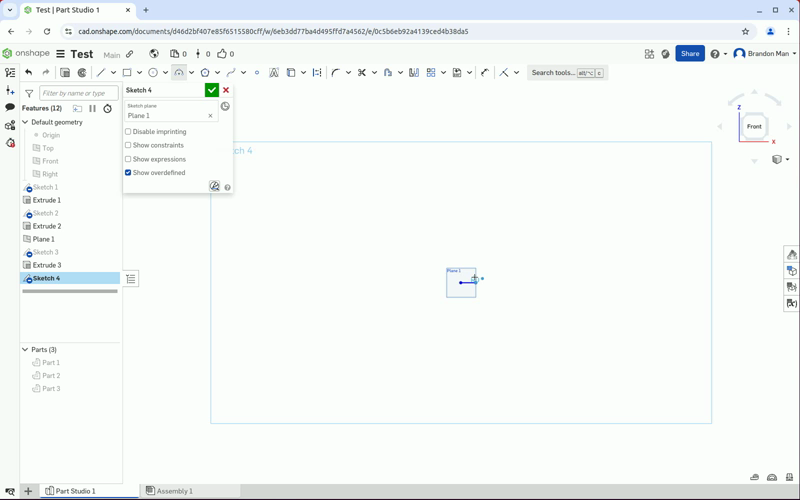
mouse_move(476, 279)
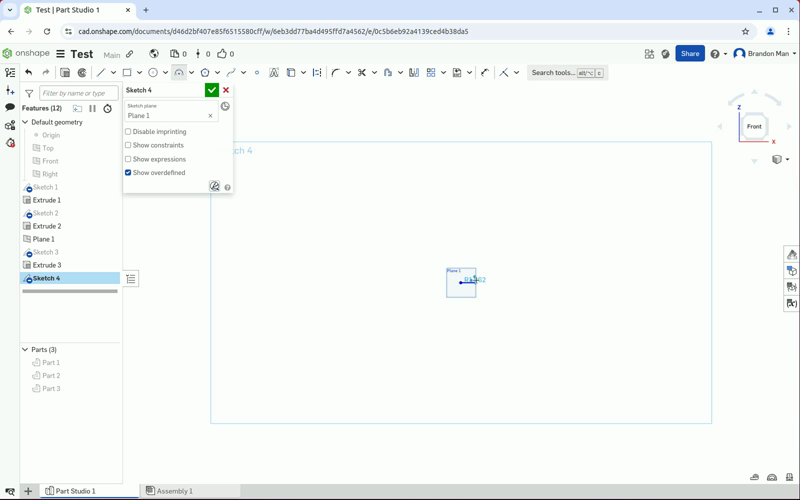
scroll(6)
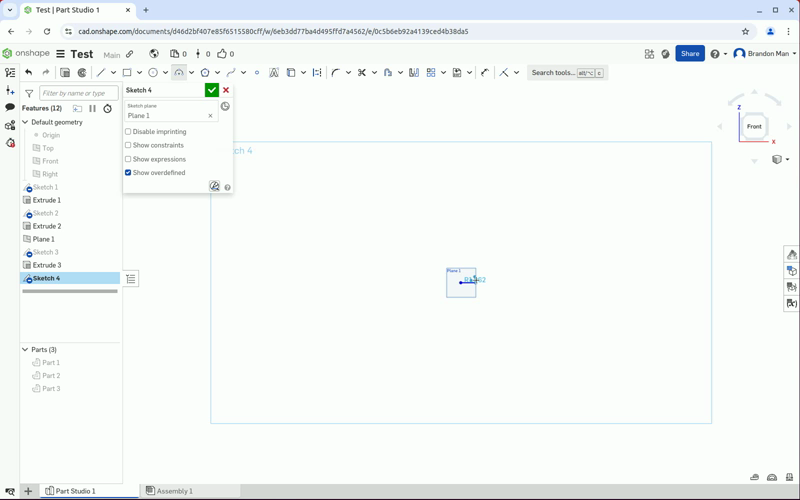
scroll(6)
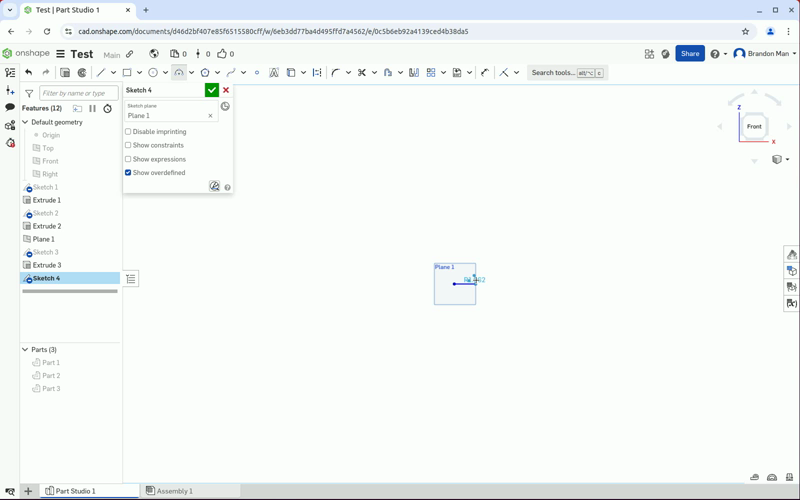
scroll(6)
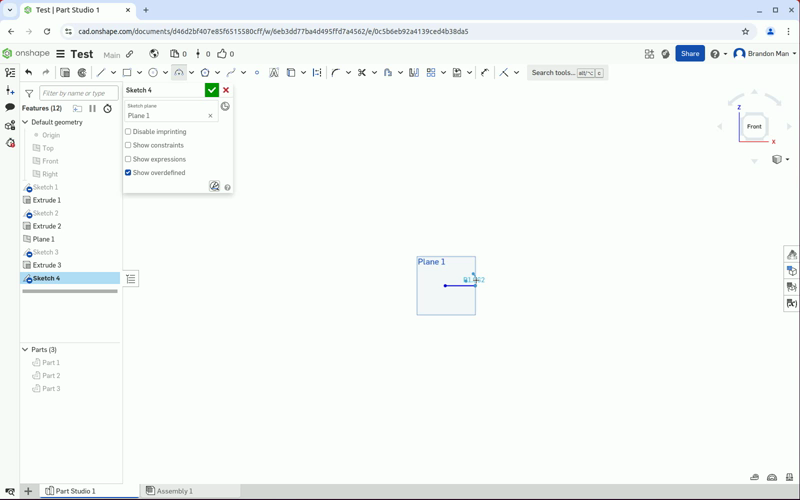
scroll(6)
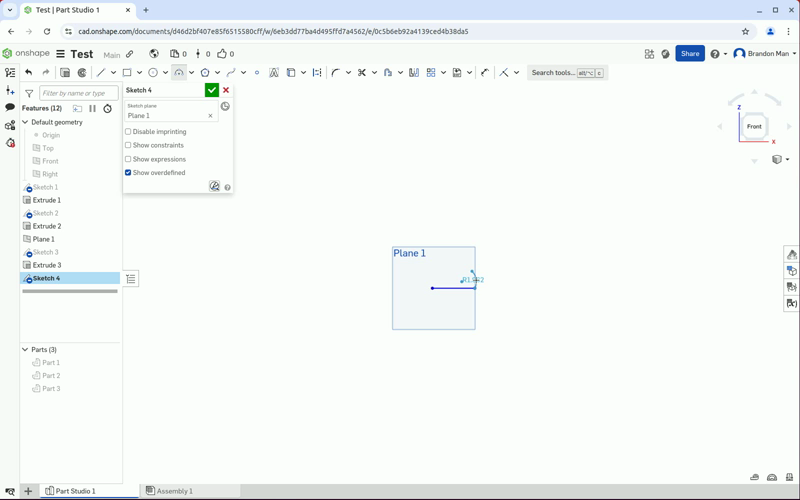
scroll(6)
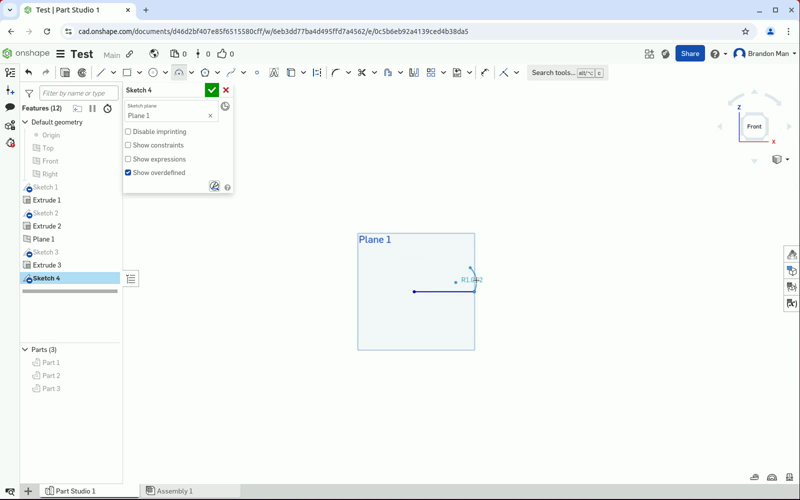
scroll(6)
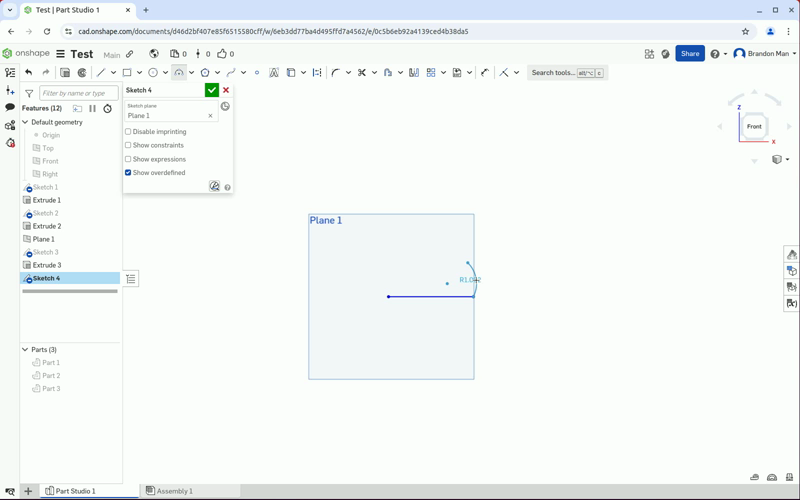
scroll(6)
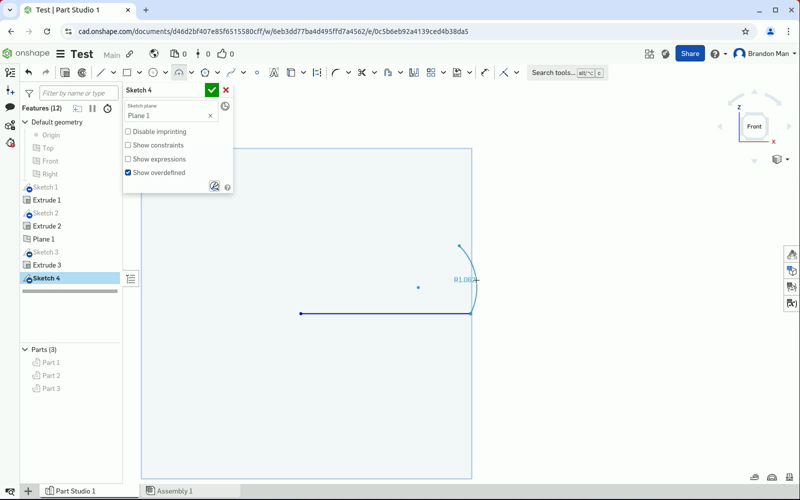
click(476, 279)
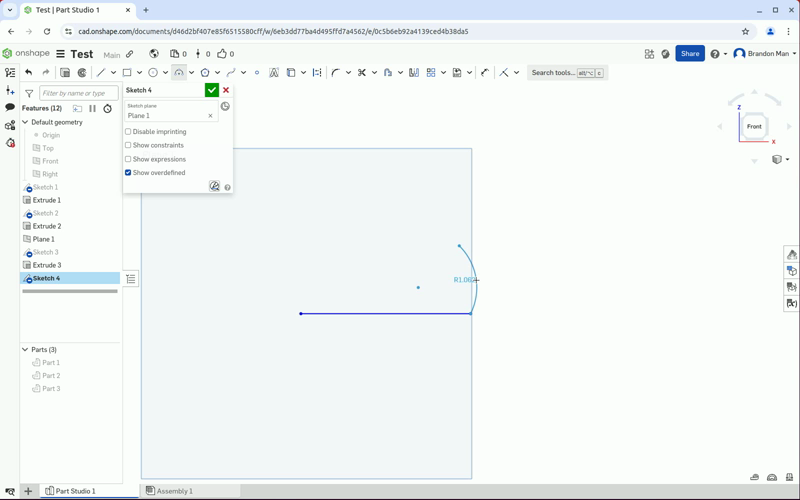
scroll(-6)
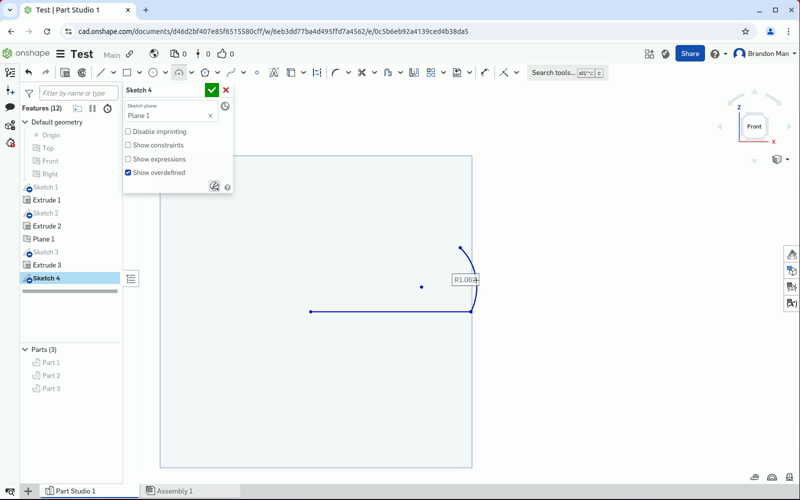
scroll(-6)
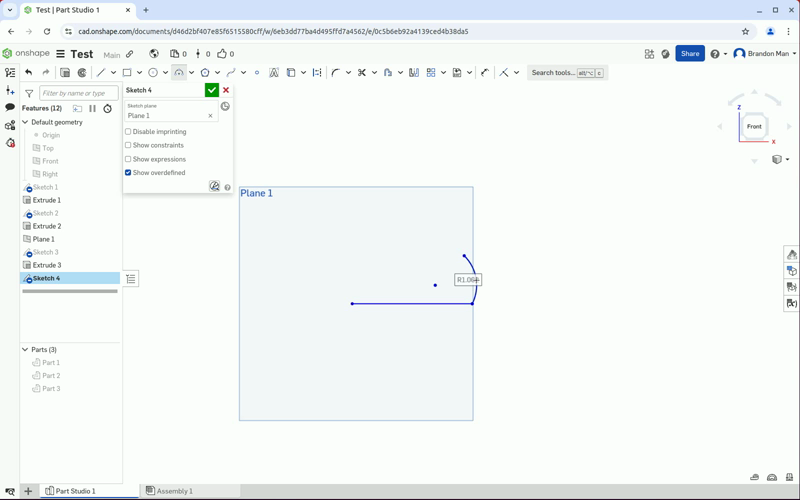
scroll(-6)
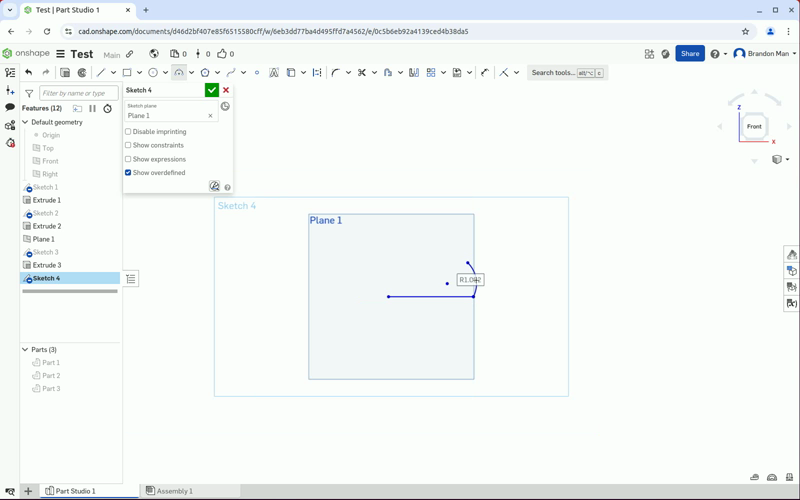
scroll(-6)
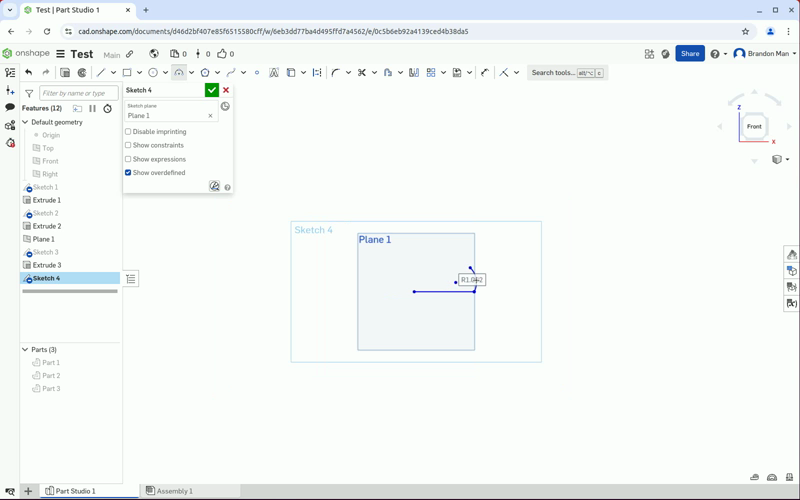
scroll(-6)
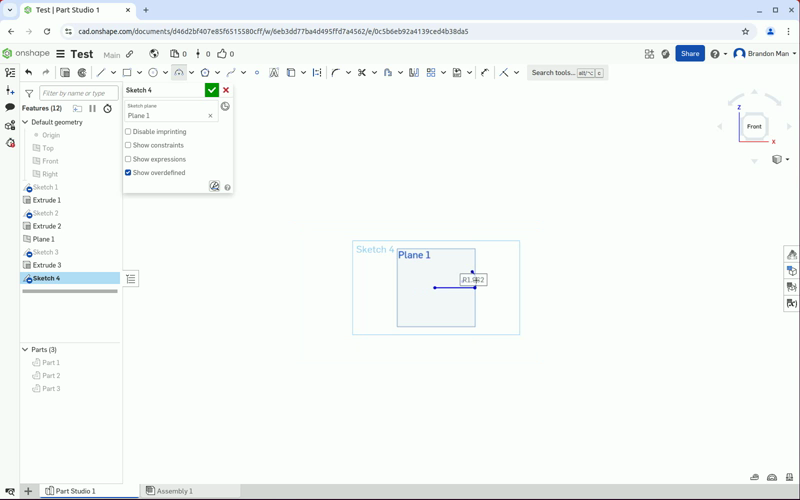
scroll(-6)
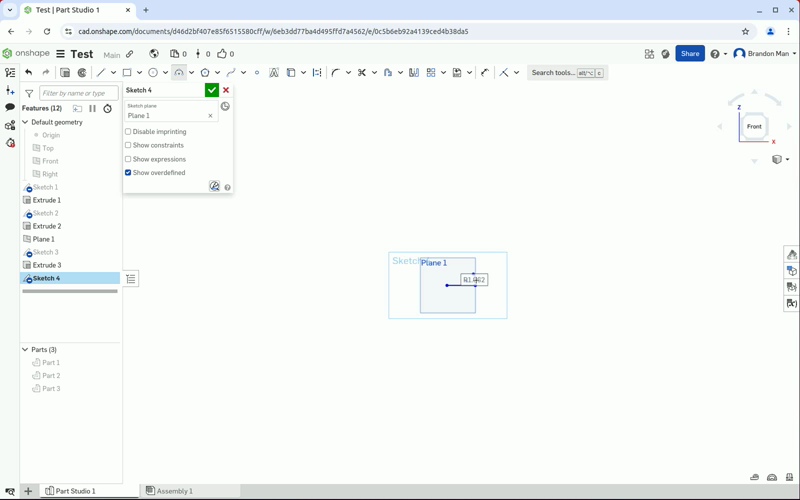
scroll(-6)
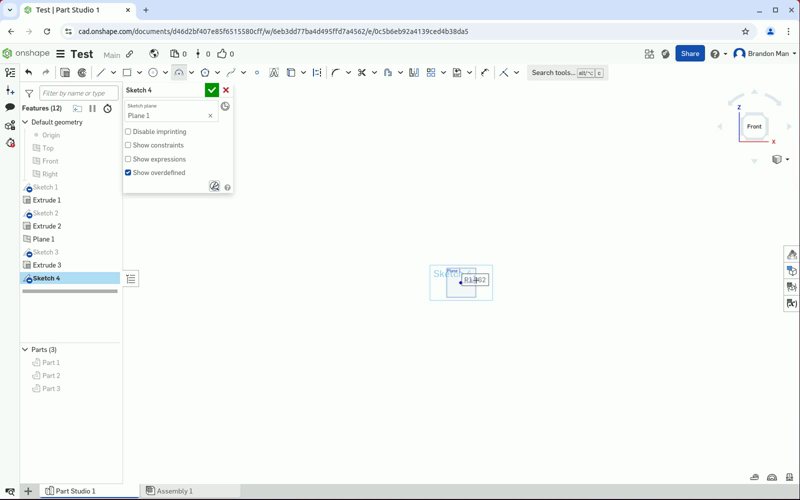
key_up(shift)
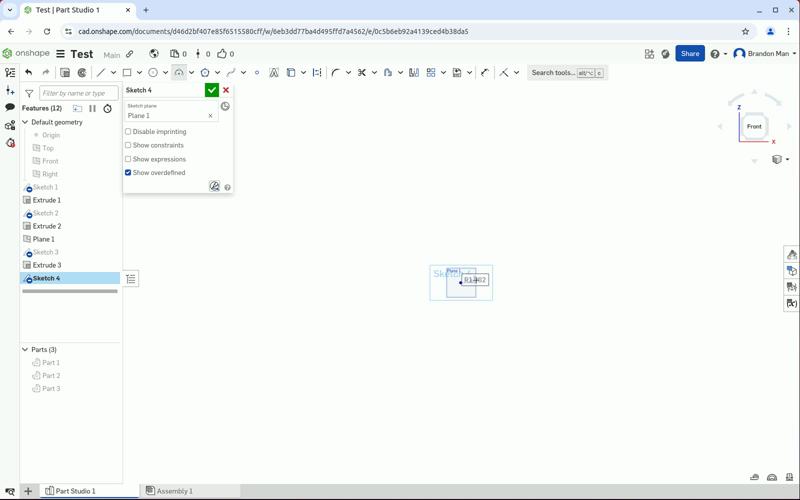
key(esc)
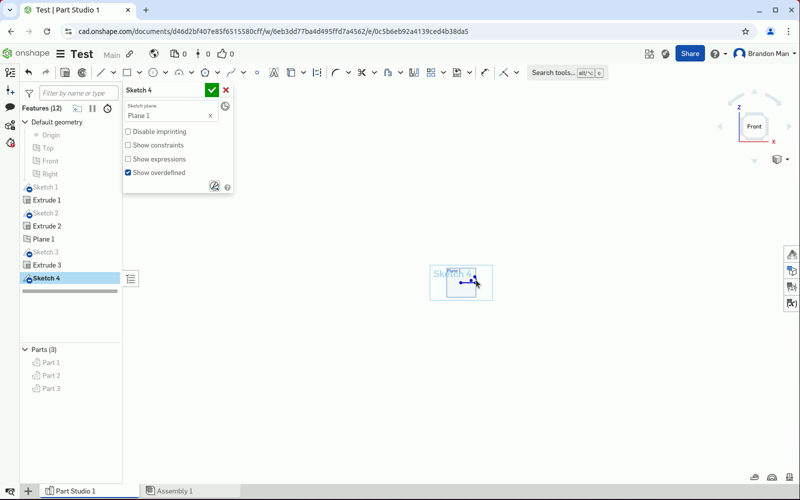
key(l)
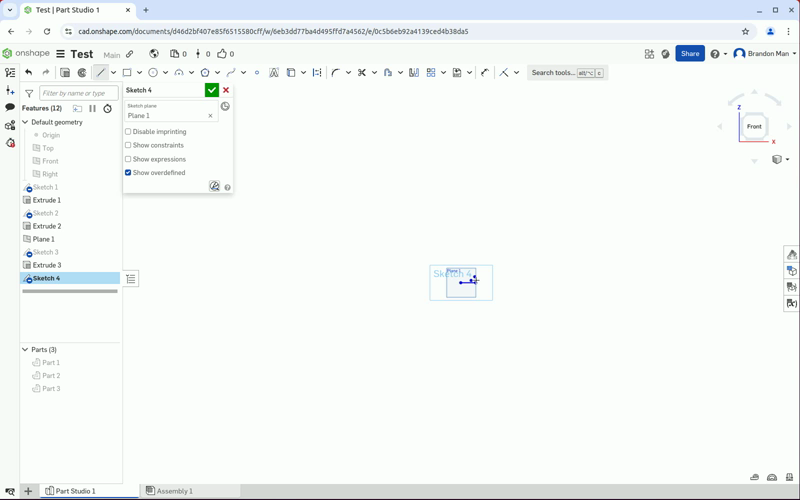
mouse_move(474, 276)
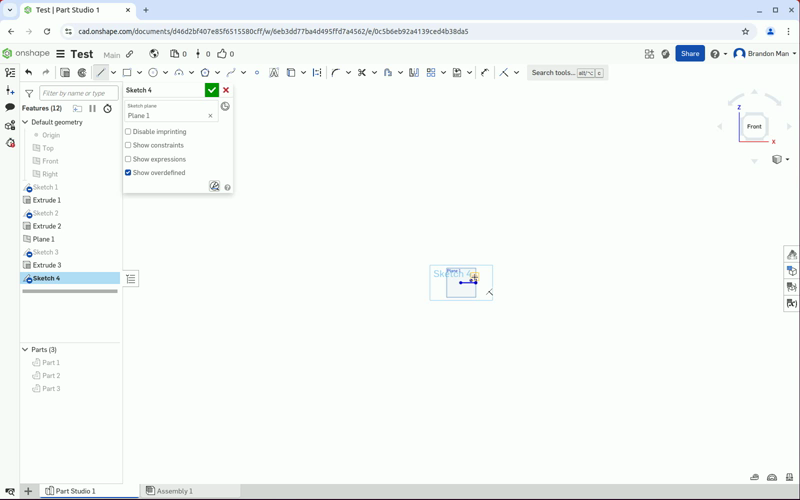
scroll(6)
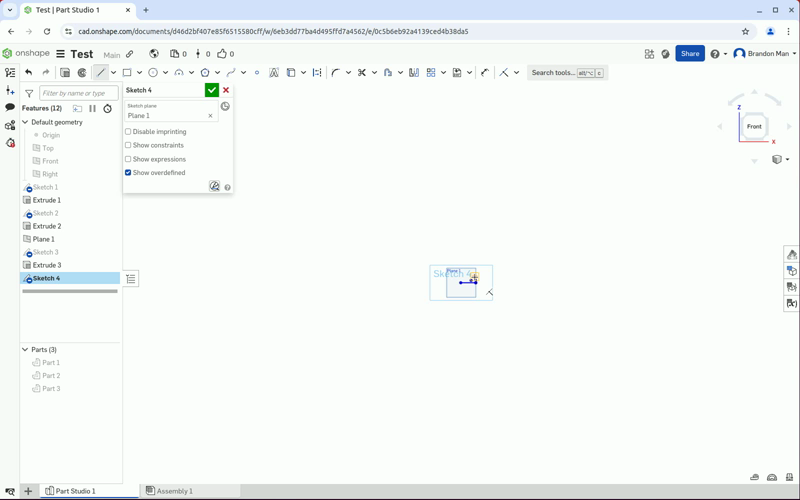
scroll(6)
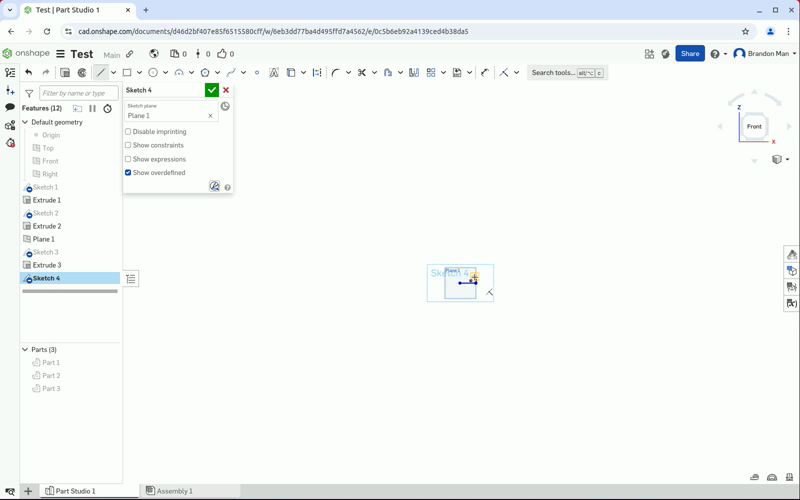
scroll(6)
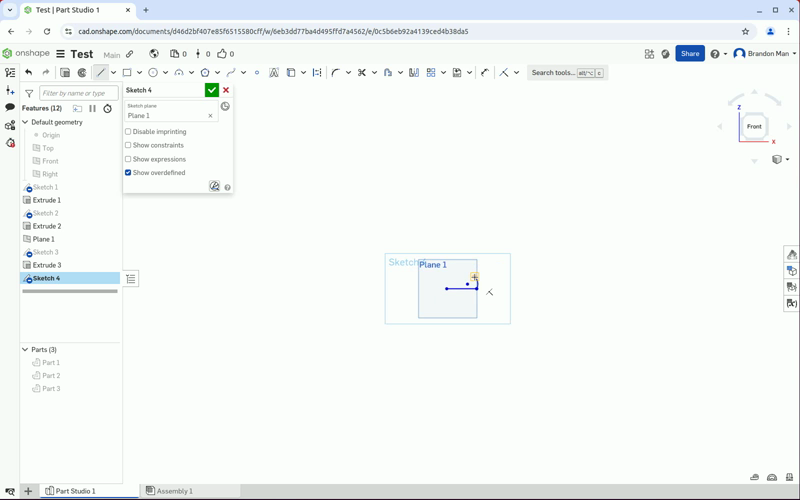
scroll(6)
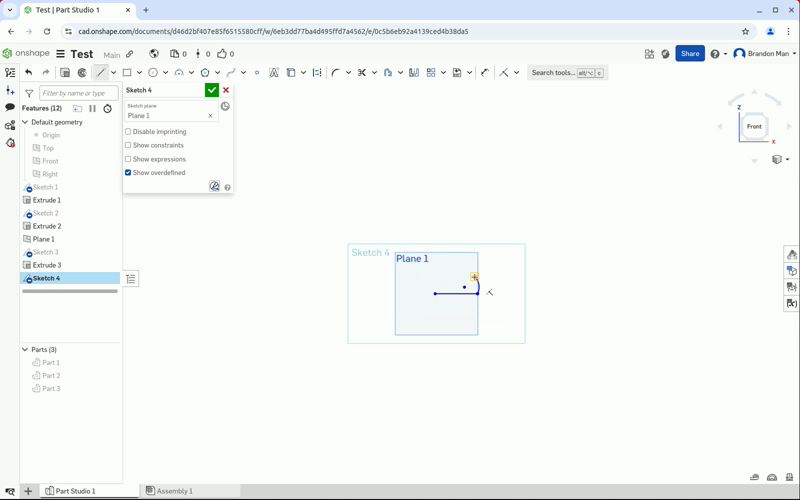
scroll(6)
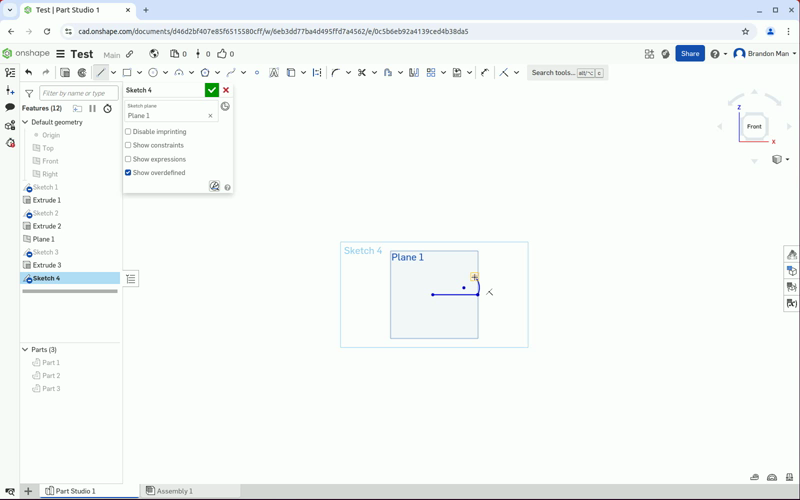
scroll(6)
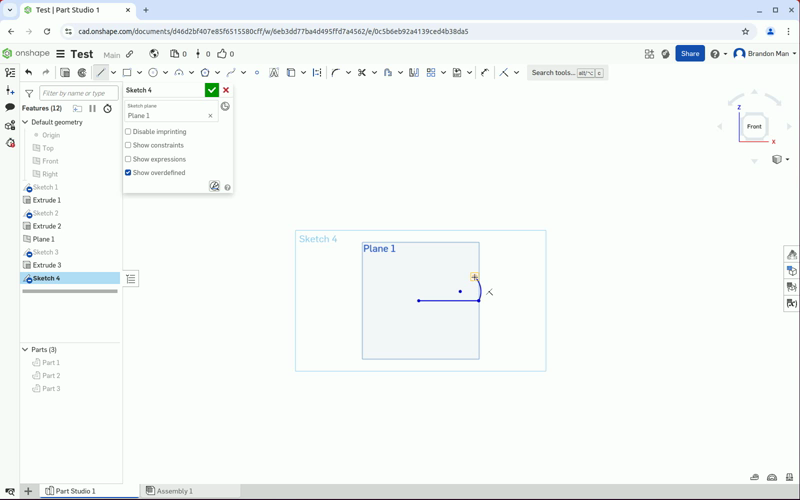
scroll(6)
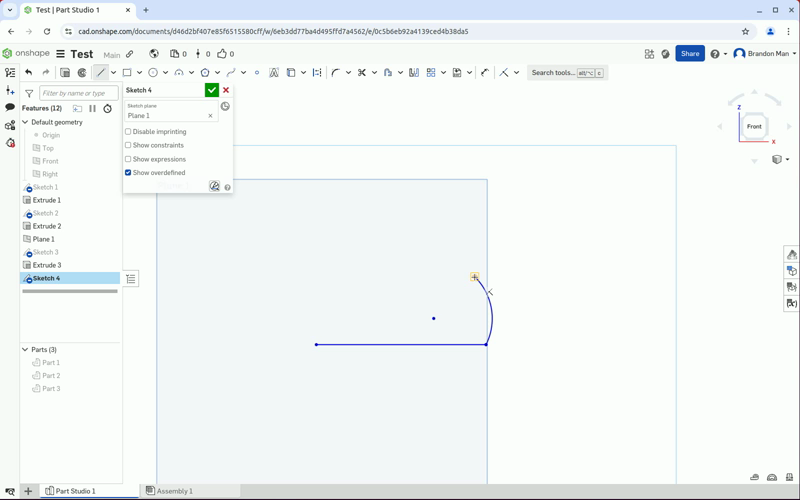
click(474, 276)
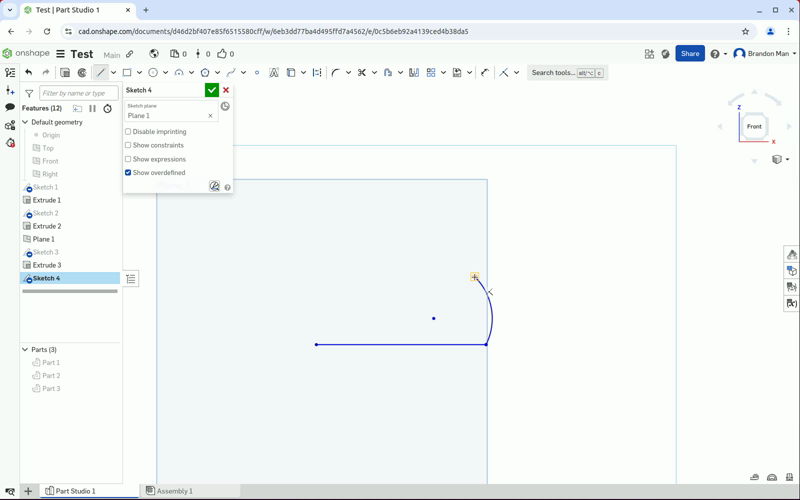
scroll(-6)
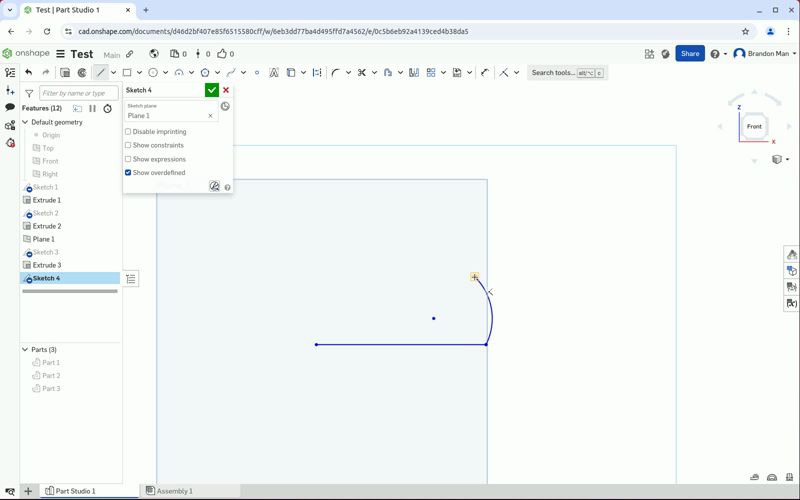
scroll(-6)
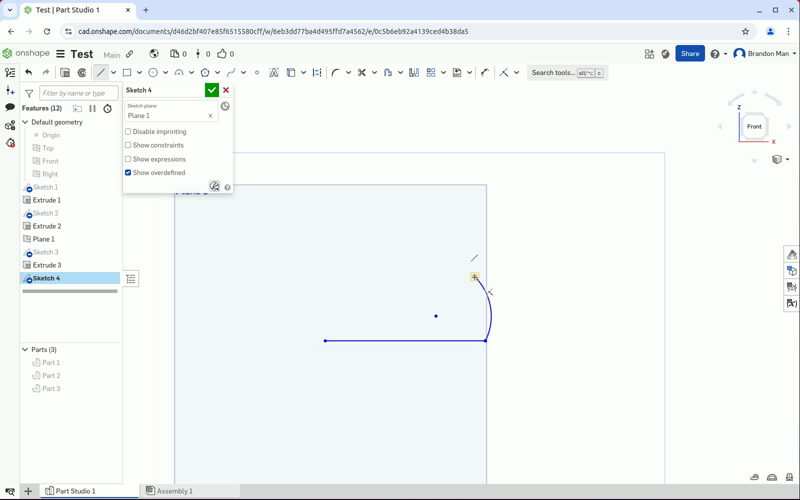
scroll(-6)
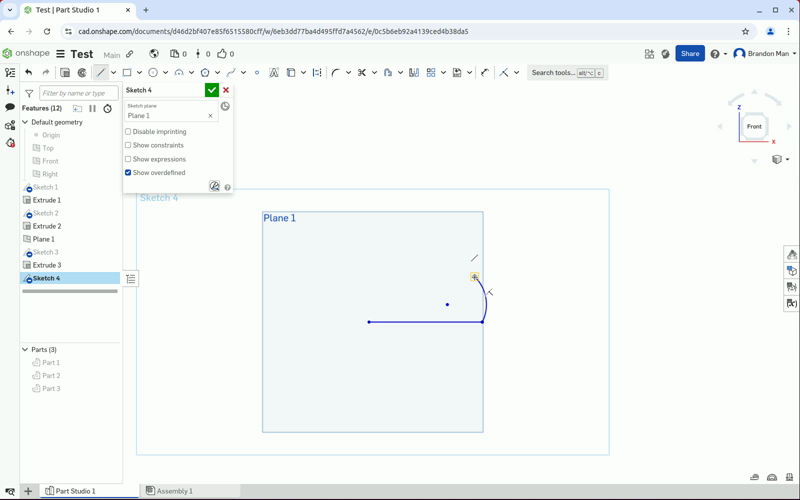
scroll(-6)
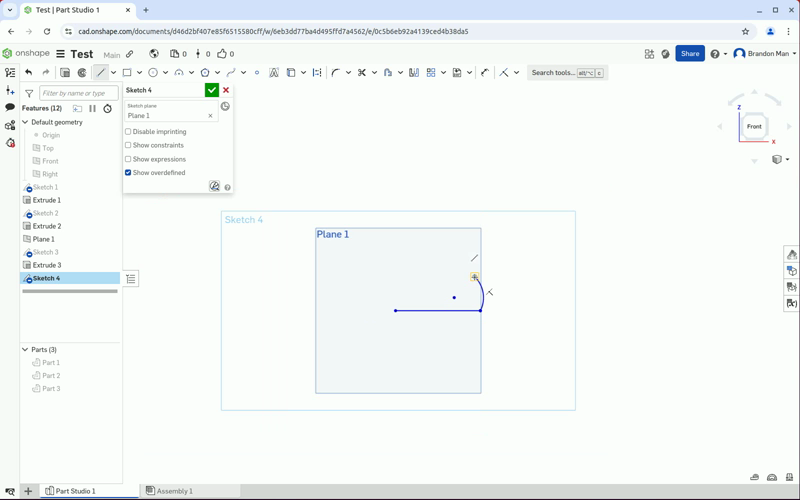
scroll(-6)
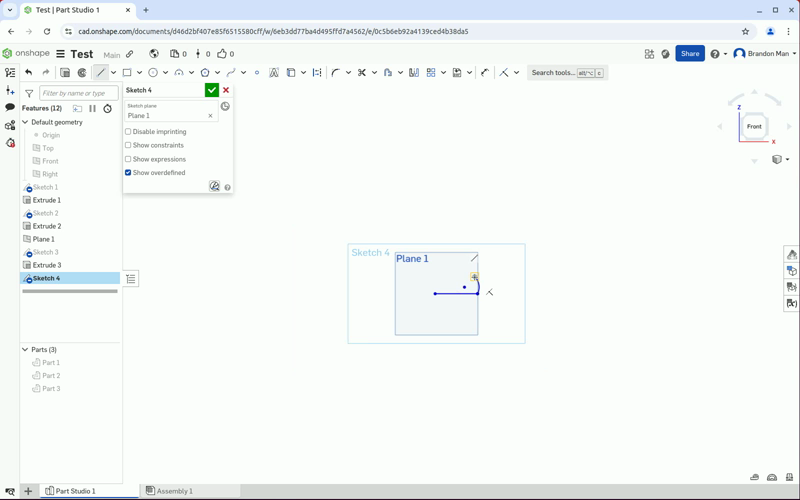
scroll(-6)
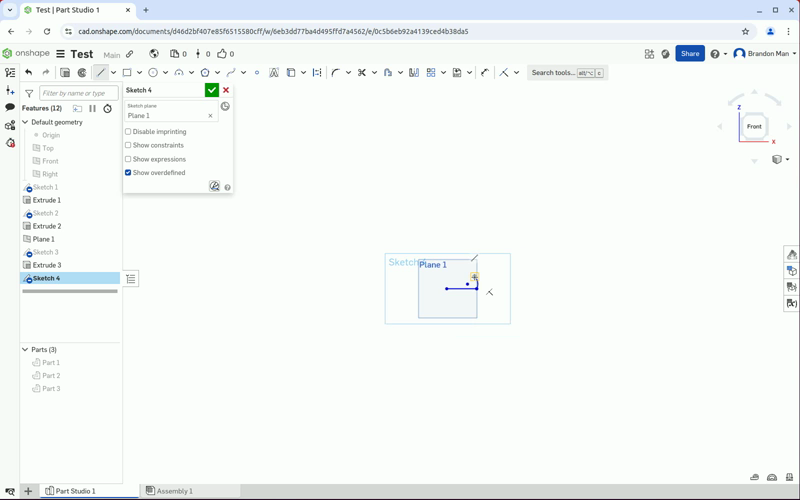
scroll(-6)
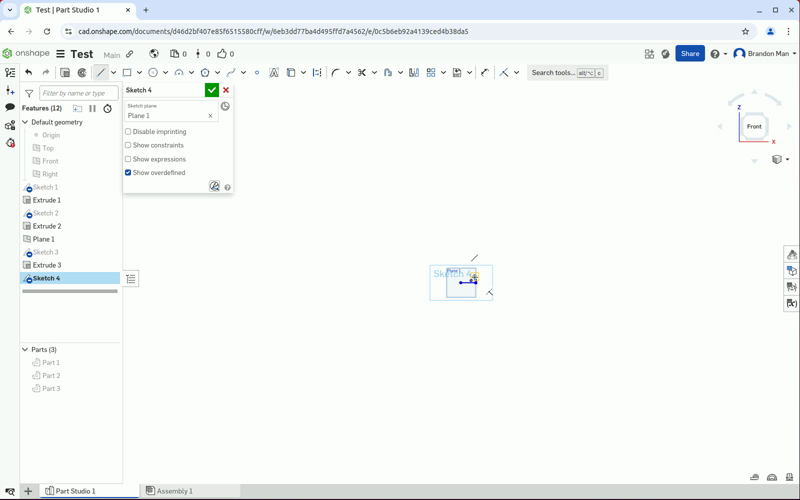
key_down(shift)
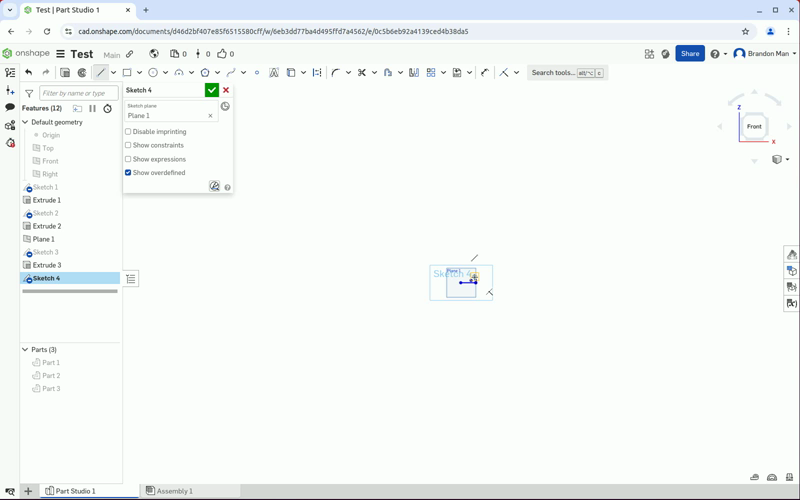
mouse_move(504, 276)
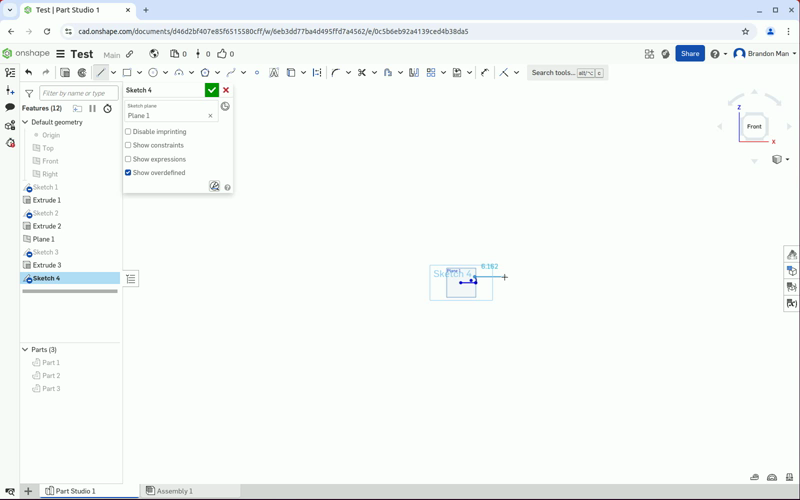
mouse_move(460, 276)
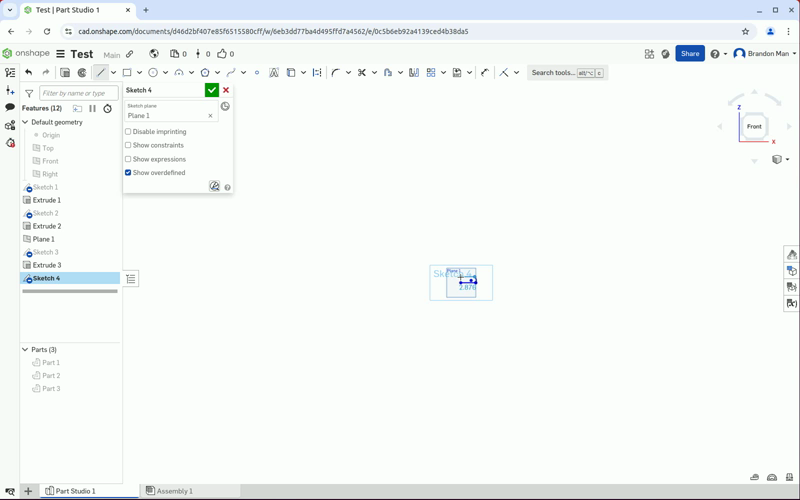
click(460, 276)
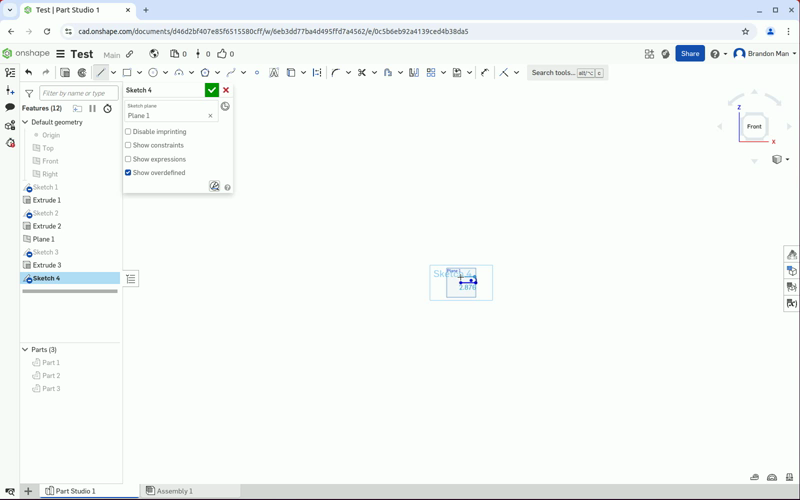
key_up(shift)
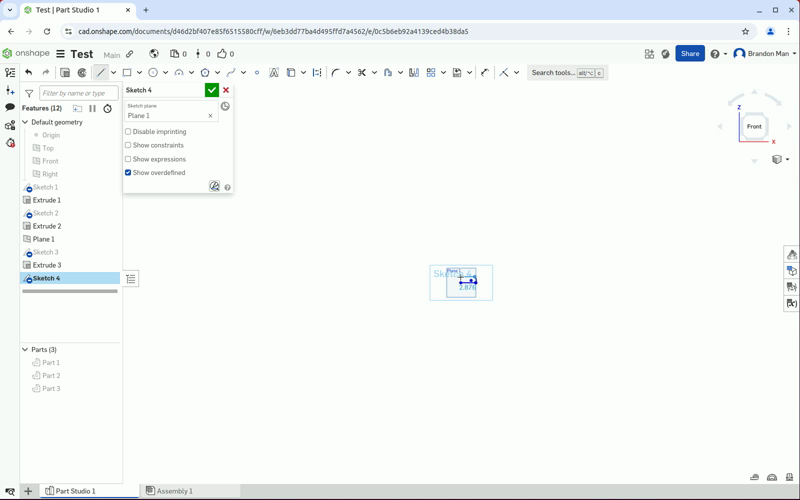
mouse_move(490, 276)
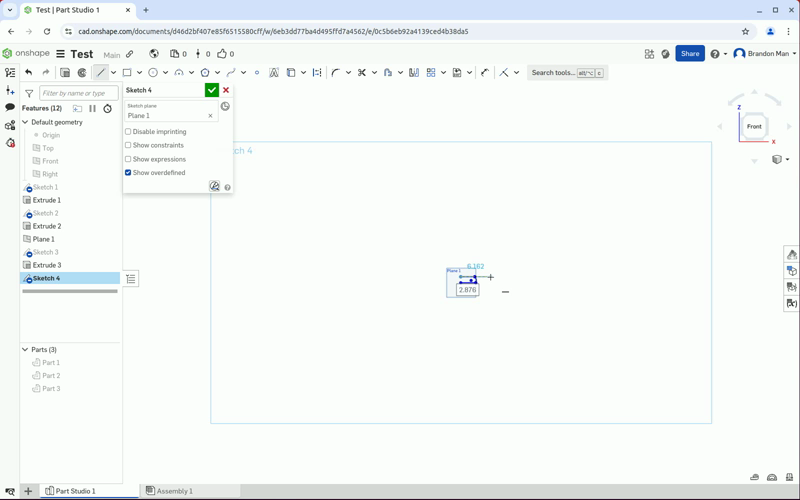
key_down(shift)
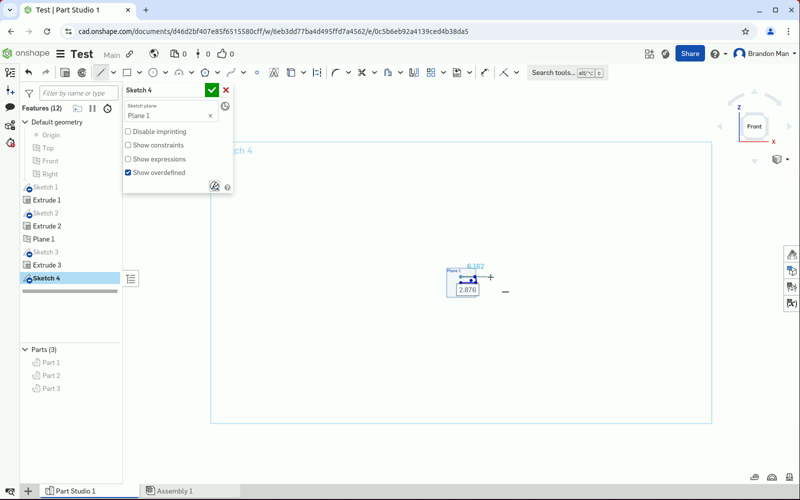
mouse_move(460, 282)
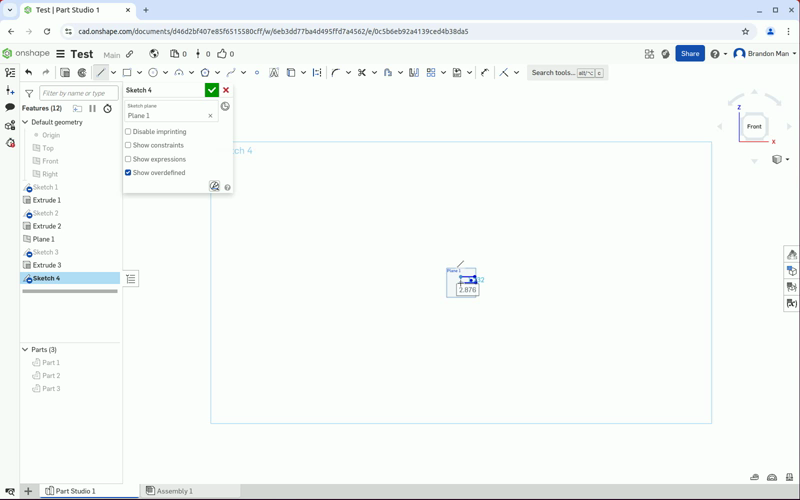
scroll(6)
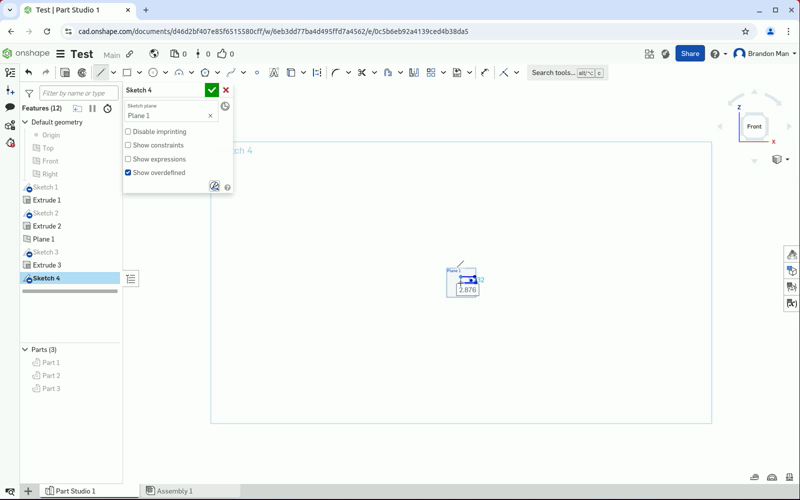
scroll(6)
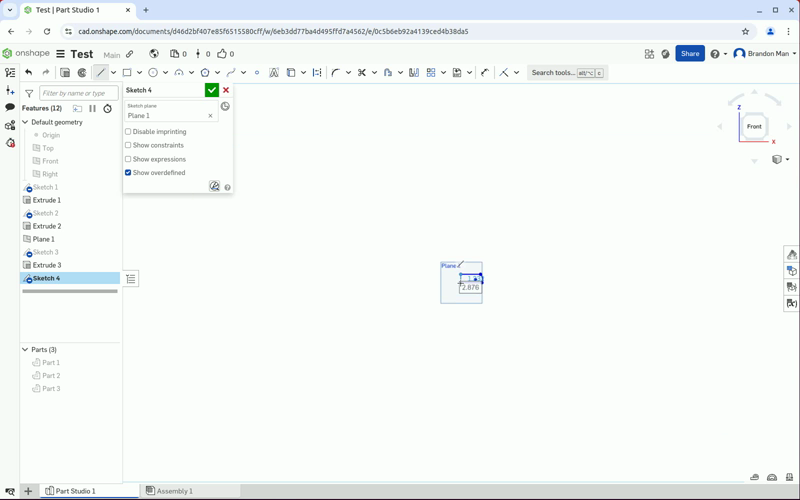
scroll(6)
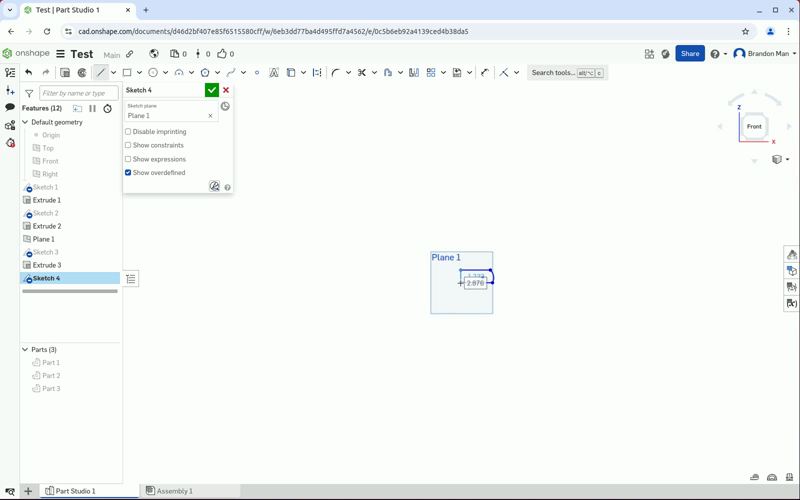
scroll(6)
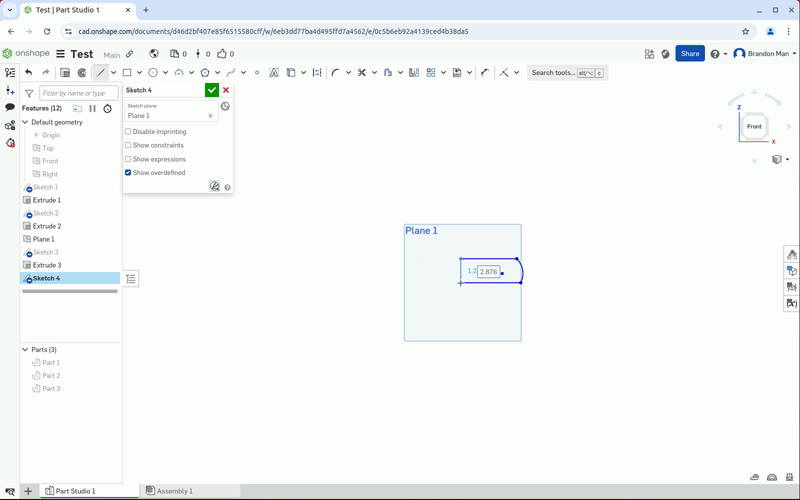
scroll(6)
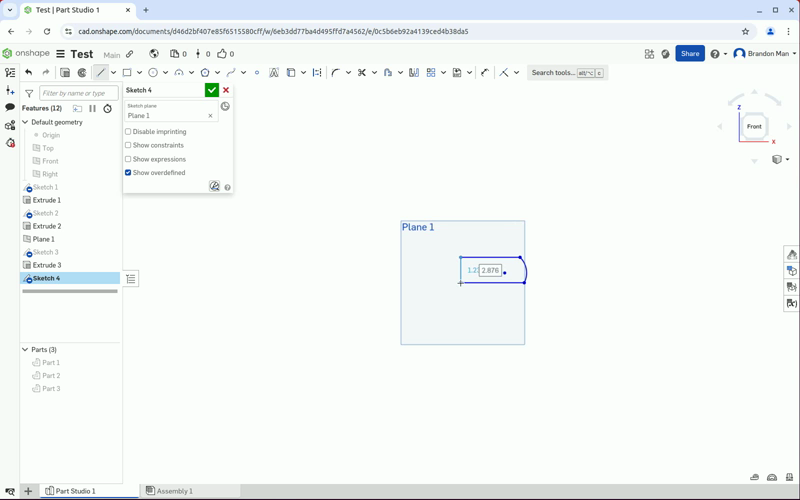
scroll(6)
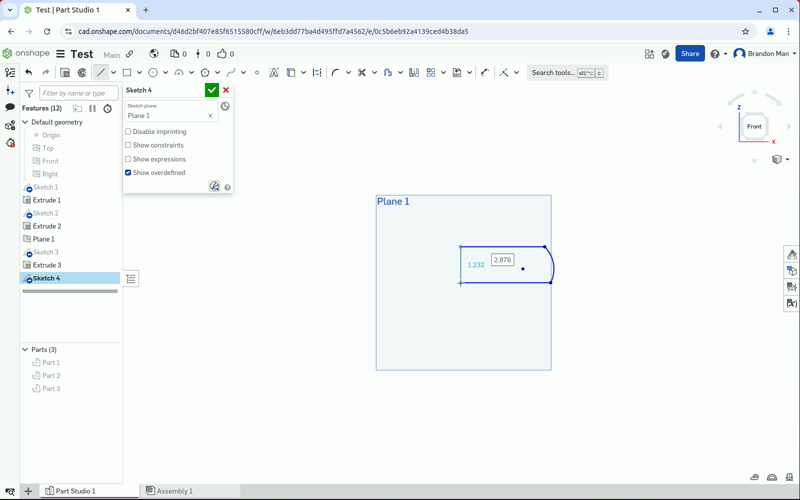
scroll(6)
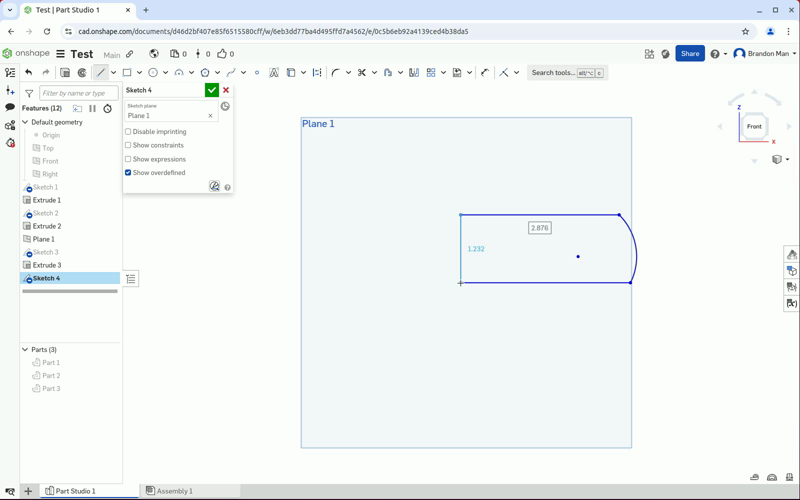
key_up(shift)
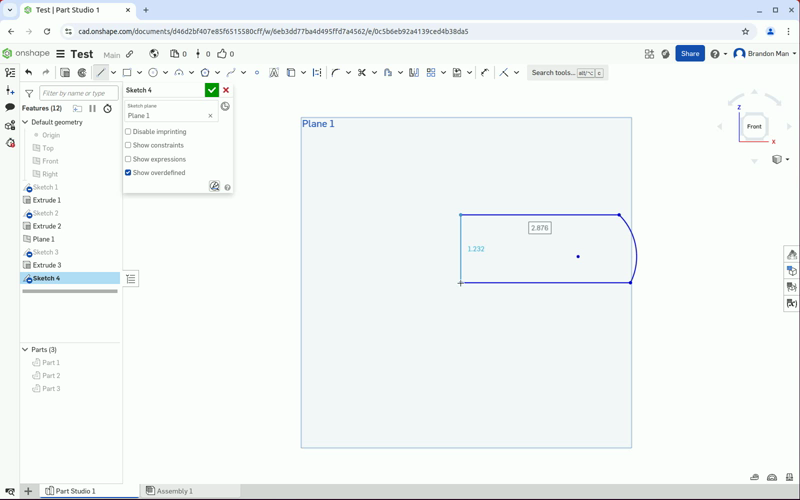
click(460, 282)
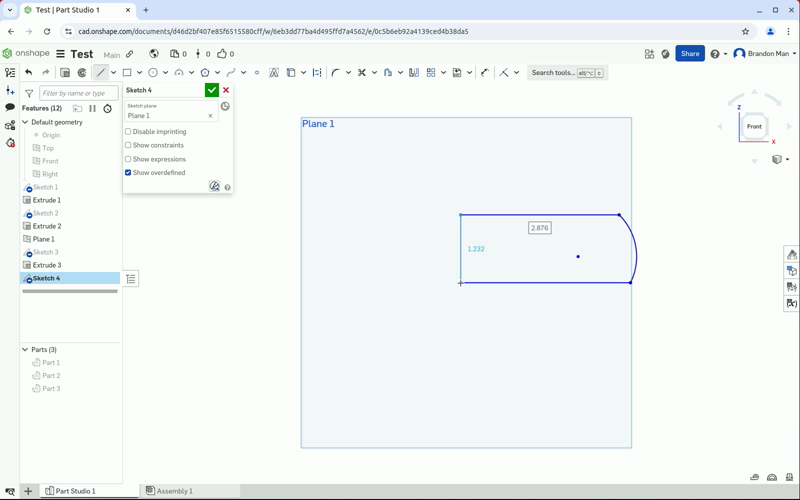
scroll(-6)
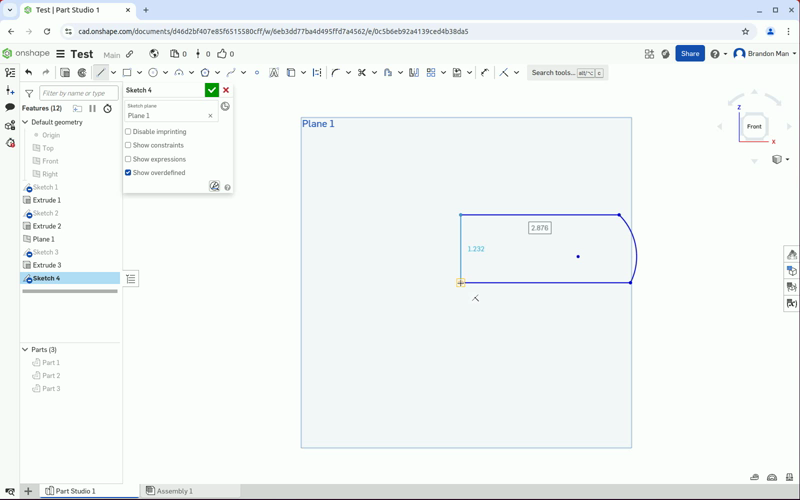
scroll(-6)
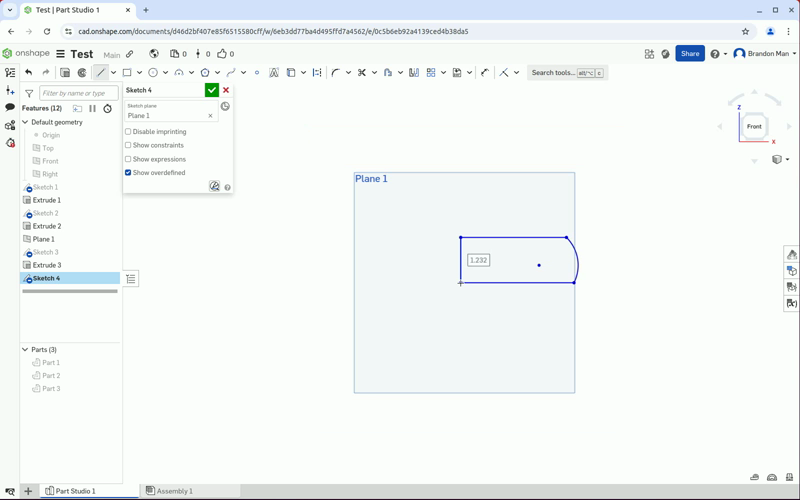
scroll(-6)
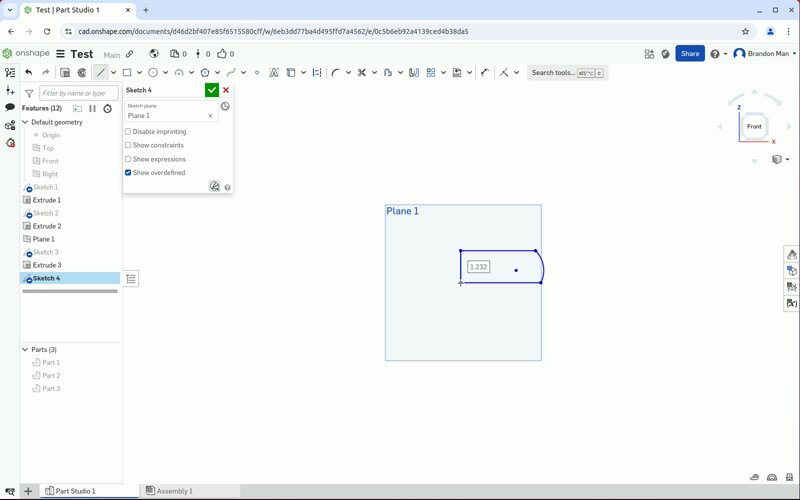
scroll(-6)
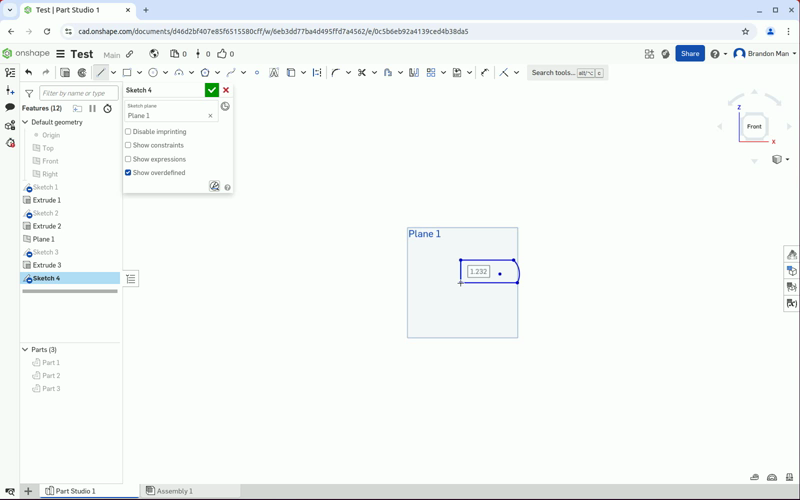
scroll(-6)
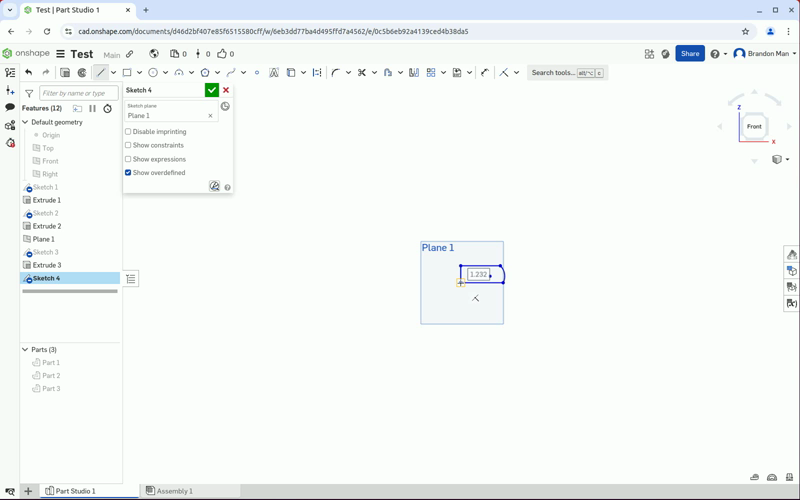
scroll(-6)
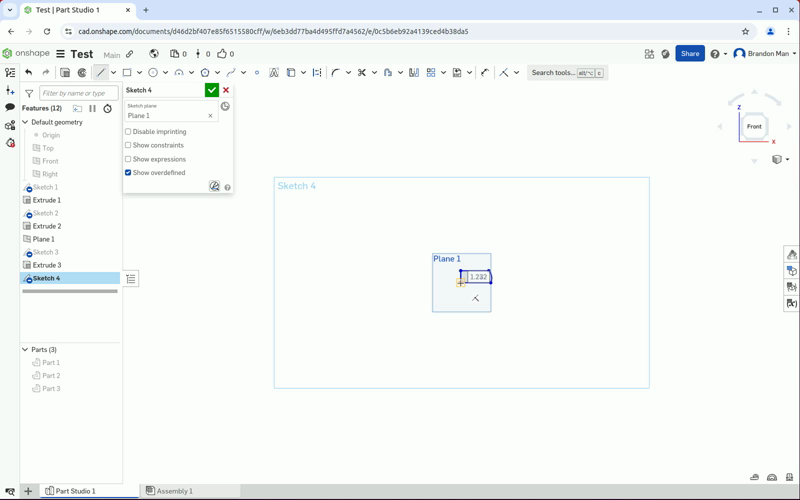
scroll(-6)
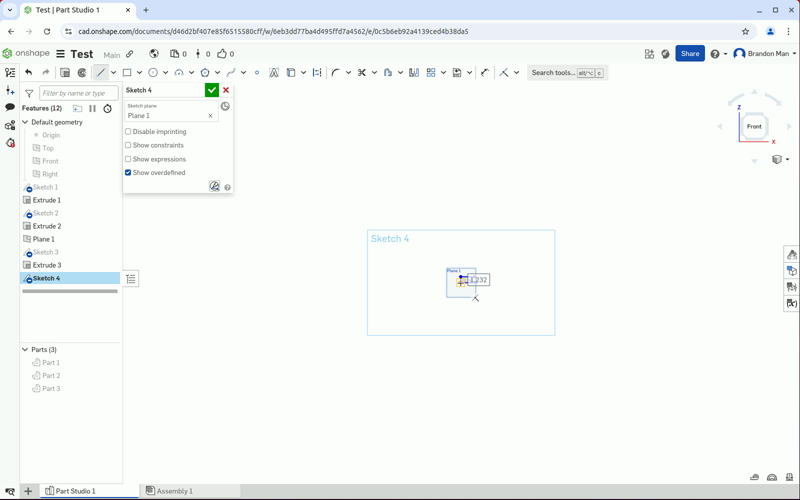
key(esc)
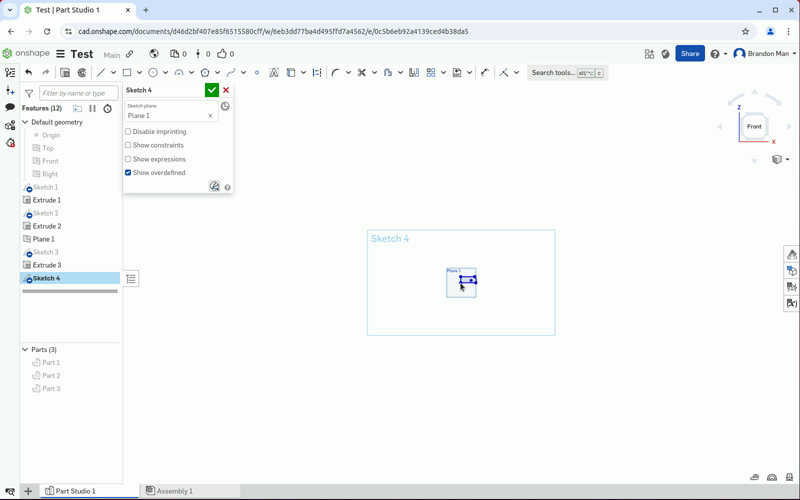
mouse_move(467, 280)
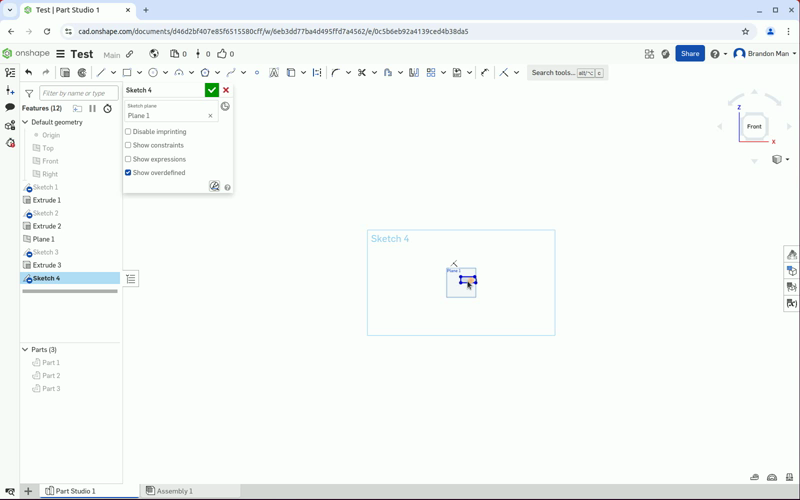
scroll(6)
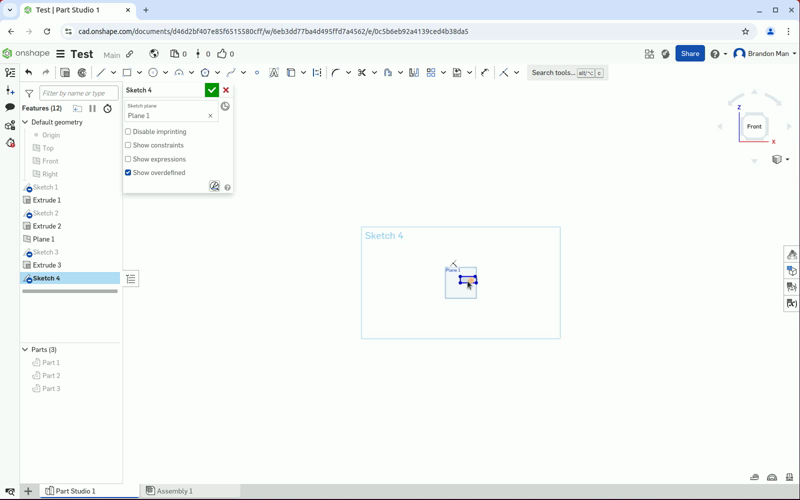
scroll(6)
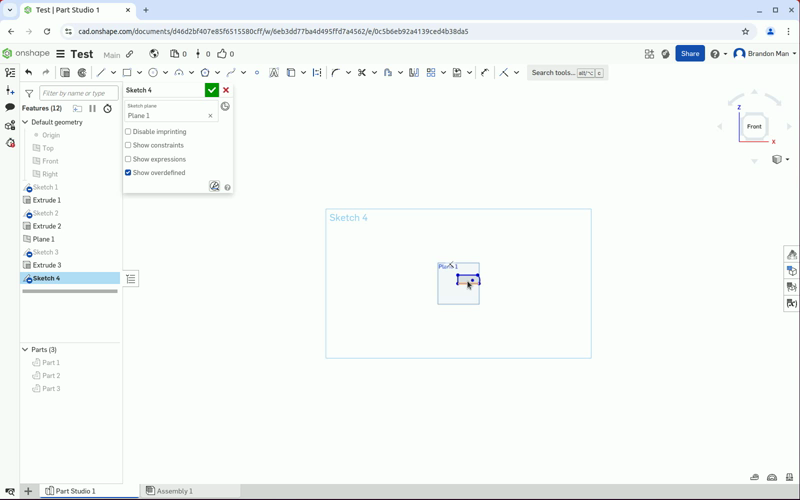
scroll(6)
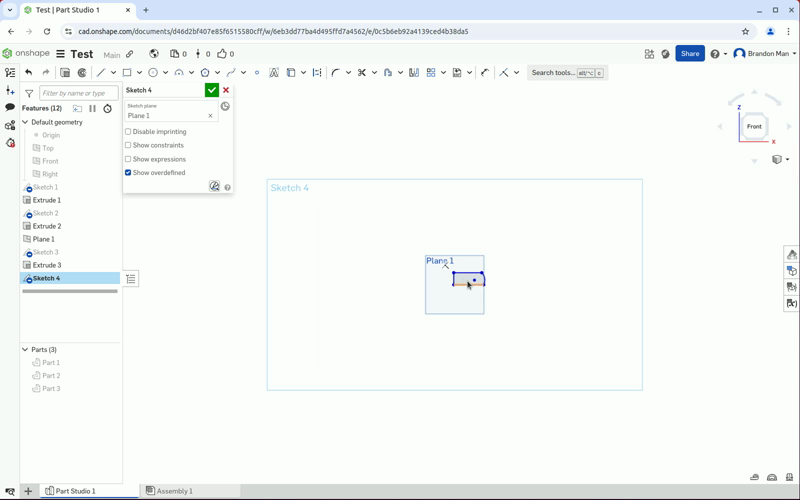
scroll(6)
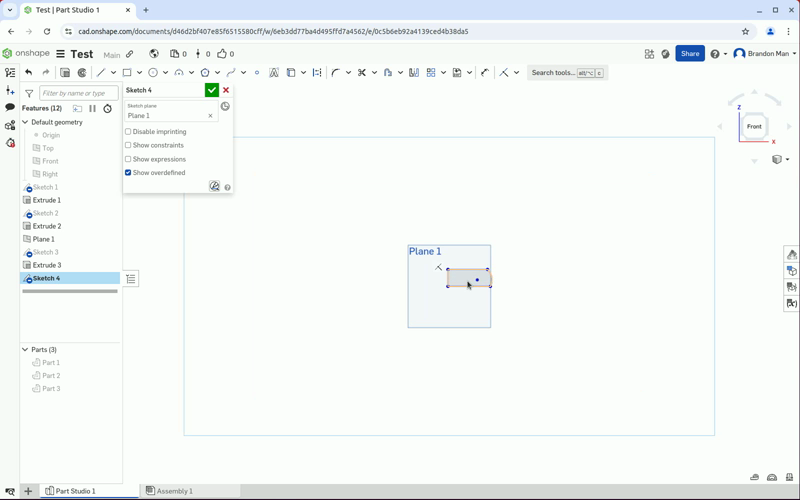
scroll(6)
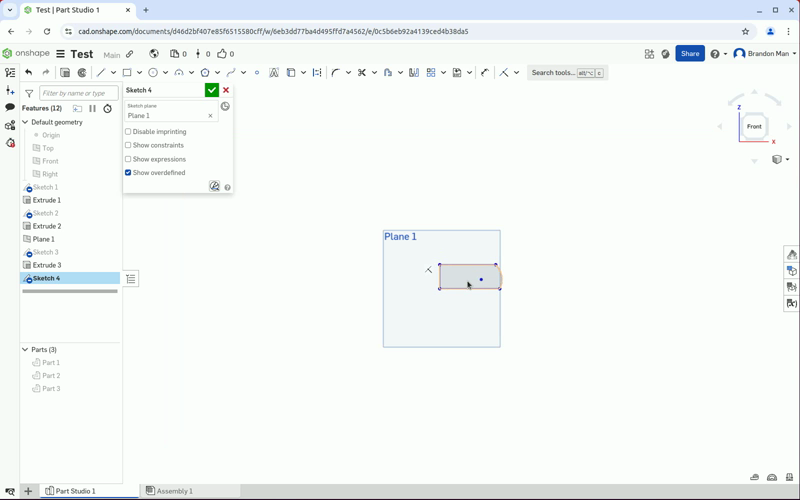
scroll(6)
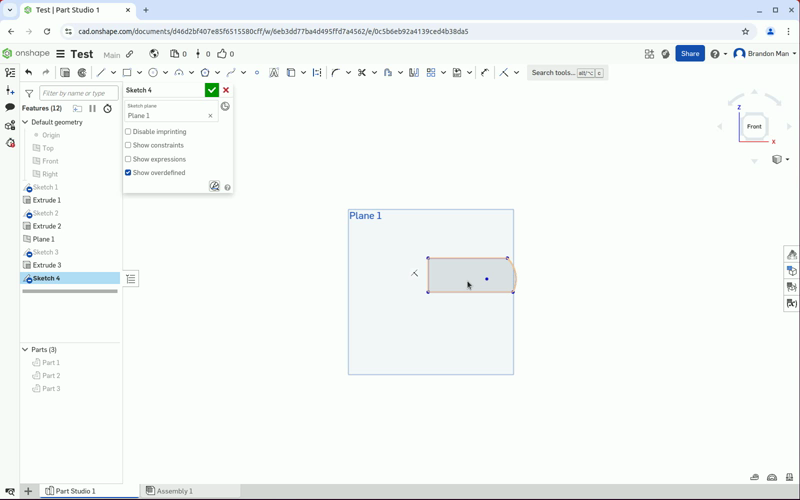
scroll(6)
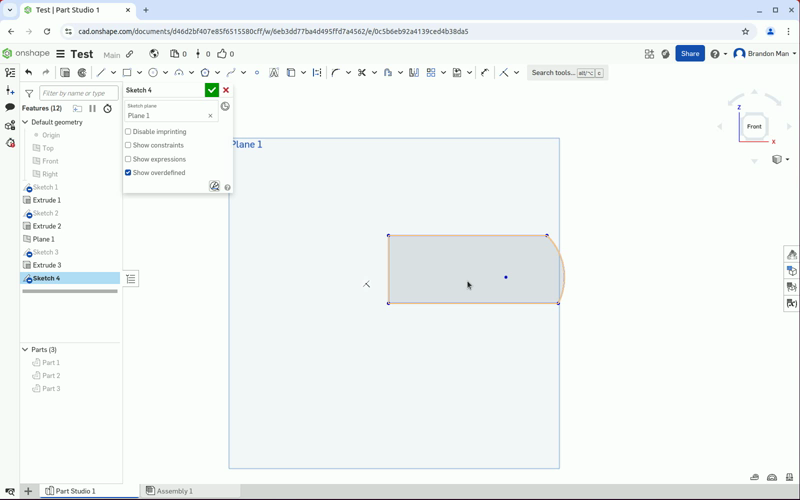
click(467, 280)
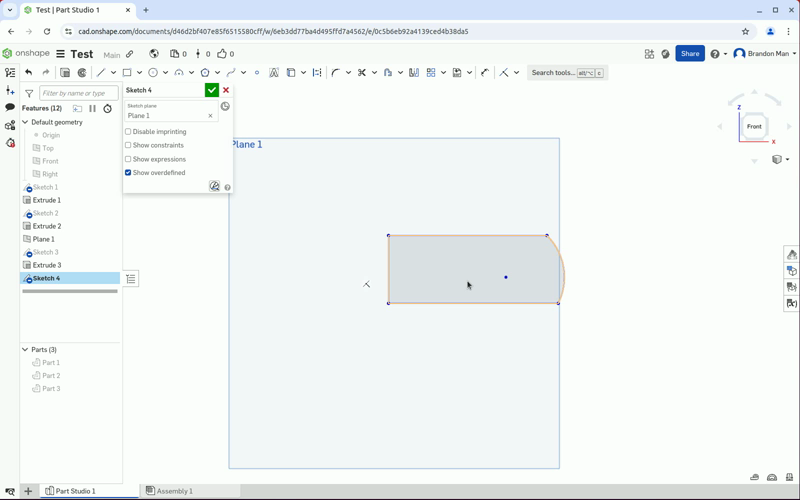
scroll(-6)
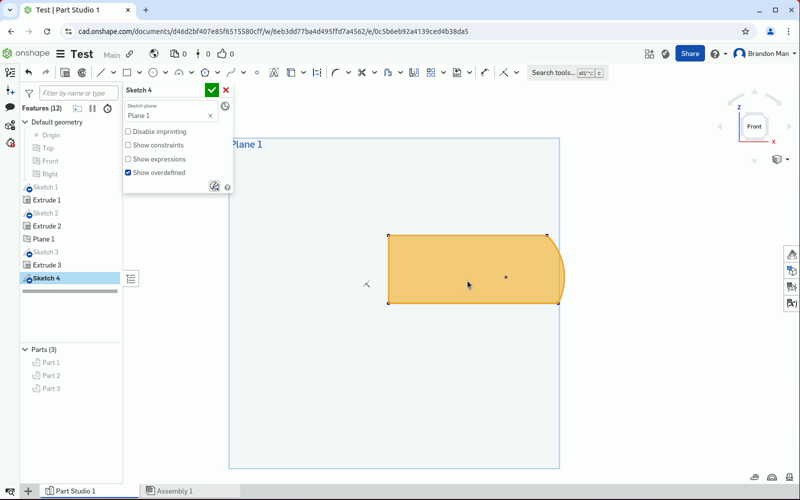
scroll(-6)
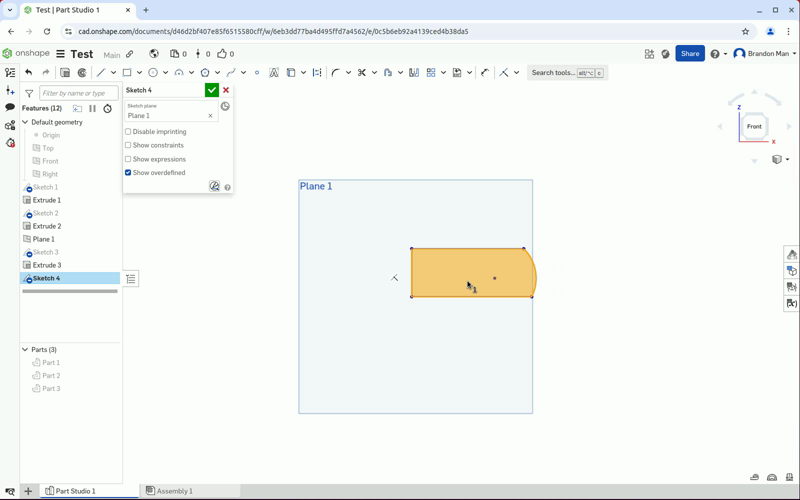
scroll(-6)
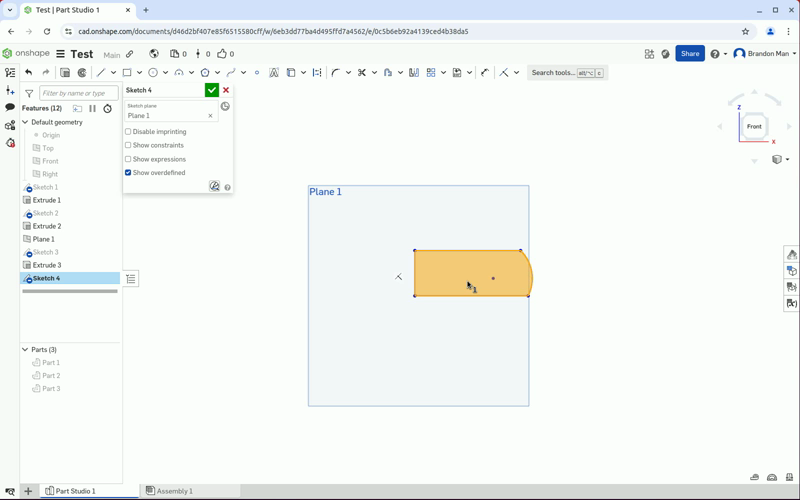
scroll(-6)
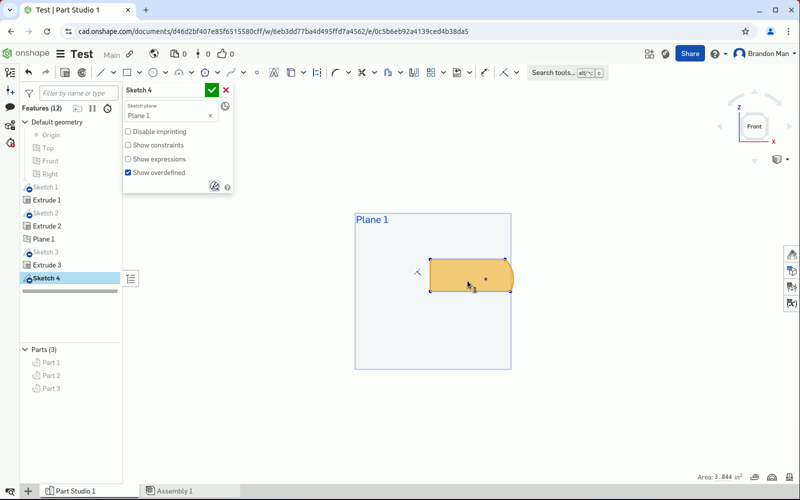
scroll(-6)
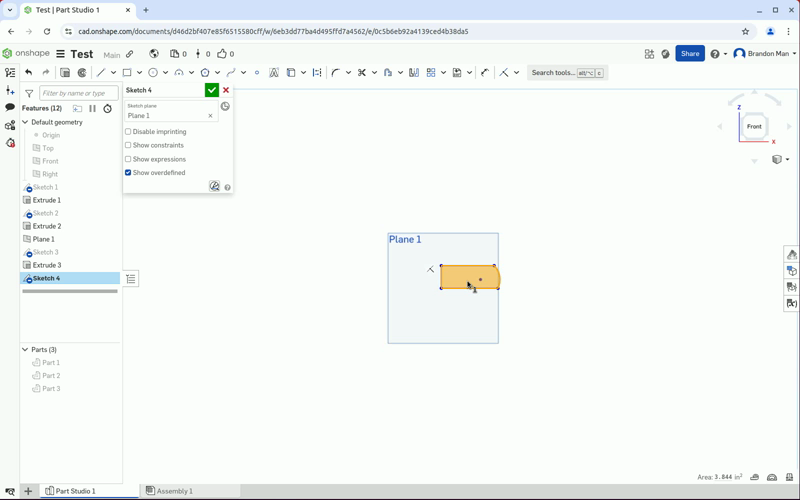
scroll(-6)
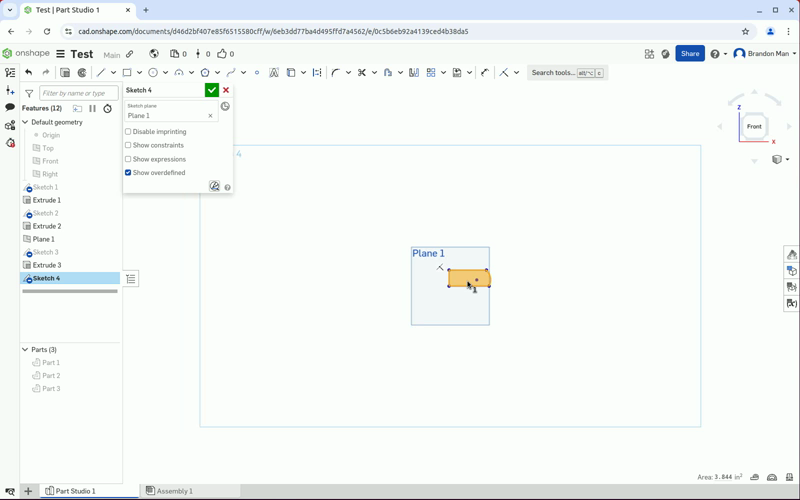
scroll(-6)
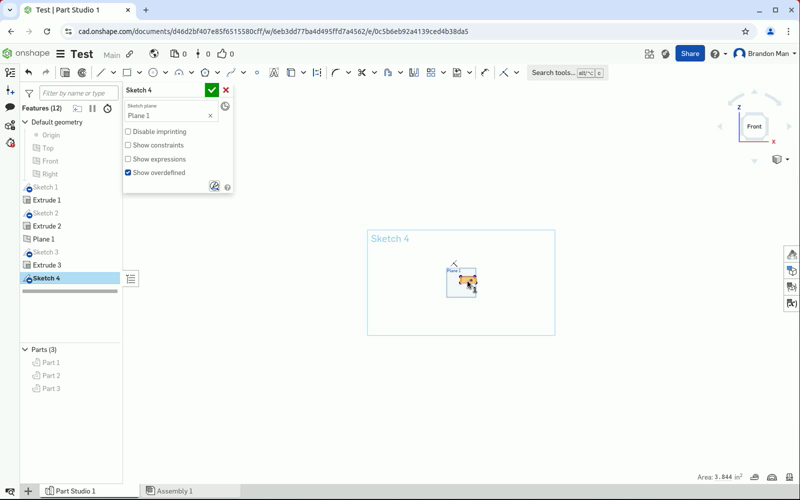
mouse_move(73, 352)
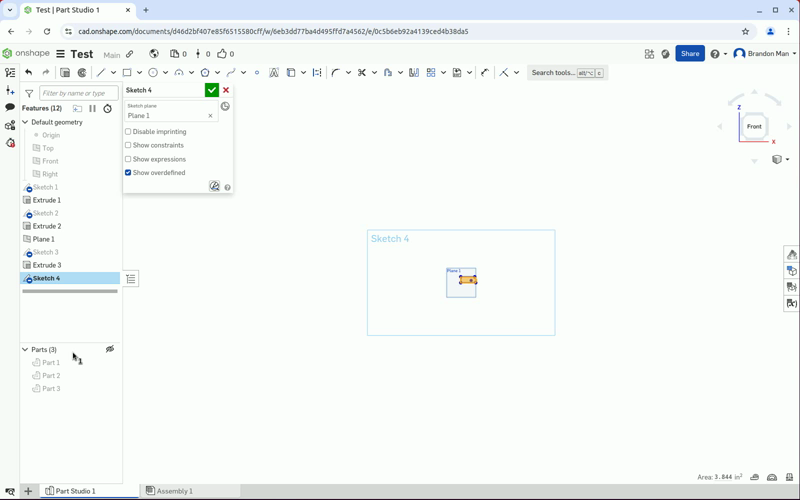
key(shift+y)
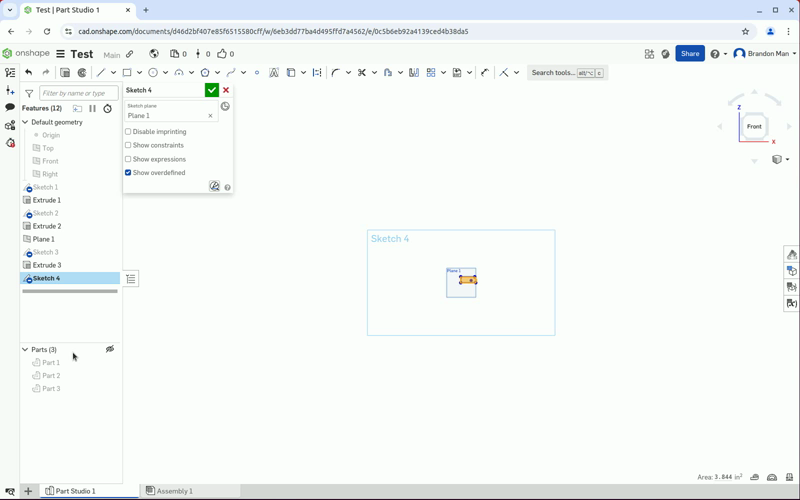
key(shift+e)
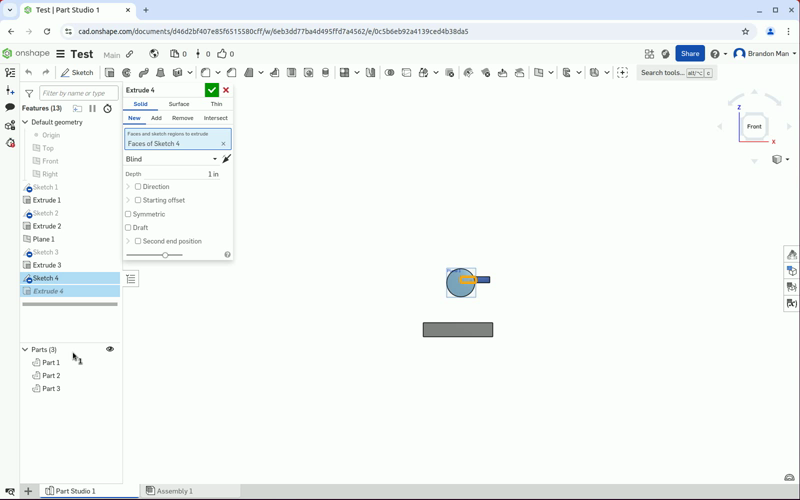
mouse_move(143, 106)
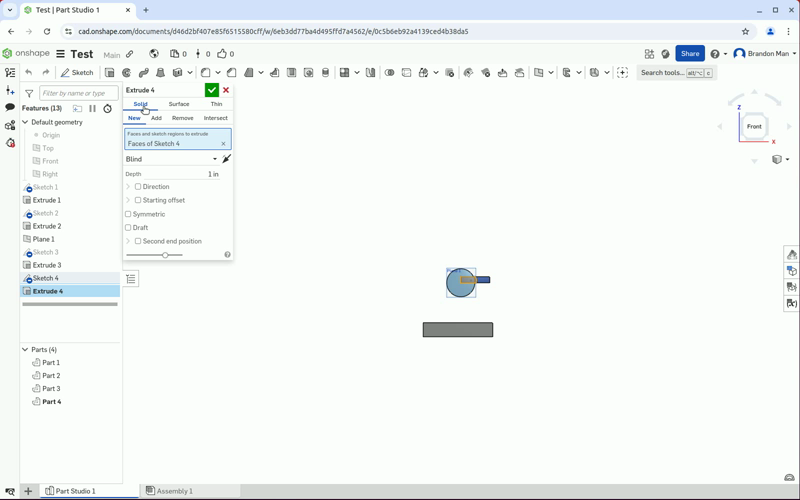
click(143, 106)
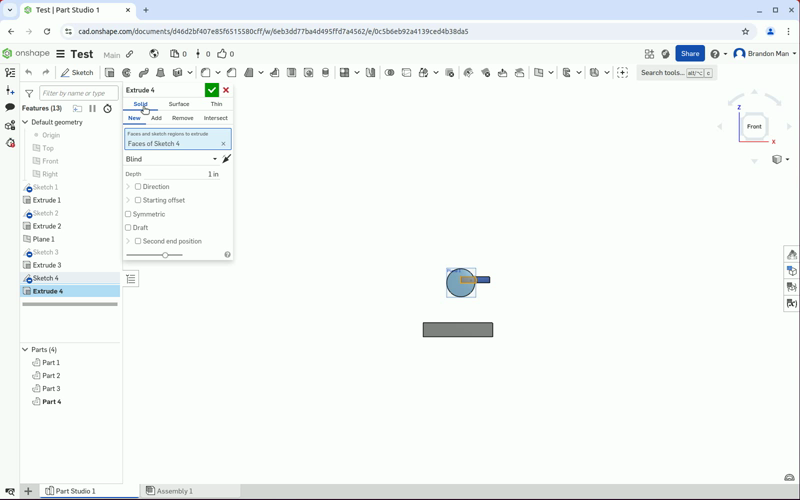
mouse_move(137, 120)
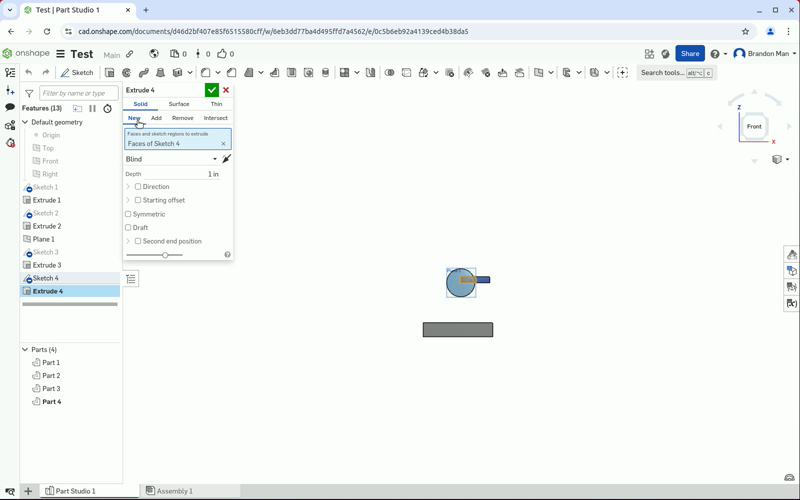
click(137, 120)
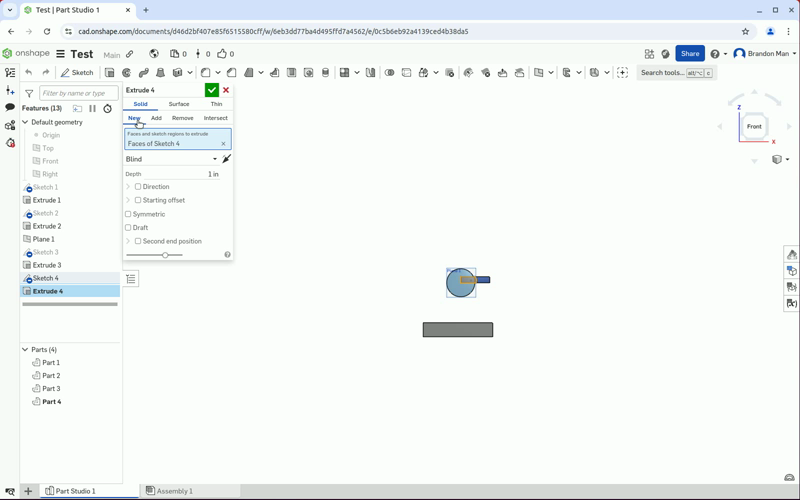
key(tab, 4)
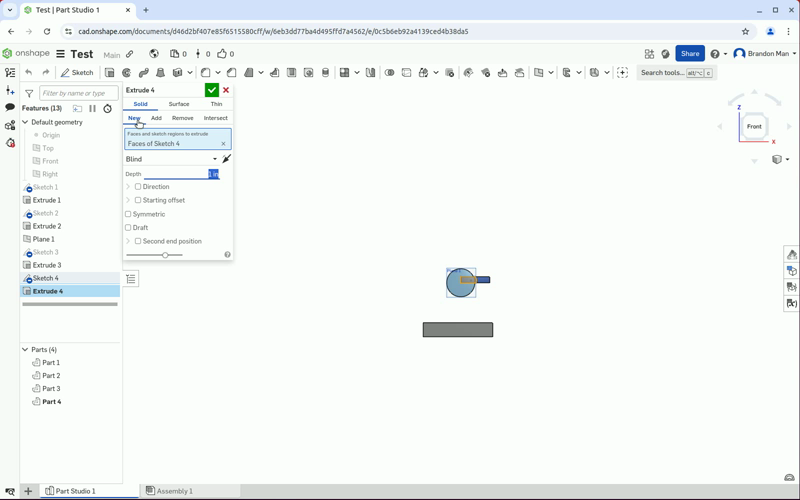
text(0.481)
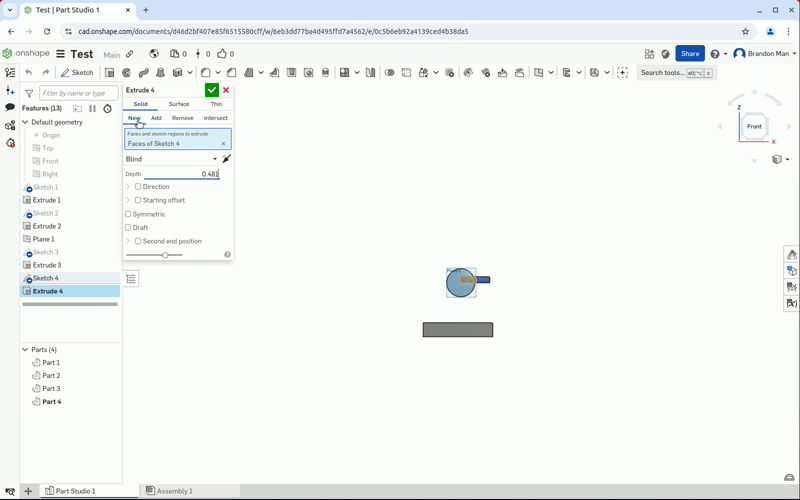
key(enter)
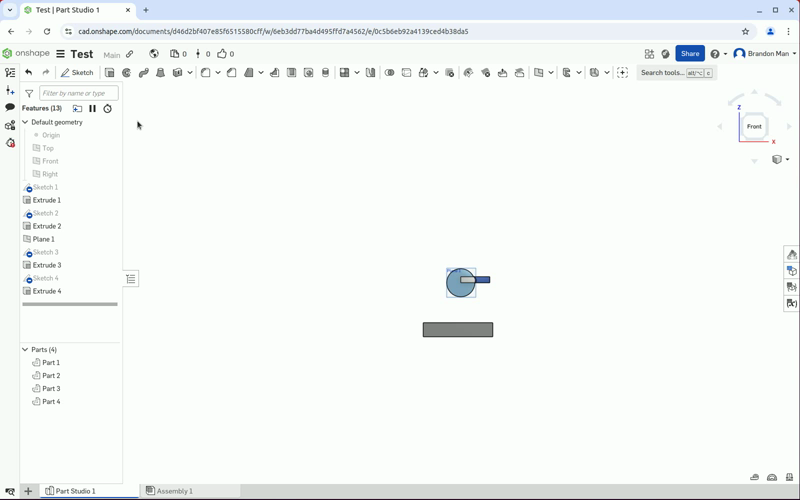
key(shift+h)
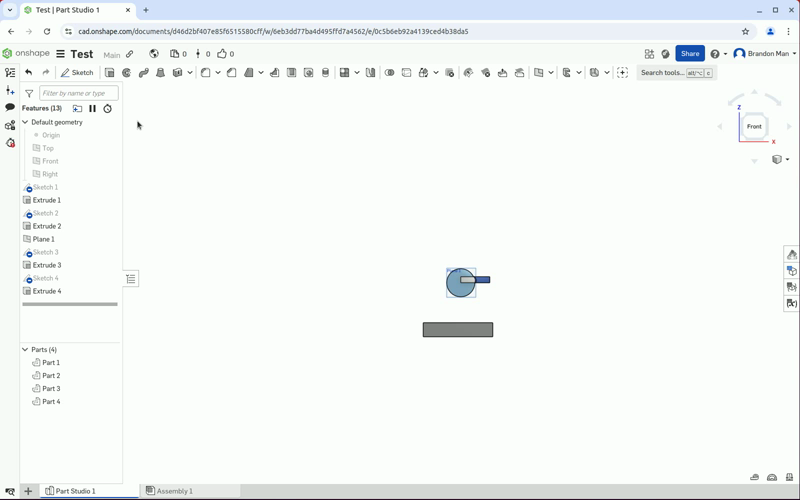
key(shift+h)
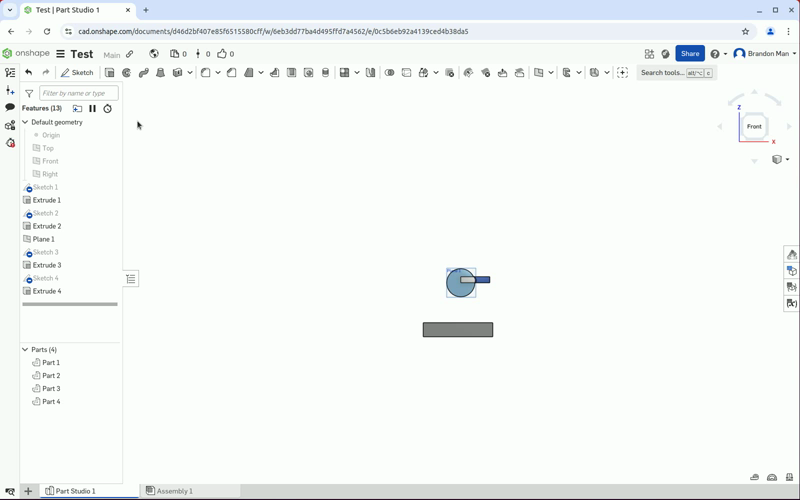
mouse_move(73, 189)
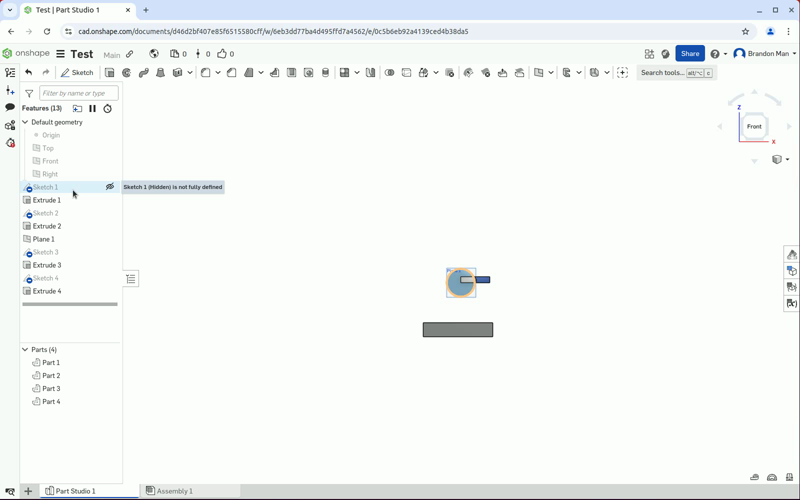
click(73, 189)
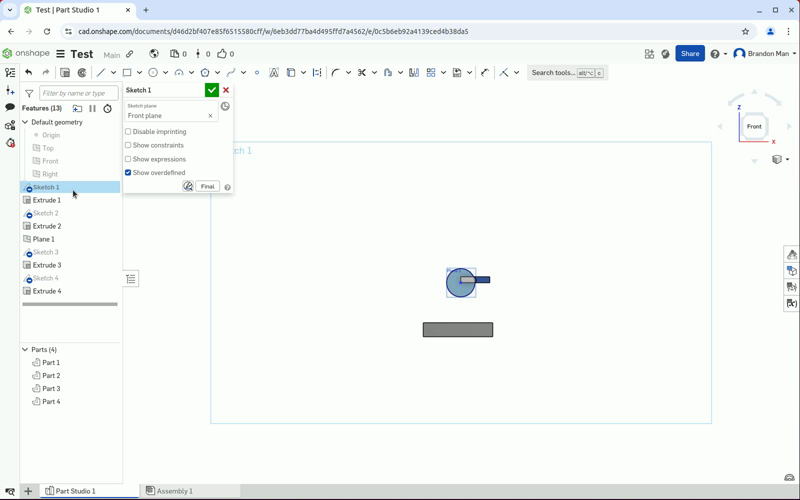
mouse_move(229, 92)
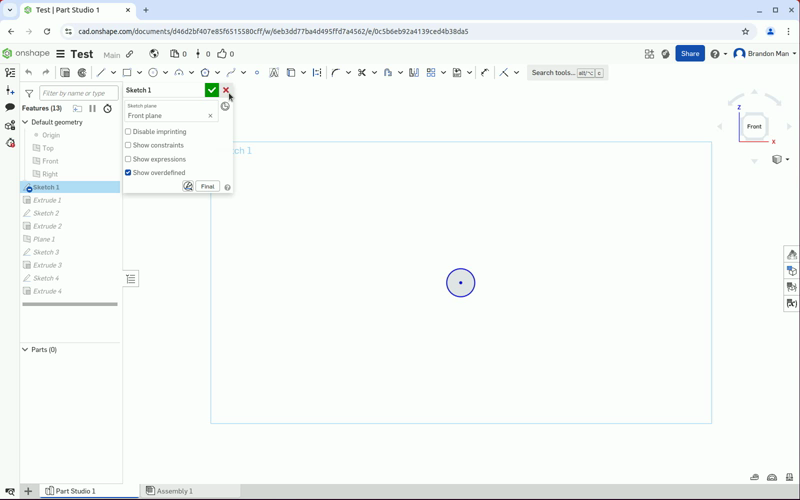
click(229, 92)
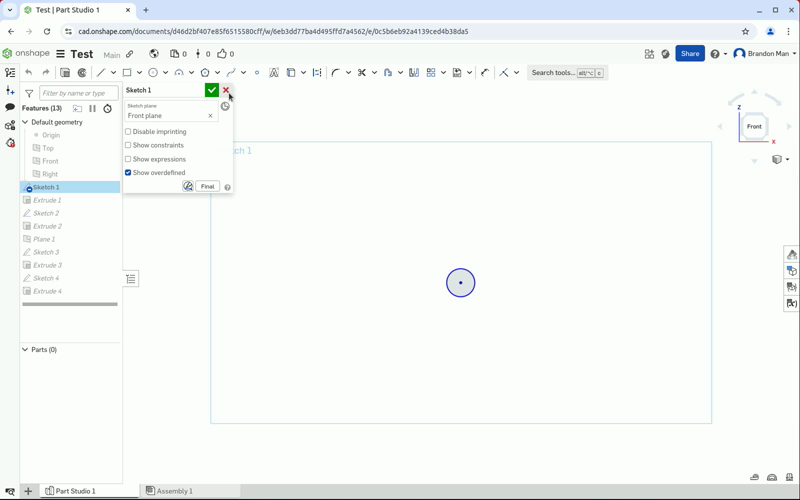
key(shift+s)
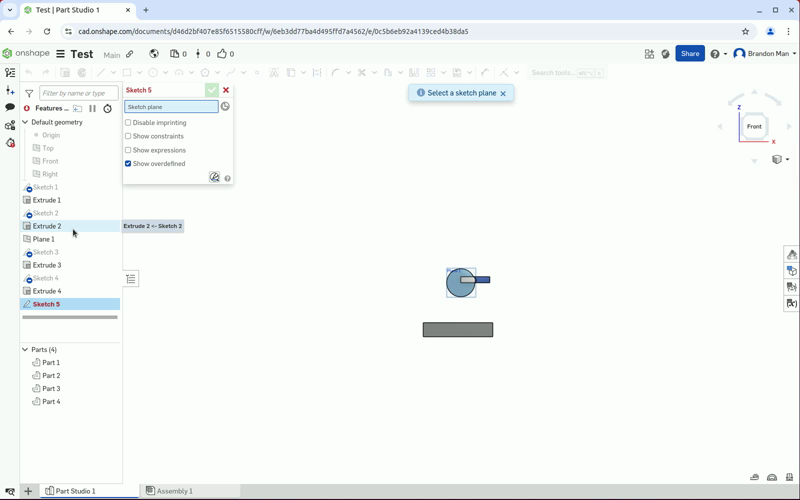
scroll(3)
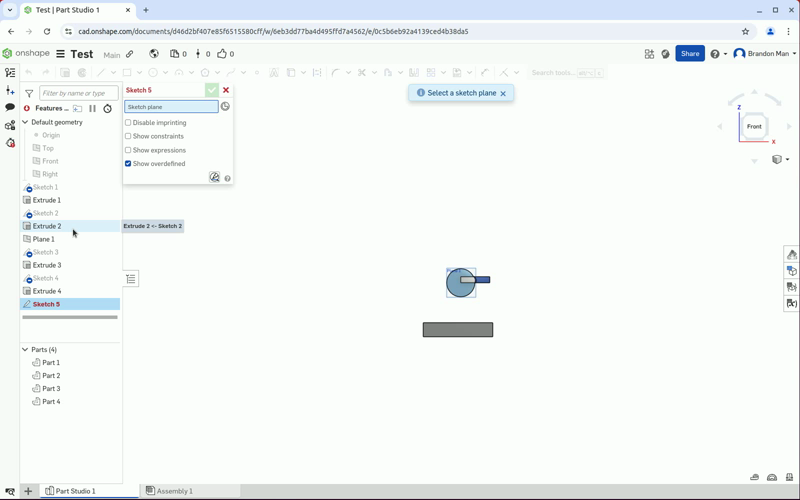
mouse_move(73, 163)
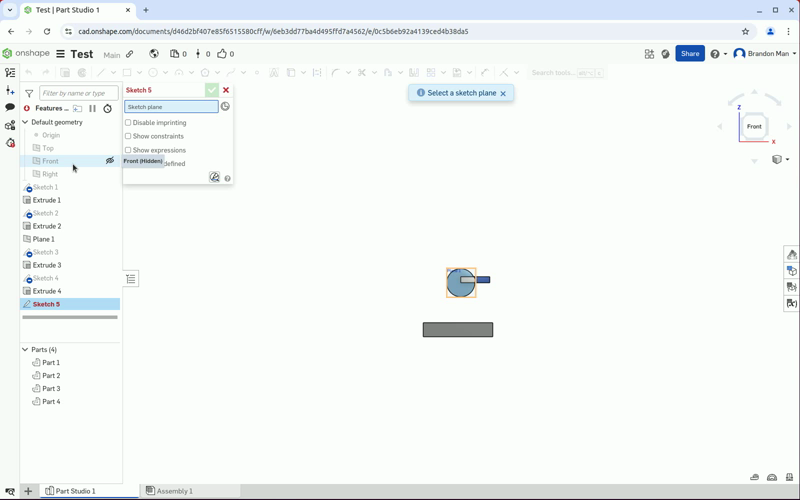
click(73, 163)
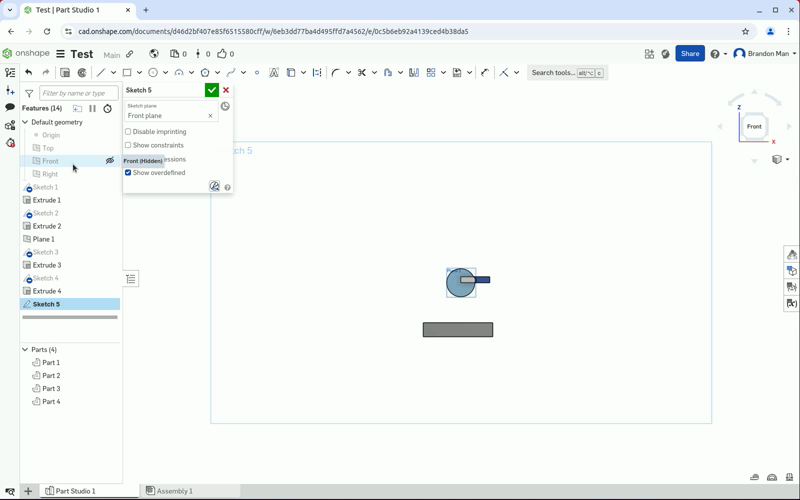
mouse_move(73, 352)
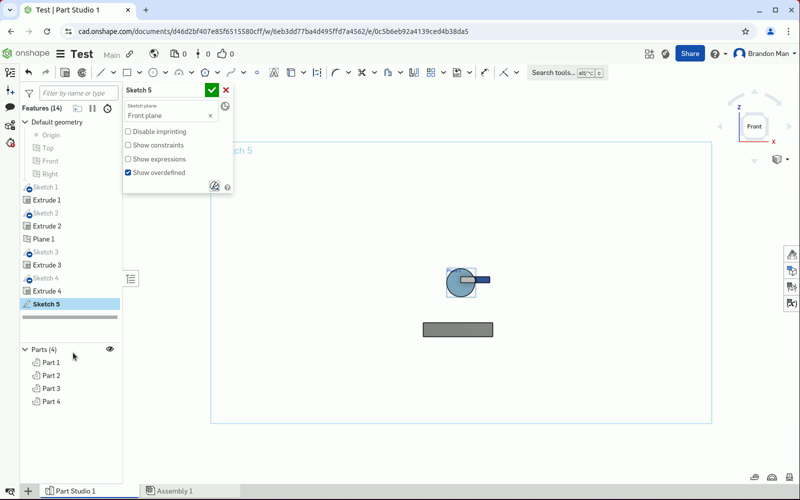
key(y)
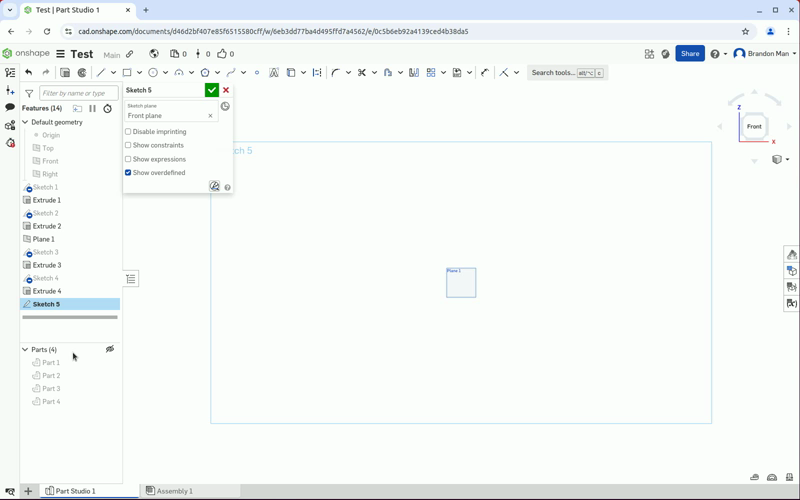
key(l)
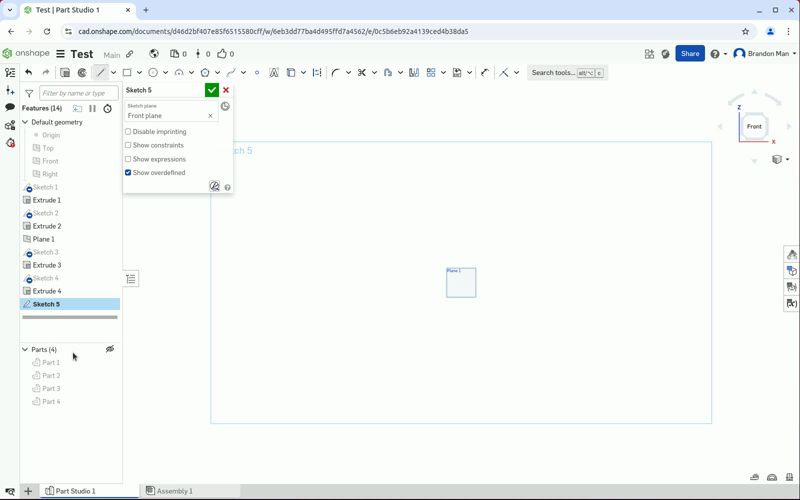
key_down(shift)
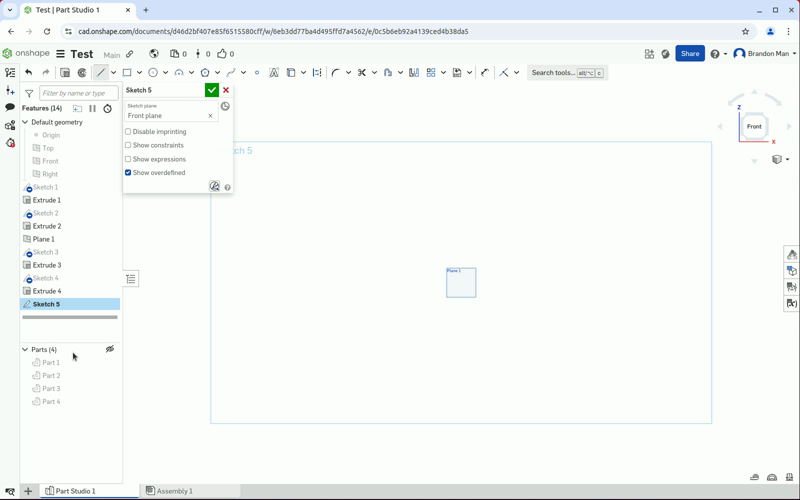
mouse_move(453, 259)
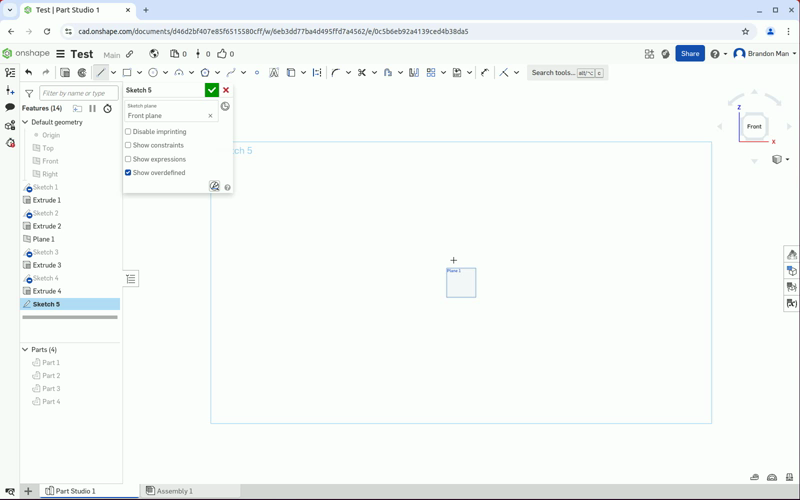
click(453, 259)
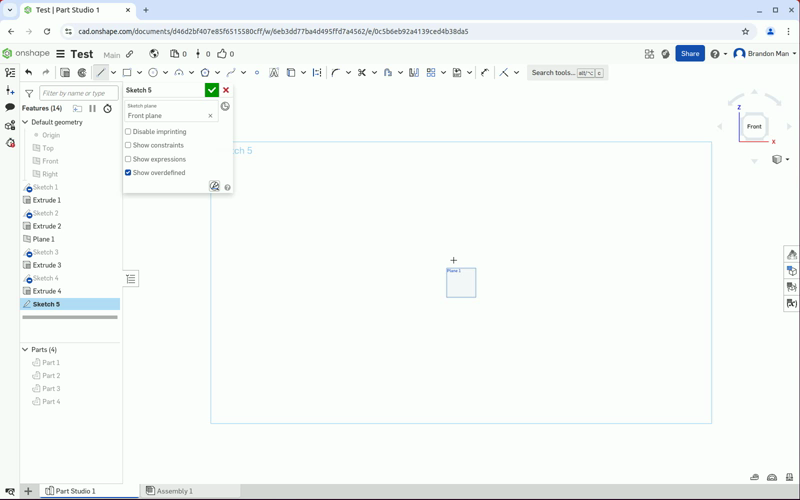
key_up(shift)
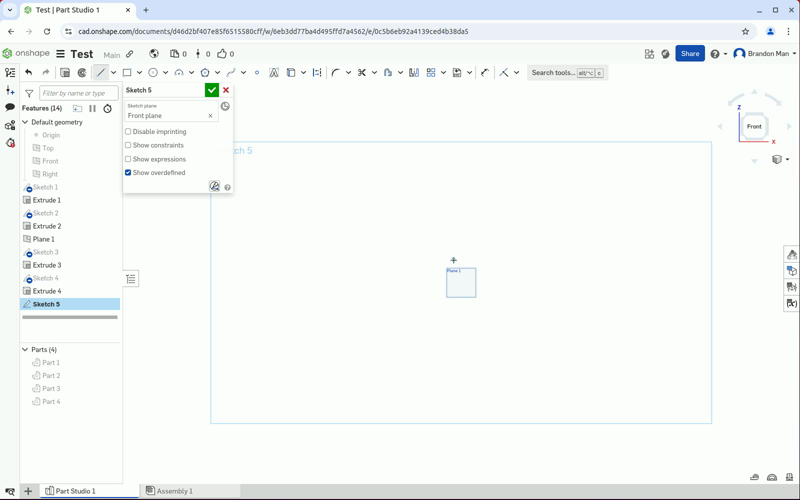
key_down(shift)
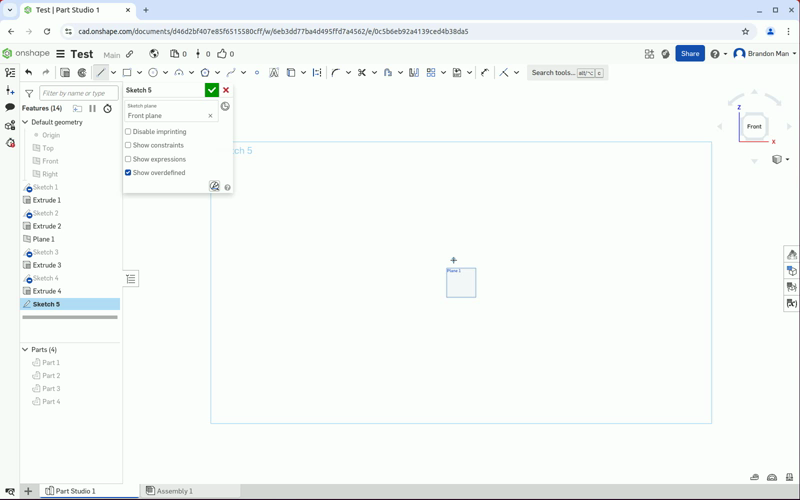
mouse_move(483, 259)
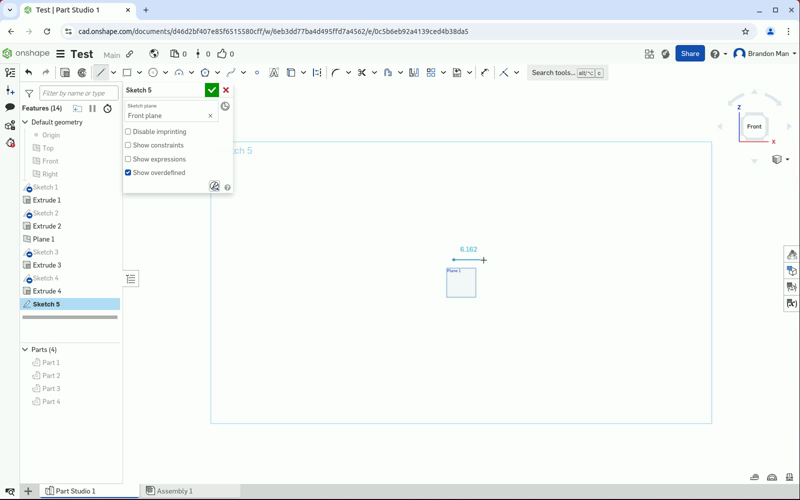
mouse_move(468, 259)
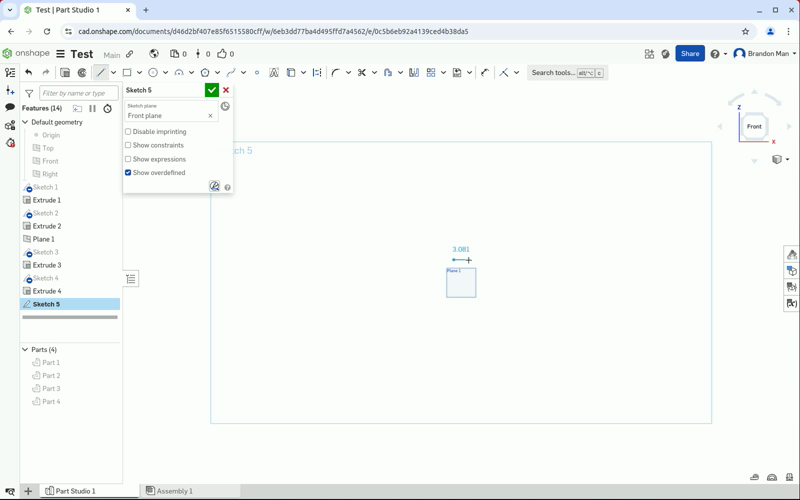
click(468, 259)
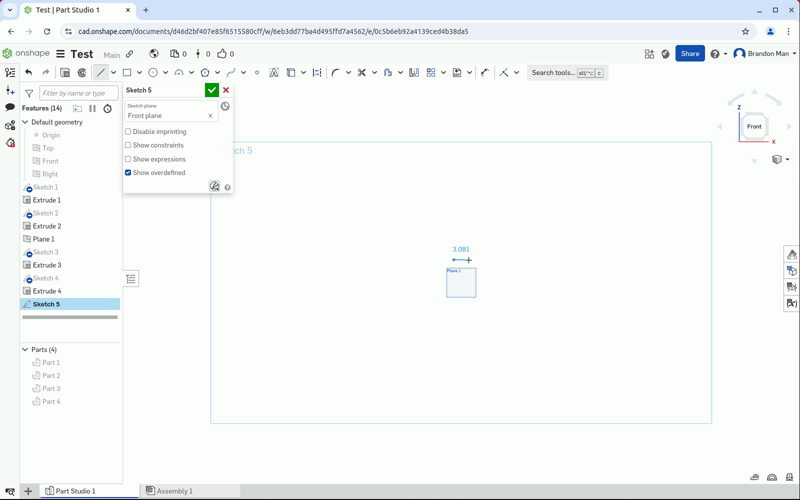
key_up(shift)
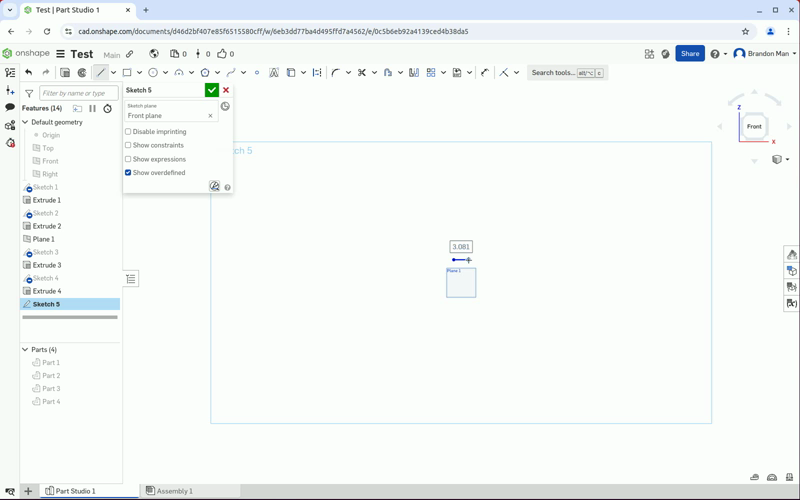
key_down(shift)
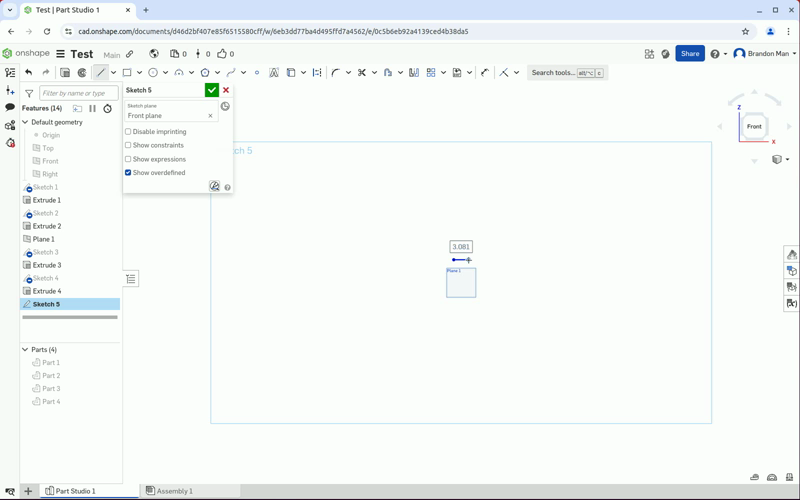
mouse_move(498, 259)
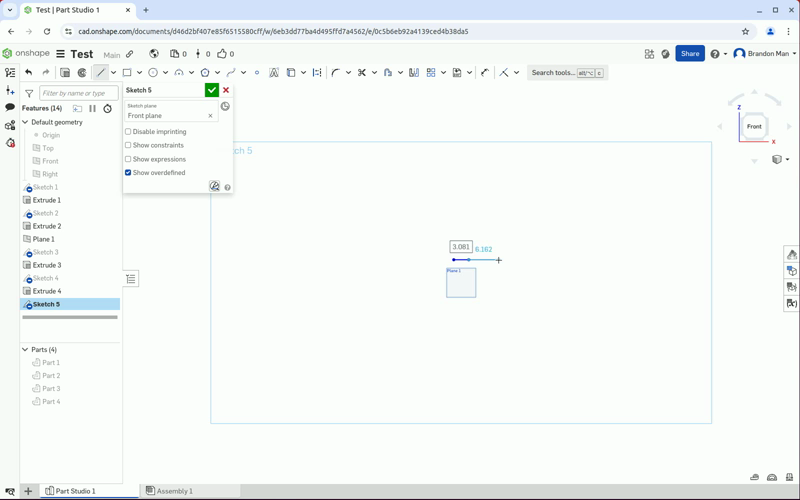
mouse_move(468, 244)
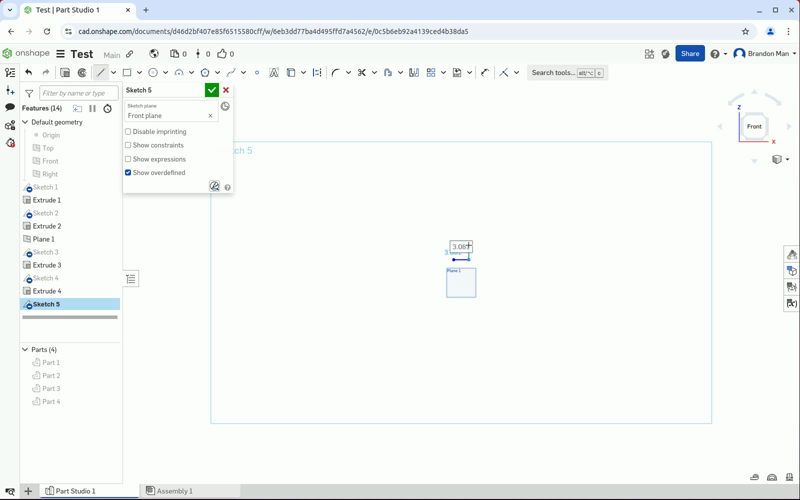
click(468, 244)
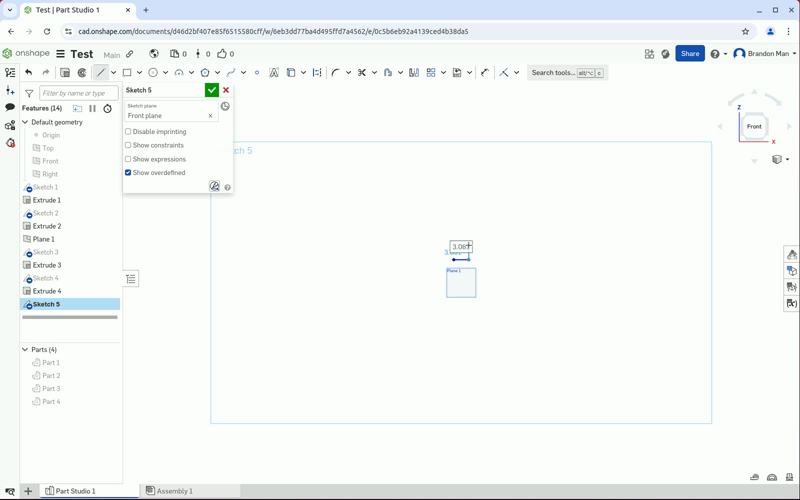
key_up(shift)
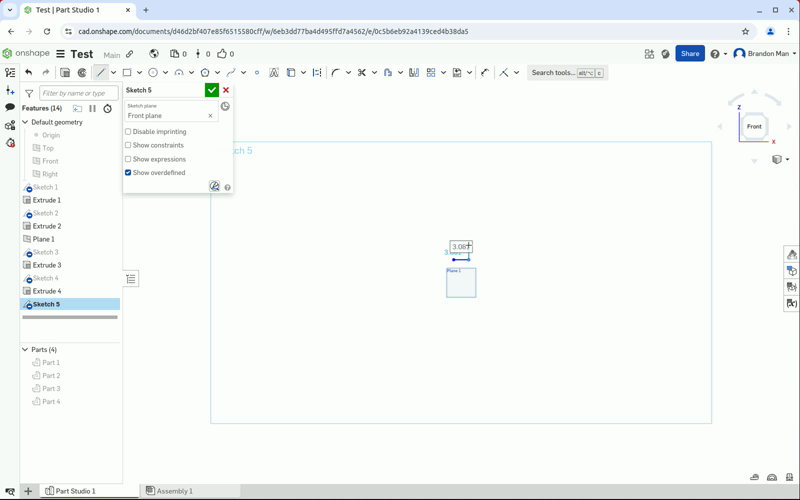
key_down(shift)
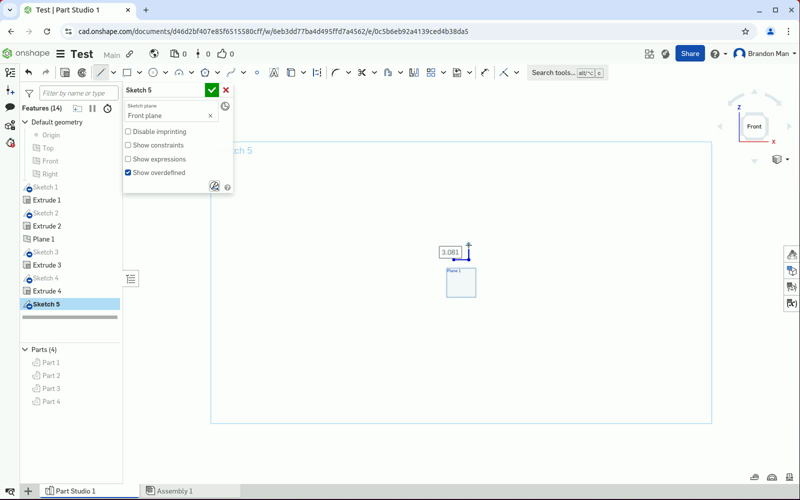
mouse_move(498, 244)
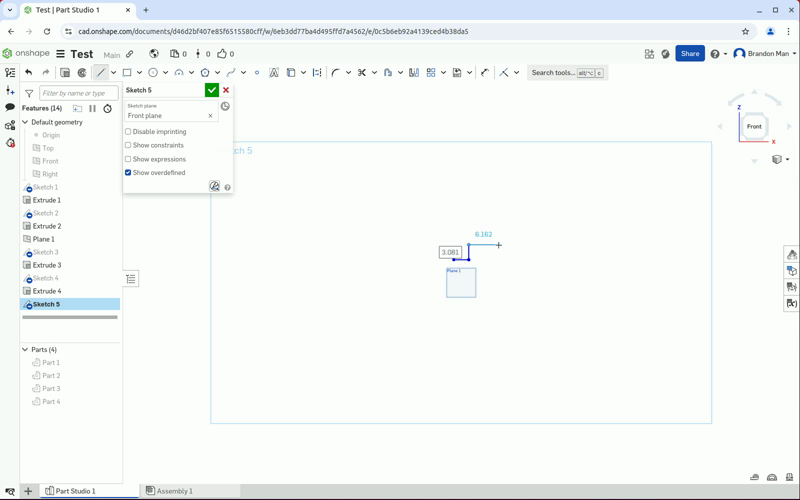
mouse_move(453, 244)
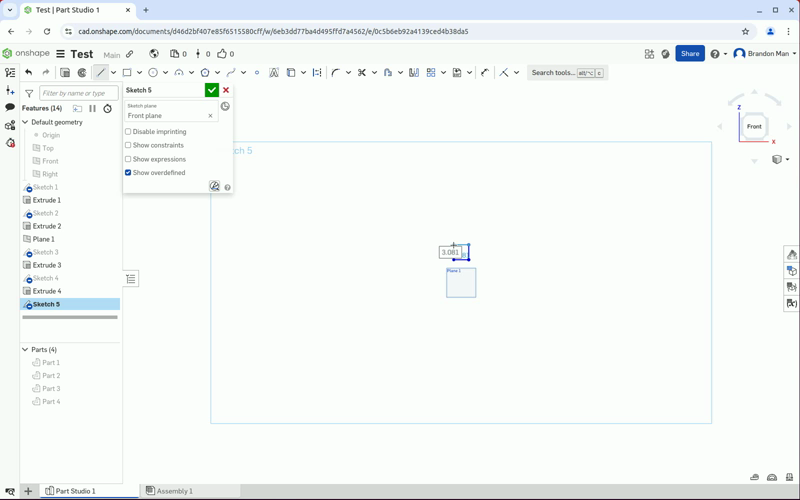
click(453, 244)
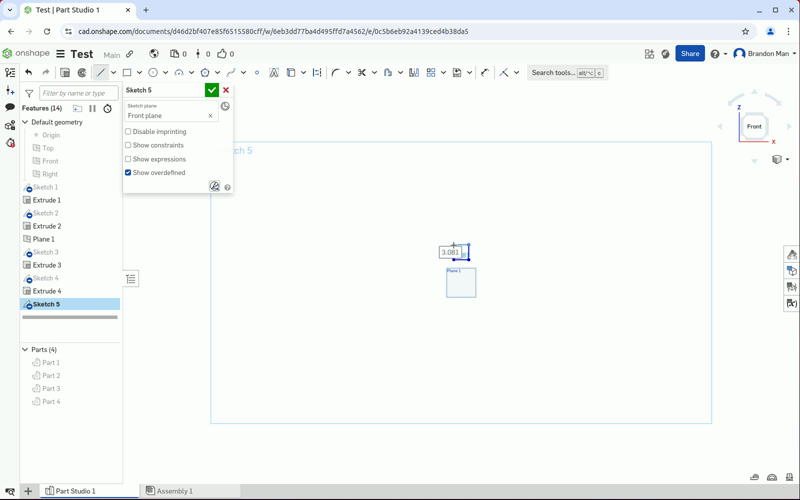
key_up(shift)
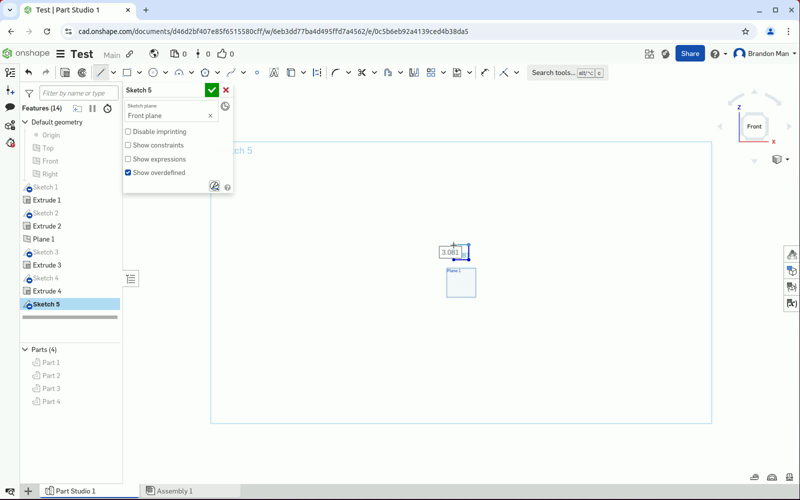
mouse_move(483, 244)
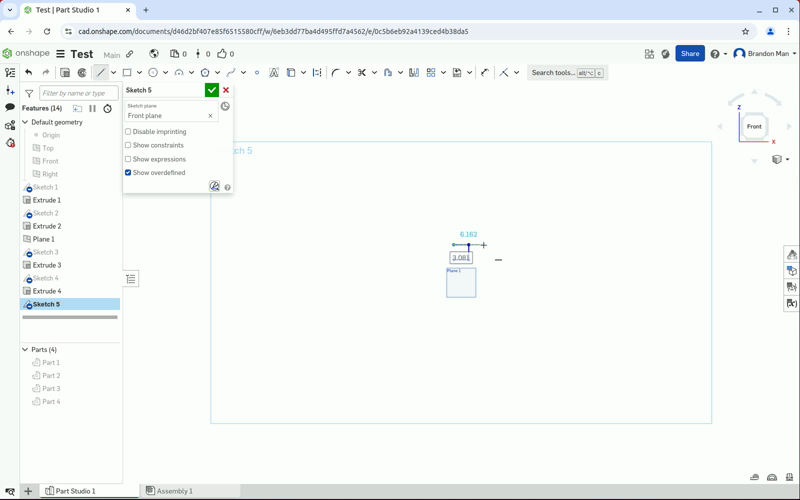
key_down(shift)
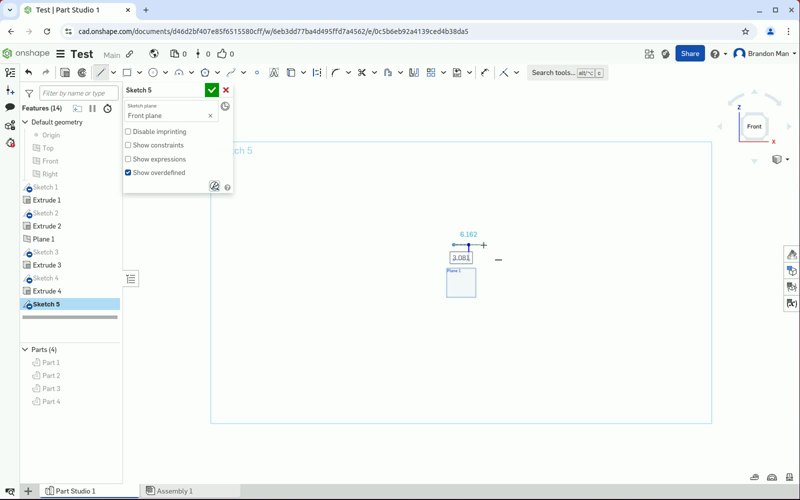
mouse_move(453, 259)
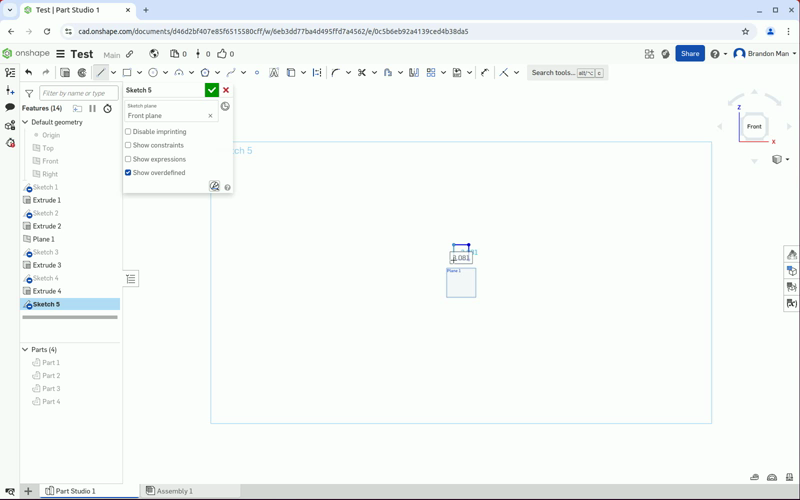
key_up(shift)
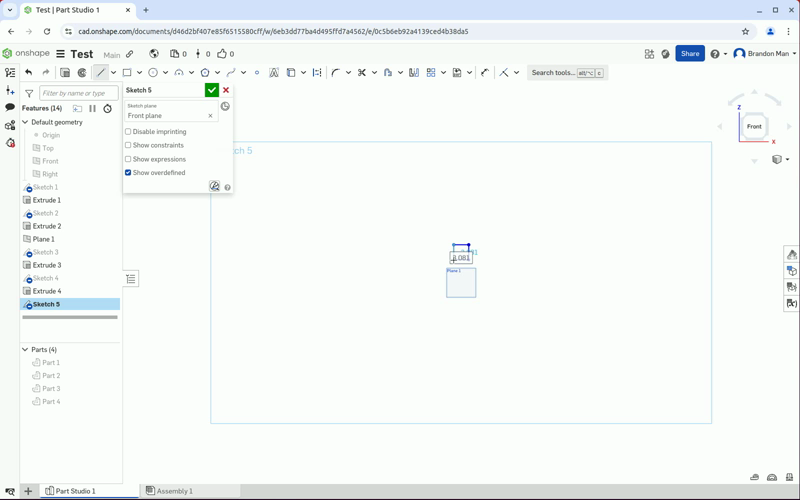
click(453, 259)
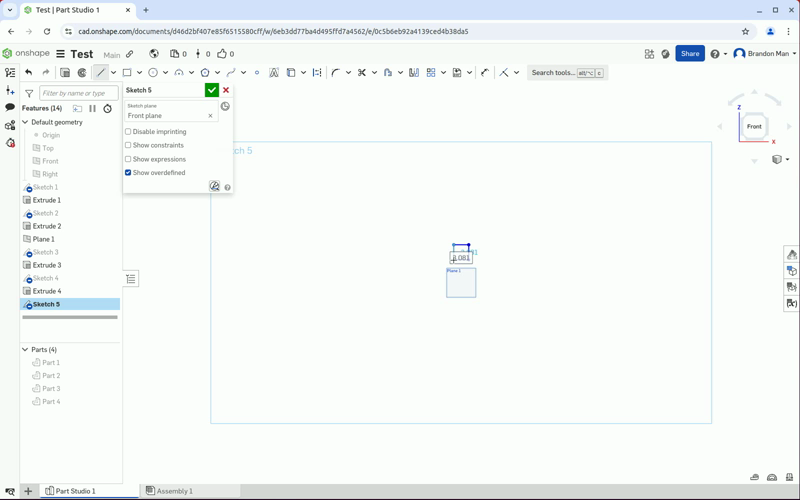
key(esc)
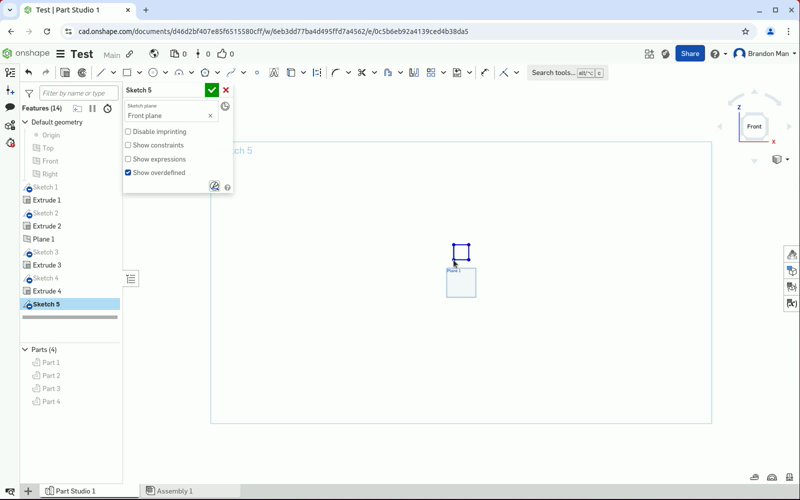
mouse_move(468, 253)
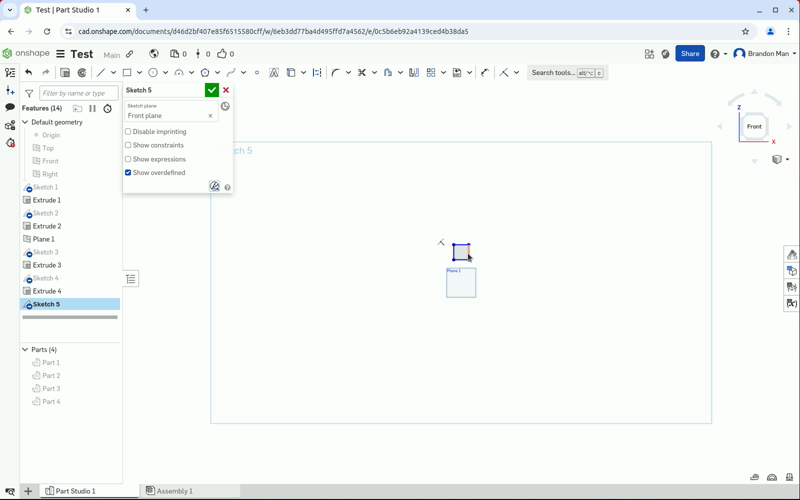
scroll(6)
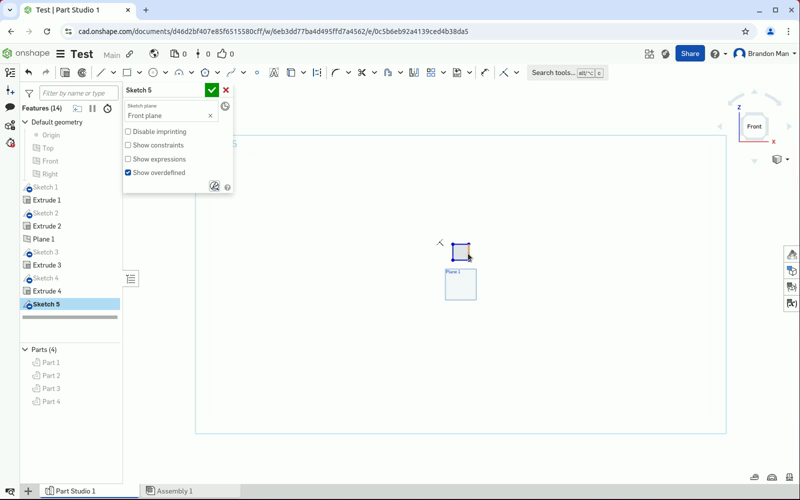
scroll(6)
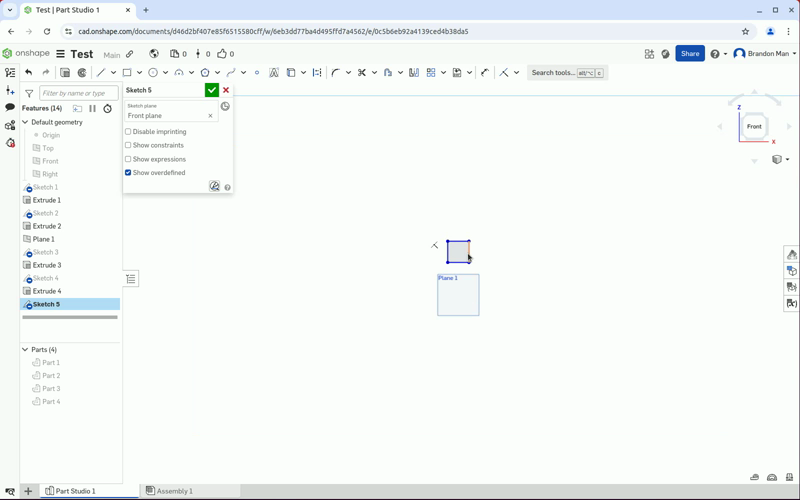
scroll(6)
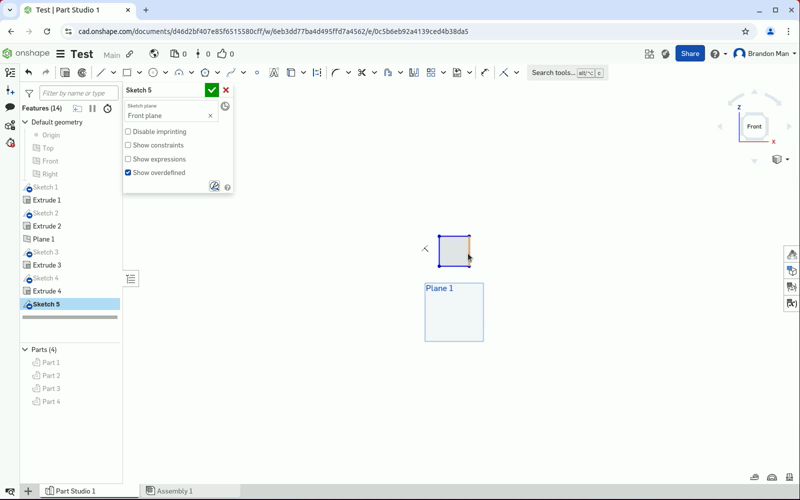
scroll(6)
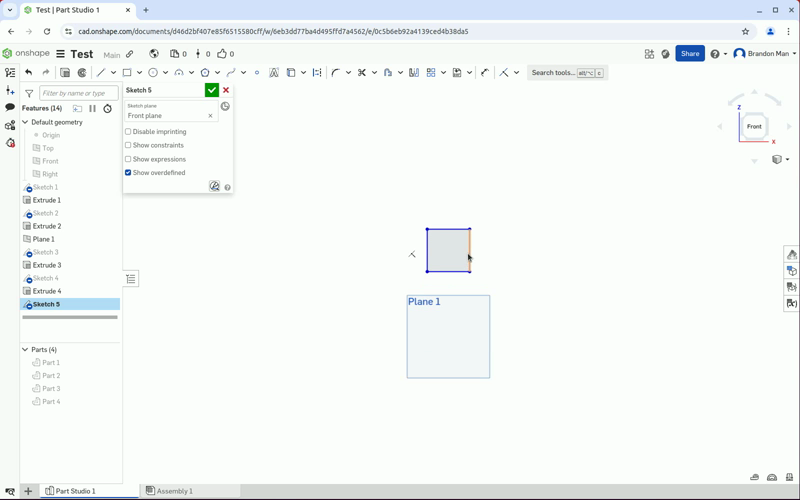
scroll(6)
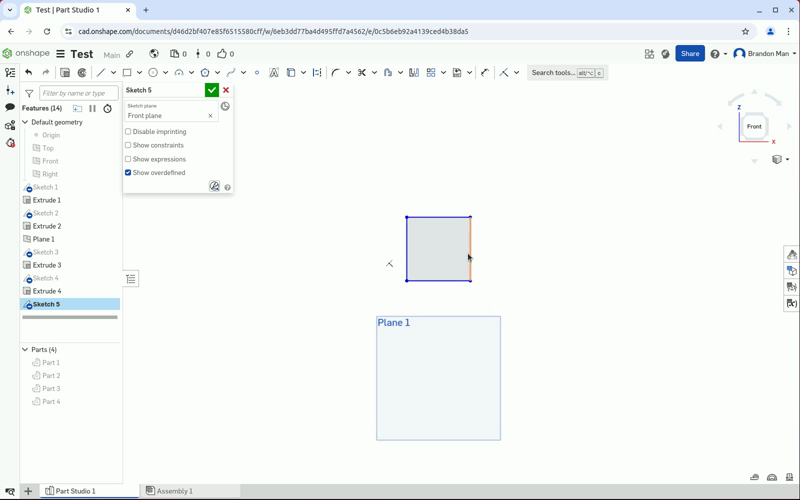
scroll(6)
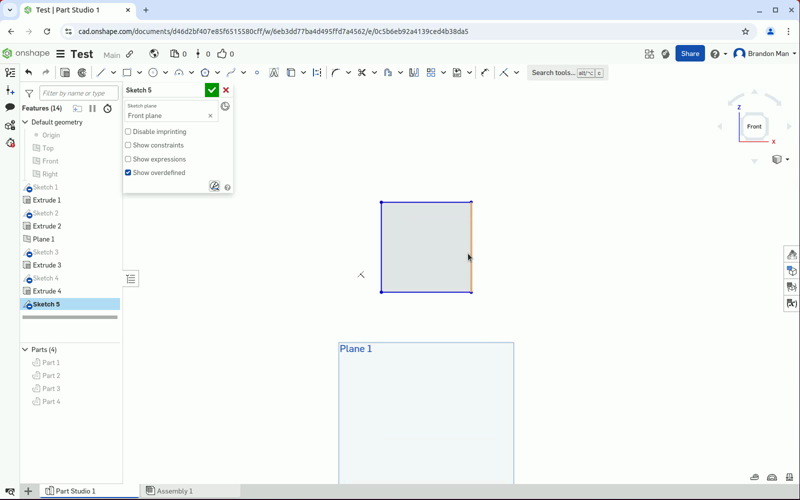
scroll(6)
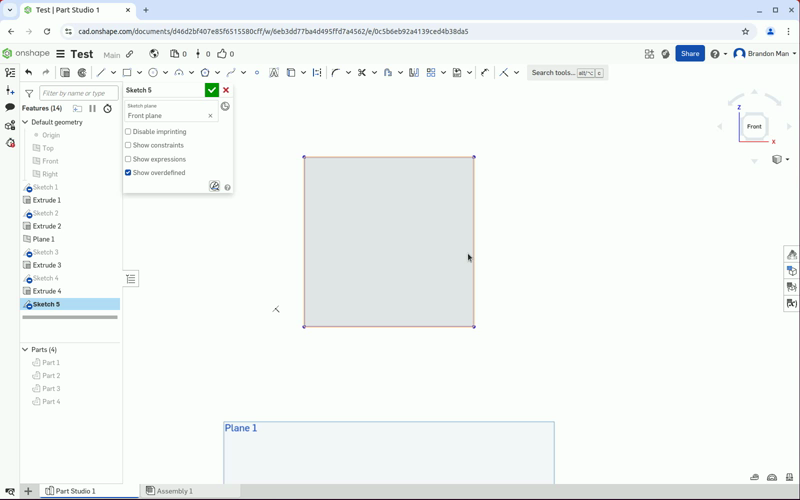
click(468, 253)
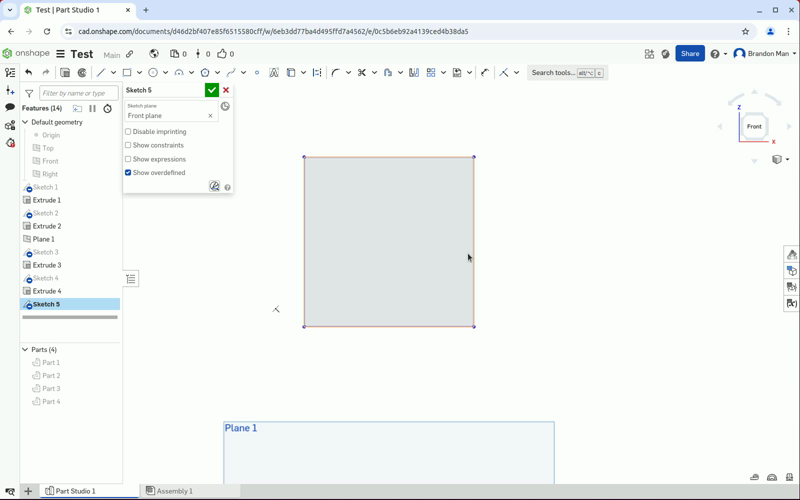
scroll(-6)
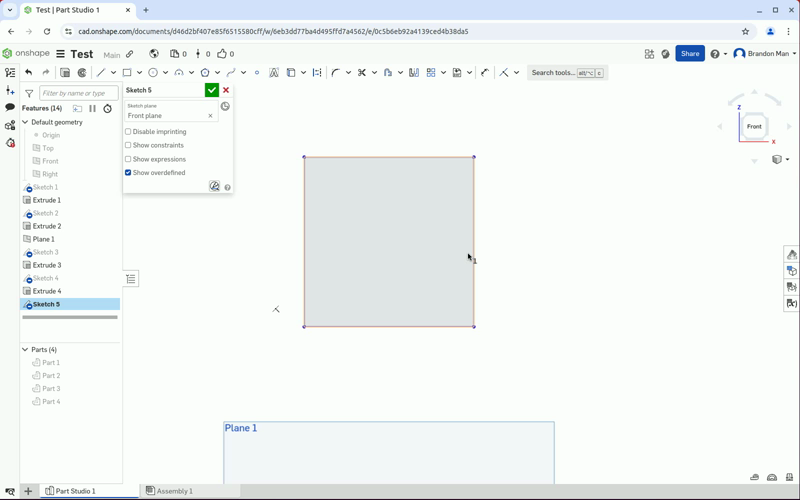
scroll(-6)
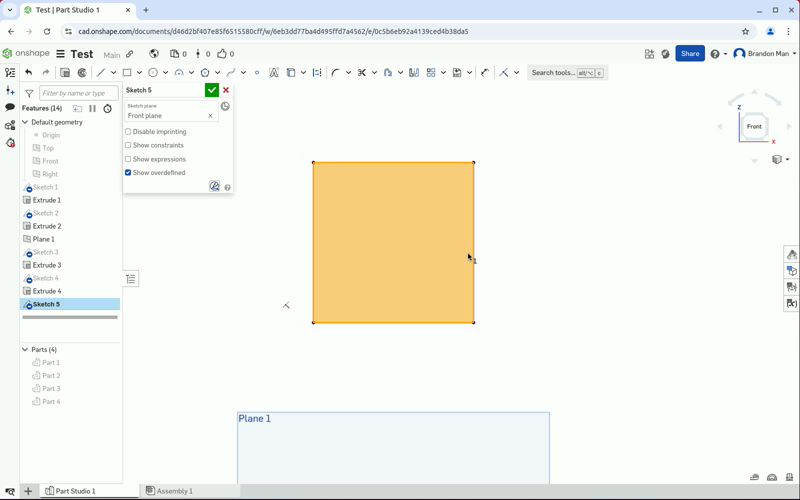
scroll(-6)
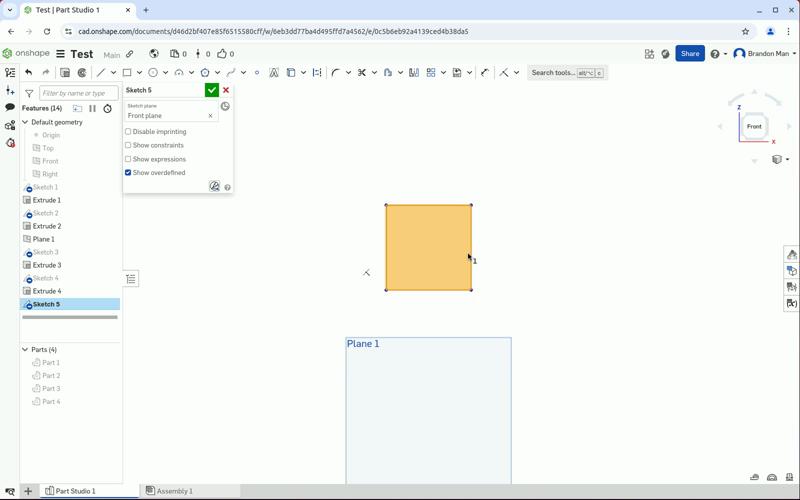
scroll(-6)
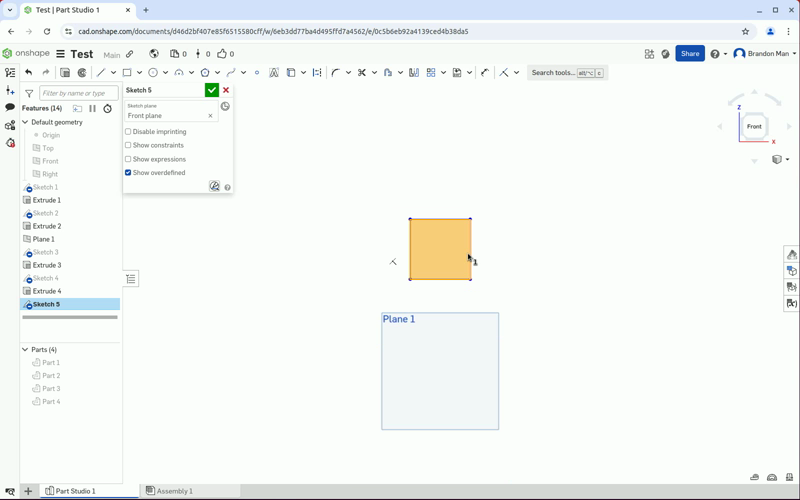
scroll(-6)
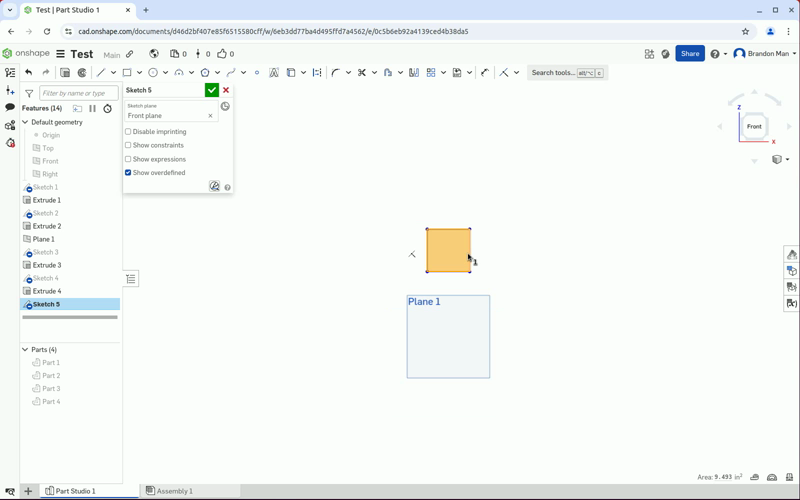
scroll(-6)
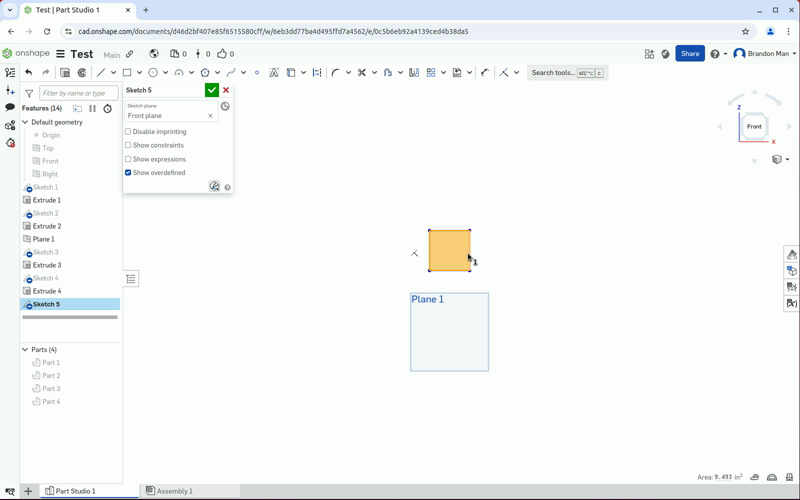
scroll(-6)
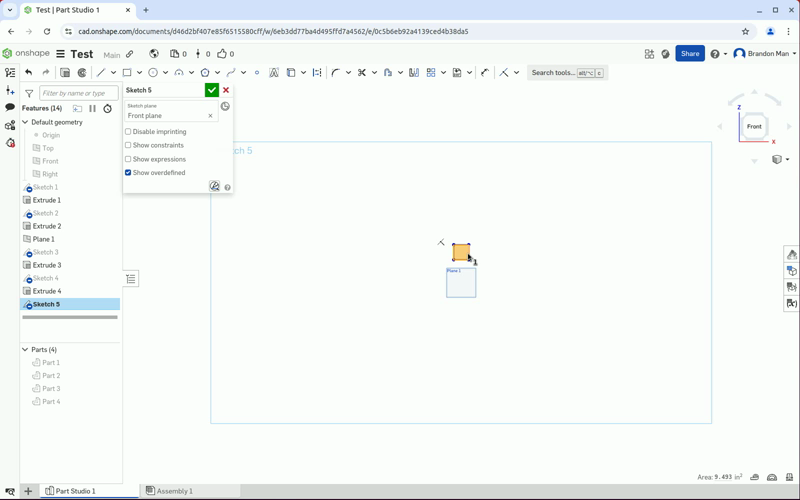
mouse_move(73, 352)
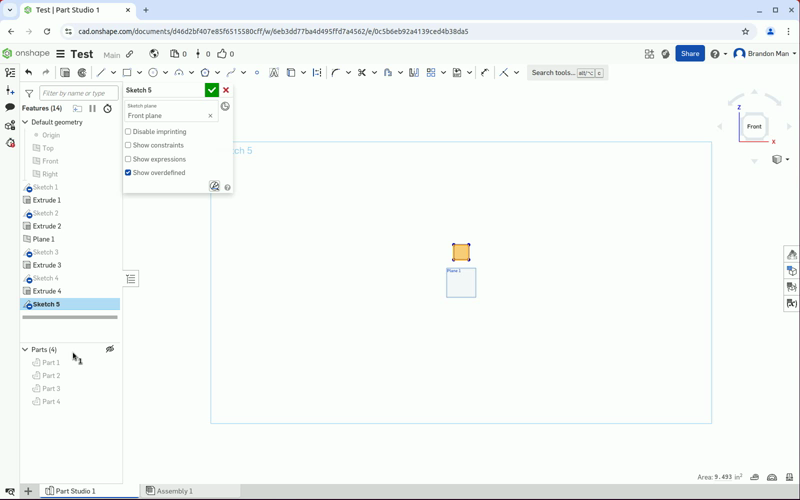
key(shift+y)
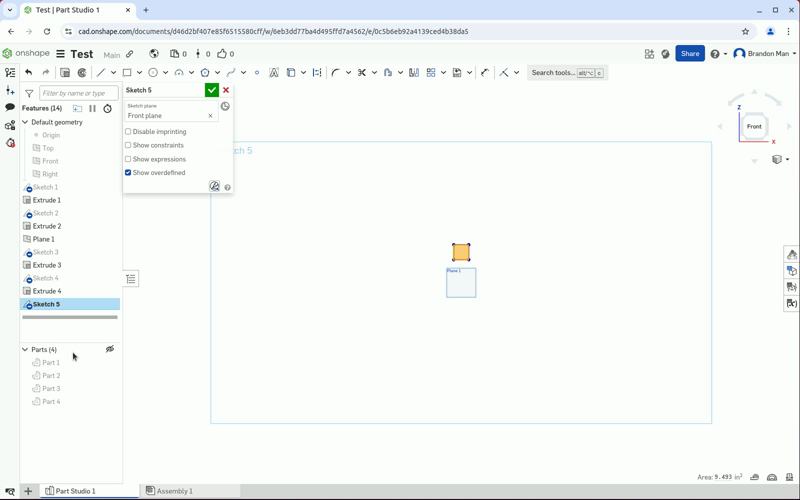
key(shift+e)
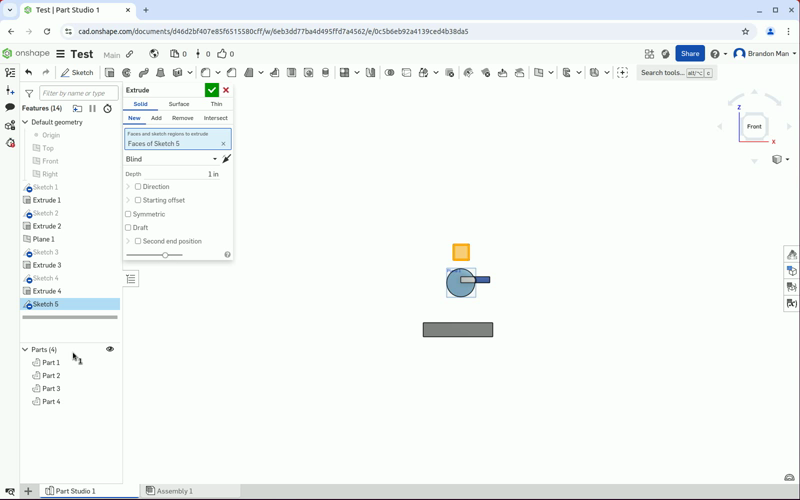
mouse_move(143, 106)
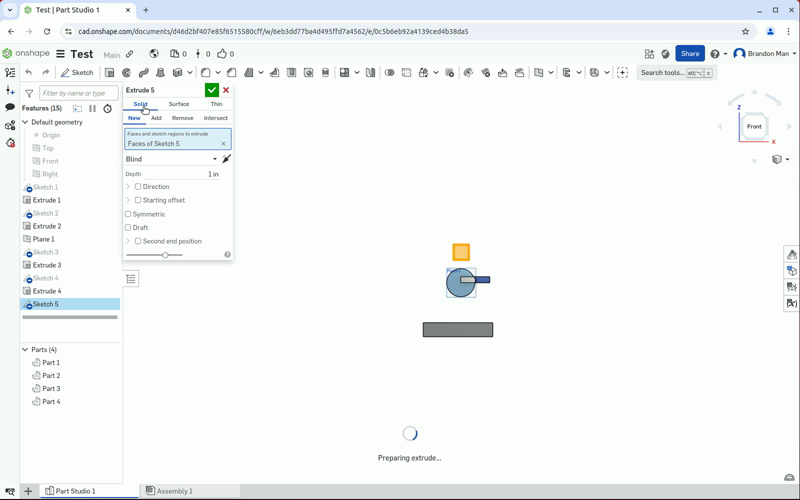
click(143, 106)
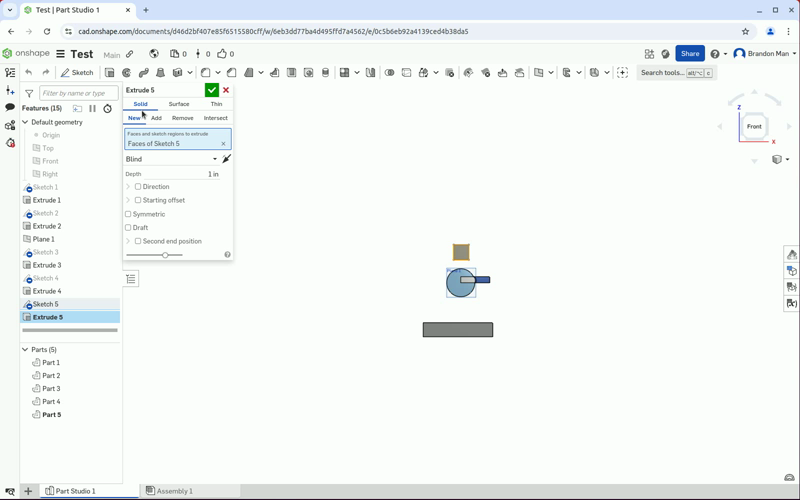
mouse_move(137, 120)
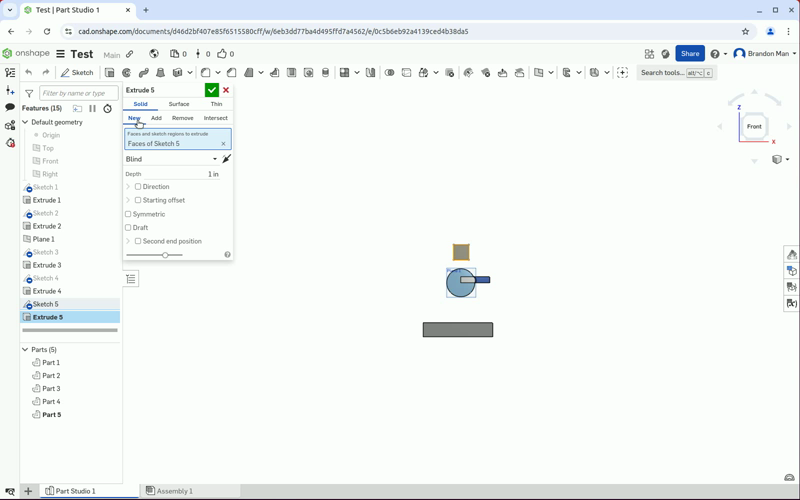
click(137, 120)
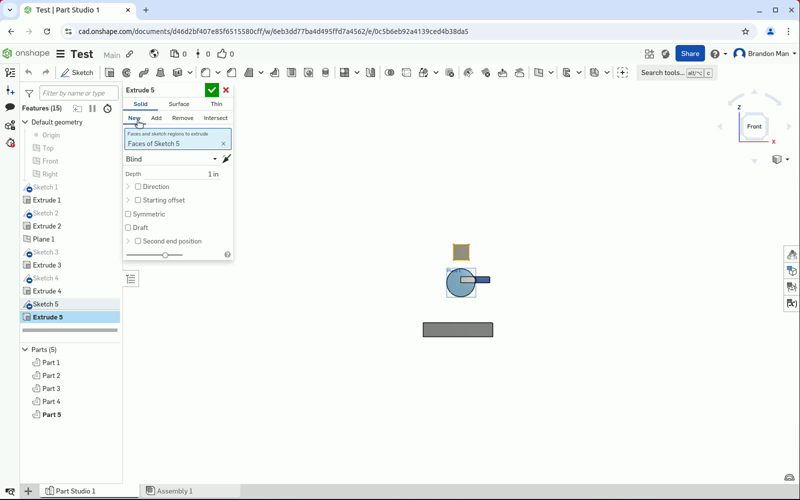
key(tab, 4)
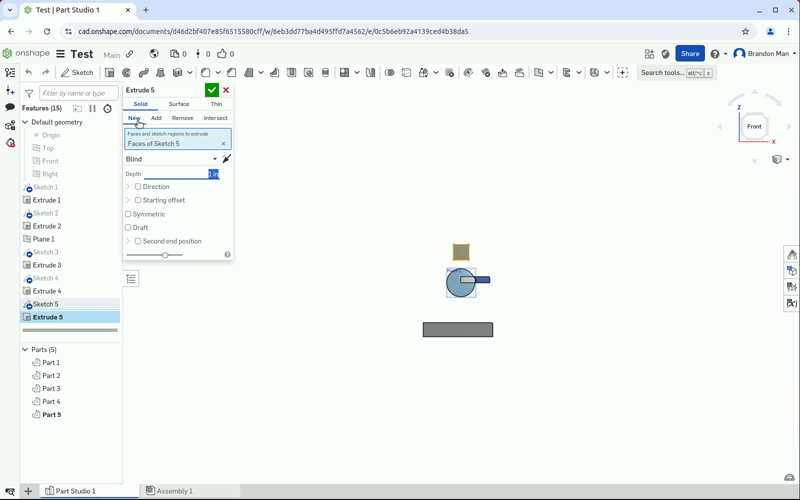
text(2.889)
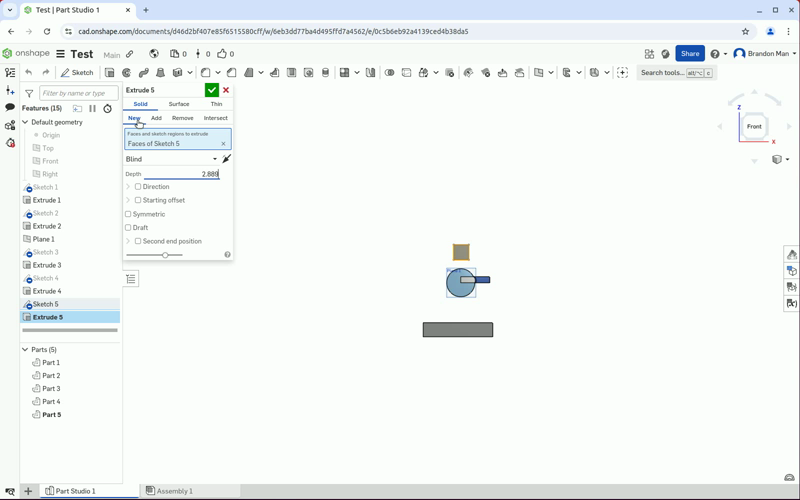
key(enter)
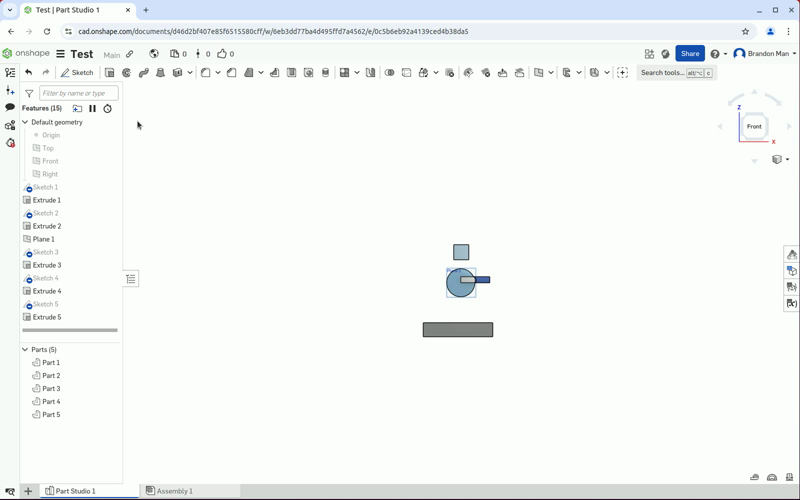
key(shift+h)
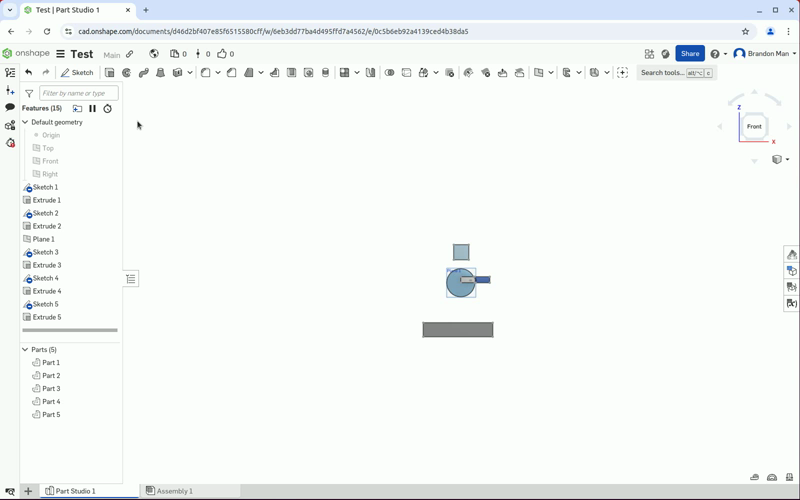
key(shift+h)
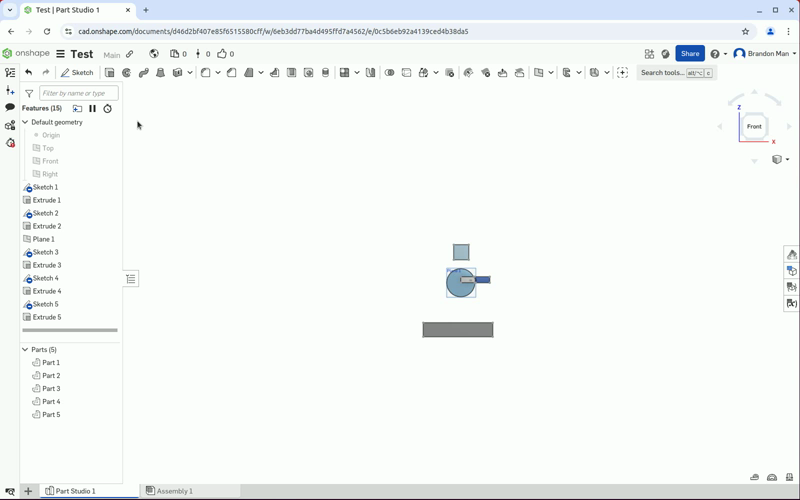
key(shift+7)
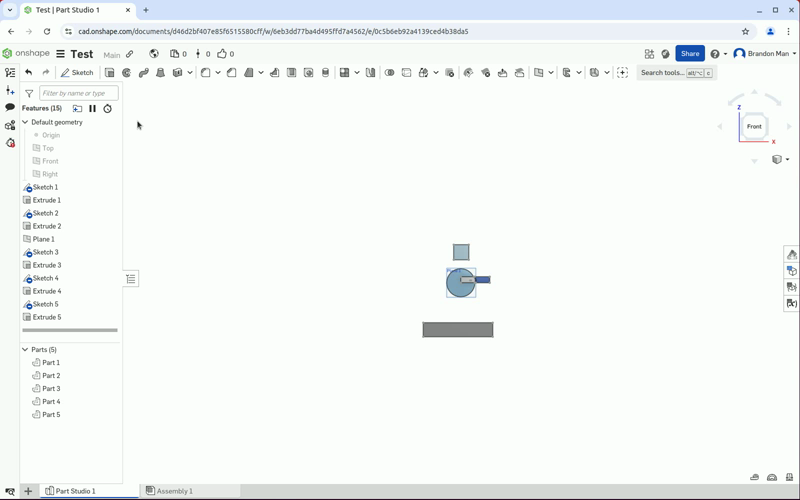
key(left, 2)
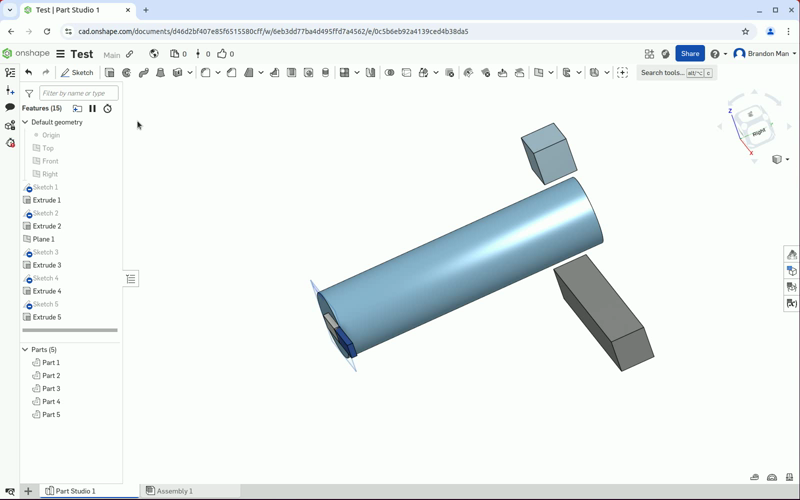
key(down, 2)
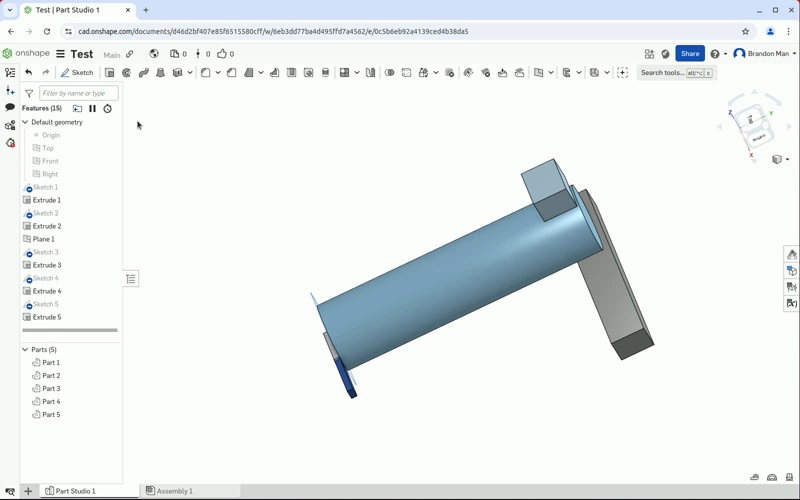
key(up, 2)
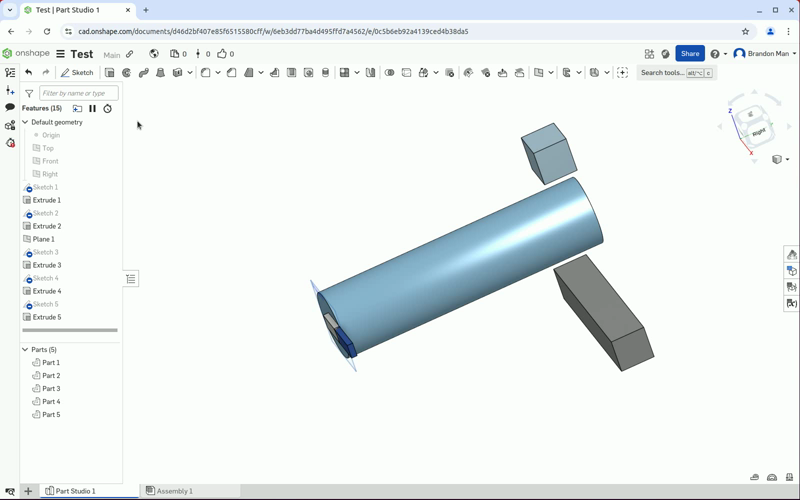
key(right, 2)
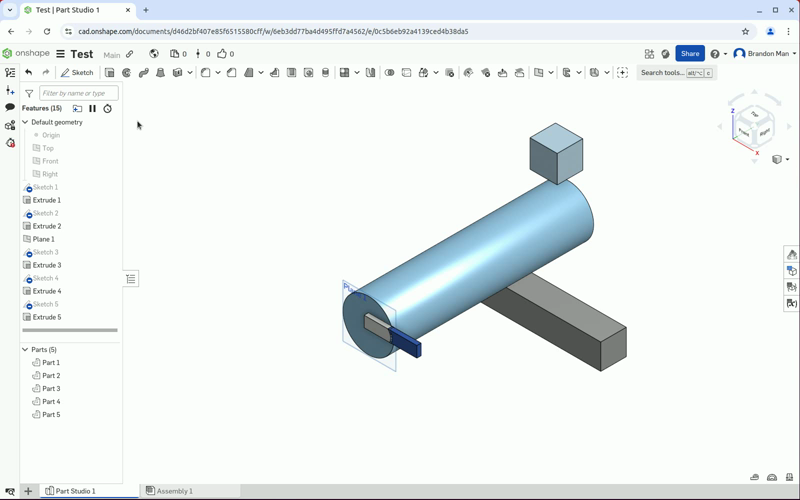
mouse_move(73, 189)
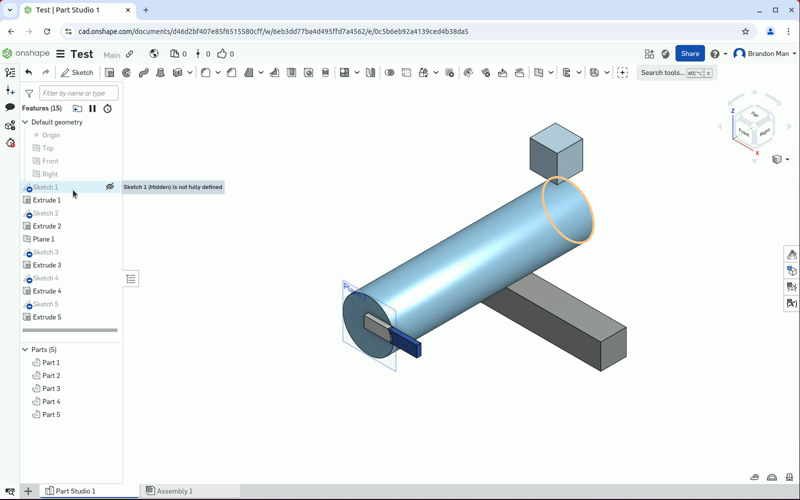
click(73, 189)